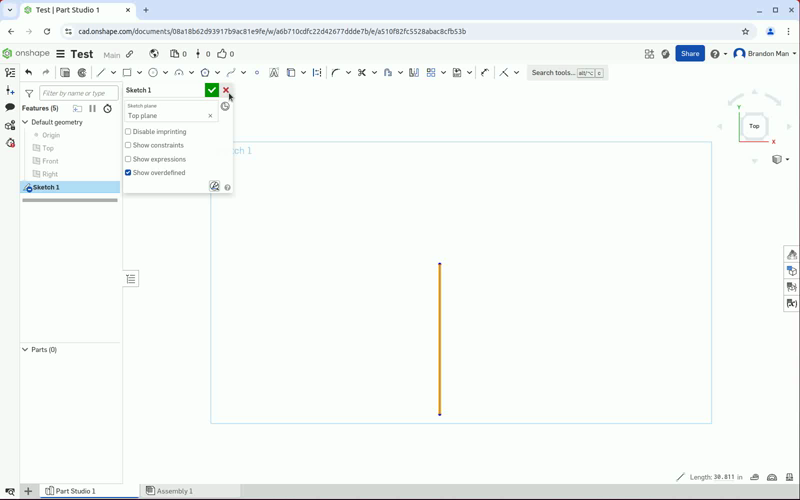
key(shift+h)
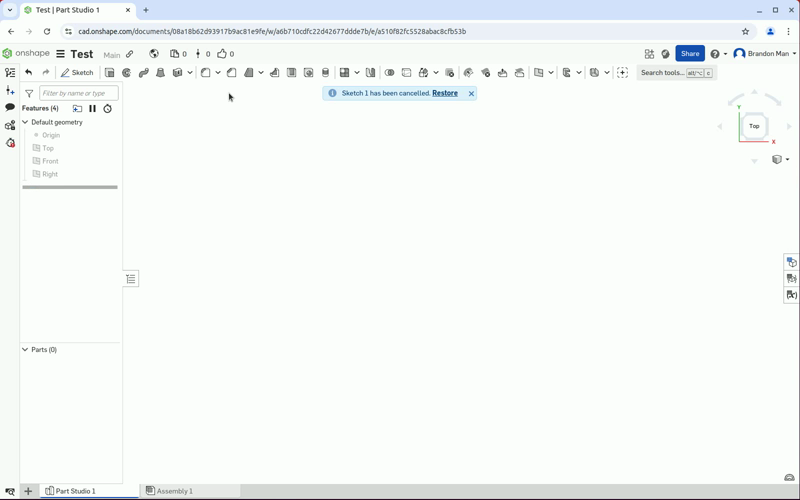
mouse_move(73, 352)
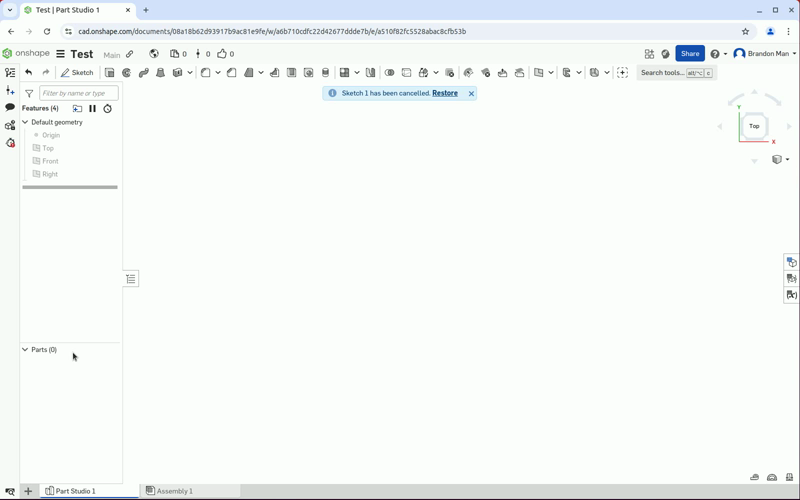
key(y)
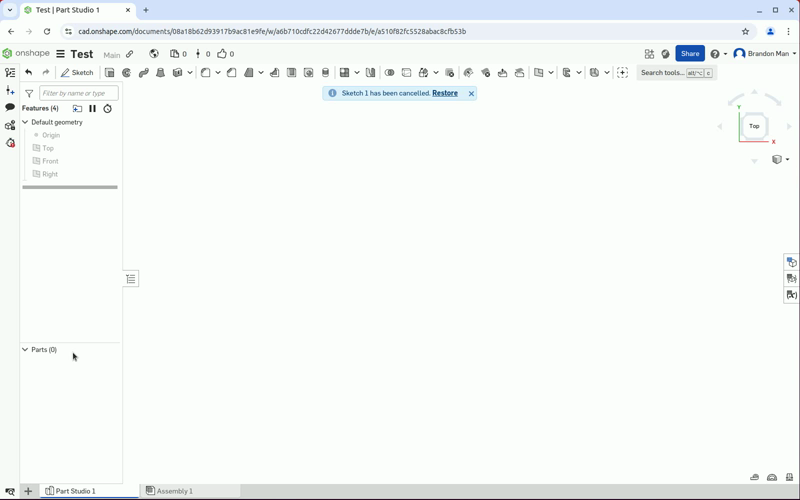
key(shift+p)
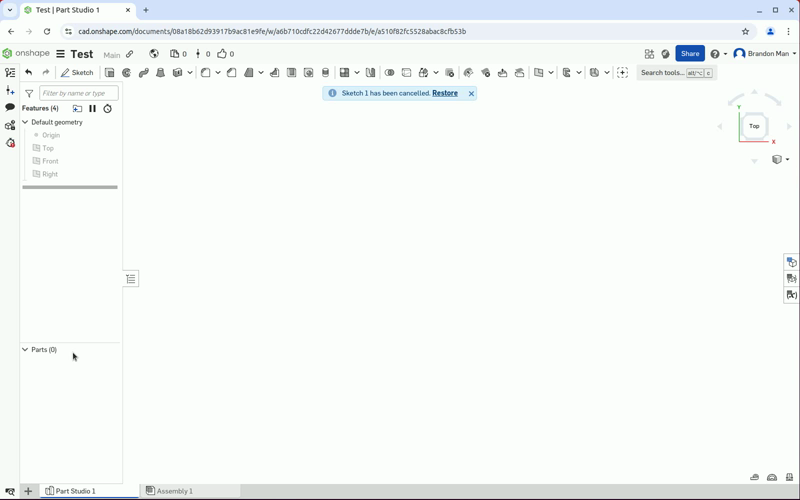
key(space)
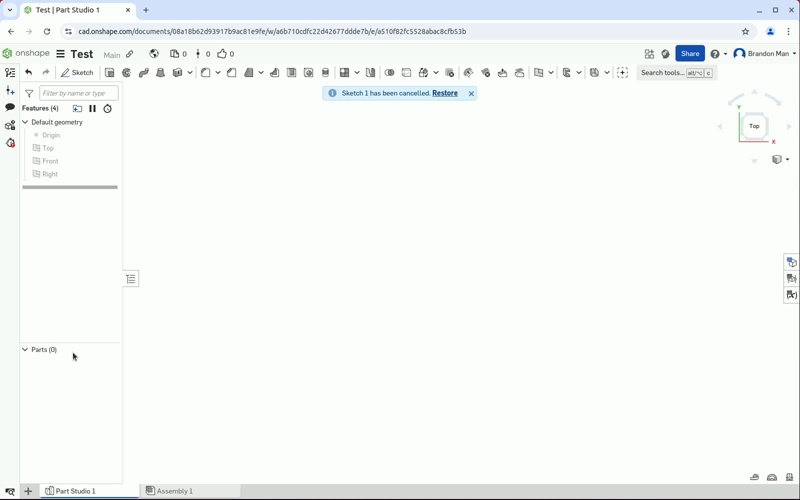
key_down(shift)
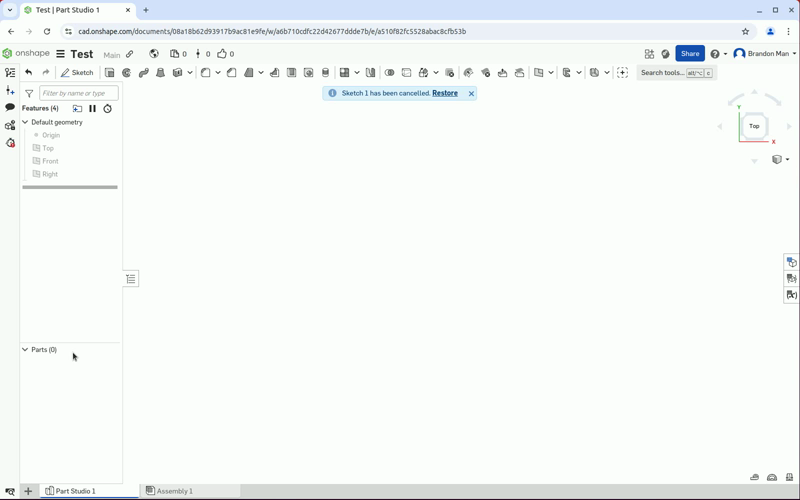
key(up)
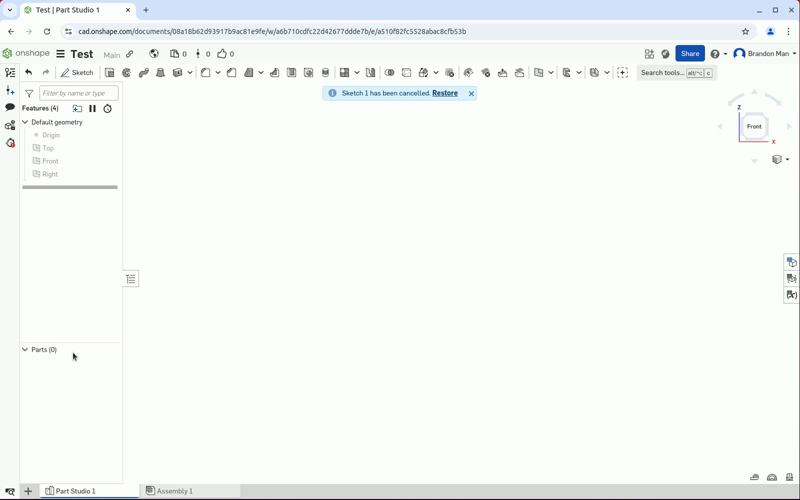
key_up(shift)
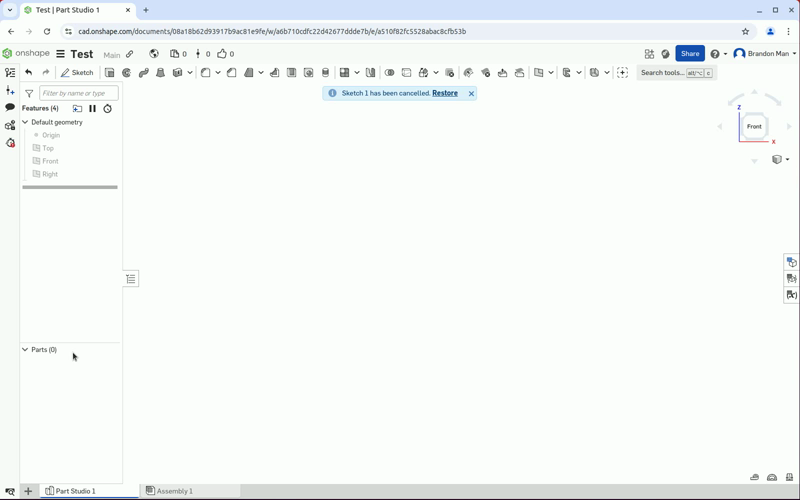
mouse_move(73, 352)
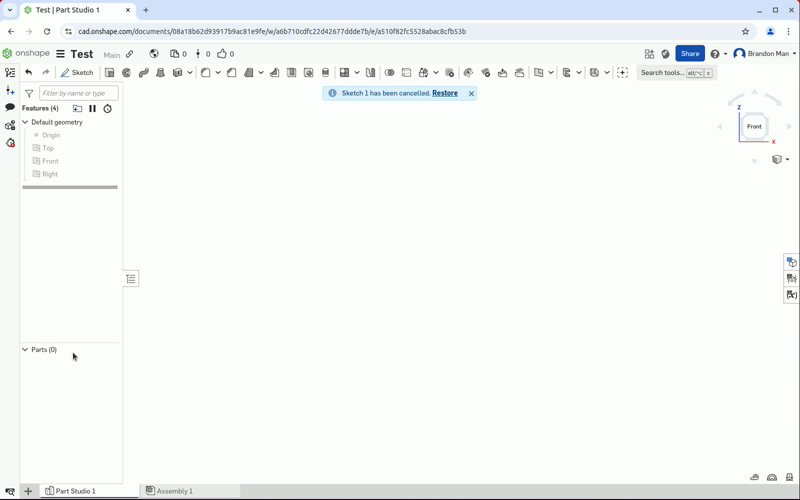
key(shift+y)
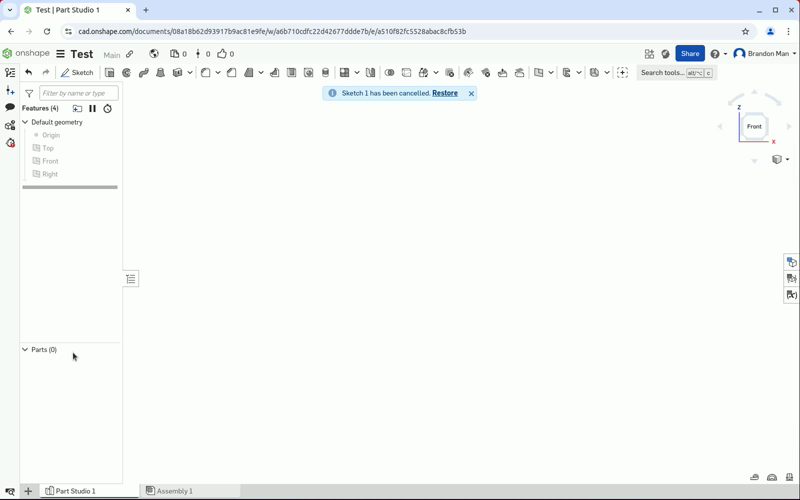
key(shift+s)
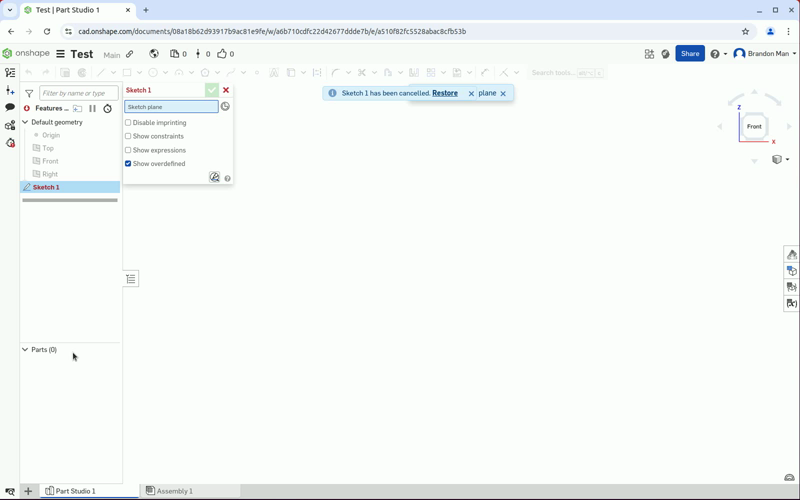
mouse_move(73, 163)
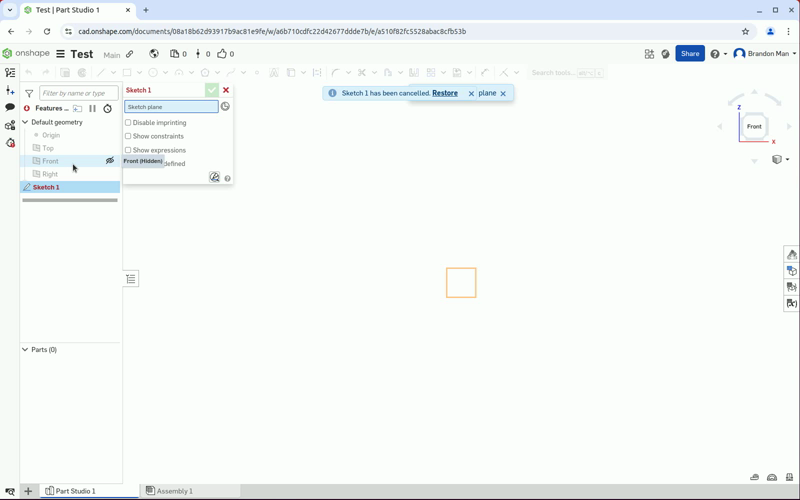
click(73, 163)
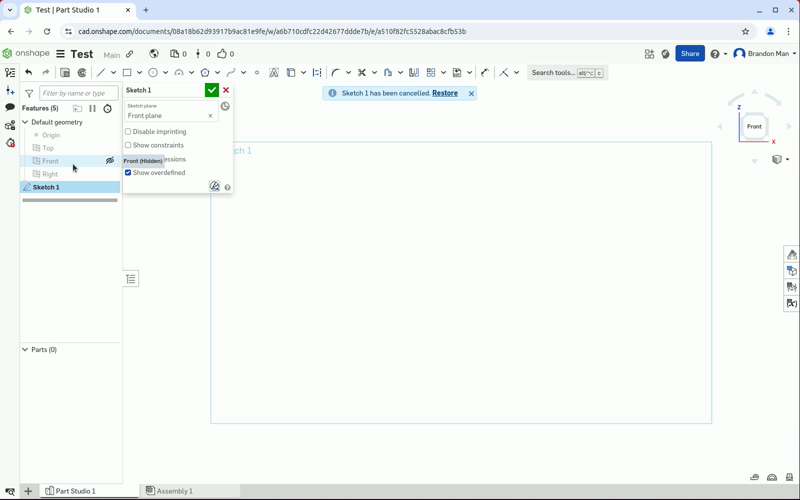
mouse_move(73, 352)
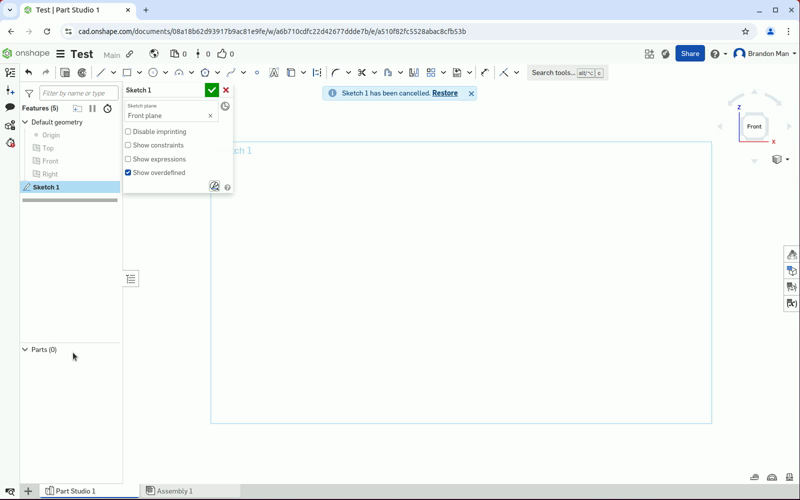
key(y)
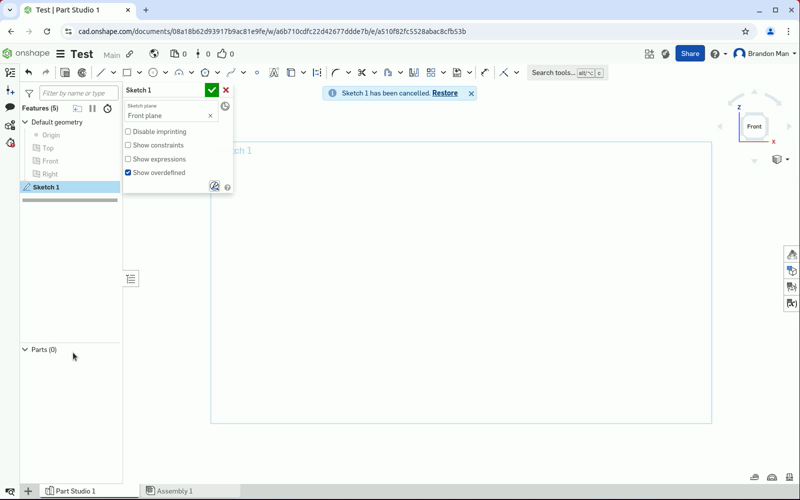
key(l)
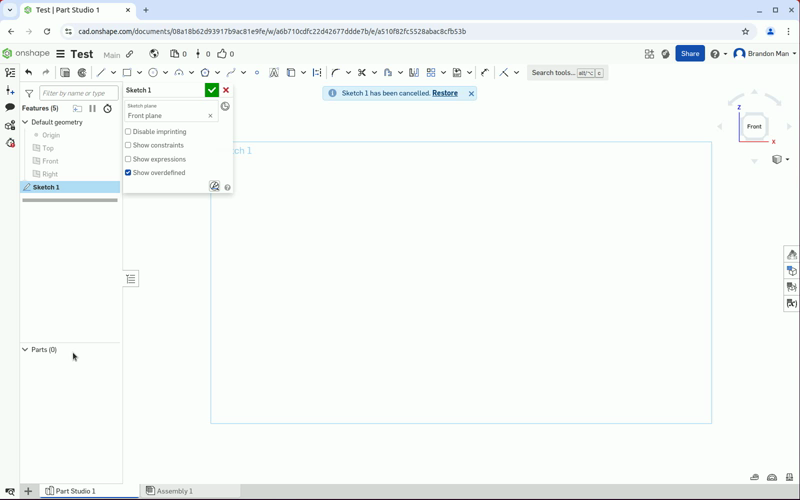
key_down(shift)
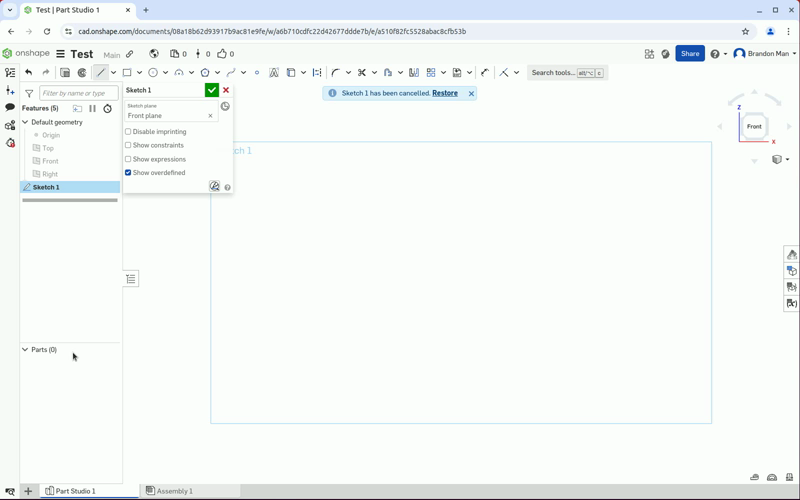
mouse_move(449, 282)
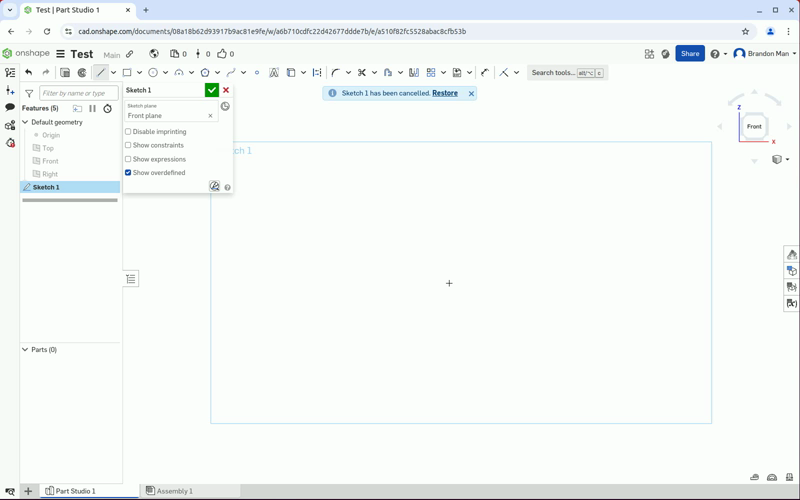
click(449, 282)
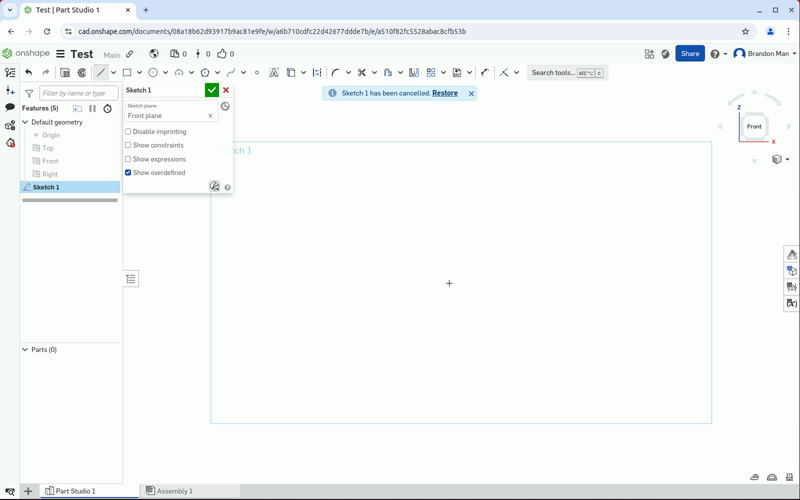
key_up(shift)
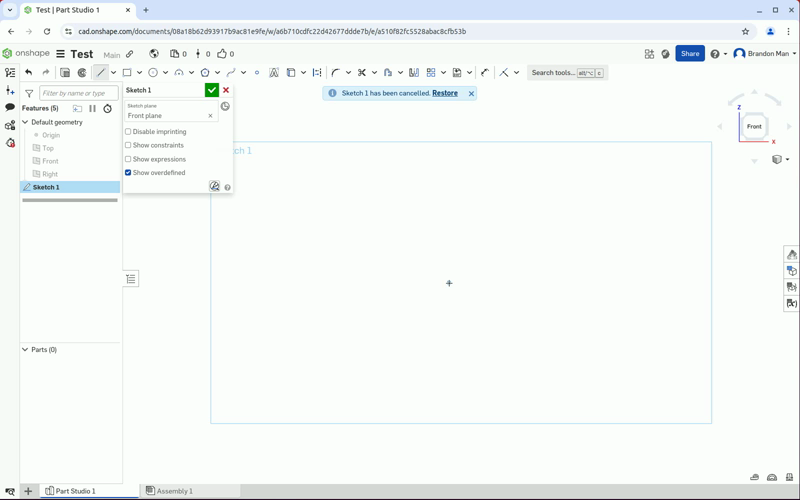
key_down(shift)
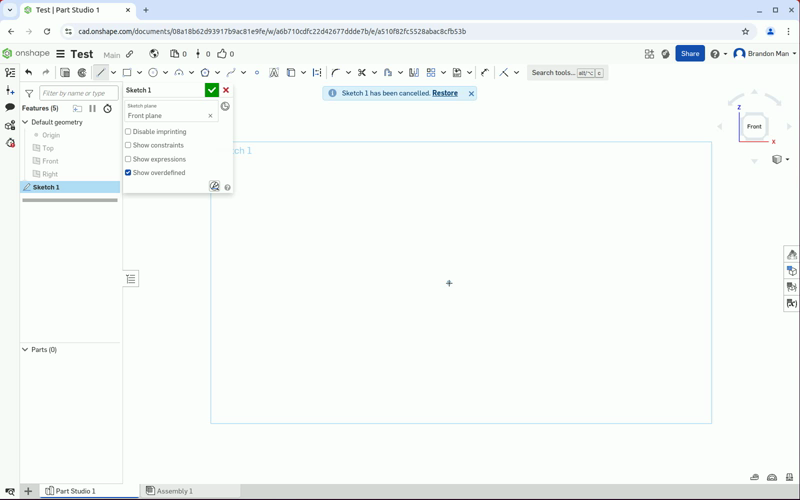
mouse_move(479, 282)
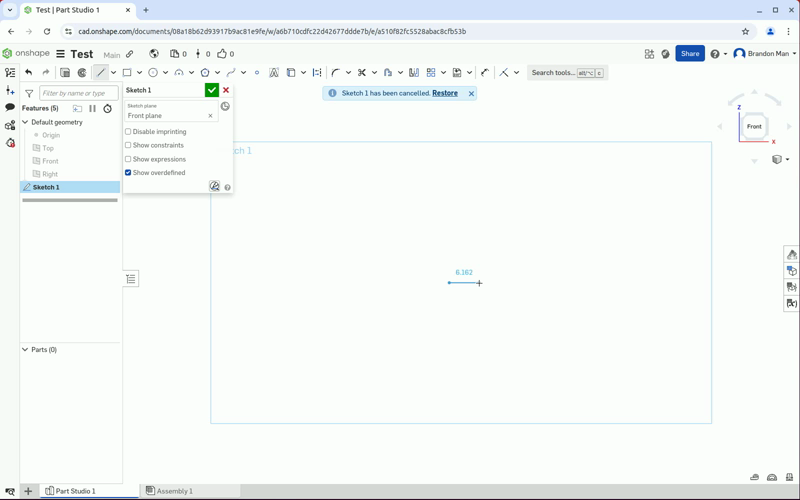
mouse_move(460, 282)
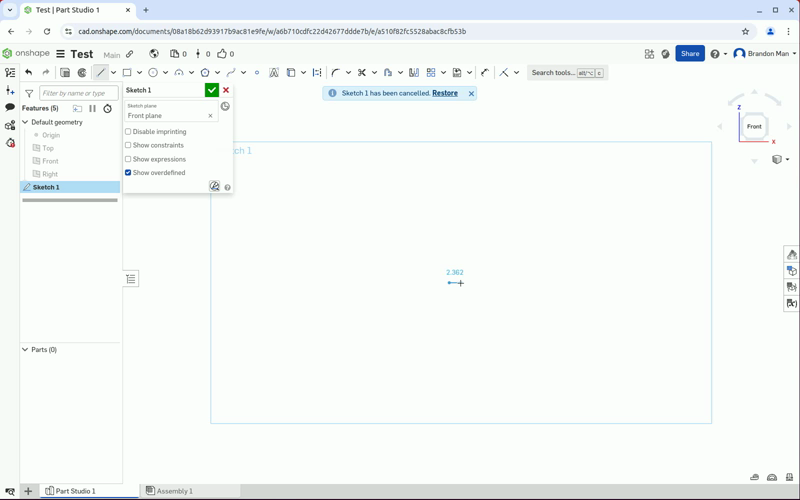
click(460, 282)
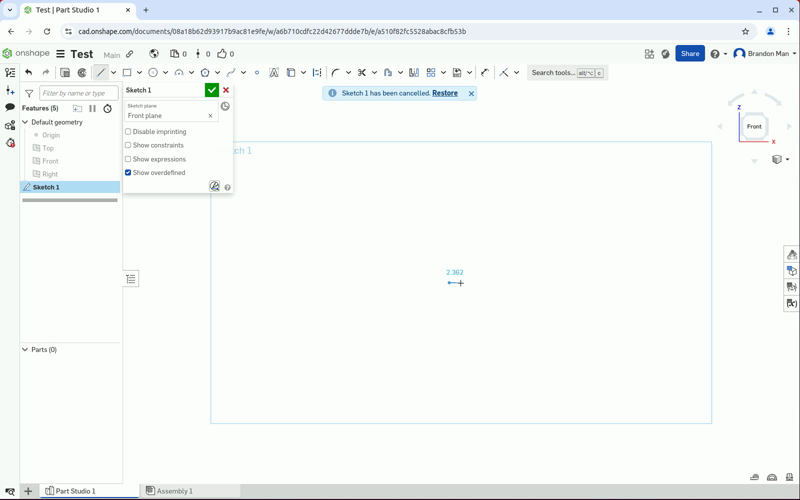
key_up(shift)
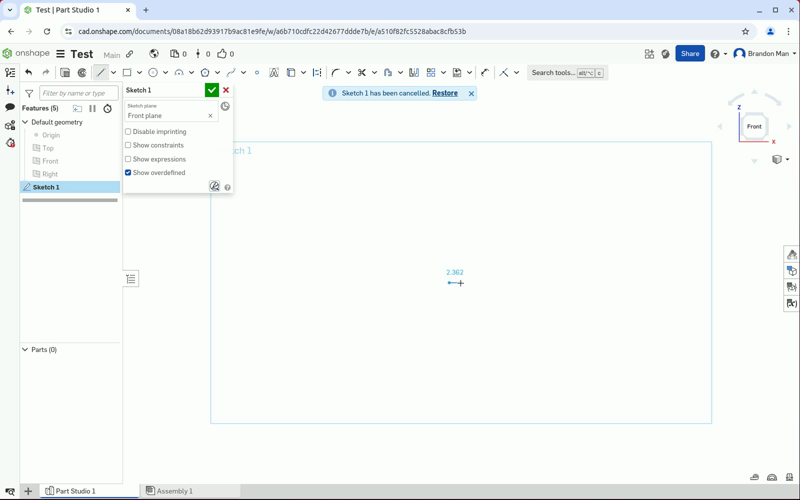
key_down(shift)
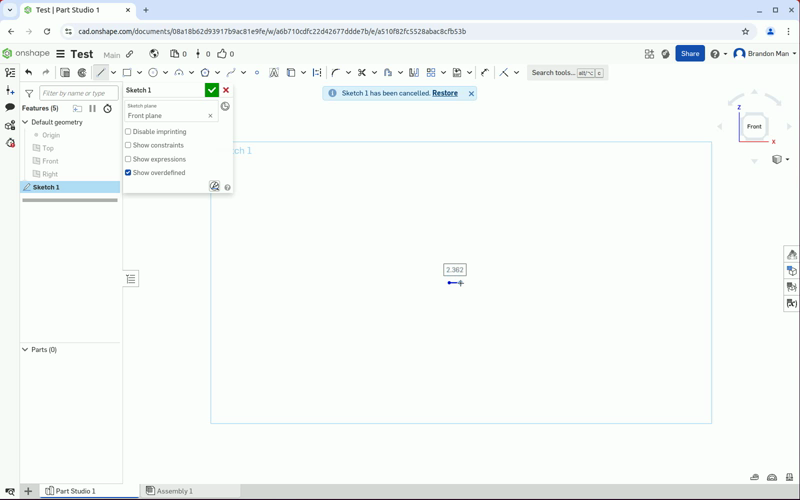
mouse_move(490, 282)
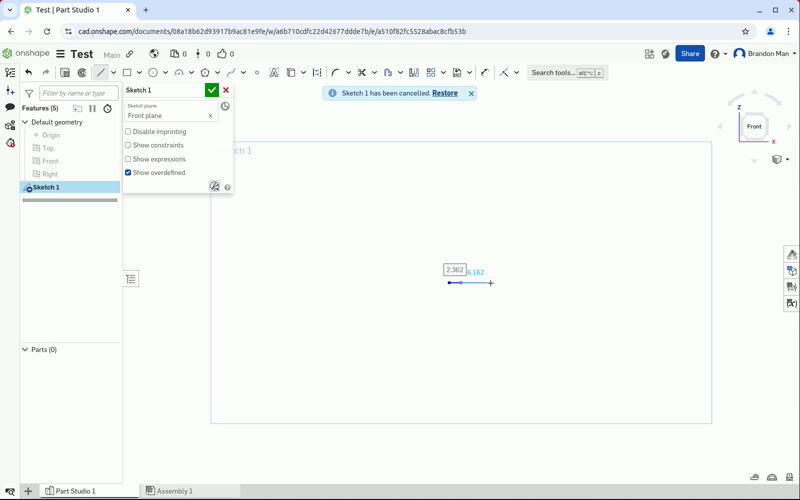
mouse_move(460, 231)
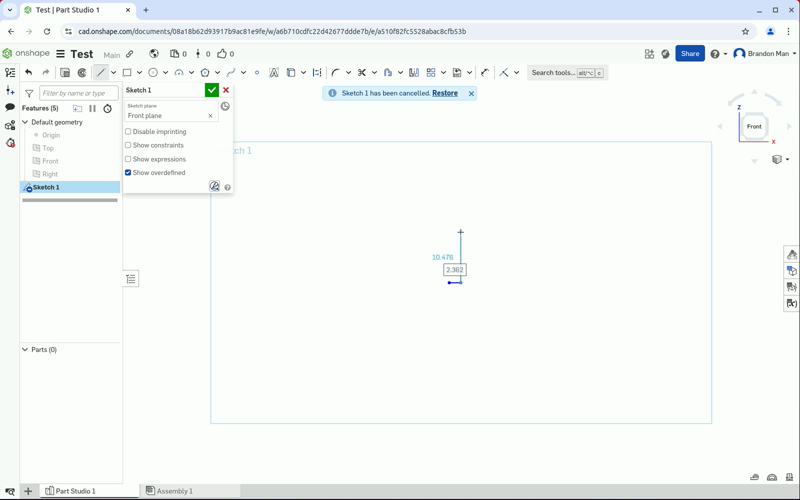
click(460, 231)
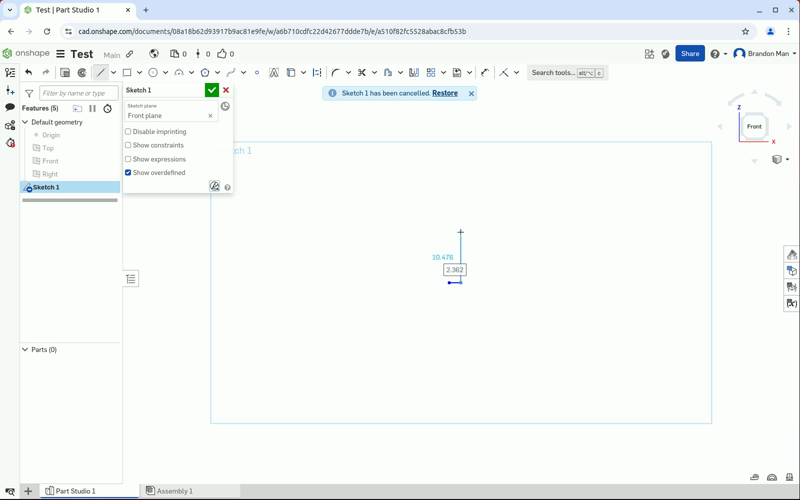
key_up(shift)
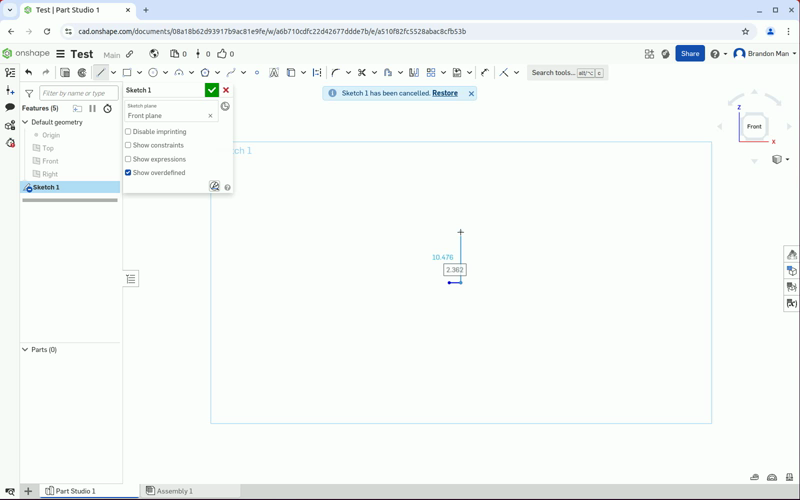
key_down(shift)
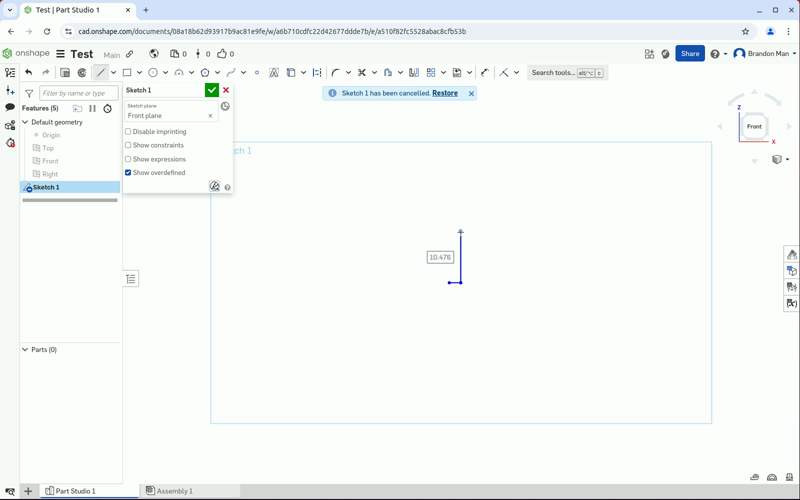
mouse_move(490, 231)
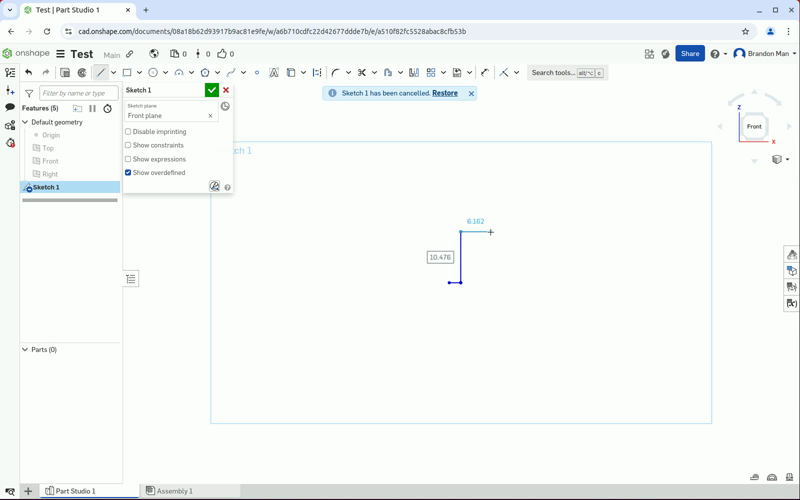
mouse_move(449, 231)
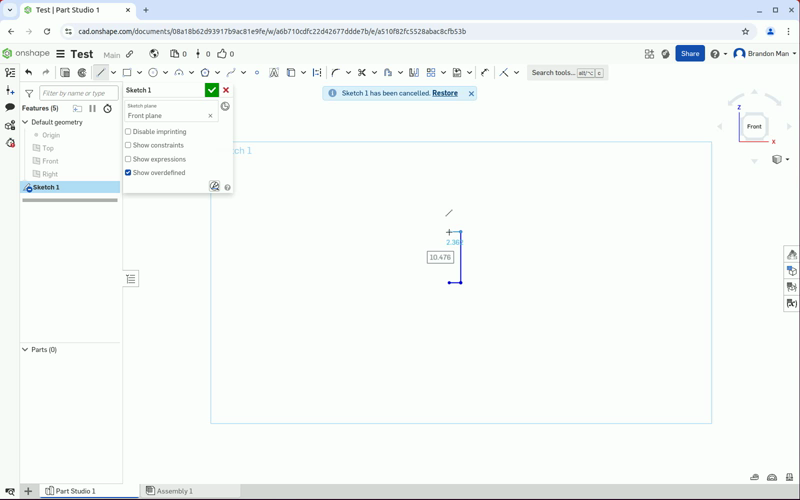
click(449, 231)
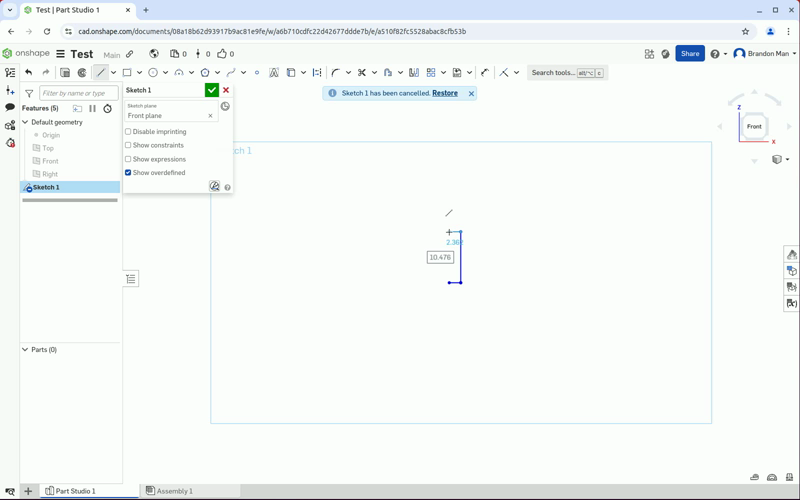
key_up(shift)
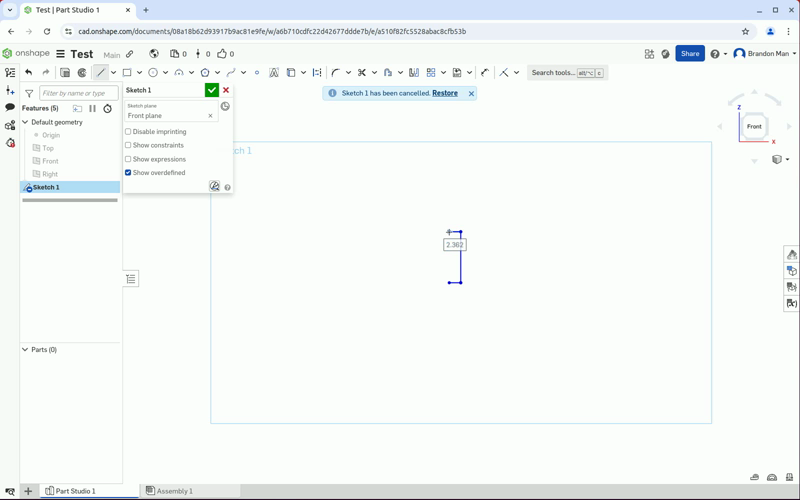
mouse_move(479, 231)
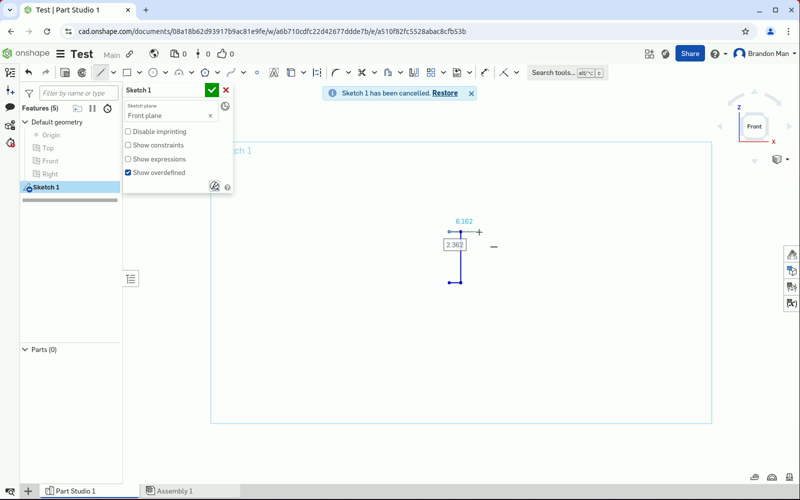
key_down(shift)
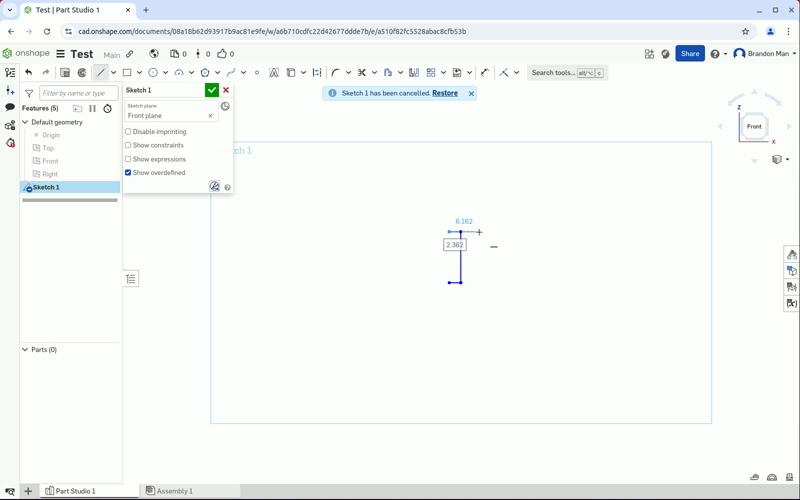
mouse_move(449, 282)
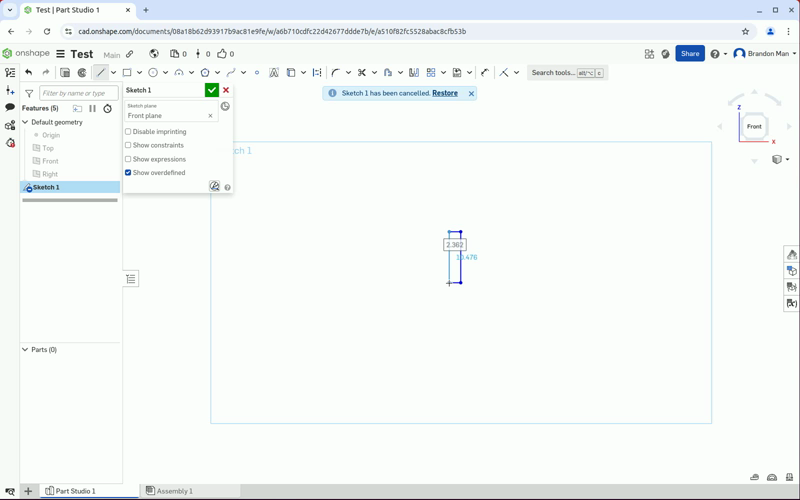
key_up(shift)
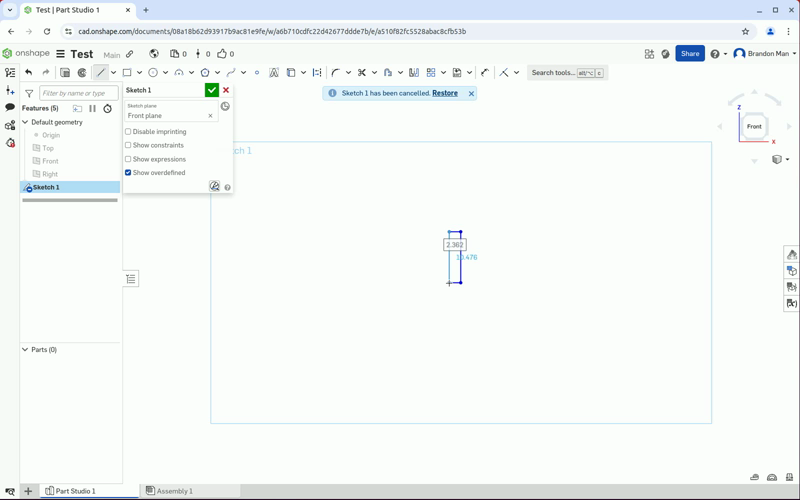
click(449, 282)
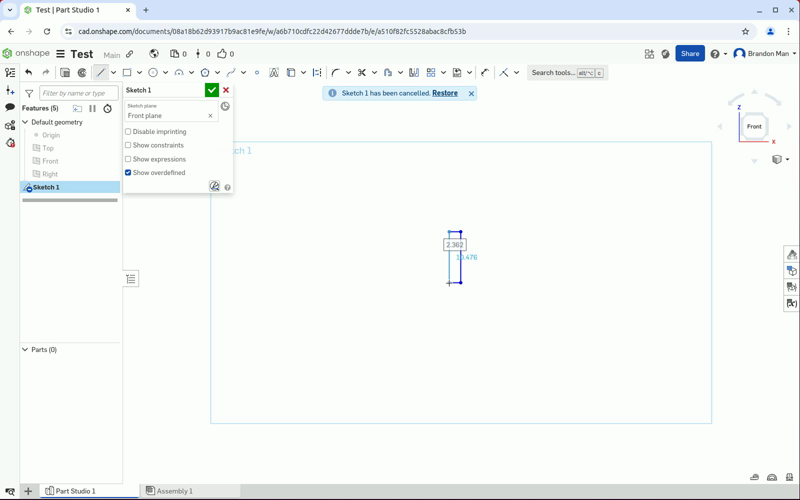
key(esc)
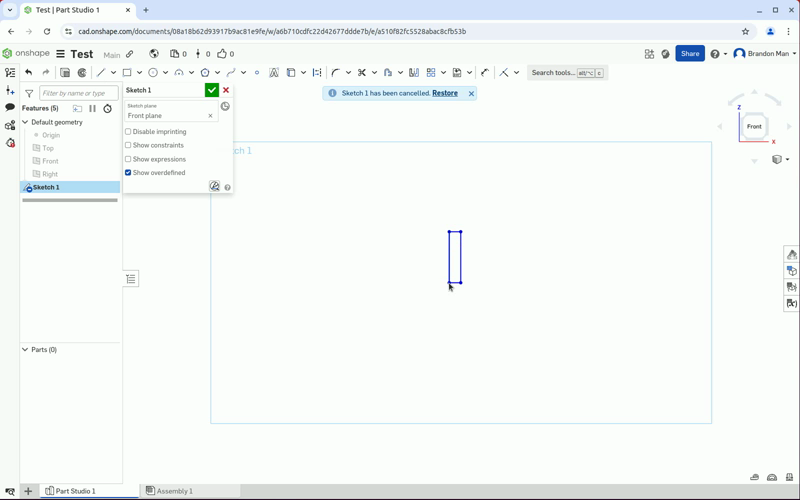
mouse_move(460, 260)
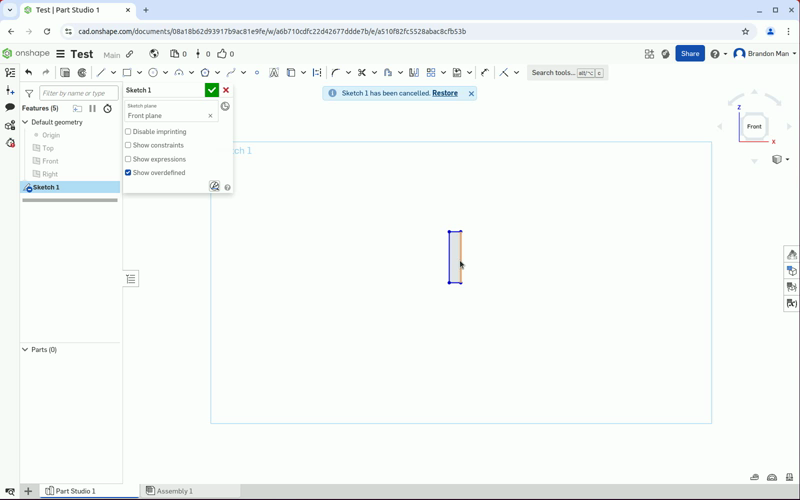
scroll(6)
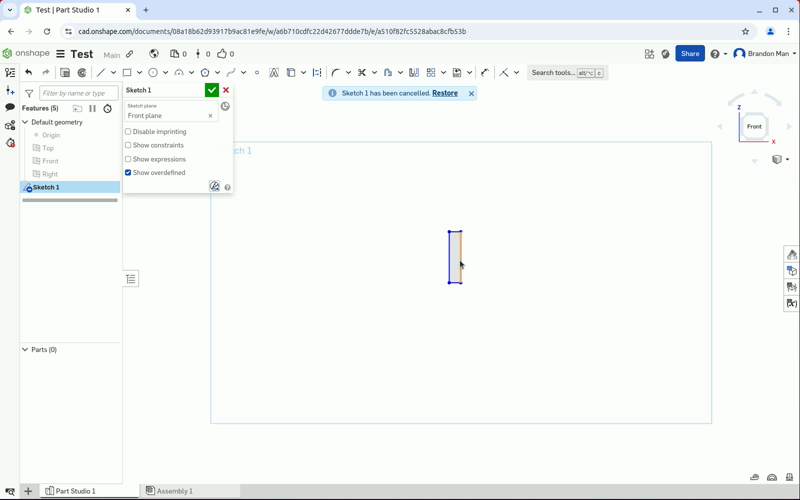
scroll(6)
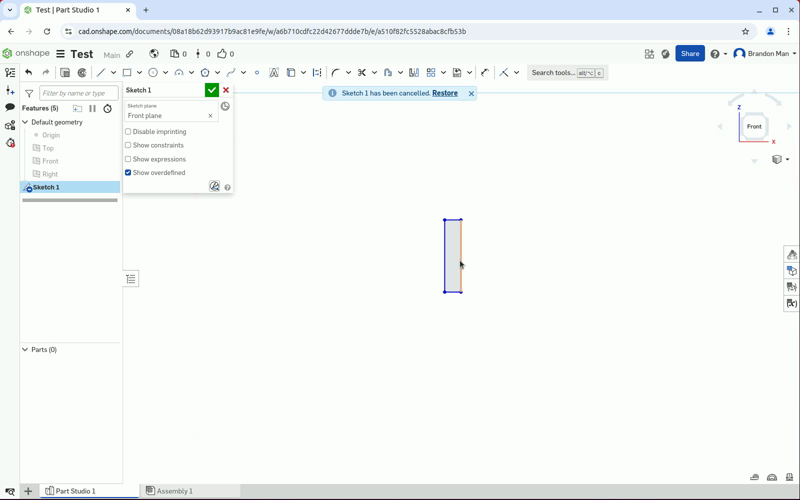
scroll(6)
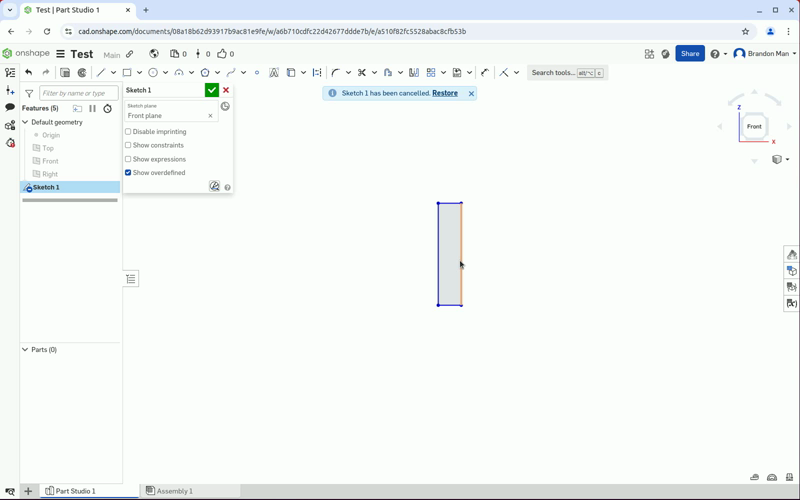
scroll(6)
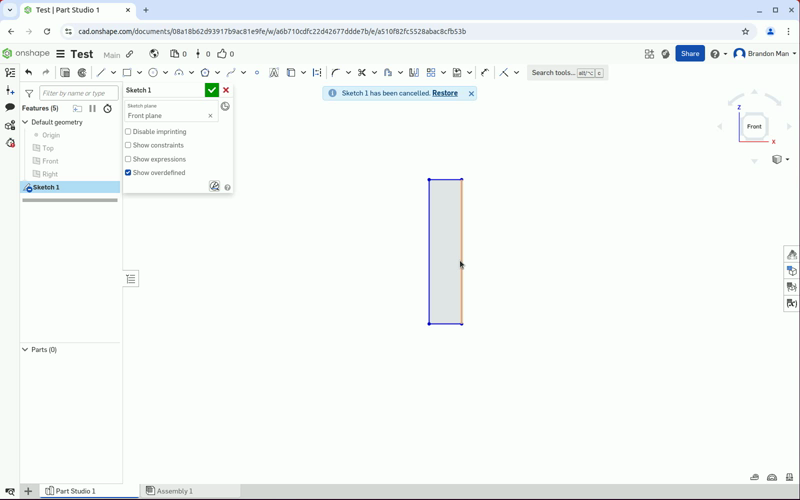
scroll(6)
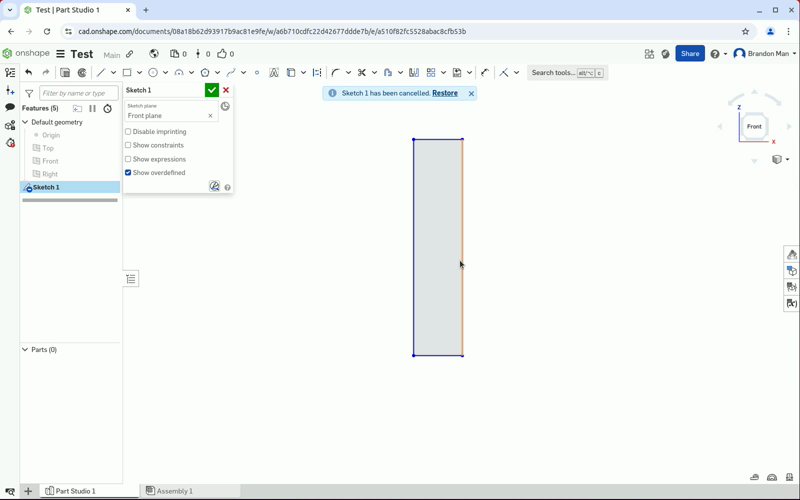
scroll(6)
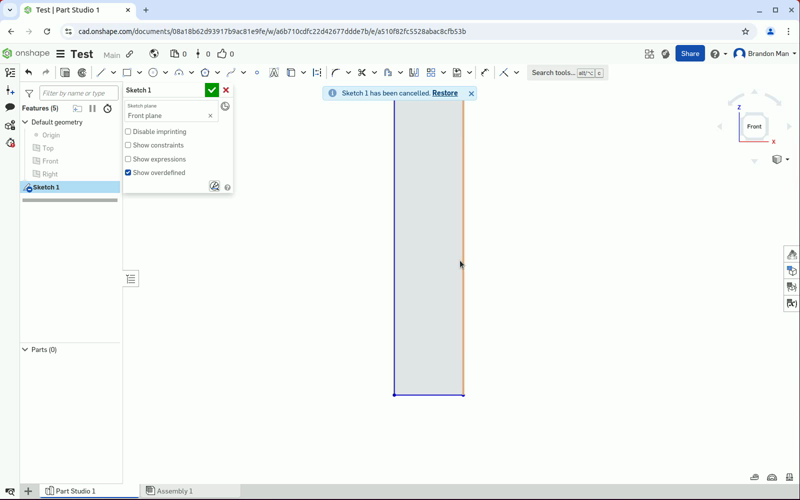
scroll(6)
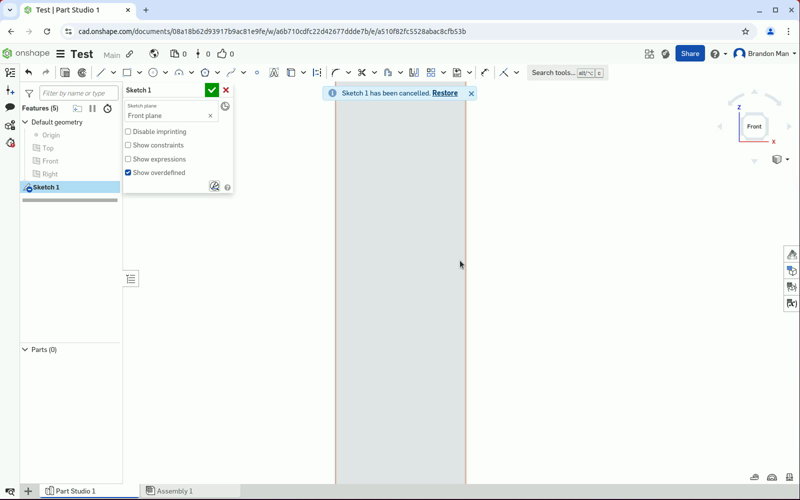
click(460, 260)
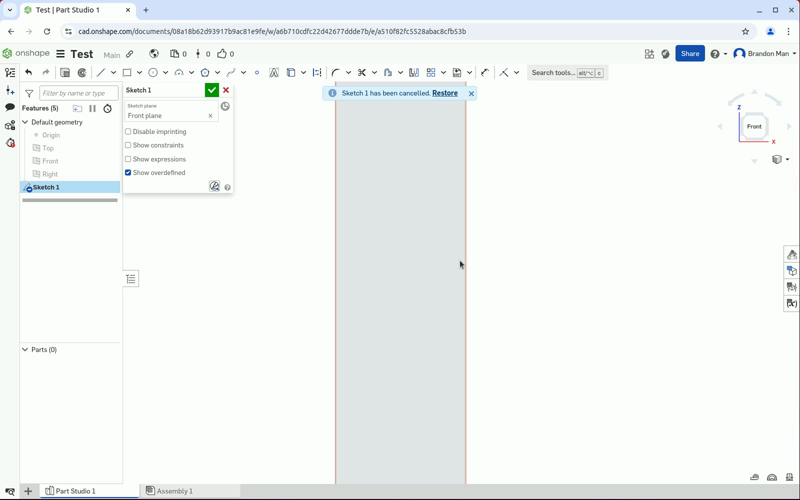
scroll(-6)
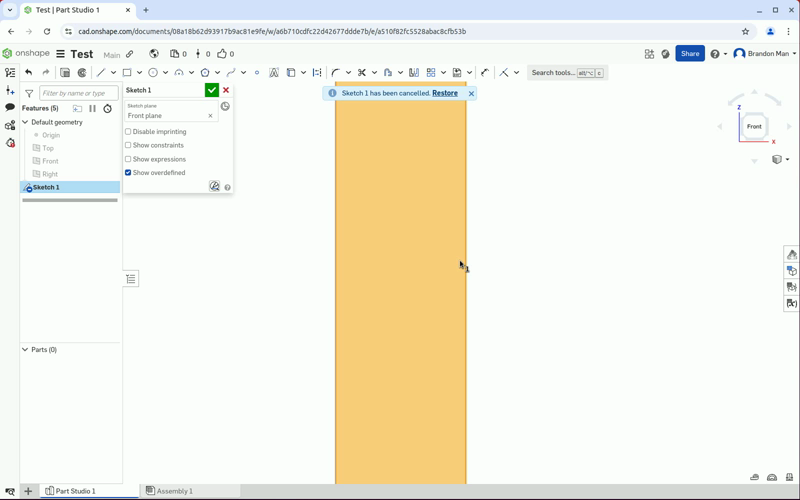
scroll(-6)
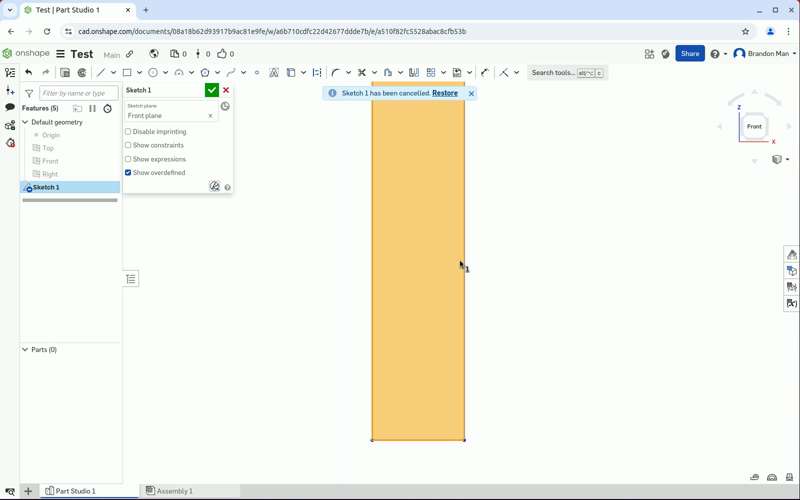
scroll(-6)
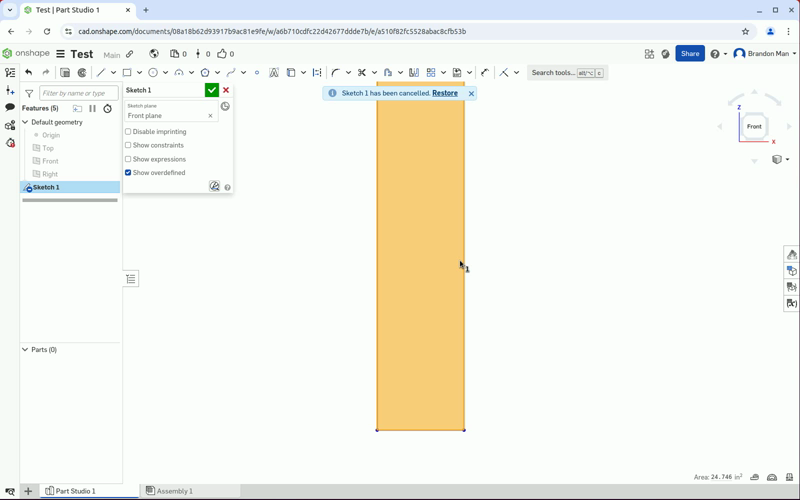
scroll(-6)
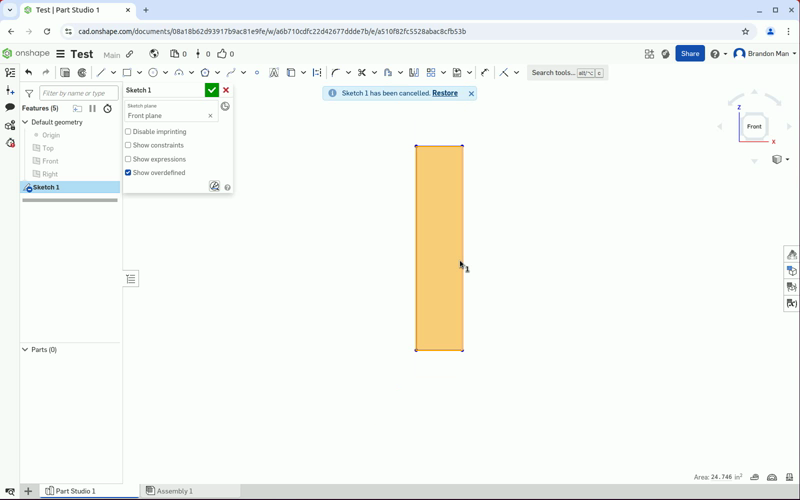
scroll(-6)
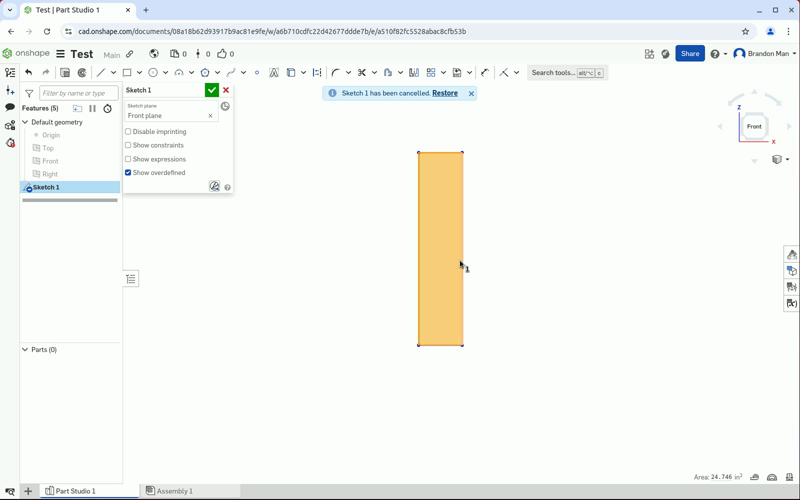
scroll(-6)
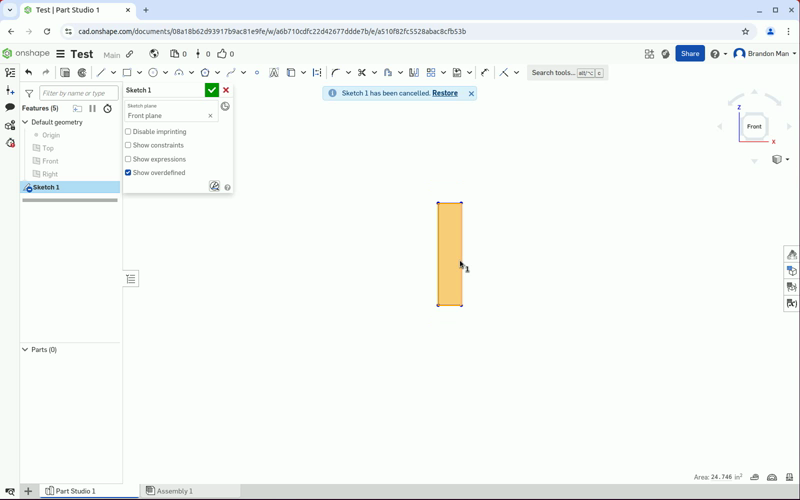
scroll(-6)
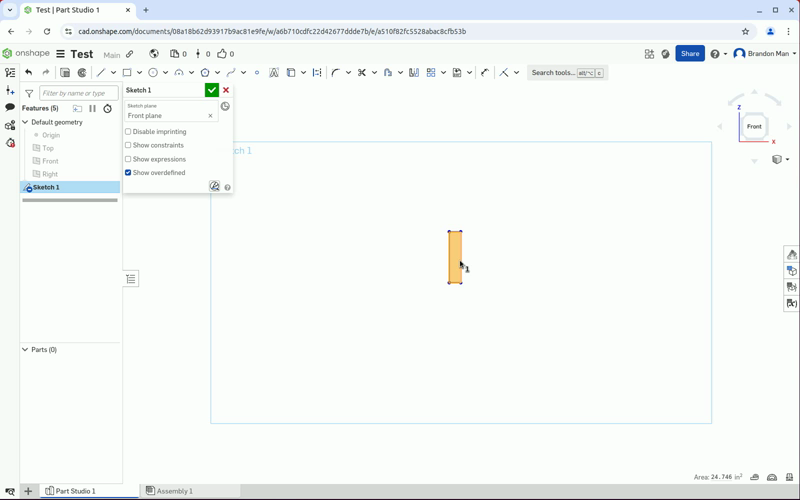
mouse_move(73, 352)
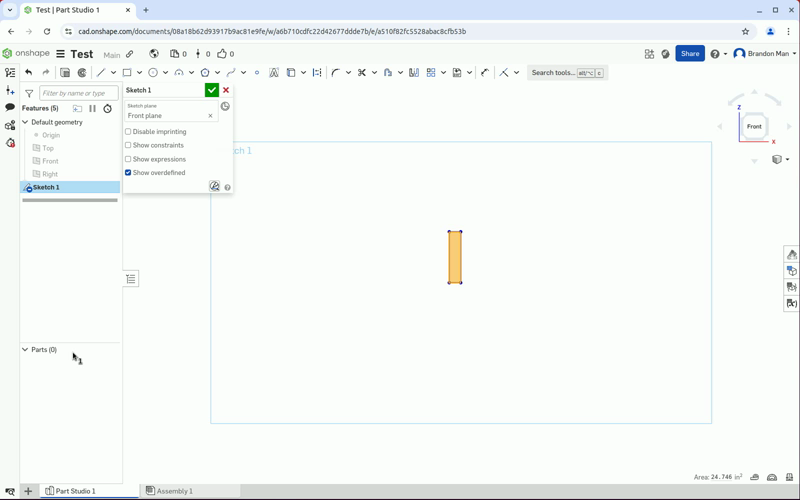
key(shift+y)
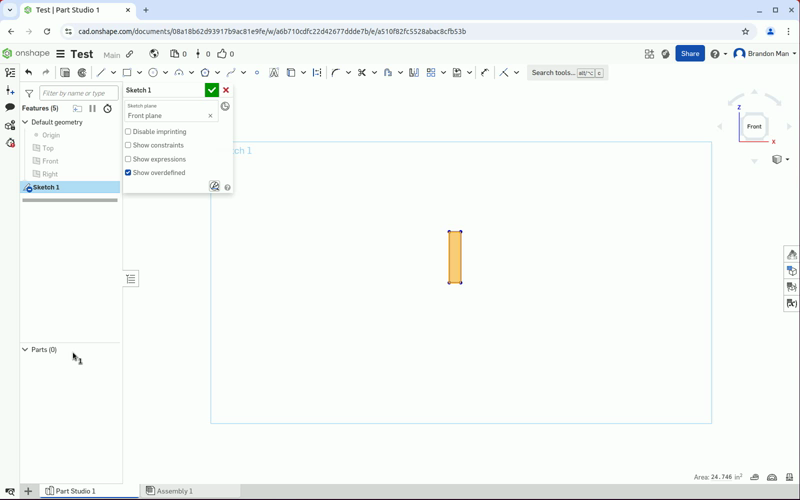
key(shift+e)
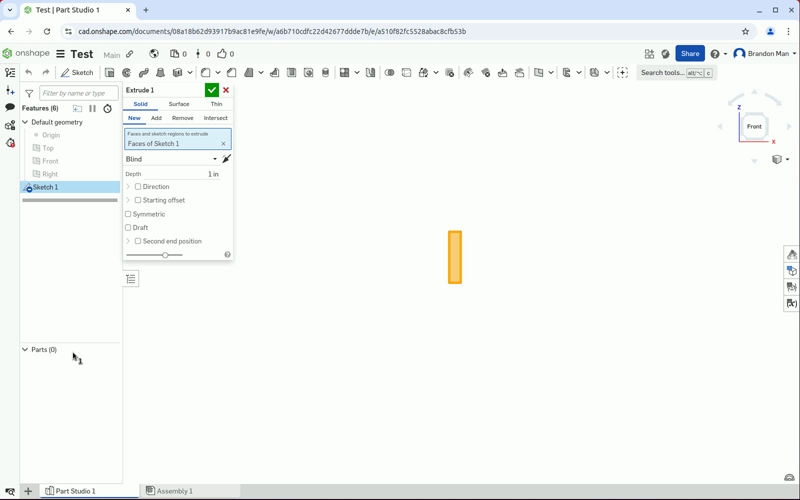
mouse_move(143, 106)
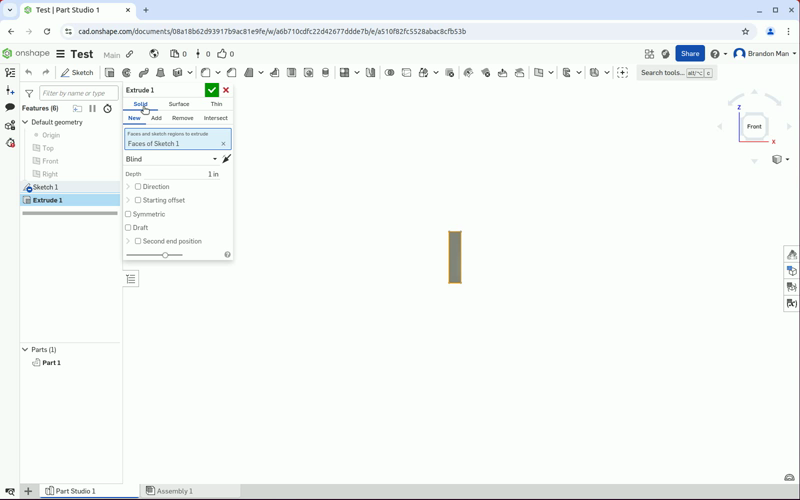
click(143, 106)
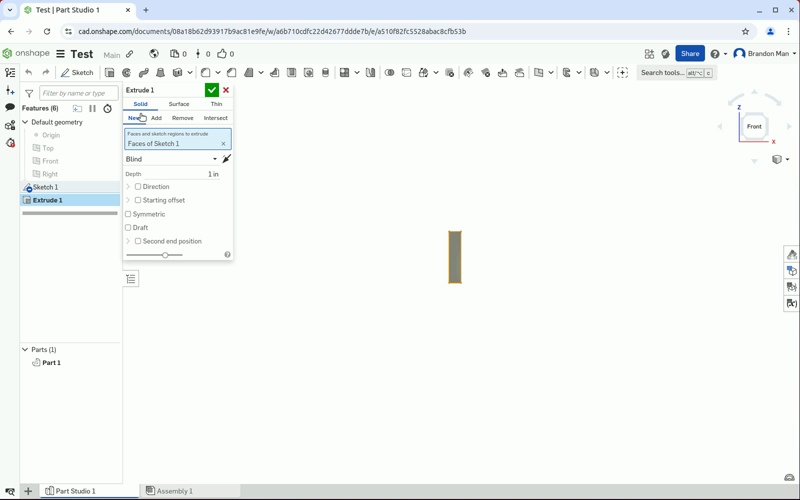
mouse_move(137, 120)
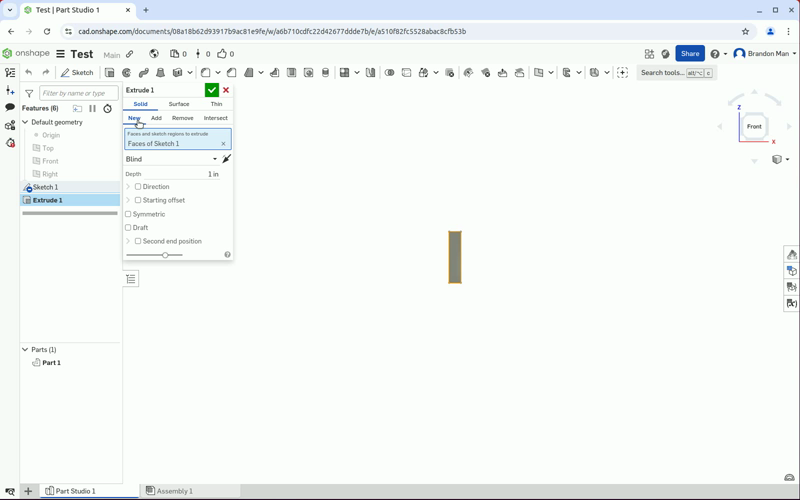
click(137, 120)
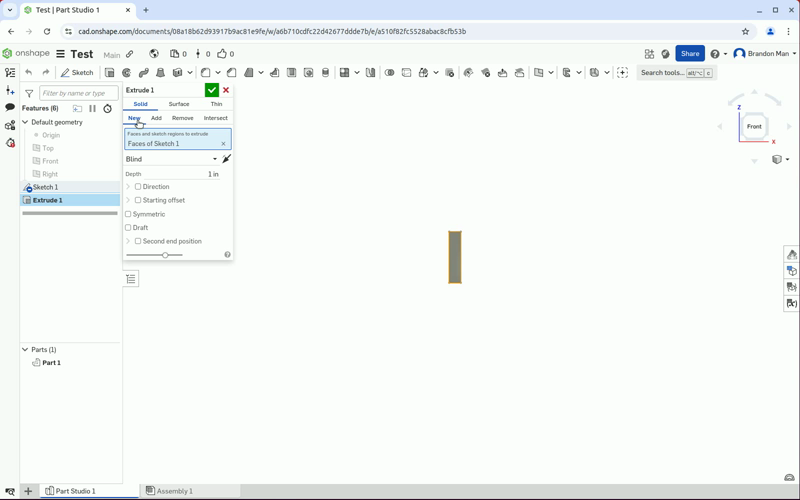
key(tab, 4)
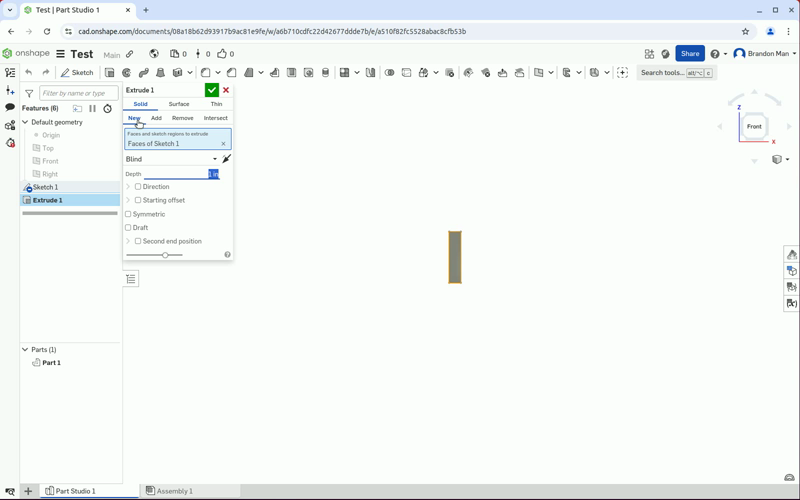
text(0.481)
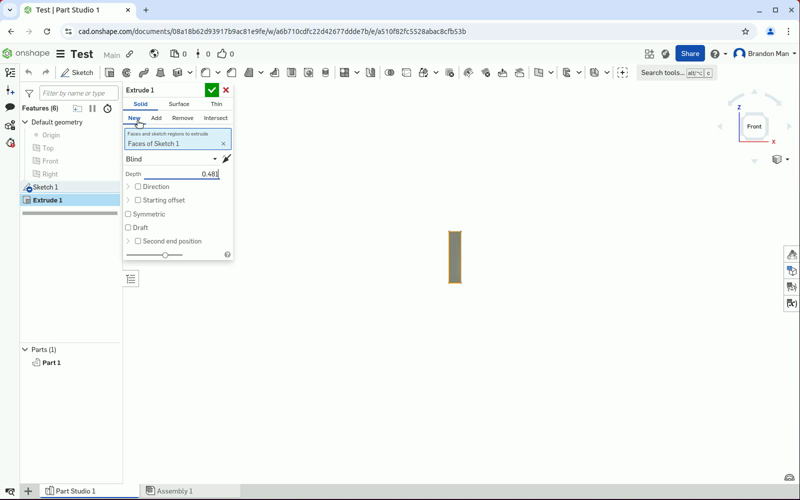
key(enter)
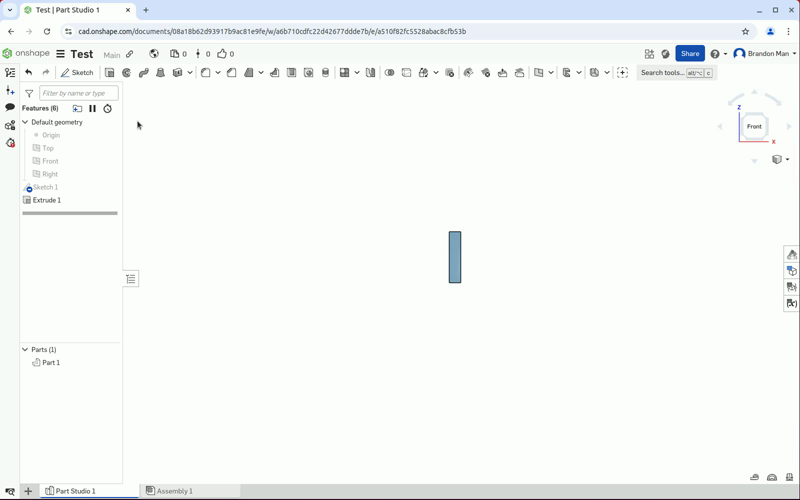
key(shift+h)
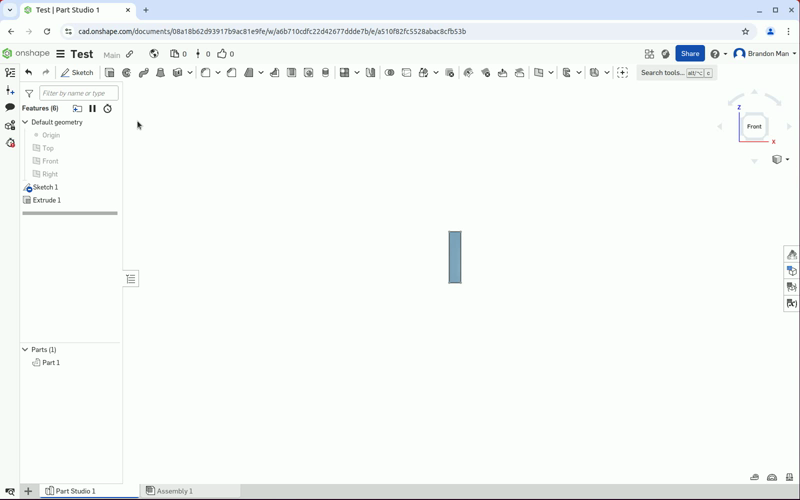
key(shift+h)
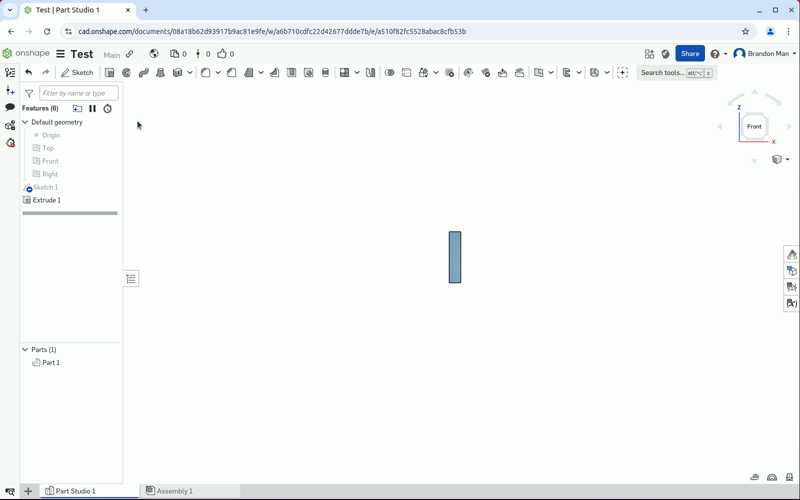
mouse_move(73, 189)
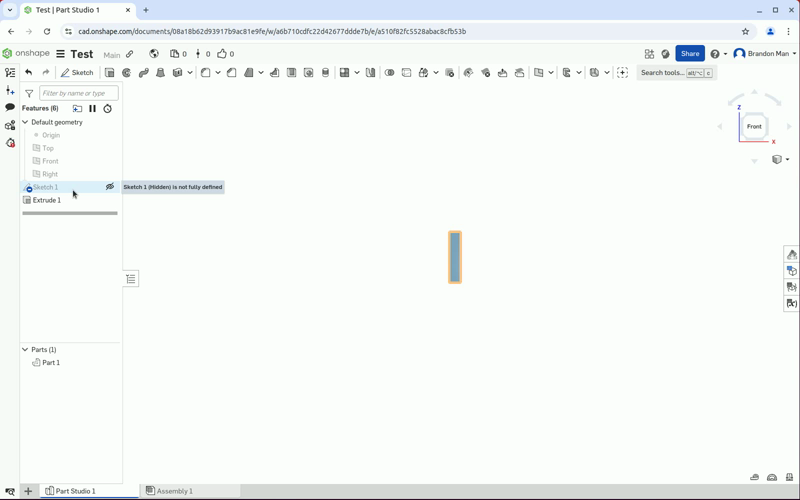
click(73, 189)
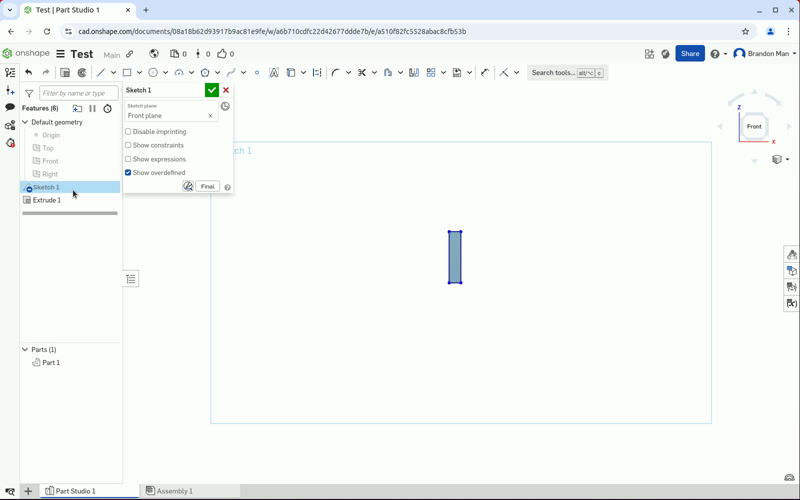
mouse_move(229, 92)
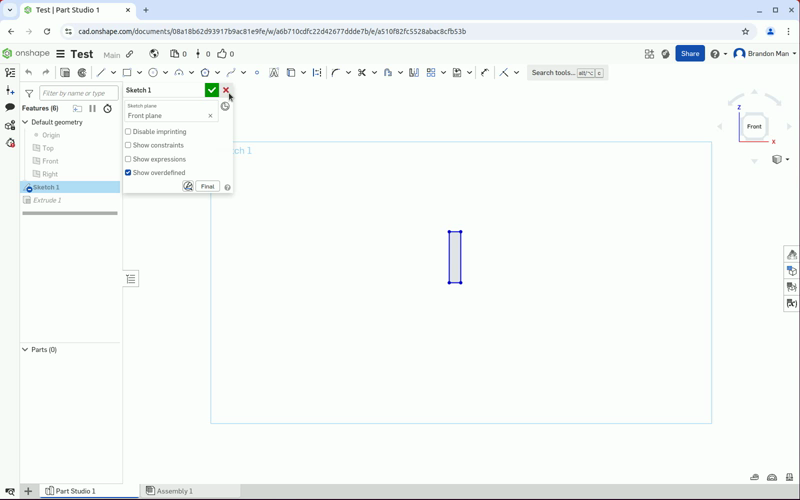
click(229, 92)
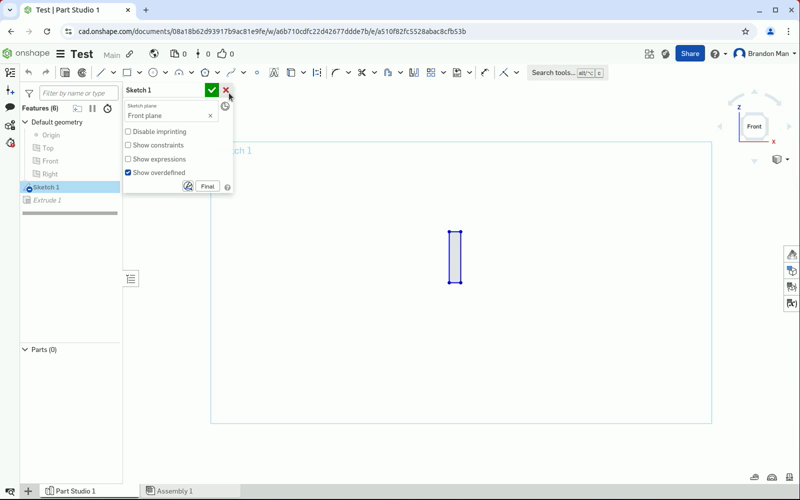
key(shift+s)
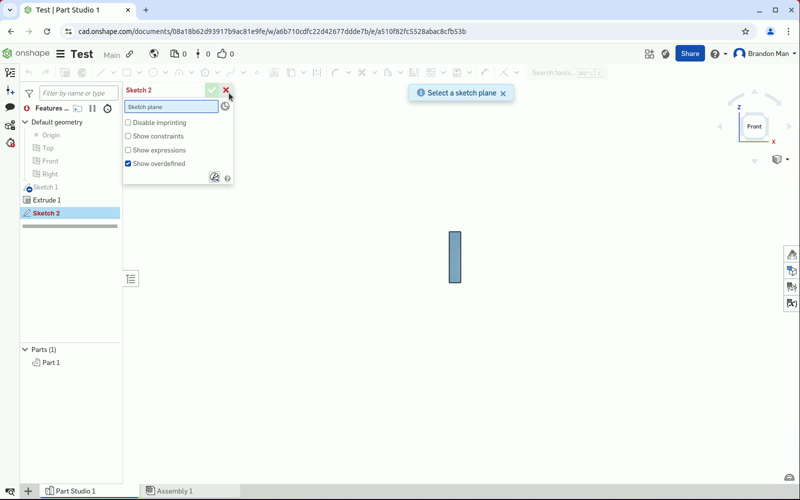
mouse_move(73, 163)
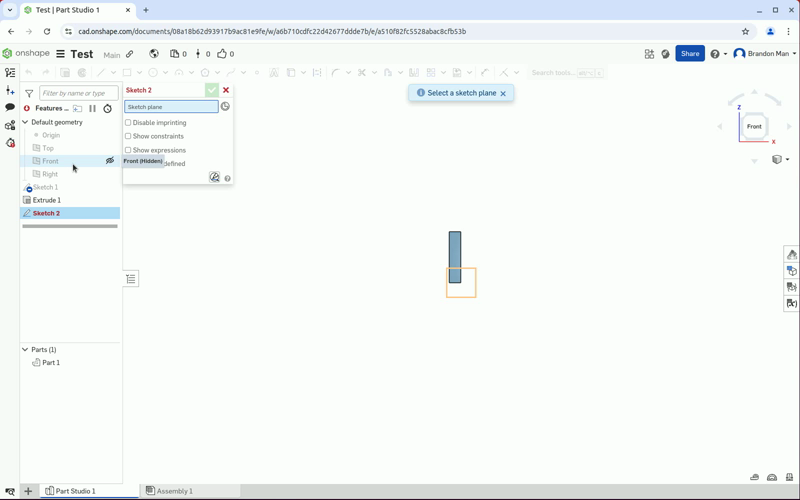
click(73, 163)
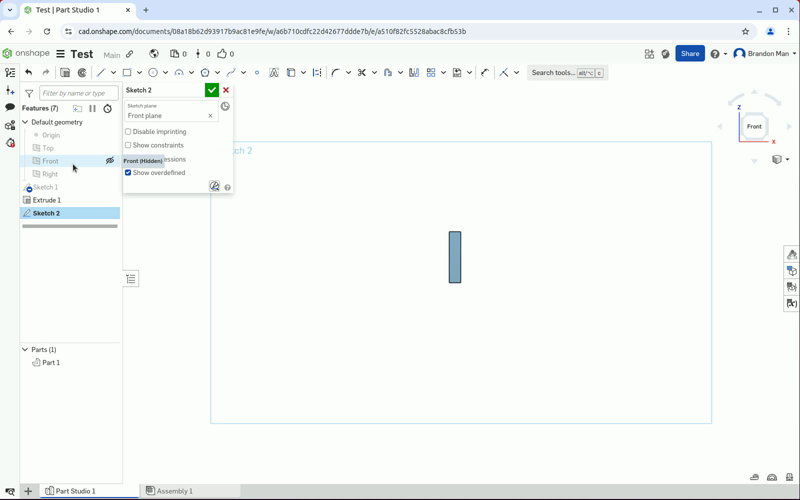
mouse_move(73, 352)
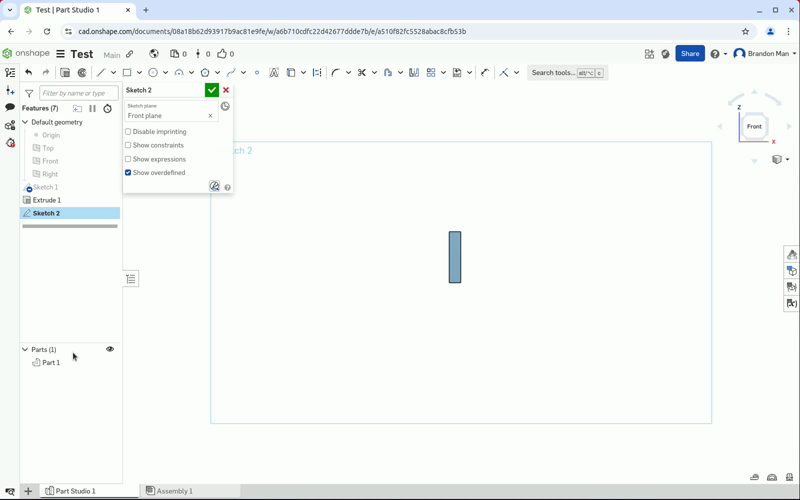
key(y)
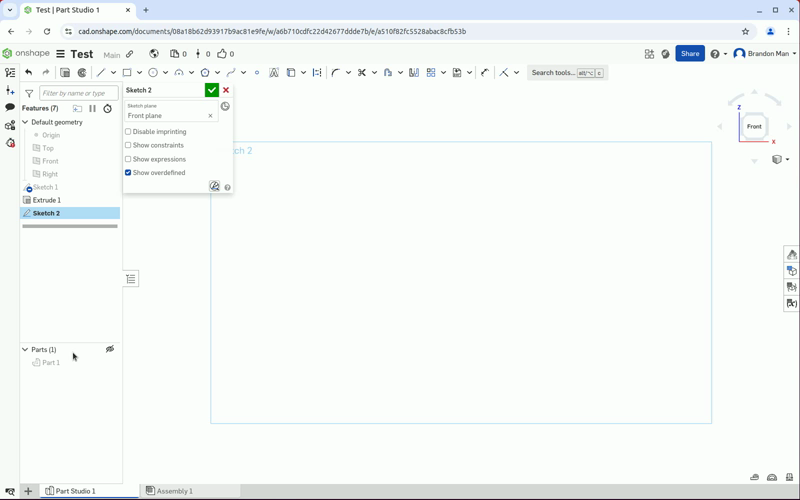
key(l)
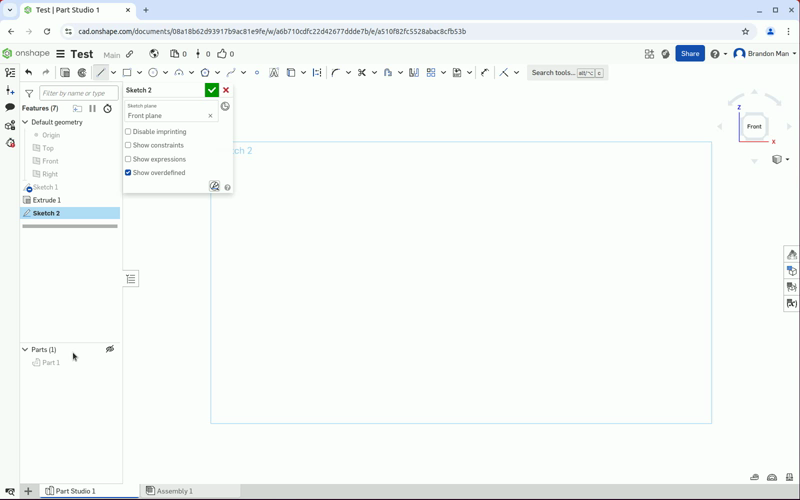
key_down(shift)
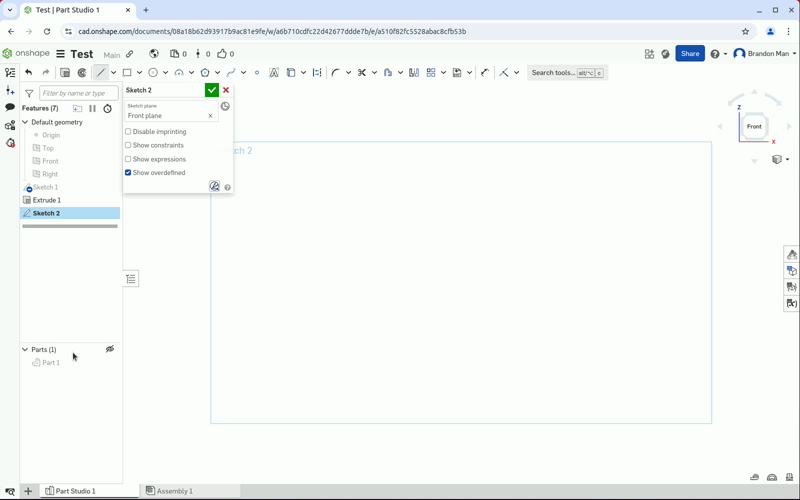
mouse_move(465, 282)
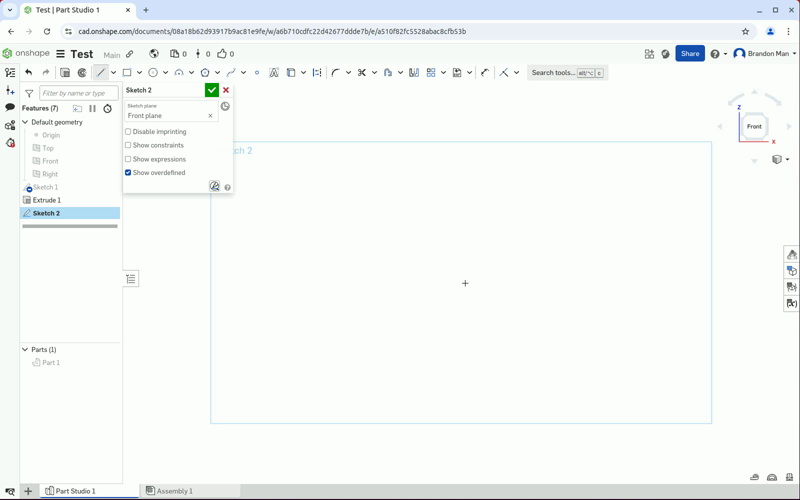
click(465, 282)
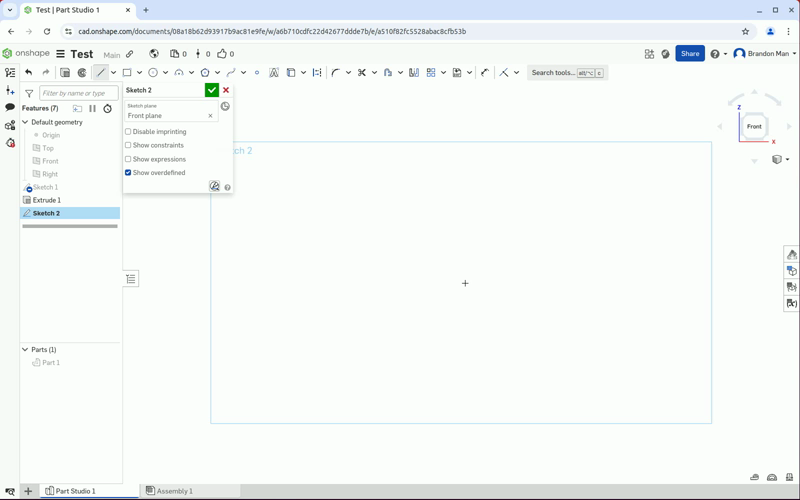
key_up(shift)
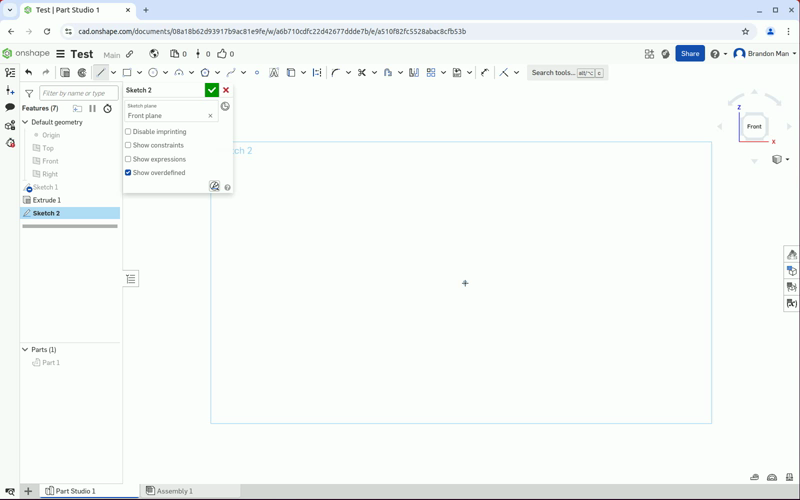
key_down(shift)
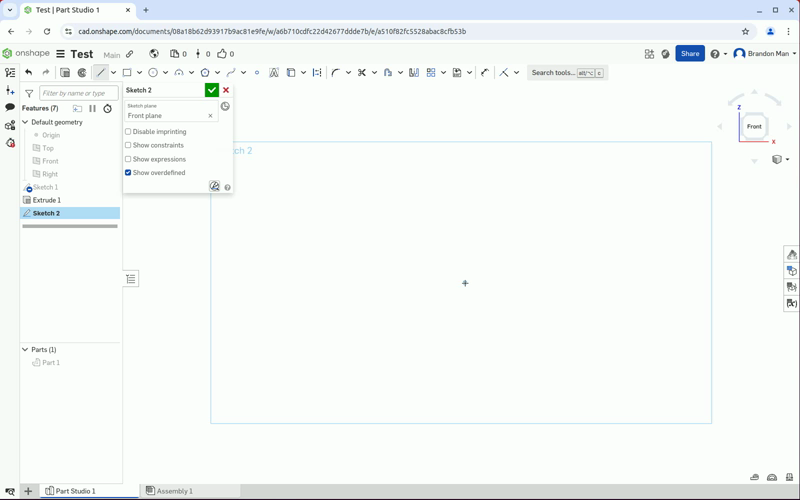
mouse_move(495, 282)
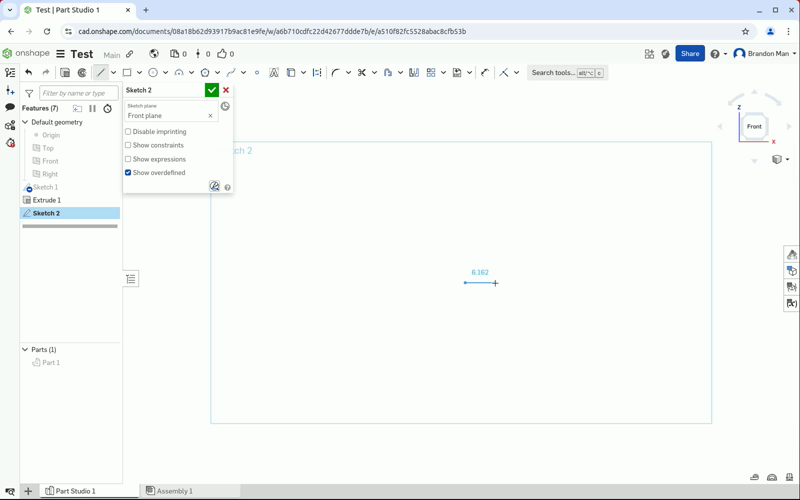
mouse_move(473, 282)
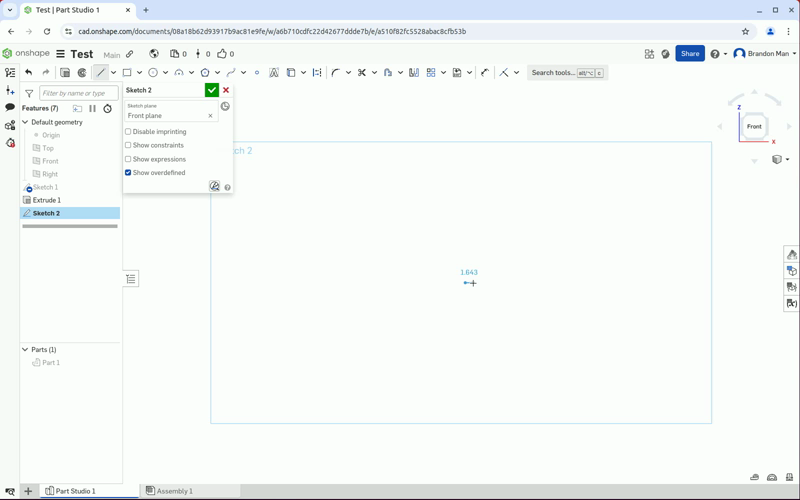
click(473, 282)
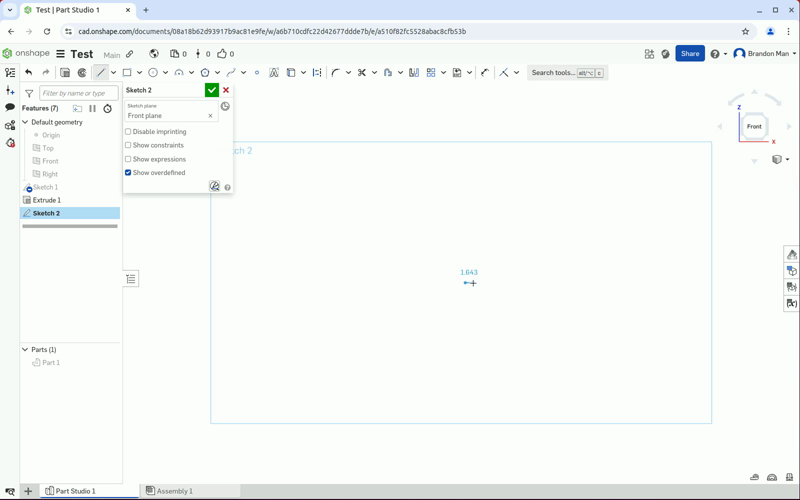
key_up(shift)
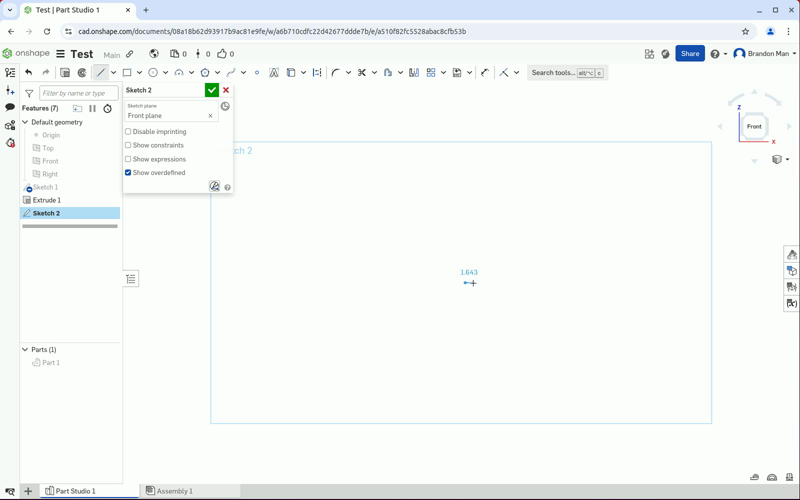
key_down(shift)
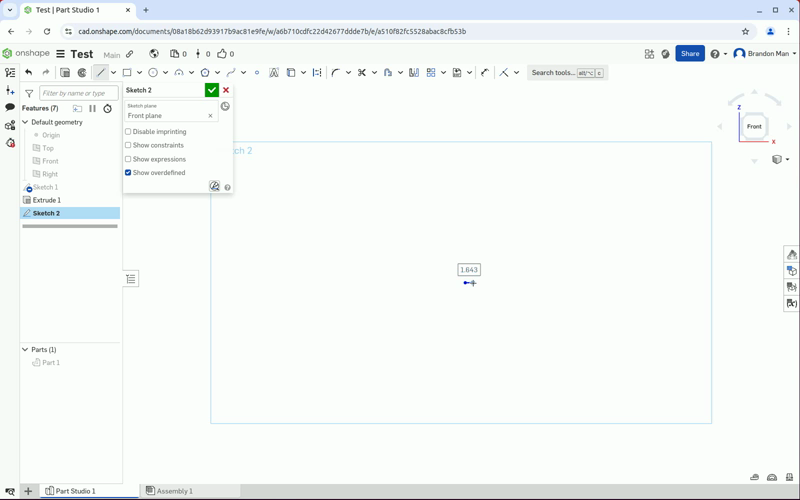
mouse_move(503, 282)
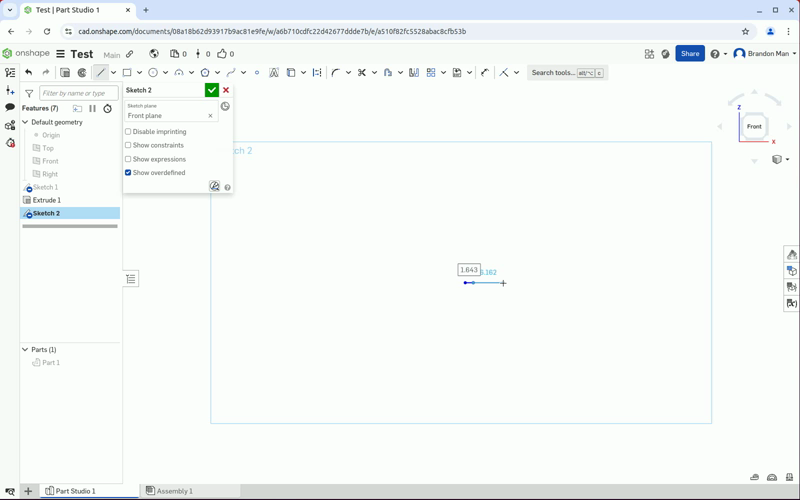
mouse_move(473, 231)
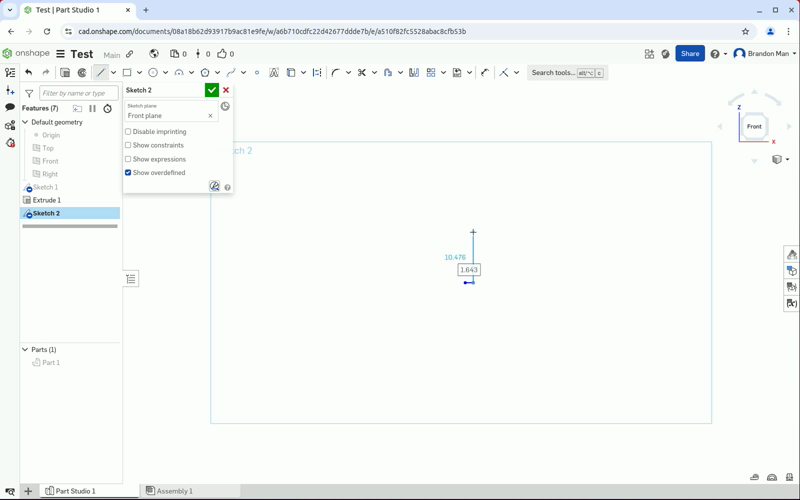
click(473, 231)
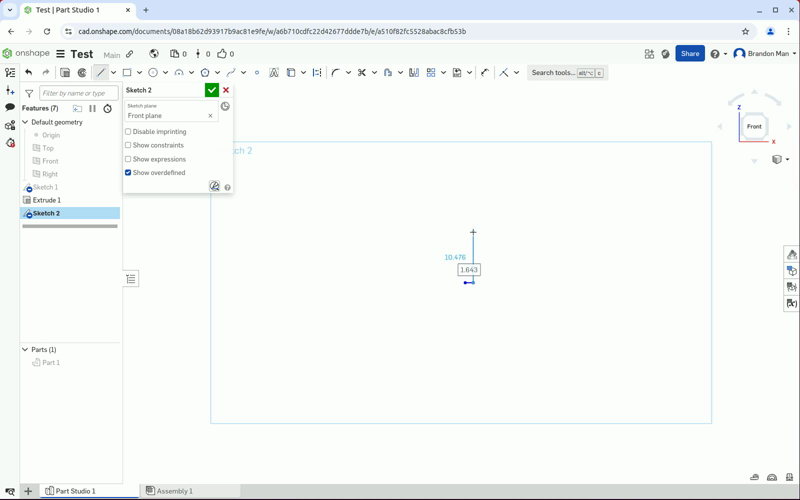
key_up(shift)
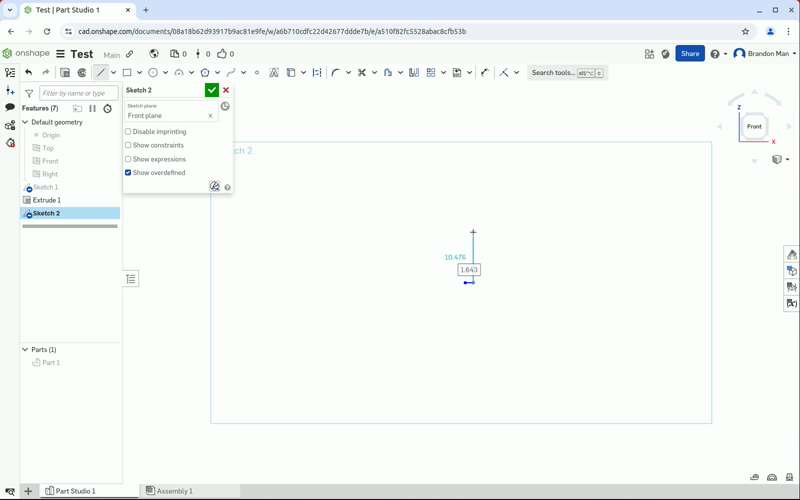
key_down(shift)
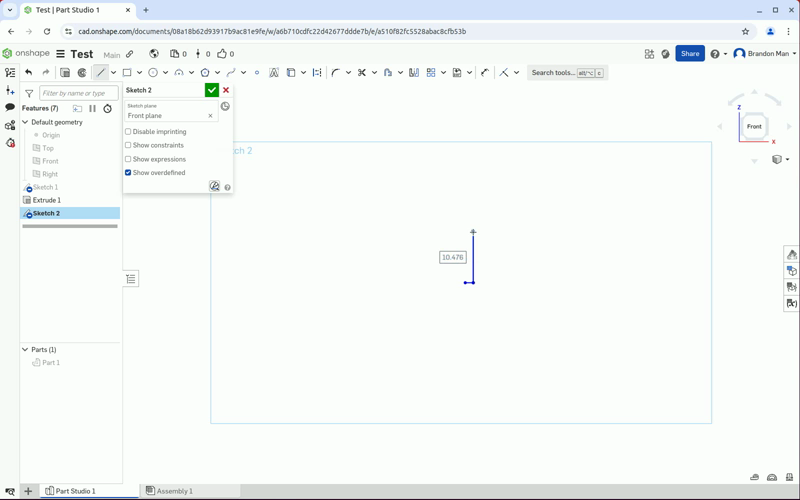
mouse_move(503, 231)
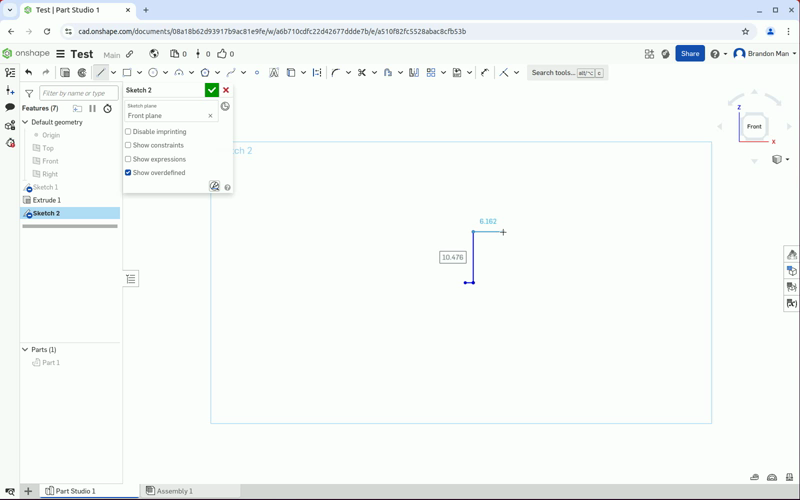
mouse_move(465, 231)
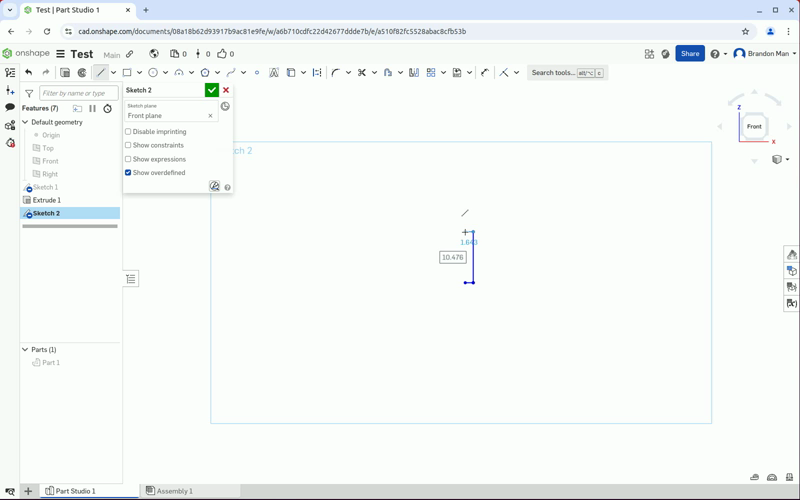
click(465, 231)
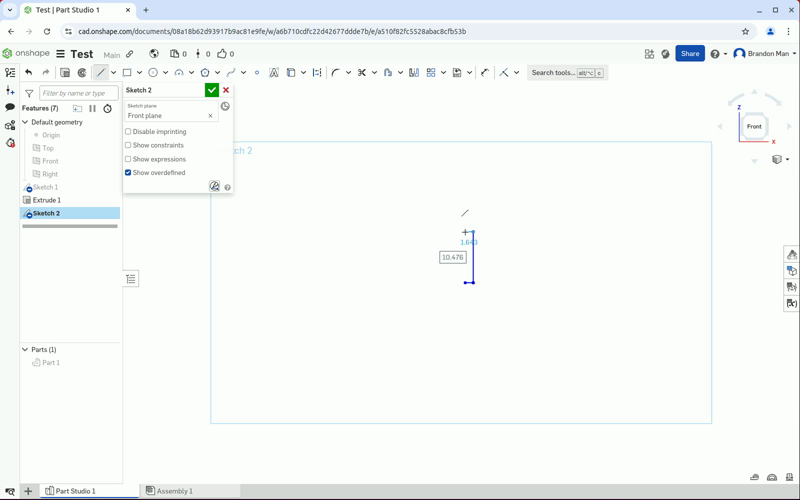
key_up(shift)
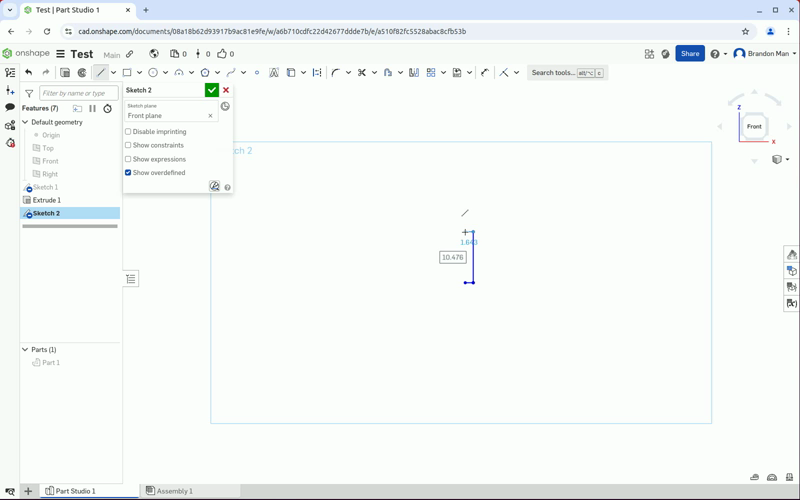
mouse_move(495, 231)
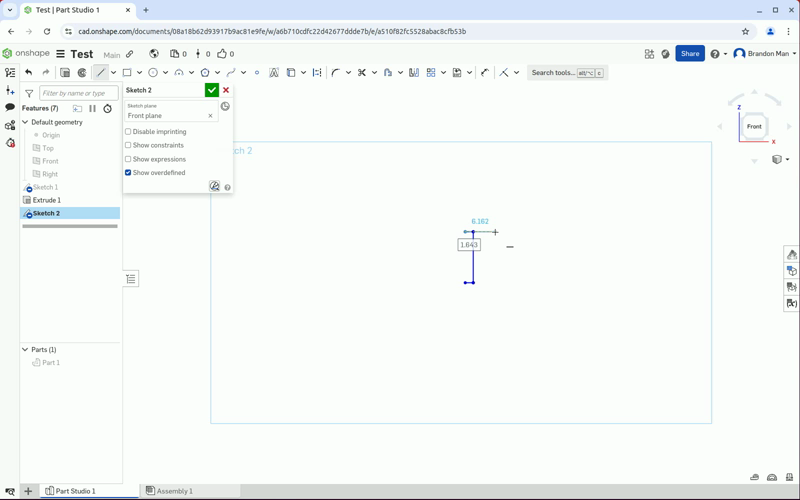
key_down(shift)
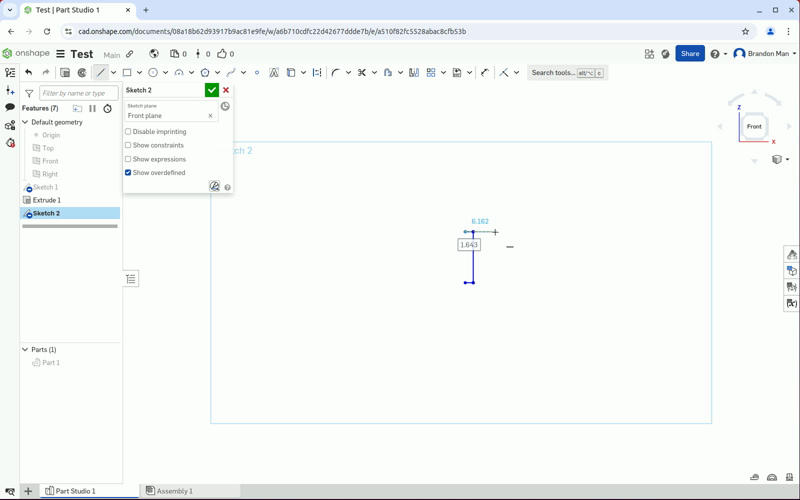
mouse_move(465, 282)
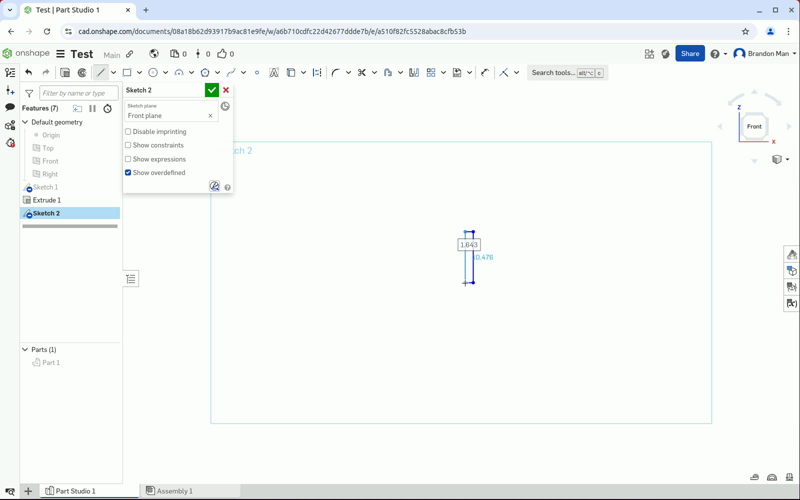
key_up(shift)
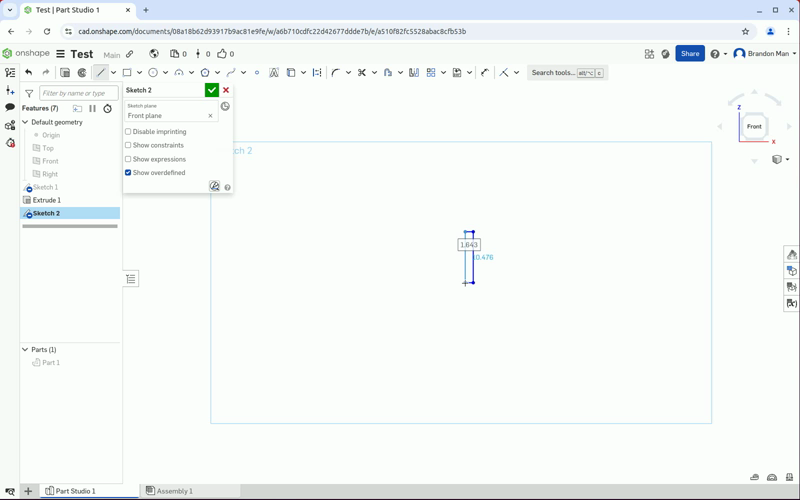
click(465, 282)
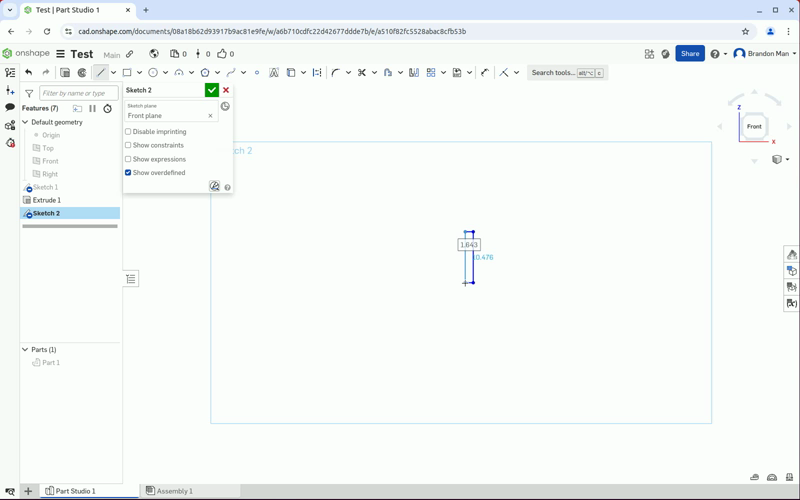
key(esc)
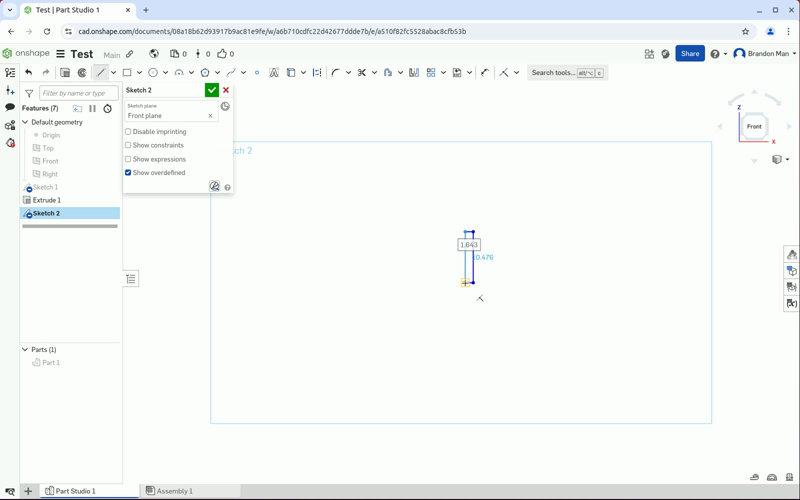
mouse_move(467, 249)
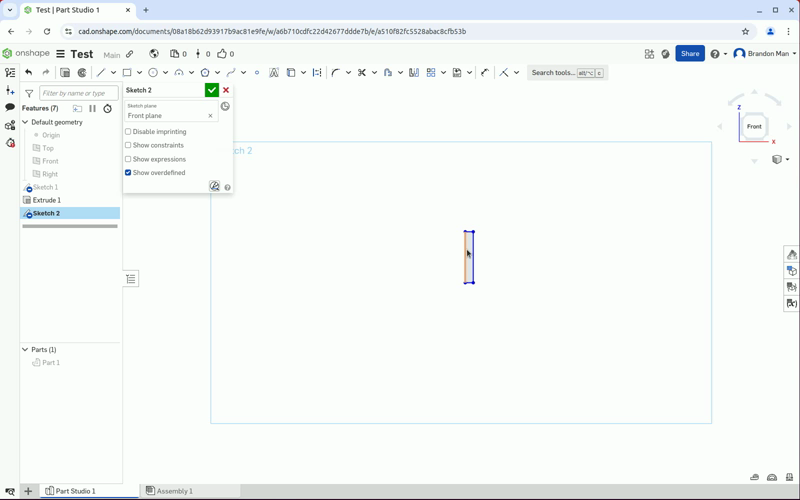
scroll(6)
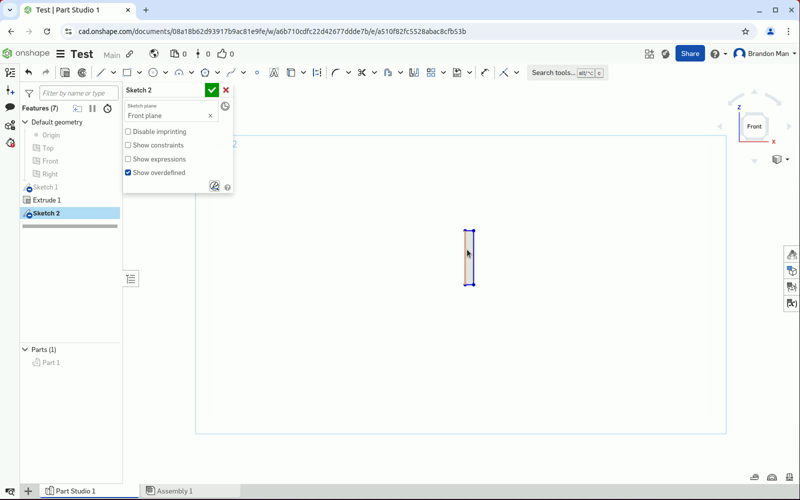
scroll(6)
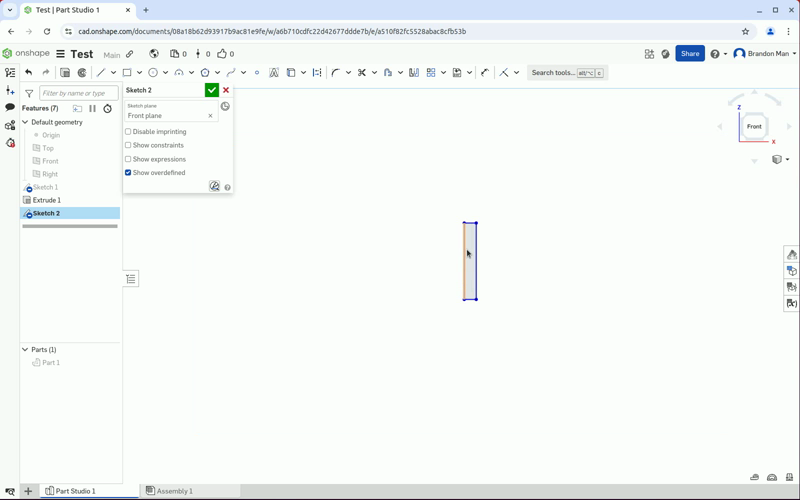
scroll(6)
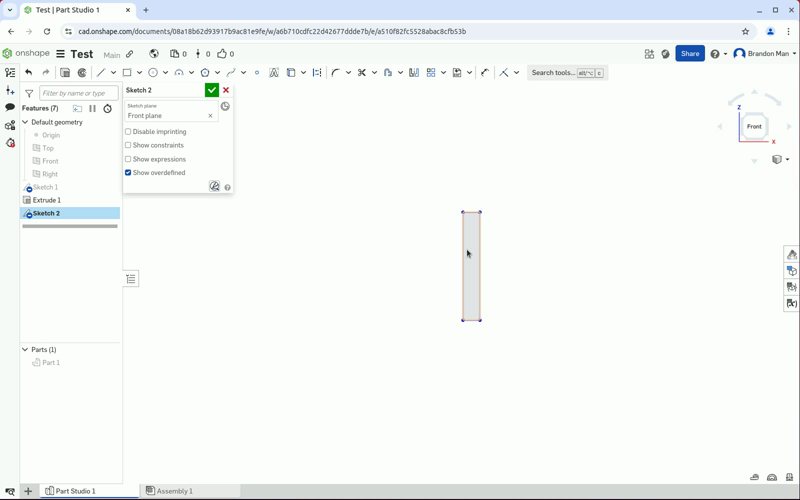
scroll(6)
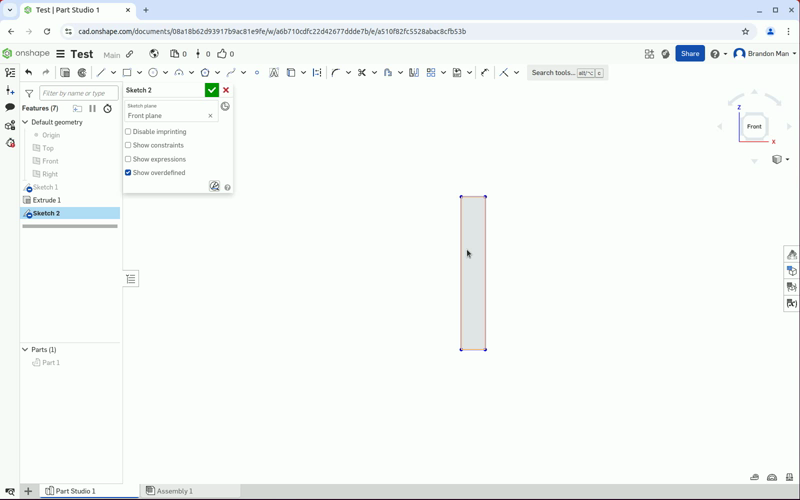
scroll(6)
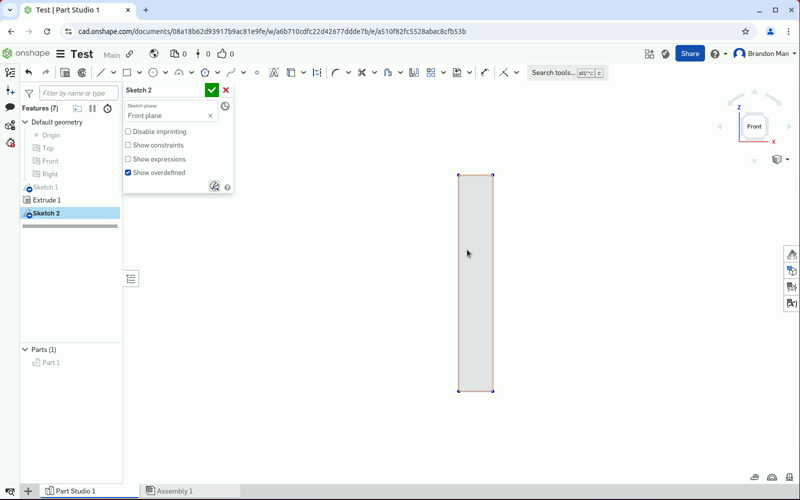
scroll(6)
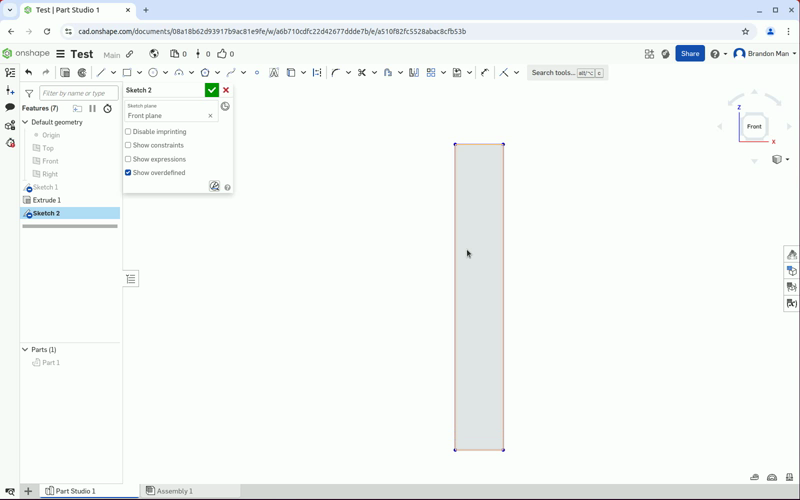
scroll(6)
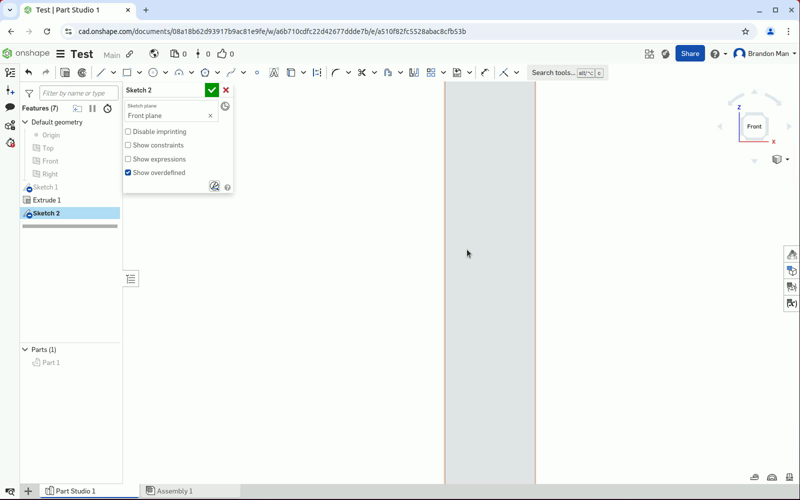
click(467, 249)
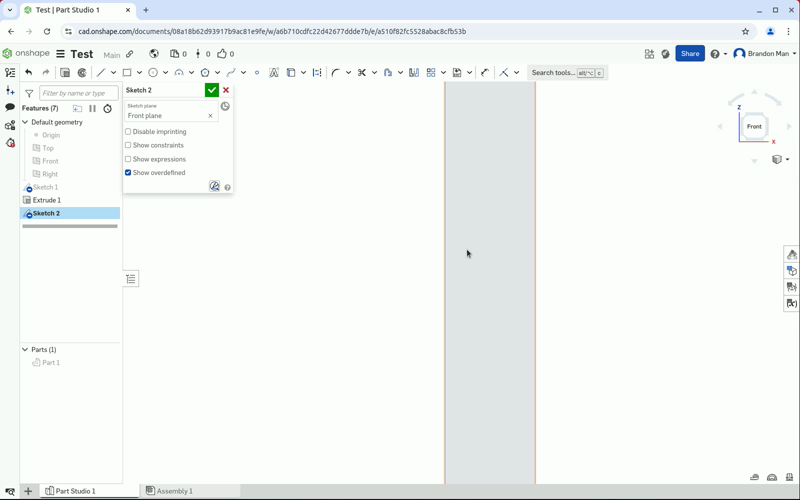
scroll(-6)
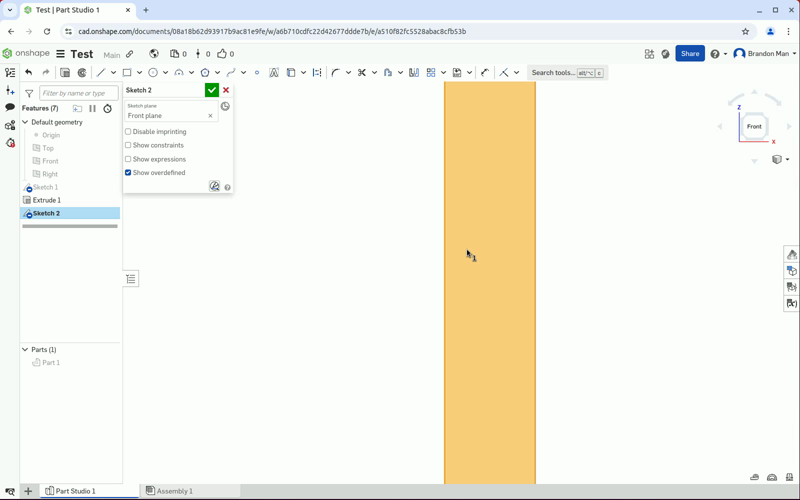
scroll(-6)
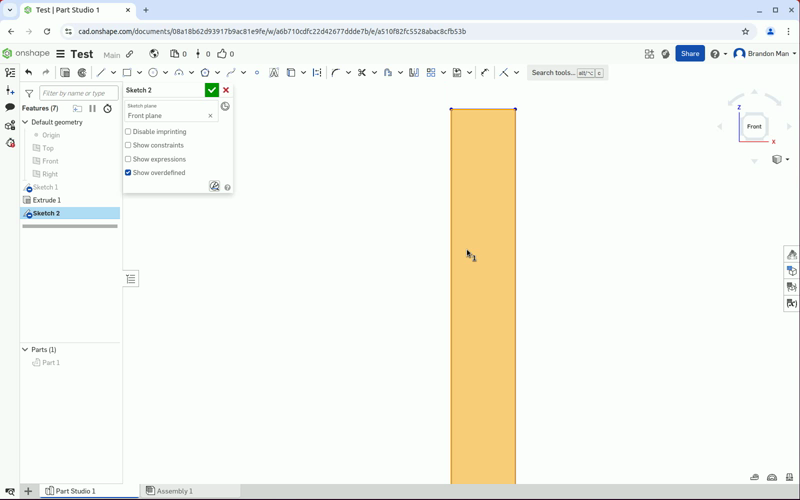
scroll(-6)
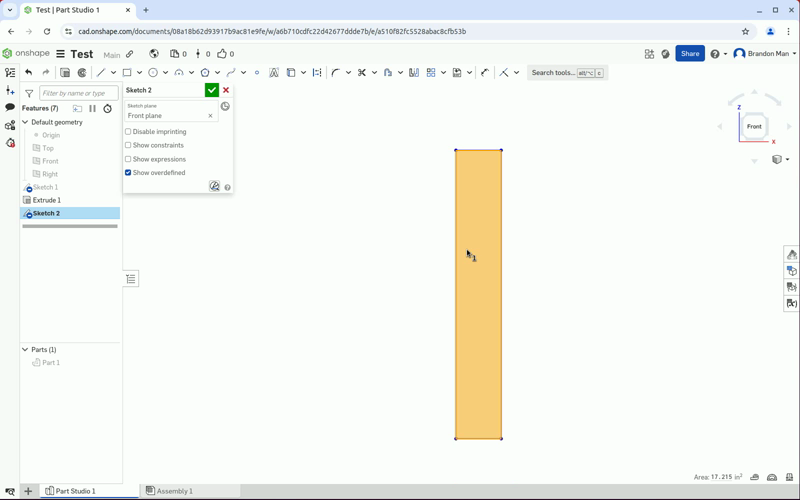
scroll(-6)
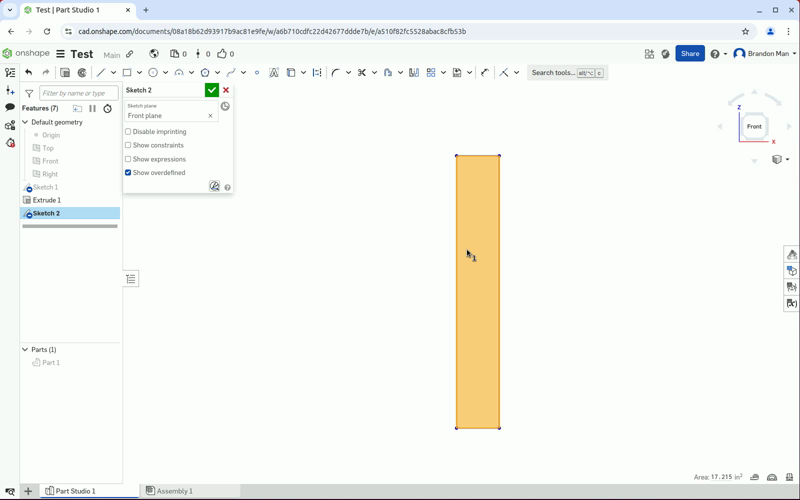
scroll(-6)
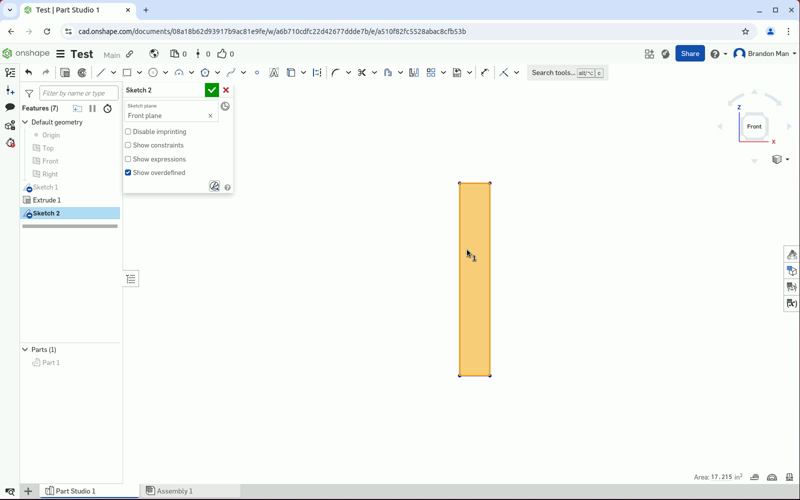
scroll(-6)
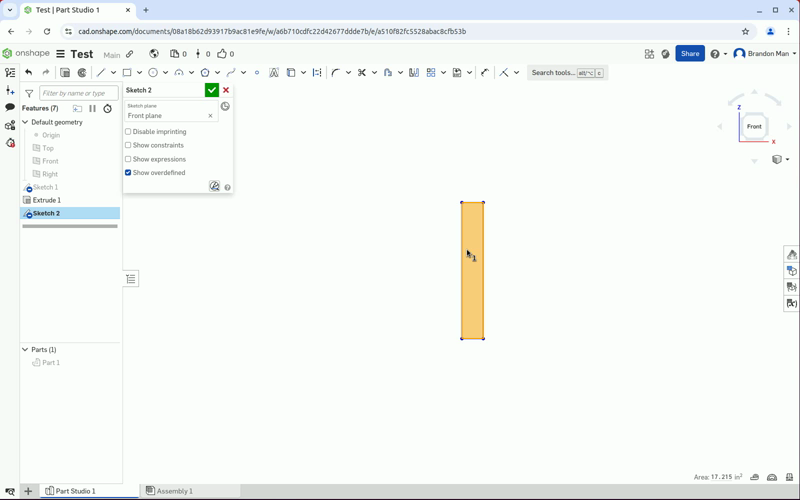
scroll(-6)
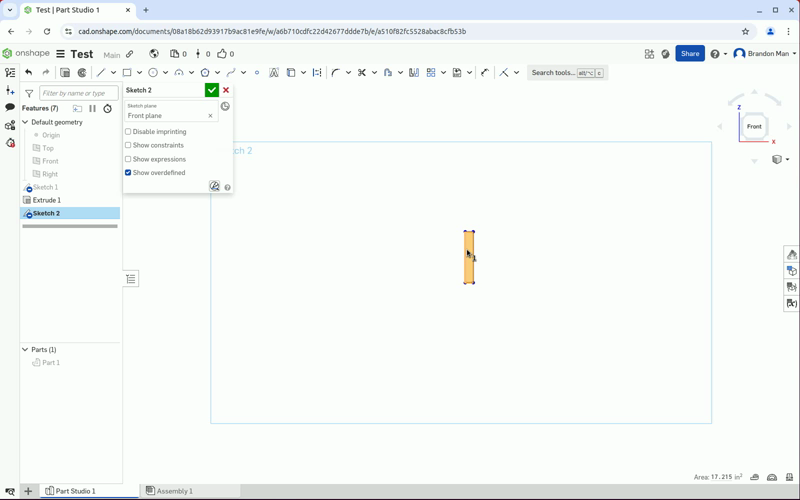
mouse_move(73, 352)
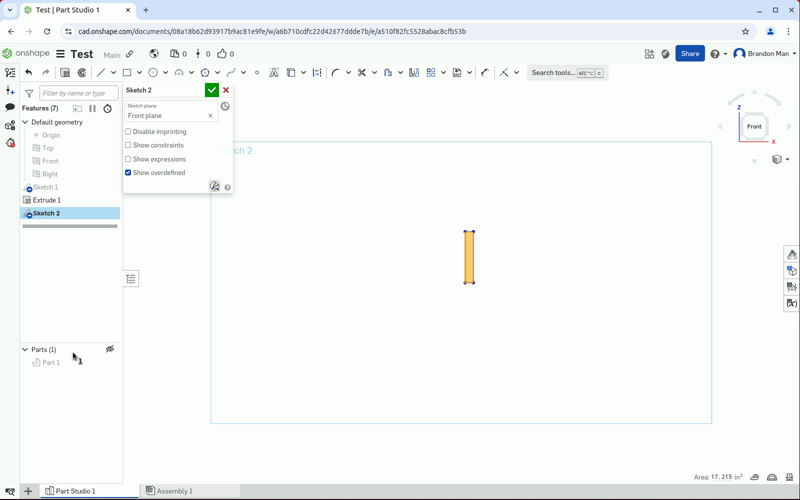
key(shift+y)
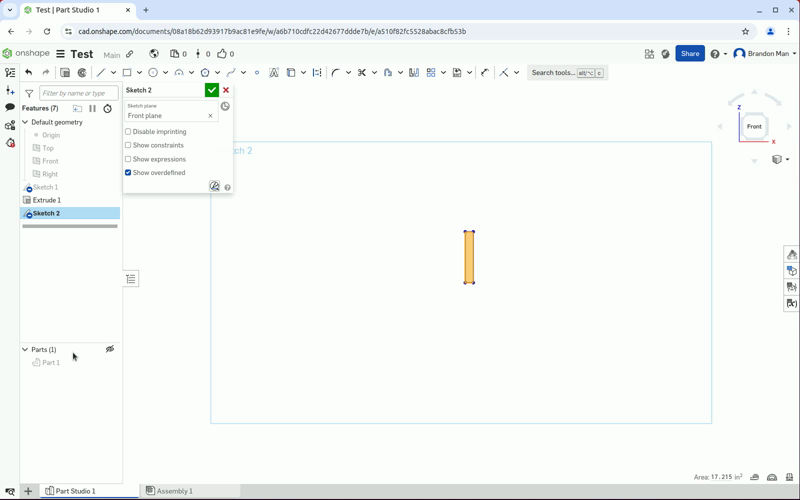
key(shift+e)
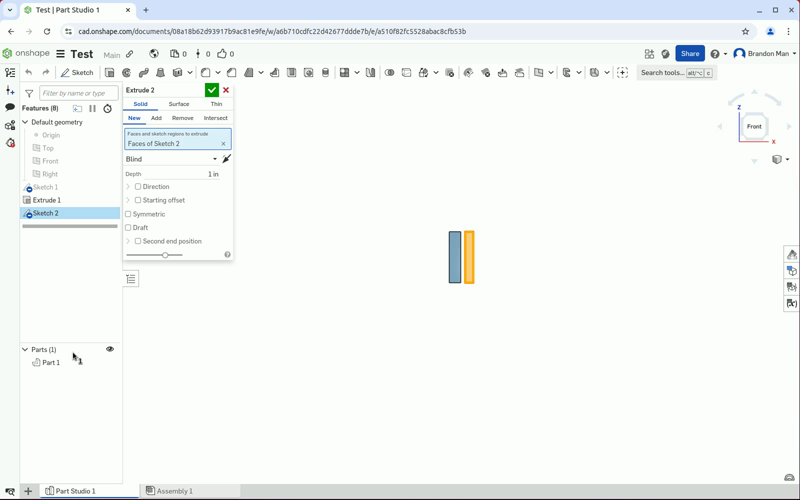
mouse_move(143, 106)
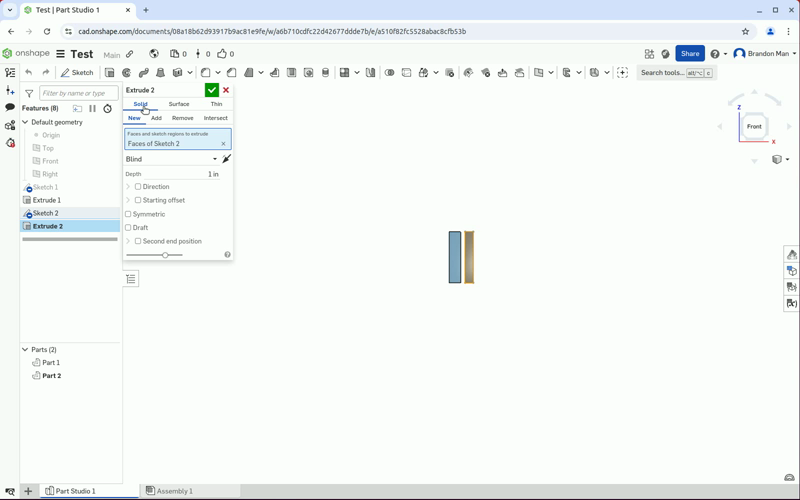
click(143, 106)
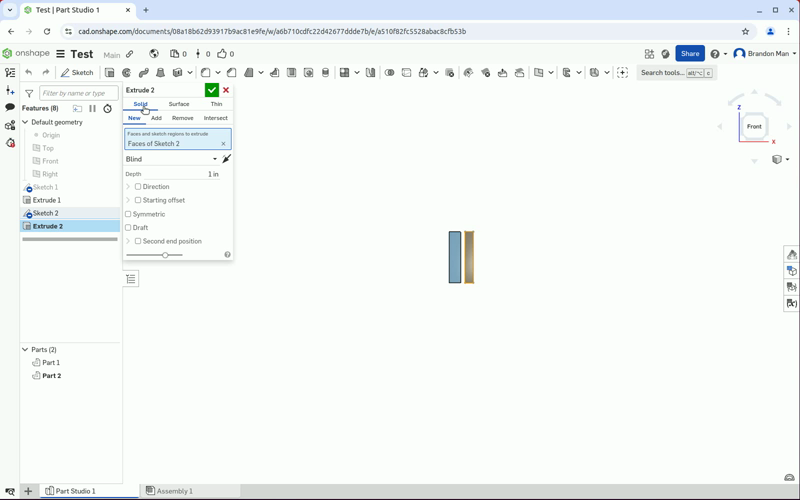
mouse_move(137, 120)
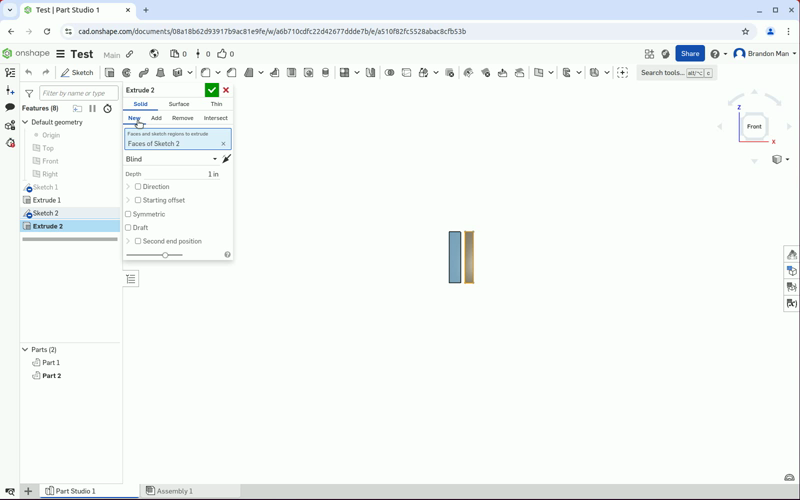
click(137, 120)
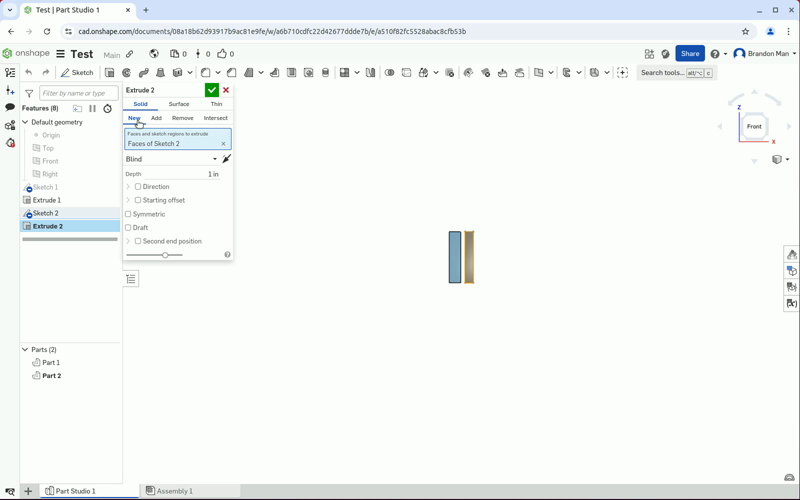
key(tab, 4)
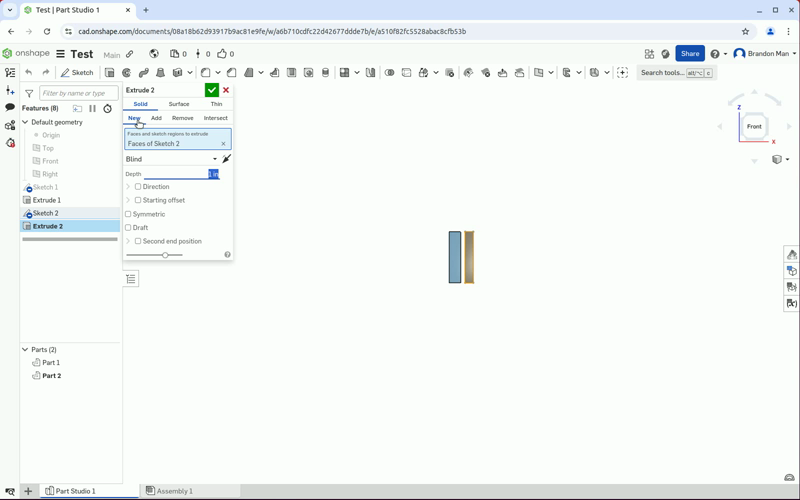
text(0.481)
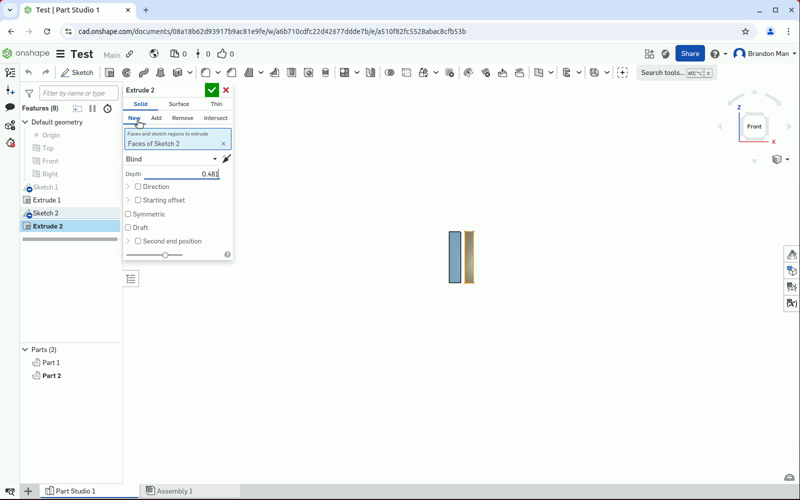
key(enter)
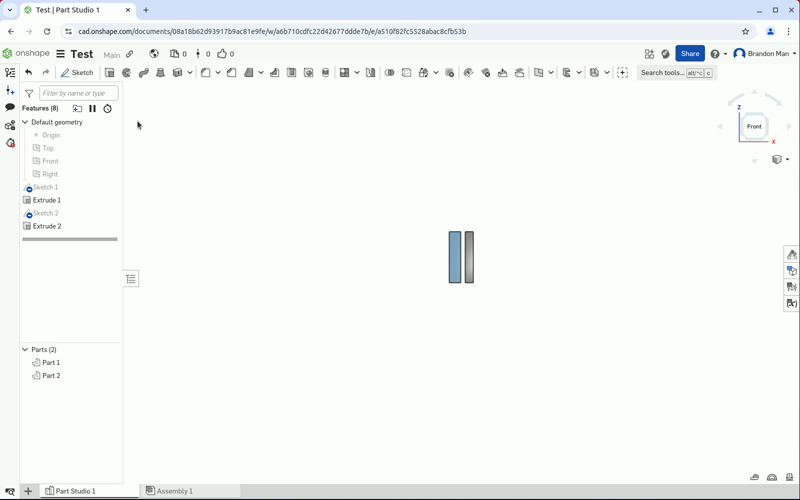
key(shift+h)
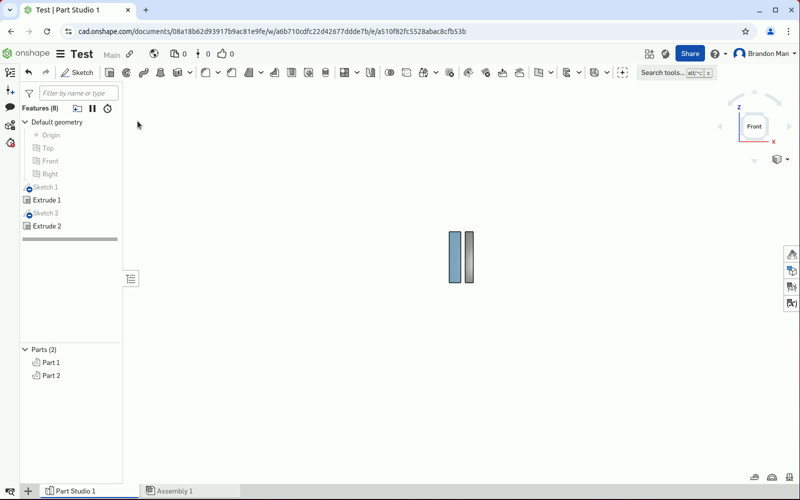
key(shift+h)
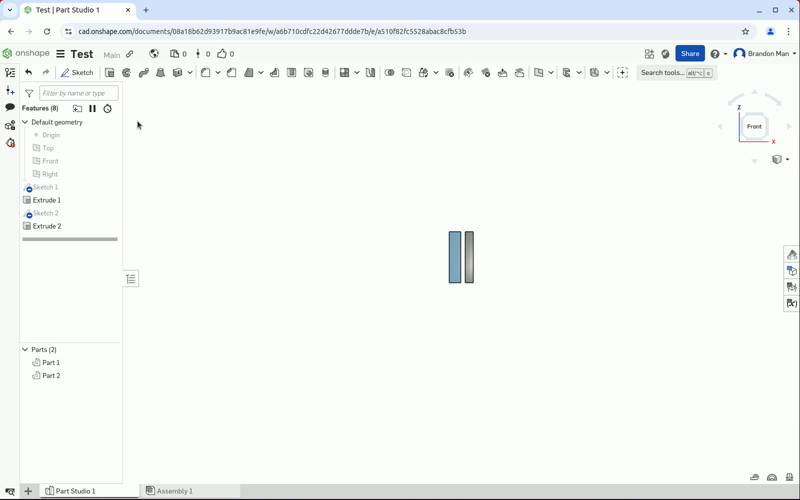
mouse_move(73, 189)
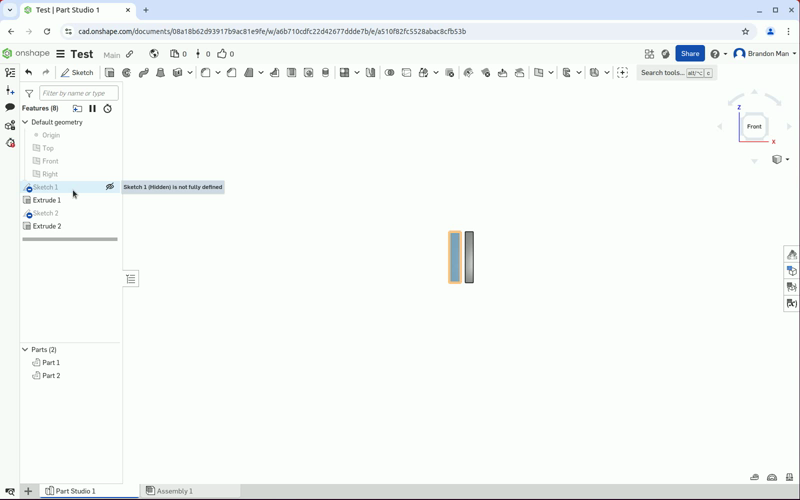
click(73, 189)
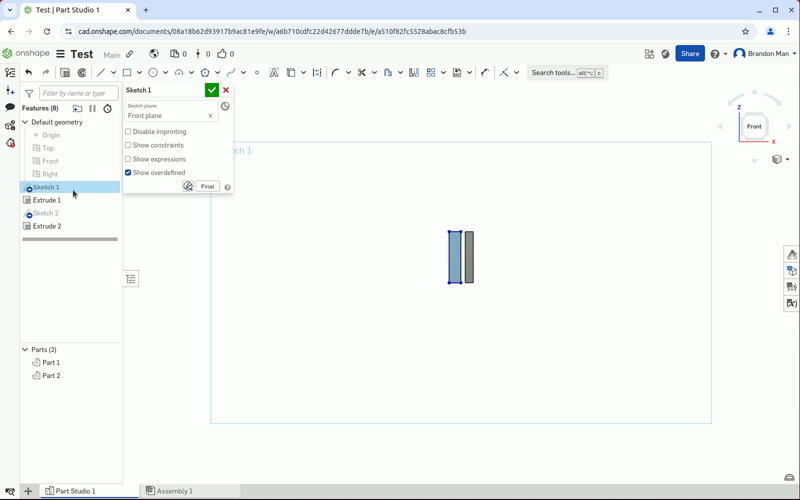
mouse_move(229, 92)
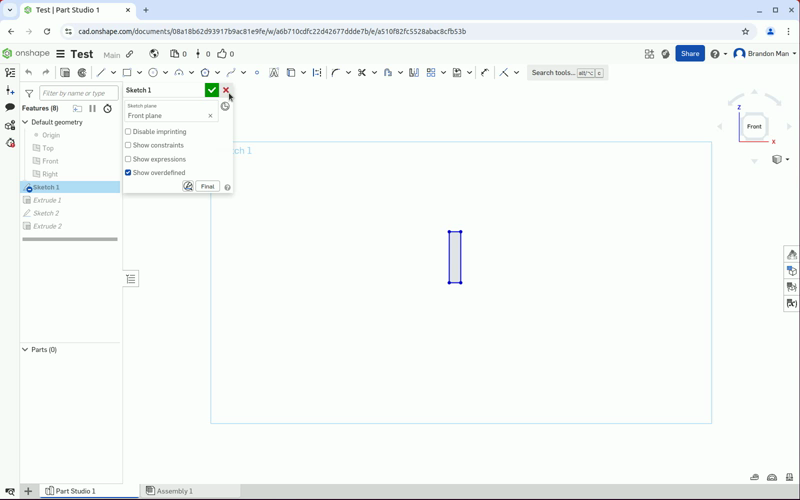
click(229, 92)
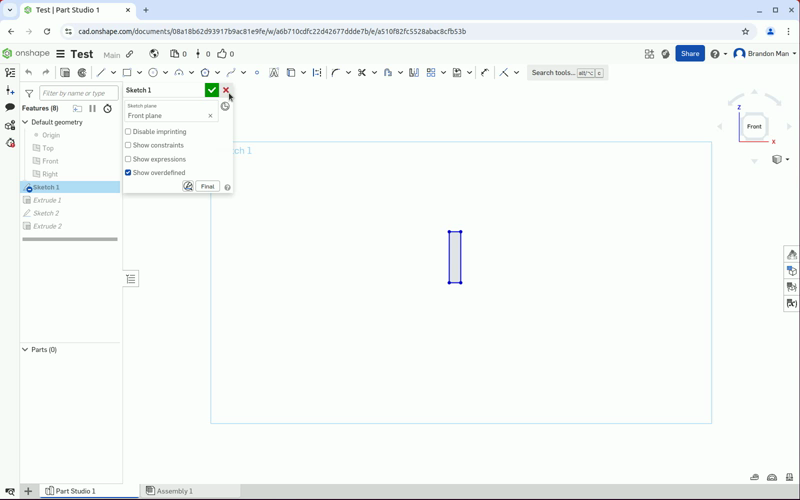
key(shift+s)
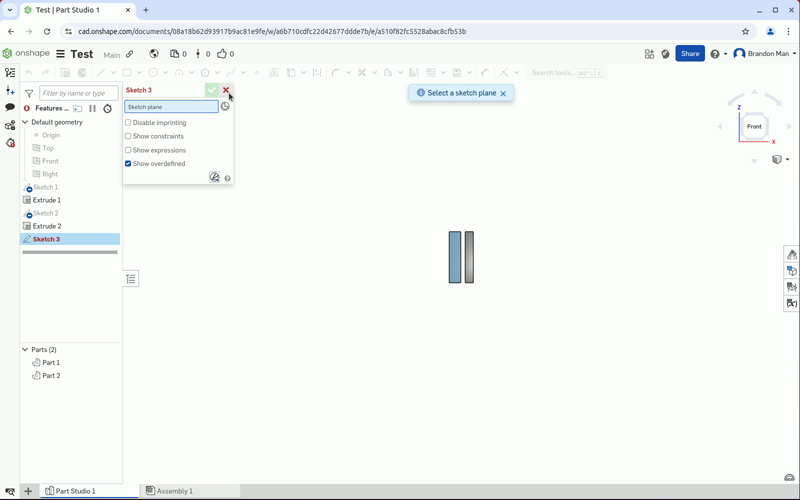
mouse_move(73, 163)
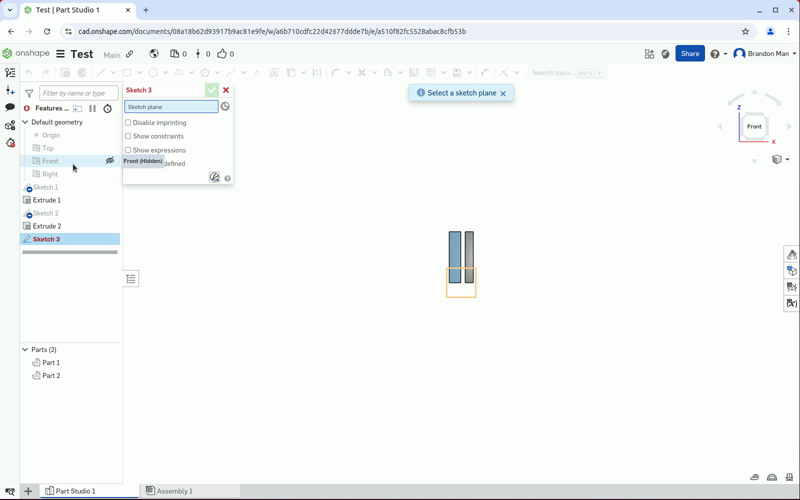
click(73, 163)
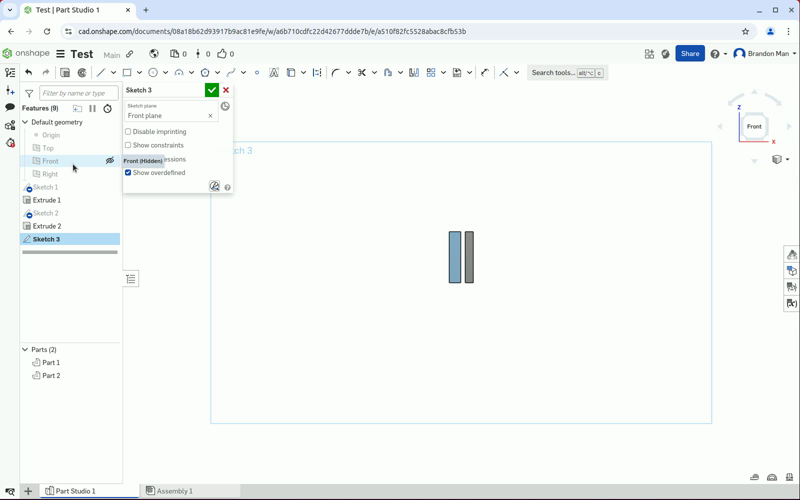
mouse_move(73, 352)
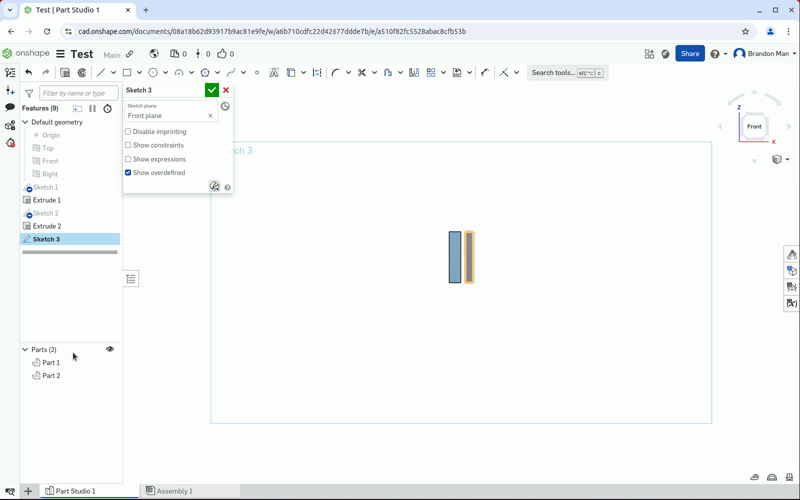
key(y)
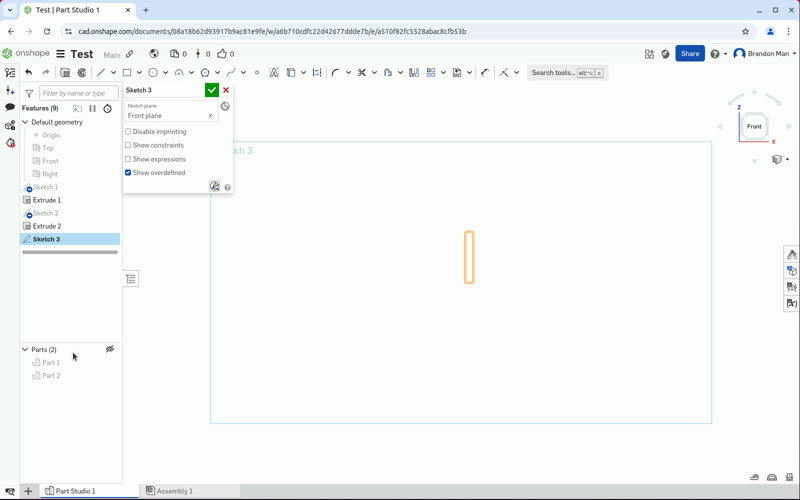
key(l)
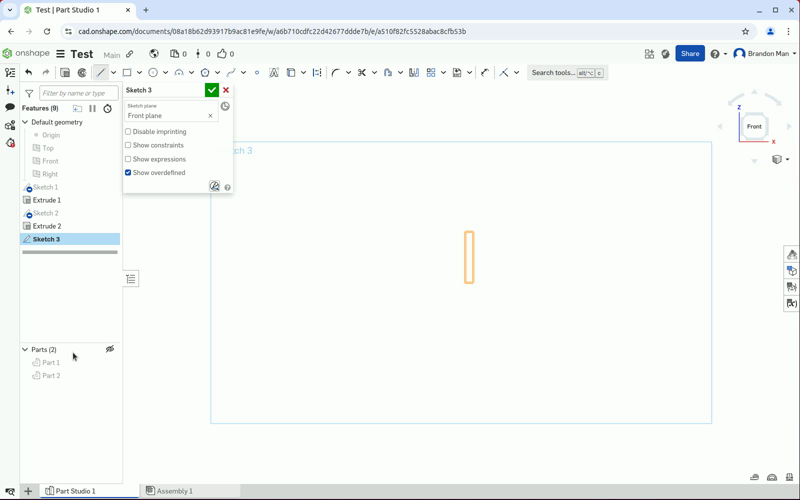
key_down(shift)
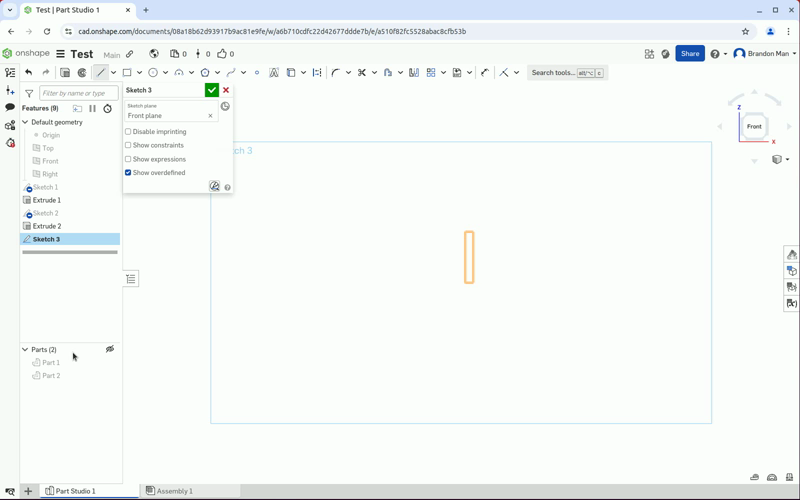
mouse_move(481, 282)
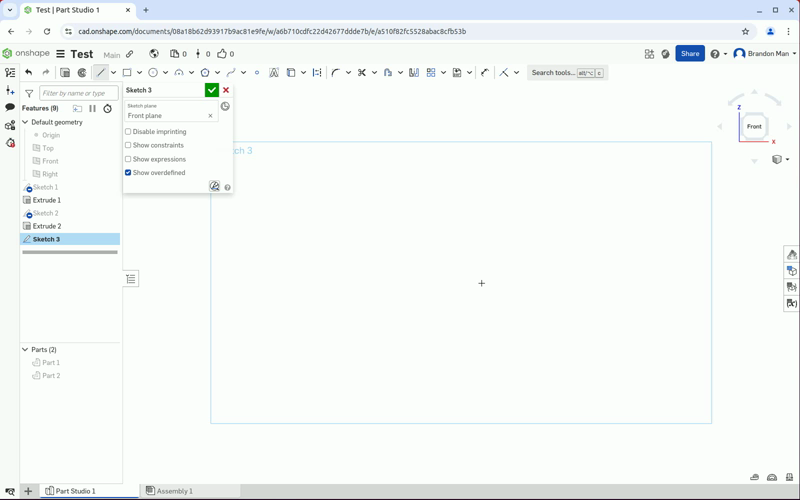
click(481, 282)
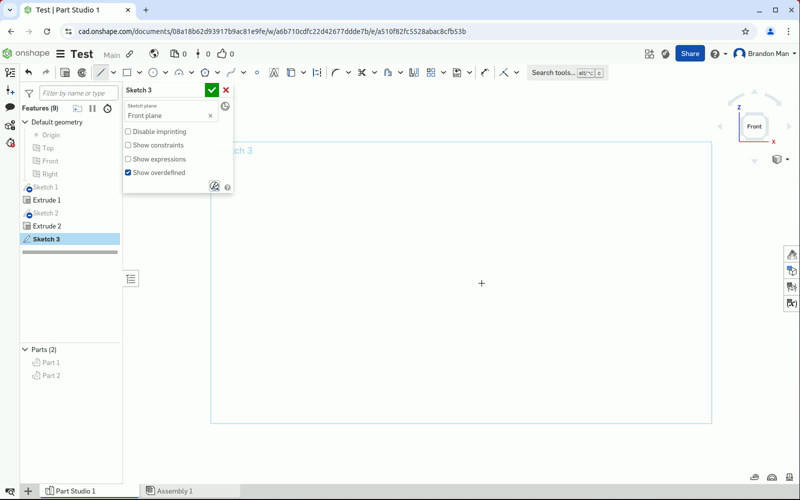
key_up(shift)
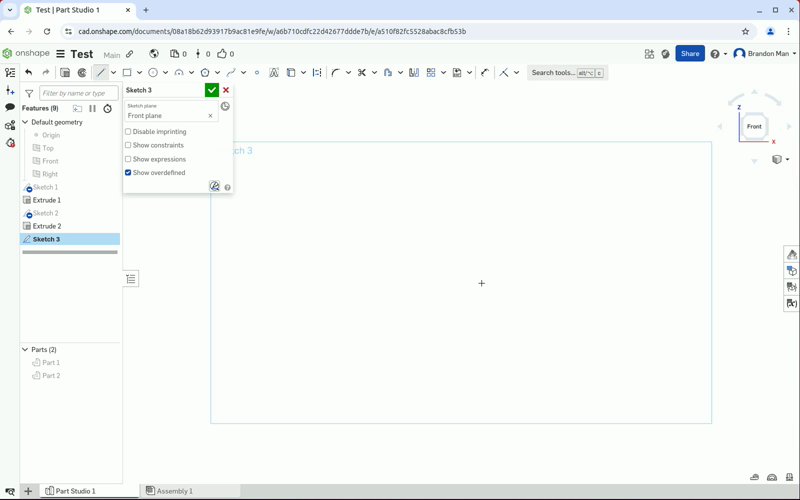
key_down(shift)
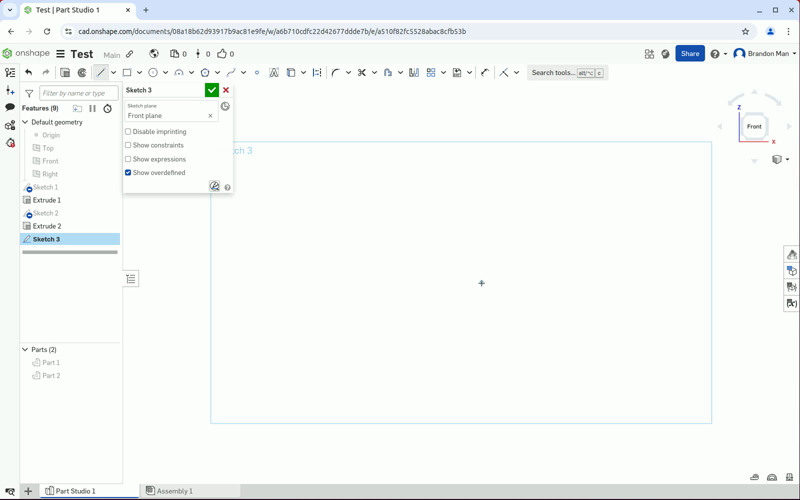
mouse_move(511, 282)
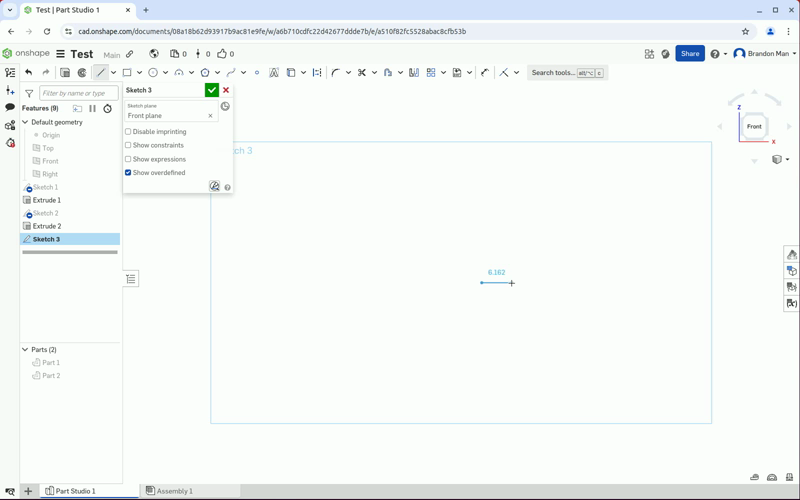
mouse_move(486, 282)
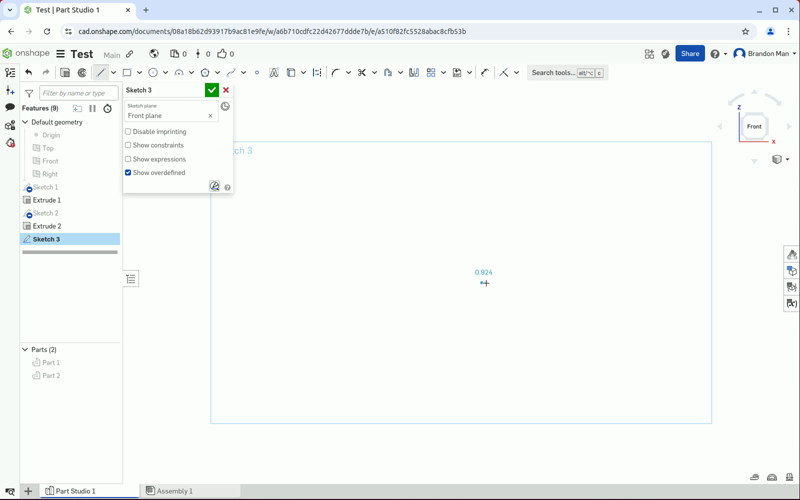
scroll(6)
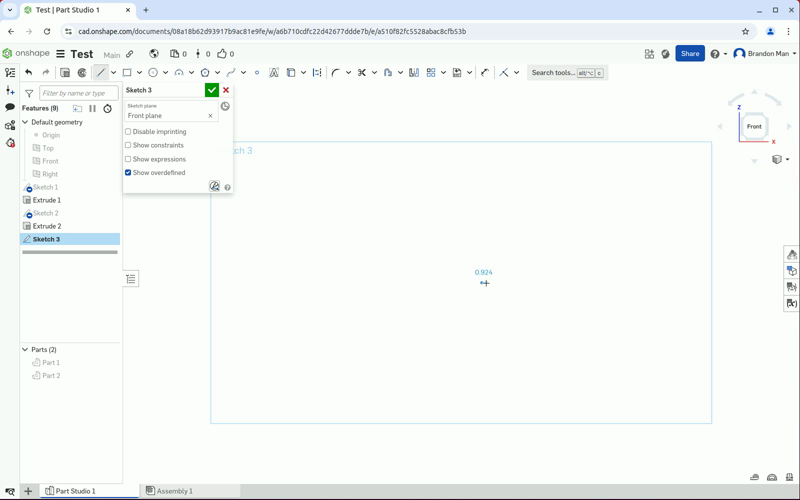
scroll(6)
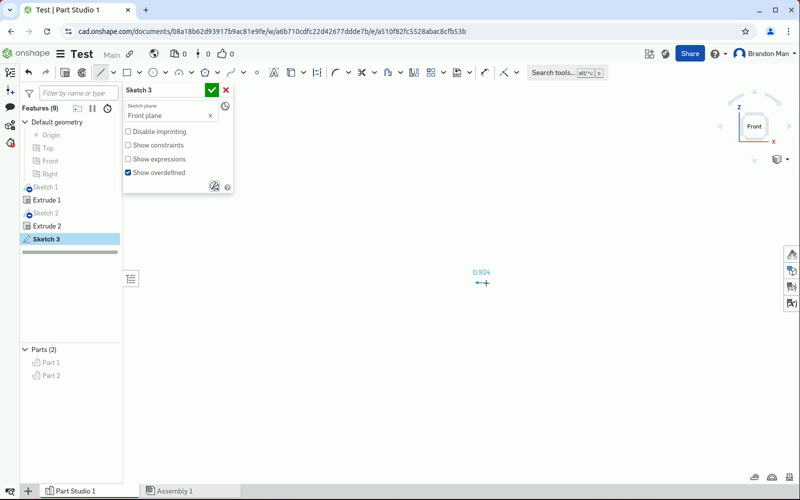
scroll(6)
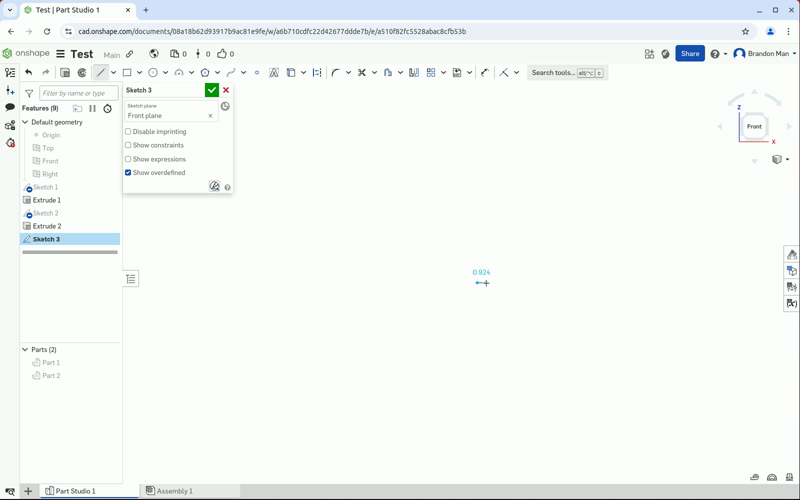
scroll(6)
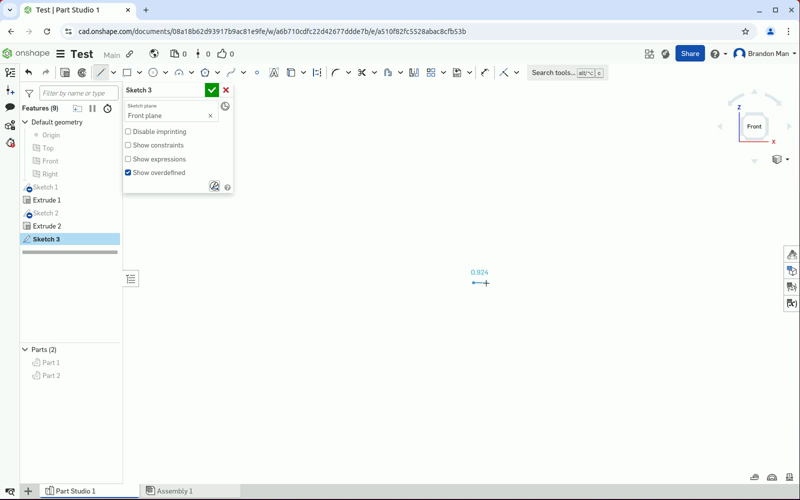
scroll(6)
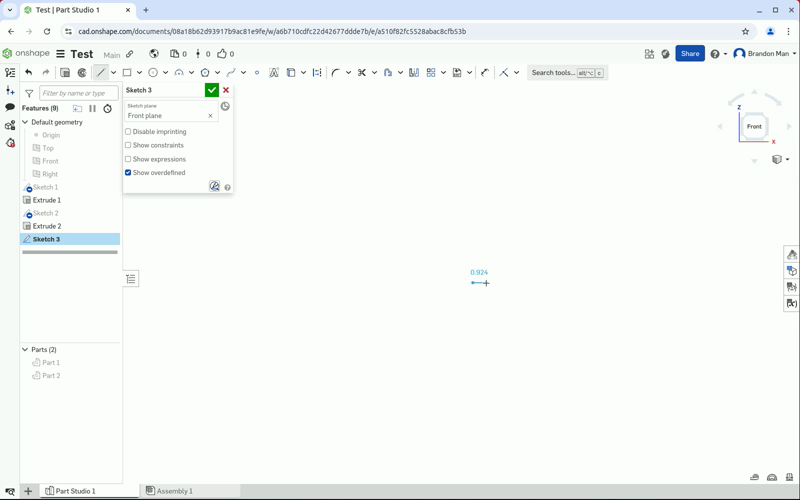
scroll(6)
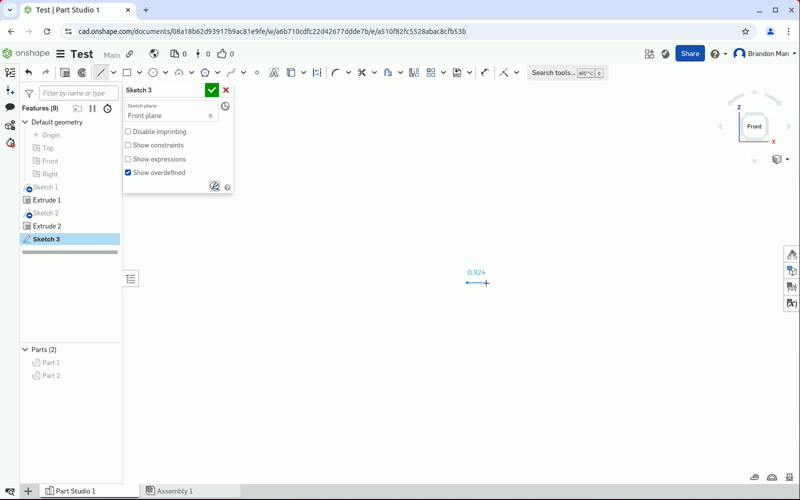
scroll(6)
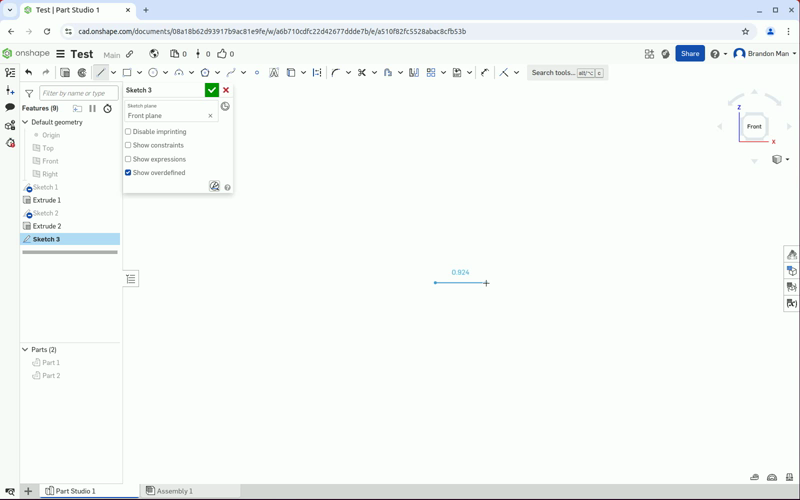
click(486, 282)
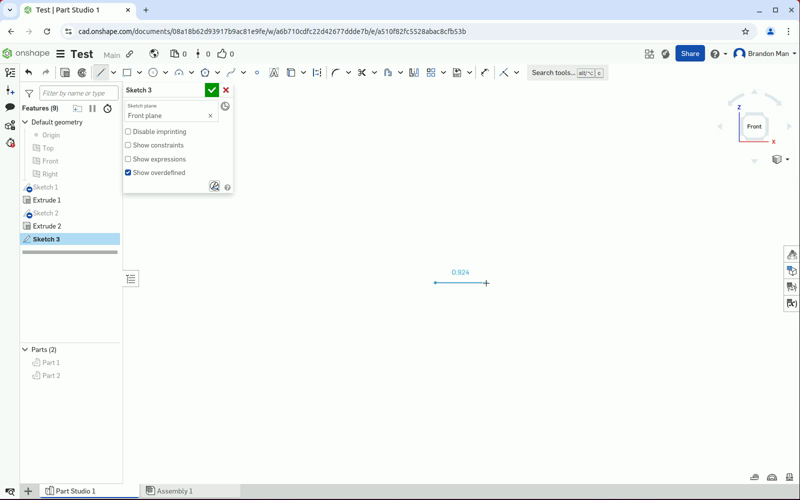
scroll(-6)
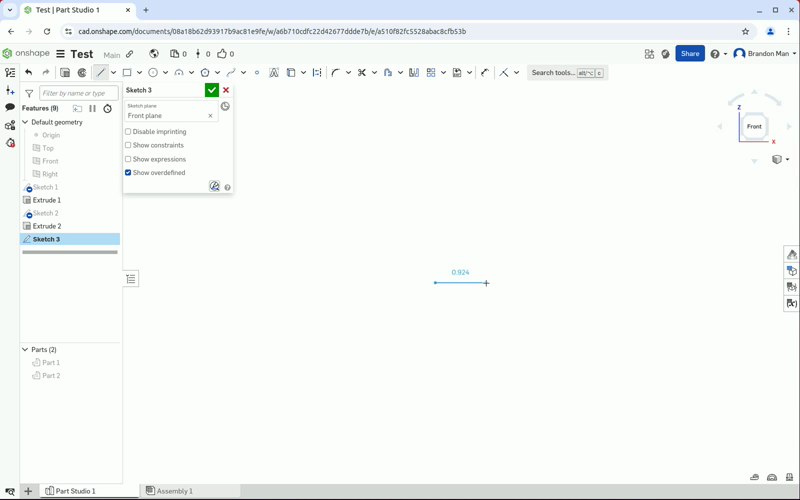
scroll(-6)
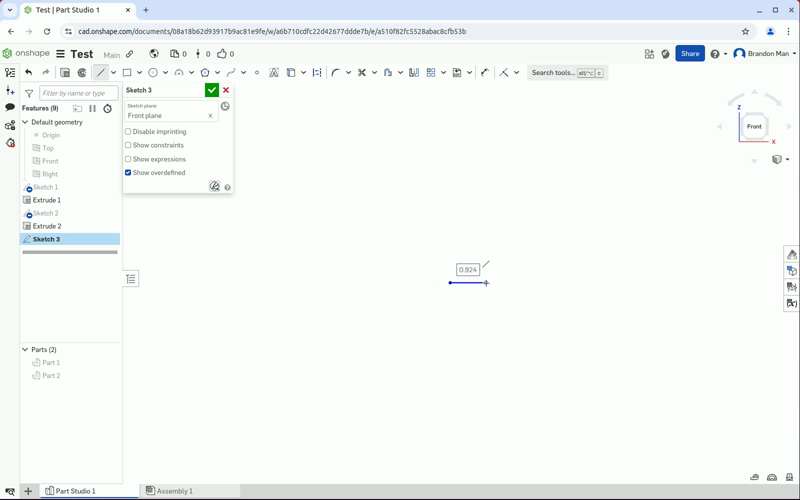
scroll(-6)
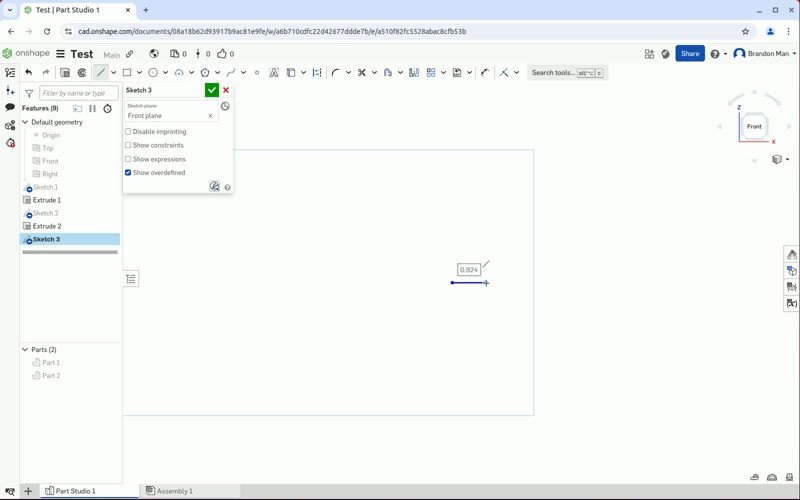
scroll(-6)
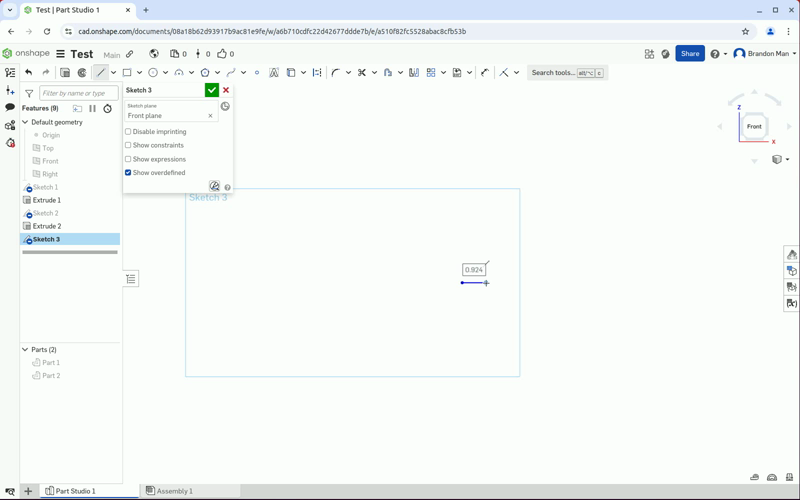
scroll(-6)
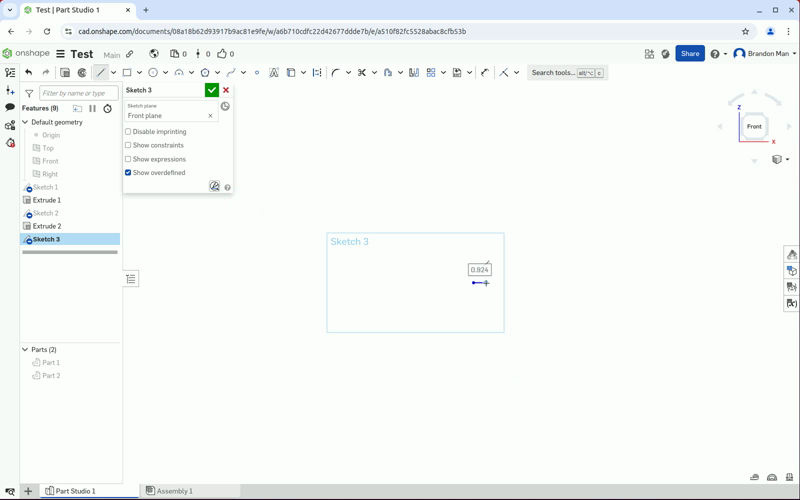
scroll(-6)
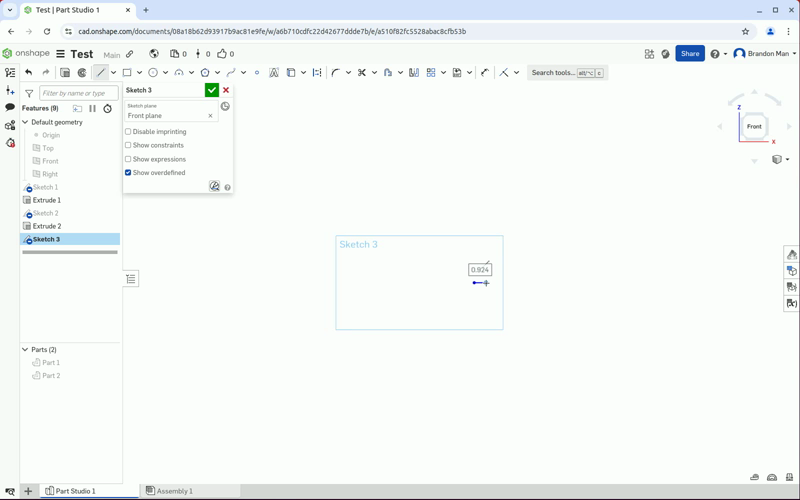
scroll(-6)
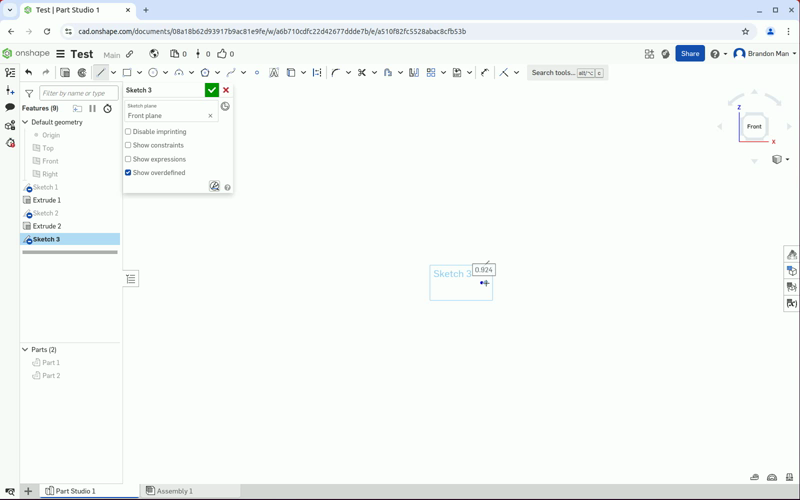
key_up(shift)
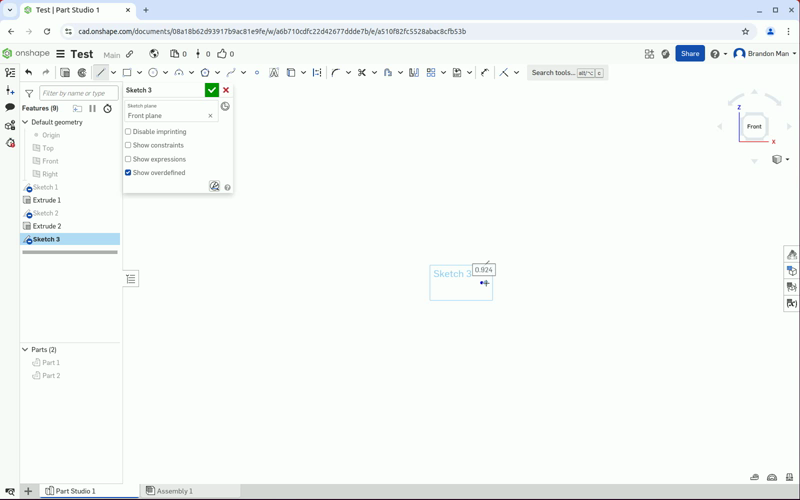
key_down(shift)
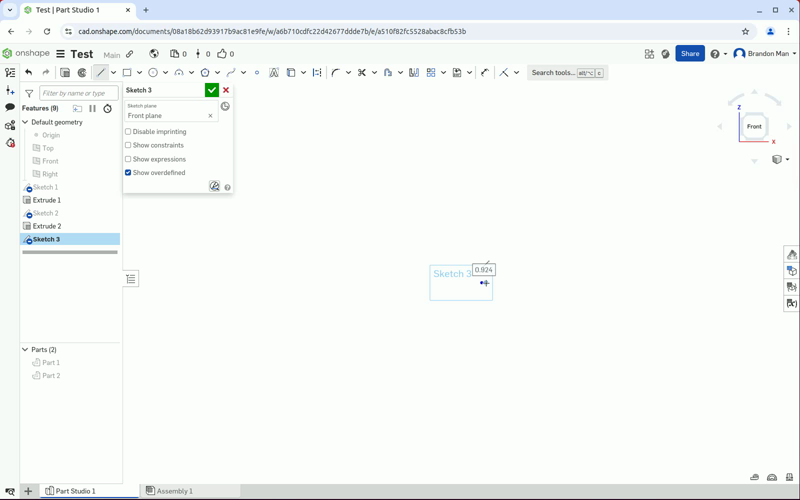
mouse_move(516, 282)
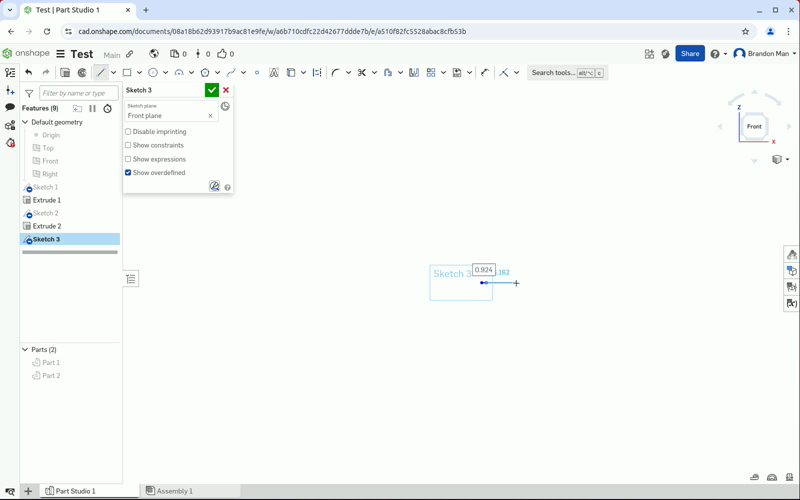
mouse_move(486, 231)
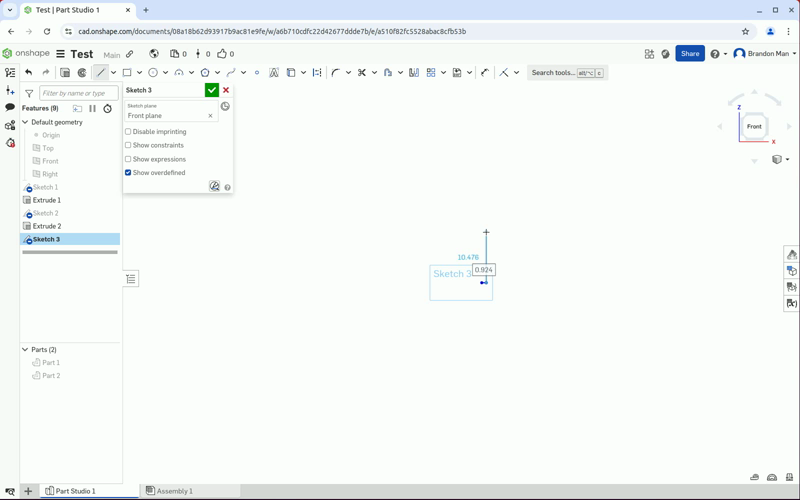
click(486, 231)
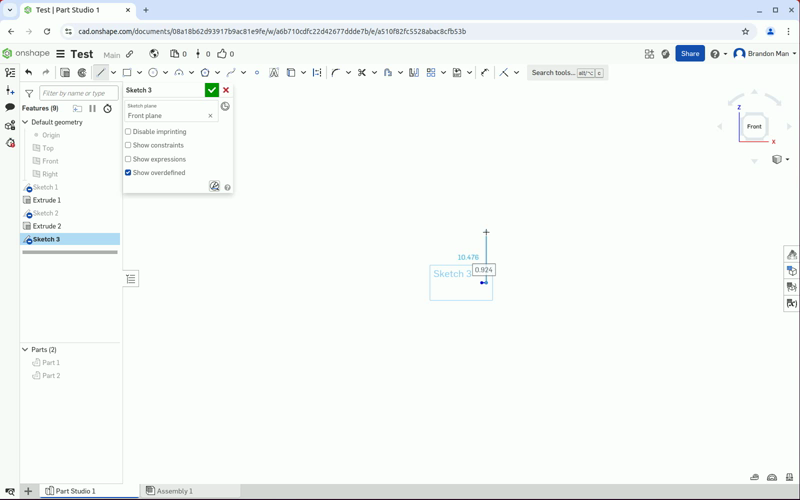
key_up(shift)
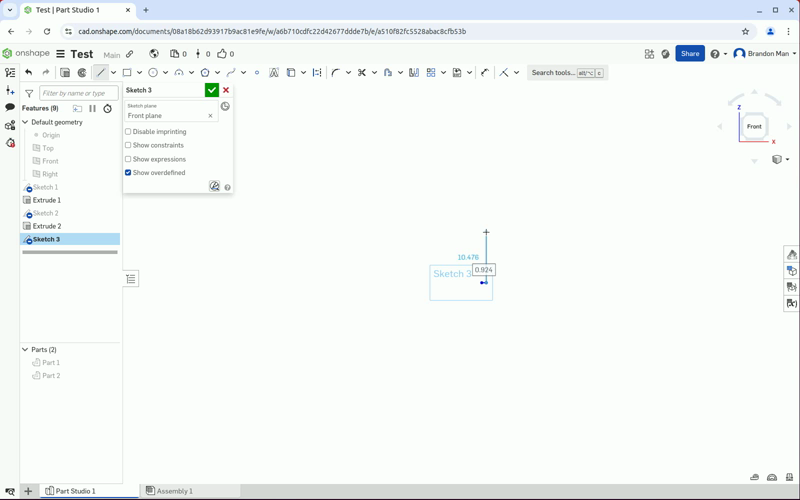
key_down(shift)
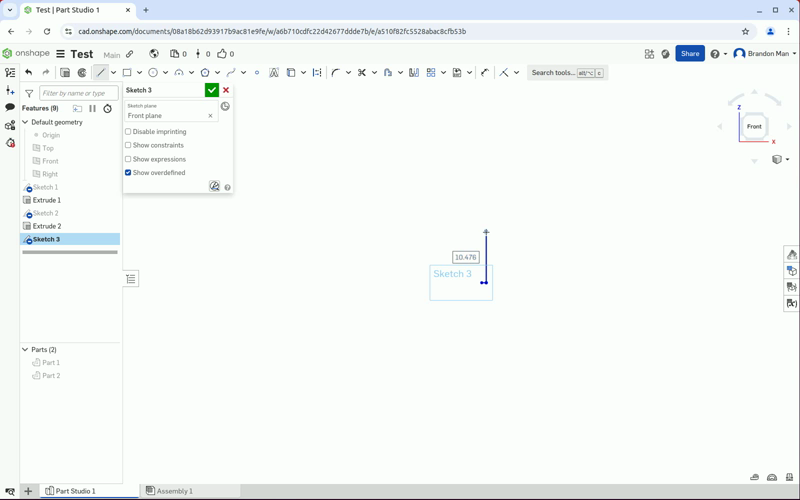
mouse_move(516, 231)
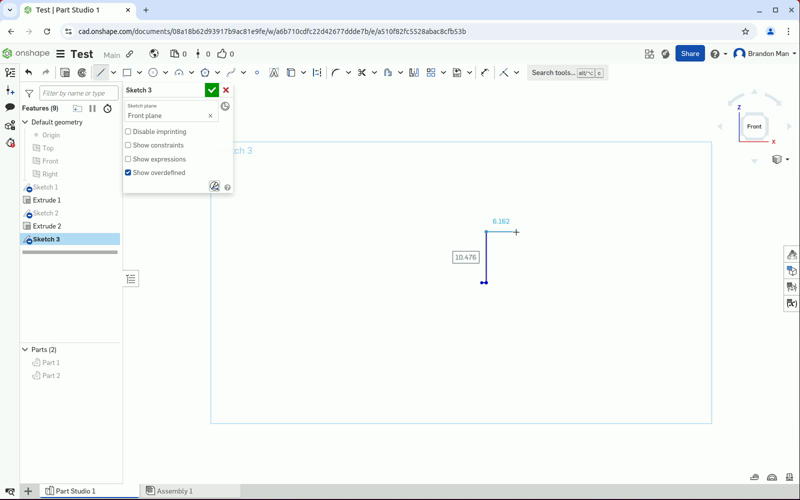
mouse_move(481, 231)
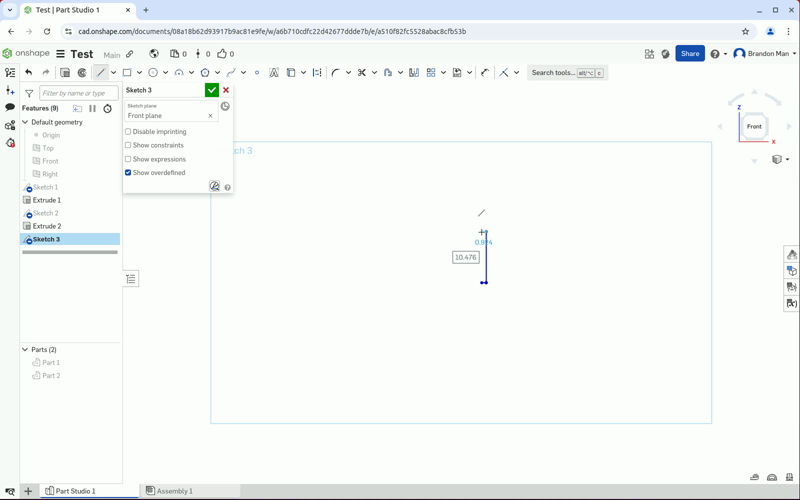
scroll(6)
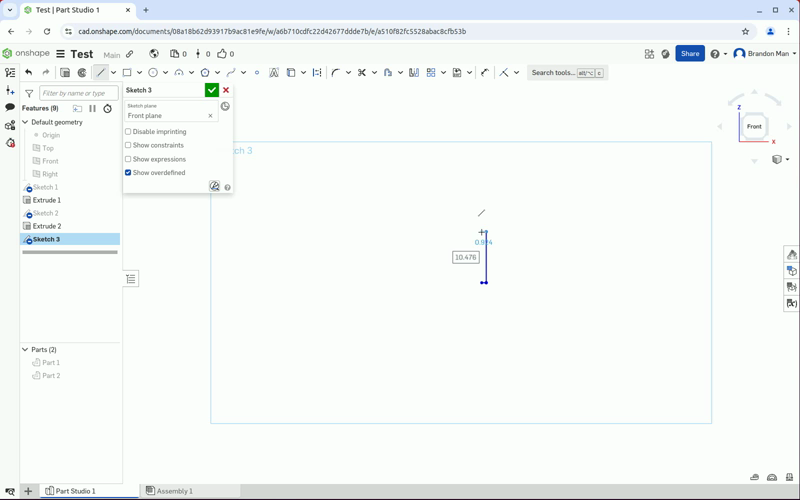
scroll(6)
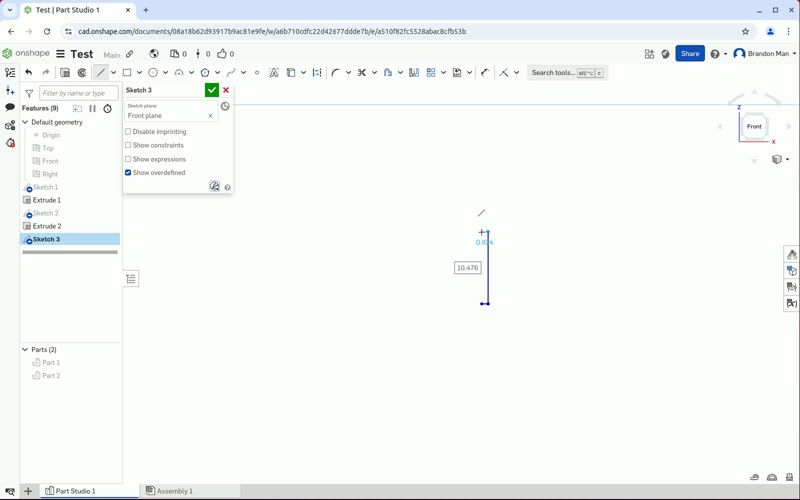
scroll(6)
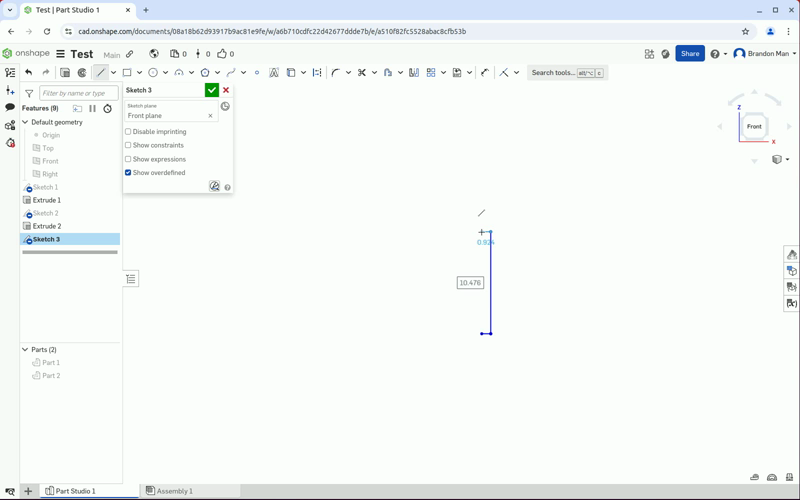
scroll(6)
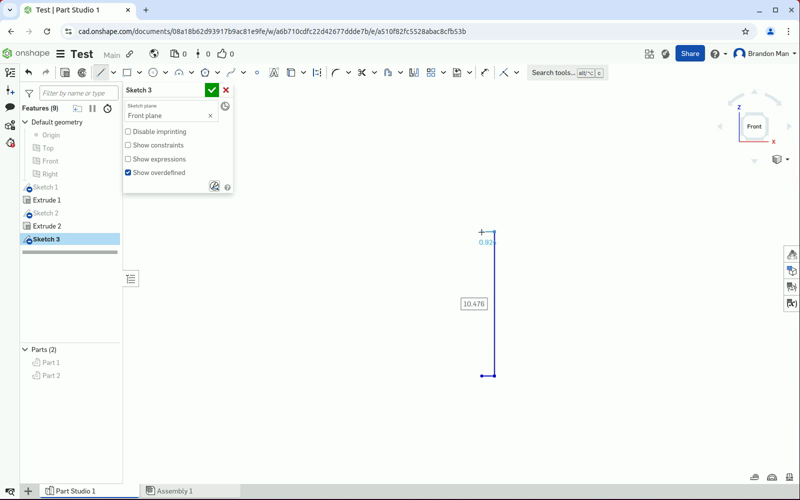
scroll(6)
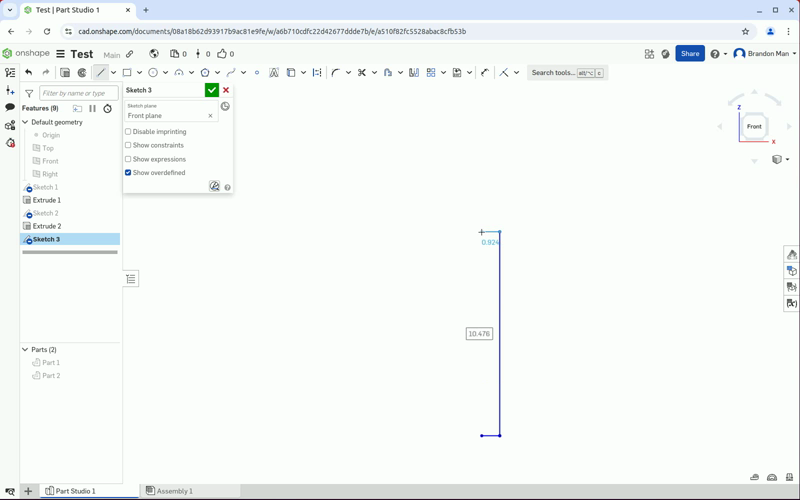
scroll(6)
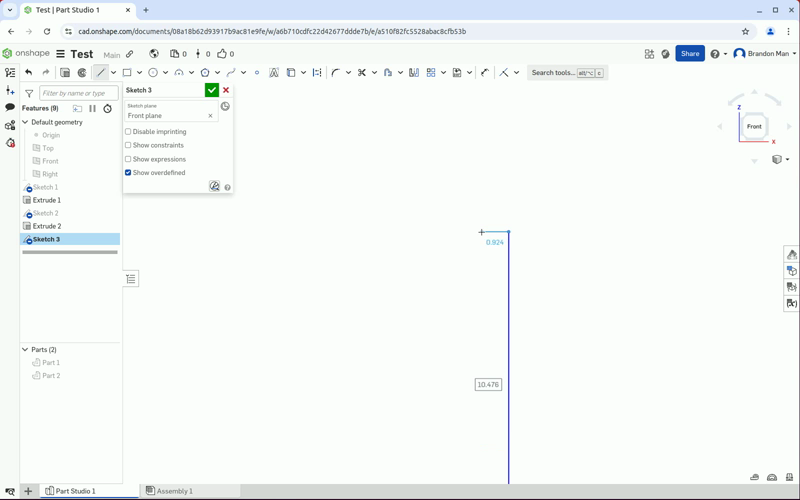
scroll(6)
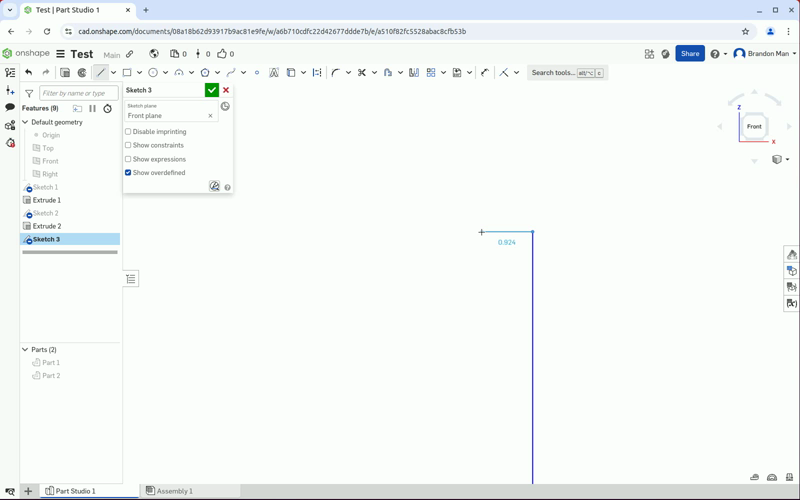
click(481, 231)
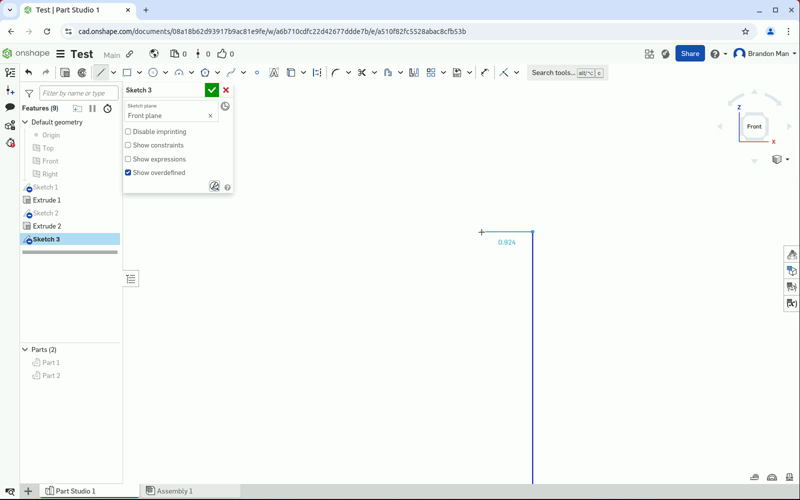
scroll(-6)
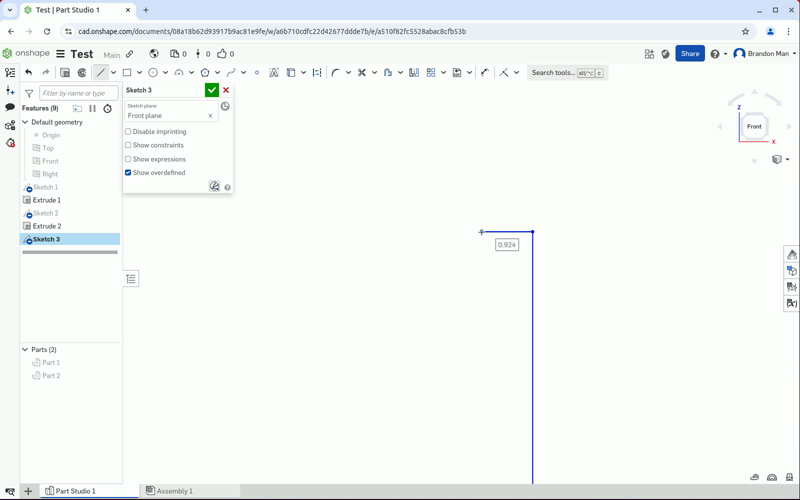
scroll(-6)
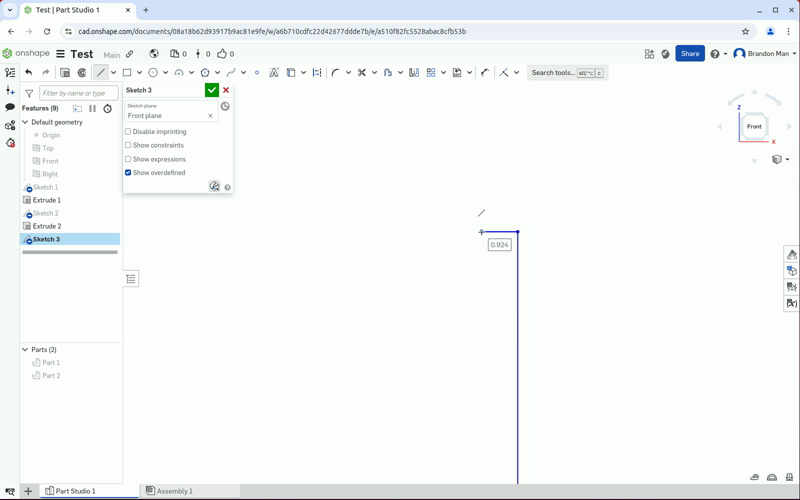
scroll(-6)
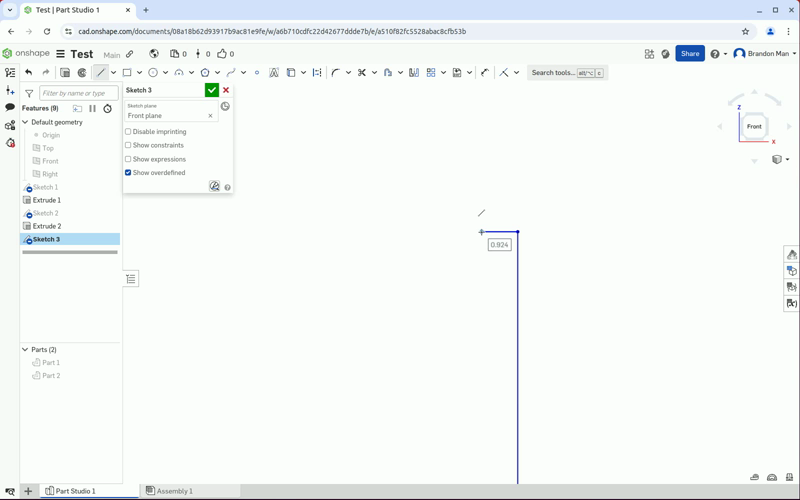
scroll(-6)
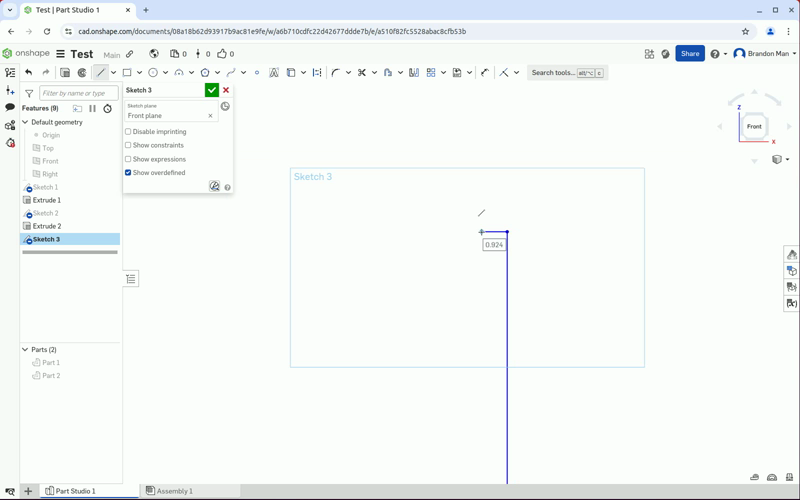
scroll(-6)
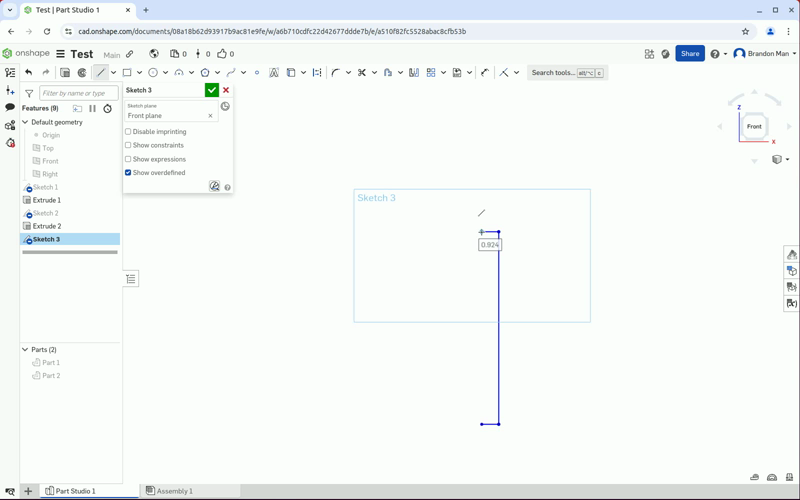
scroll(-6)
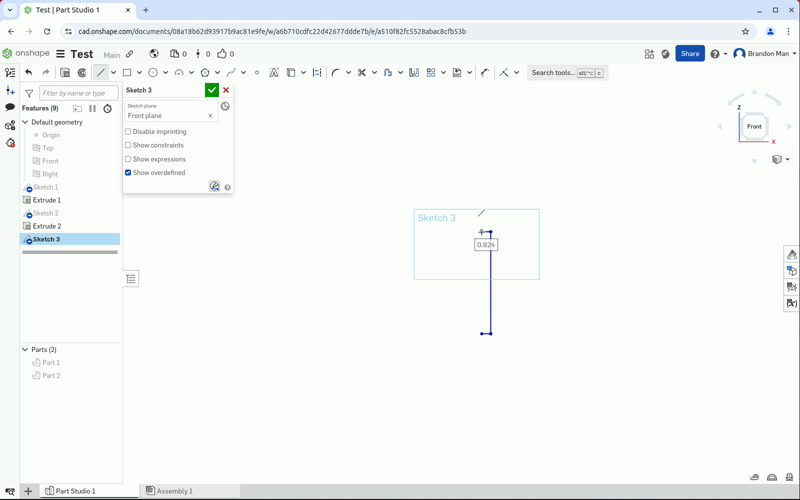
scroll(-6)
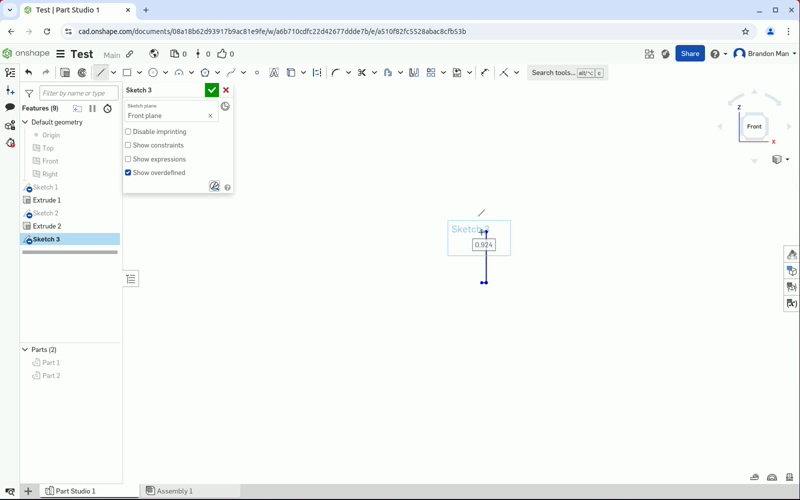
key_up(shift)
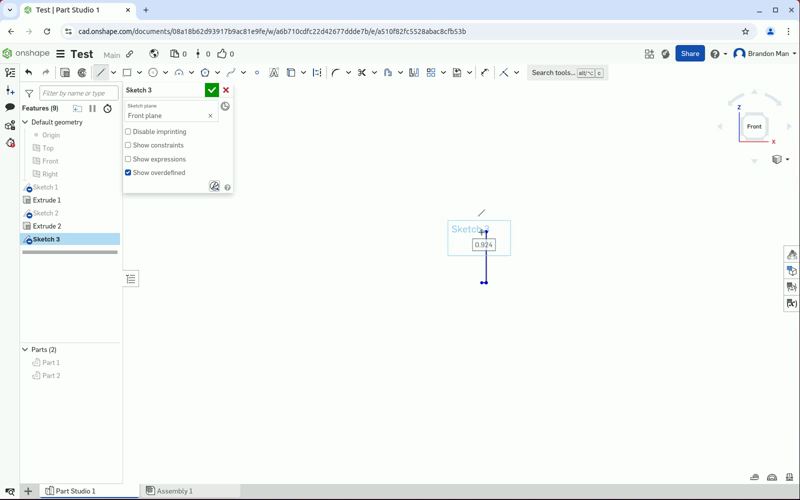
mouse_move(511, 231)
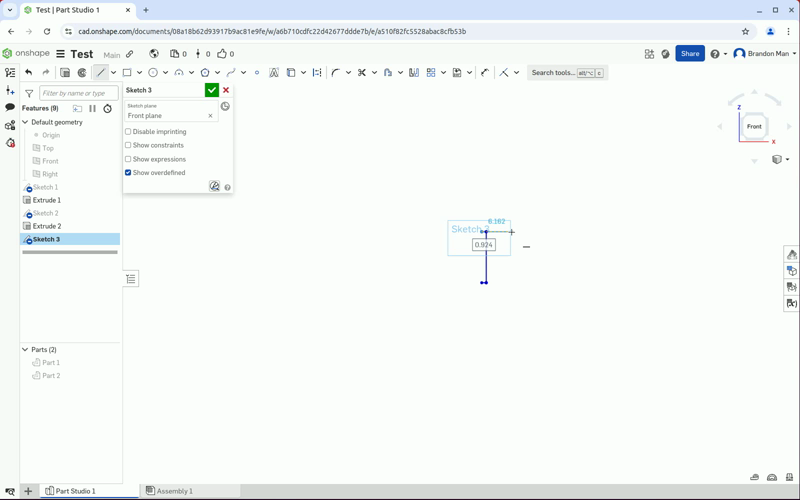
key_down(shift)
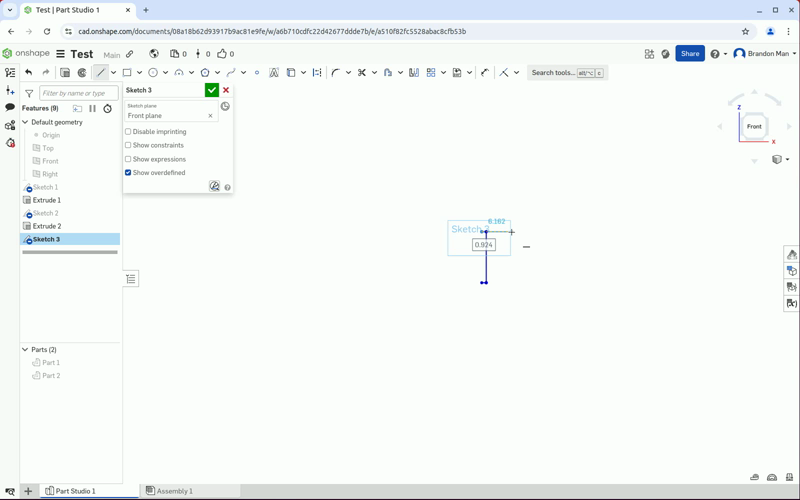
mouse_move(481, 282)
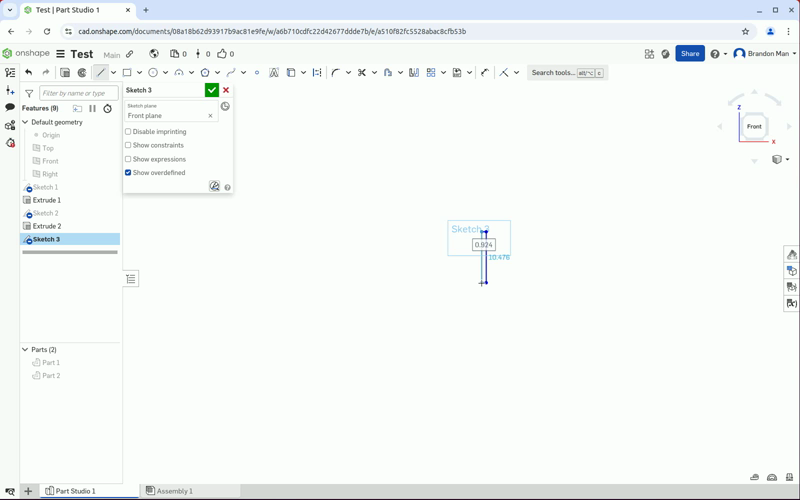
key_up(shift)
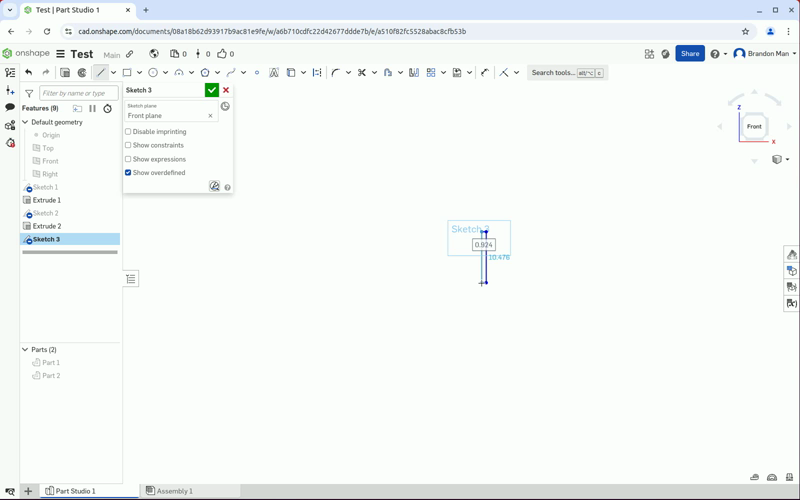
click(481, 282)
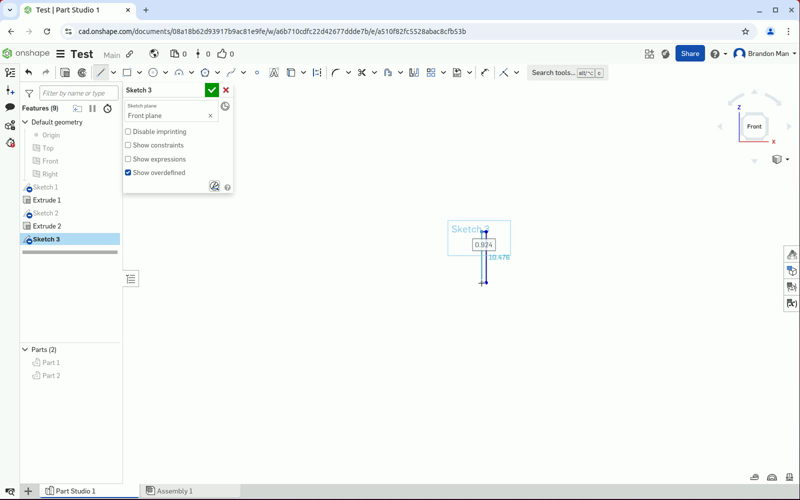
key(esc)
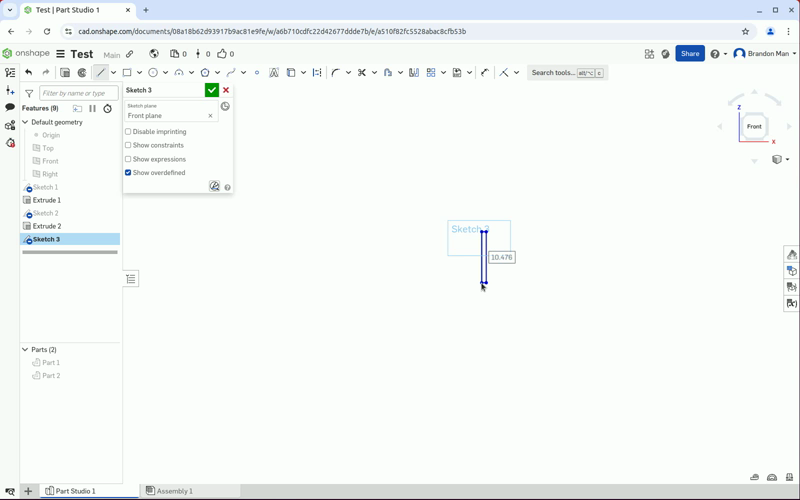
mouse_move(484, 280)
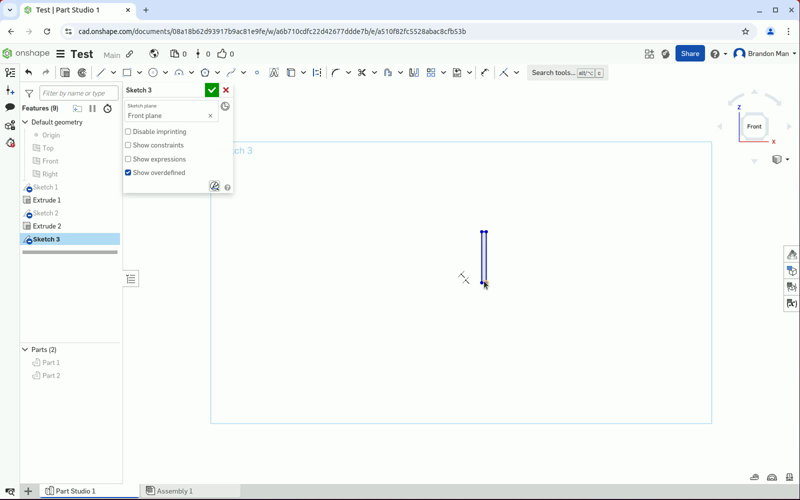
scroll(6)
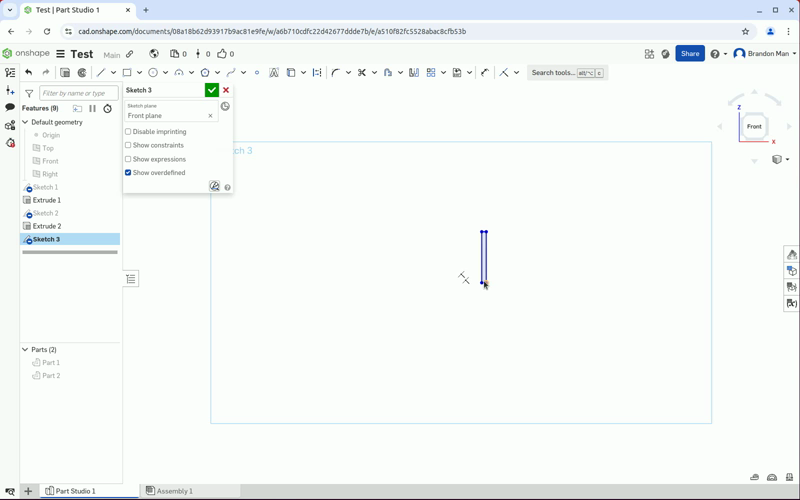
scroll(6)
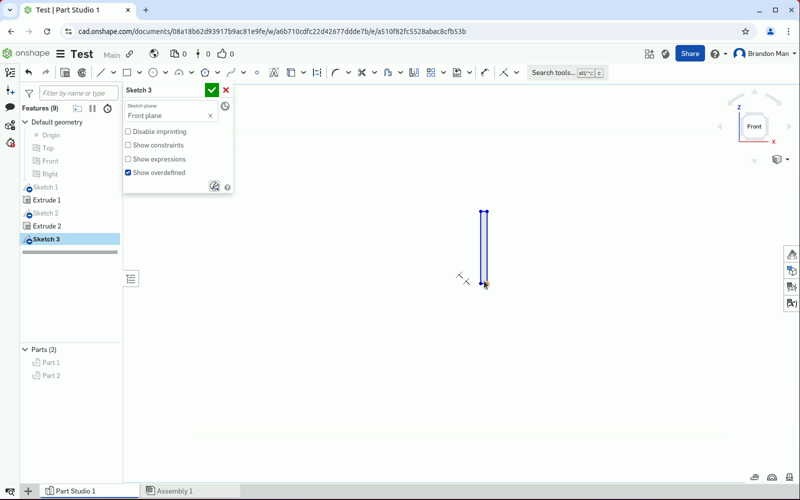
scroll(6)
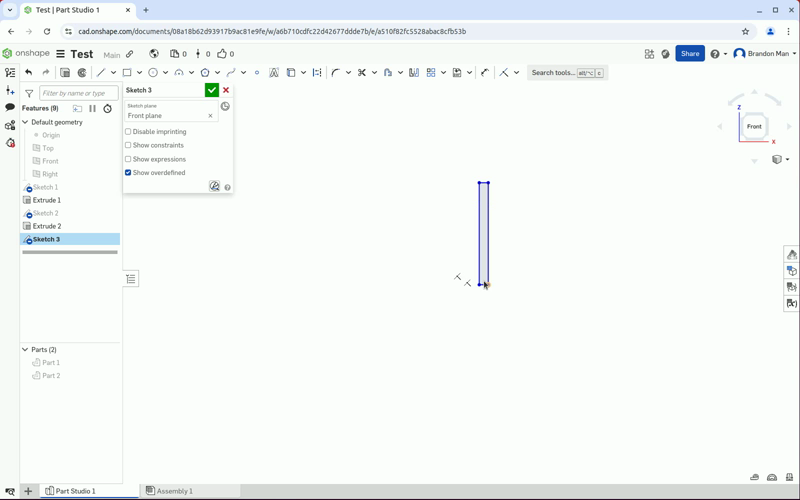
scroll(6)
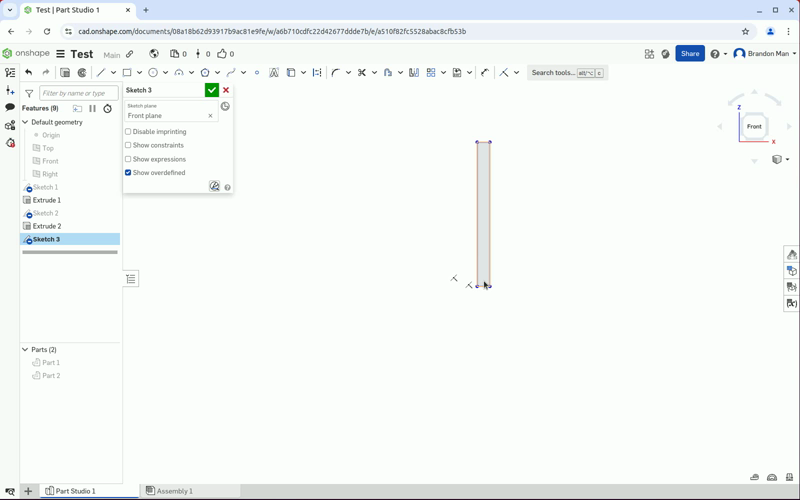
scroll(6)
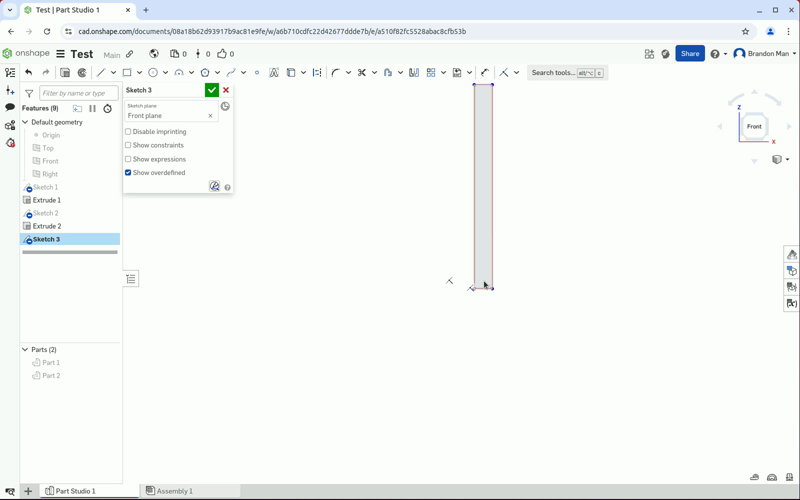
scroll(6)
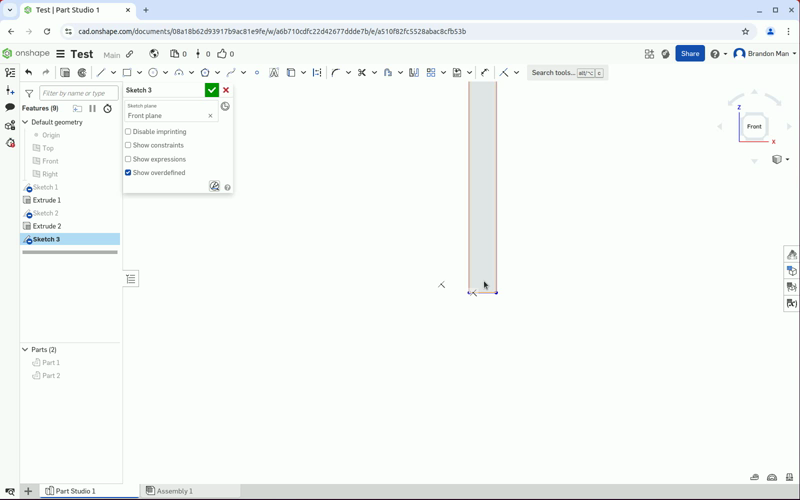
scroll(6)
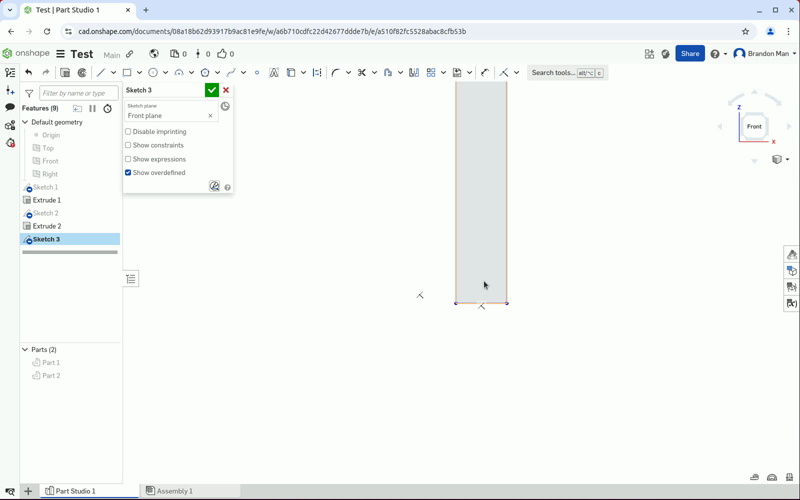
click(484, 280)
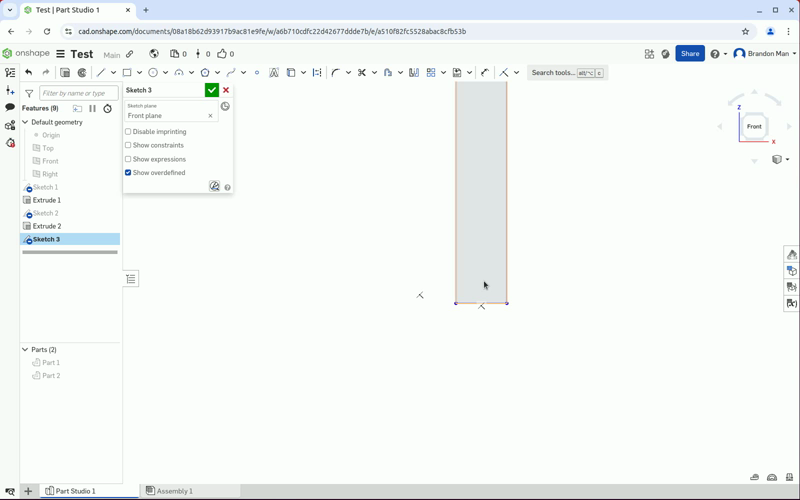
scroll(-6)
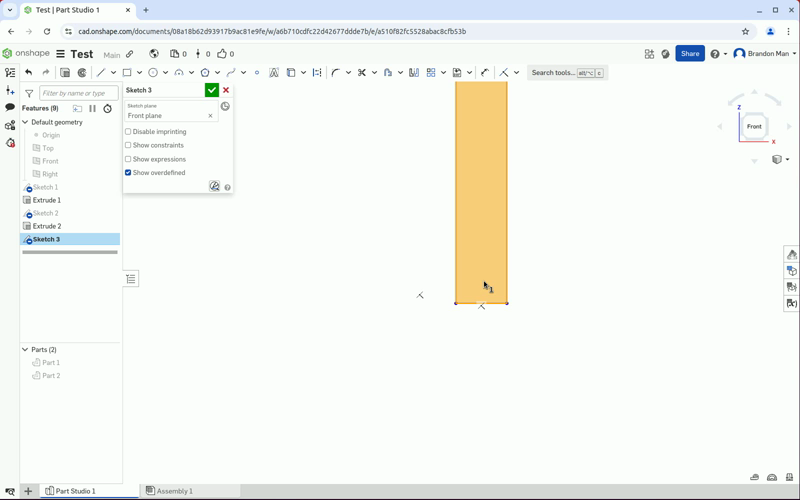
scroll(-6)
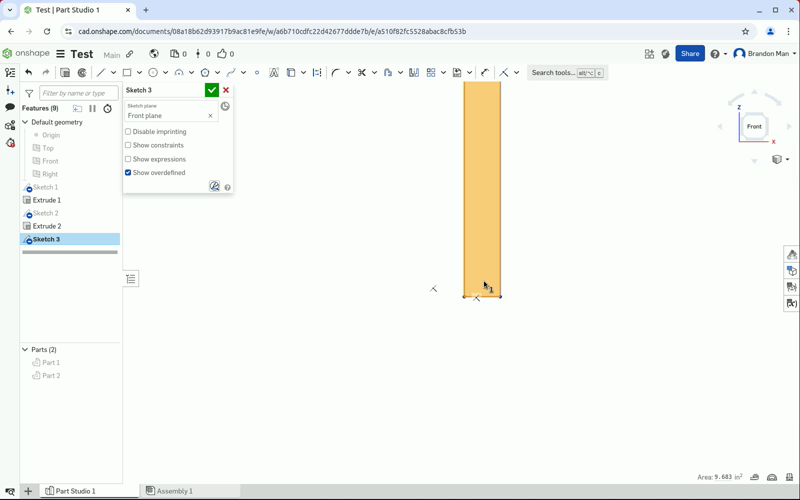
scroll(-6)
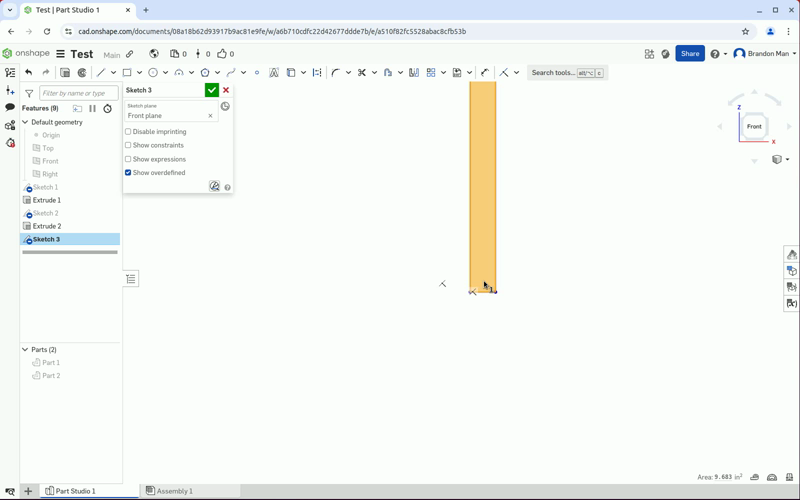
scroll(-6)
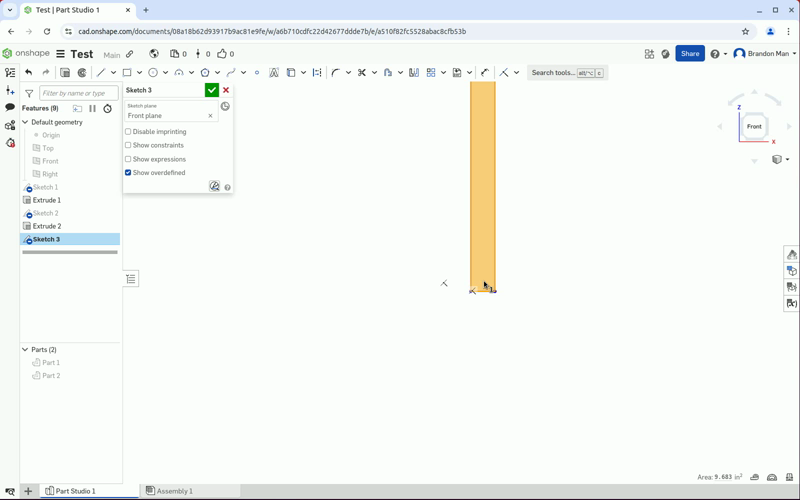
scroll(-6)
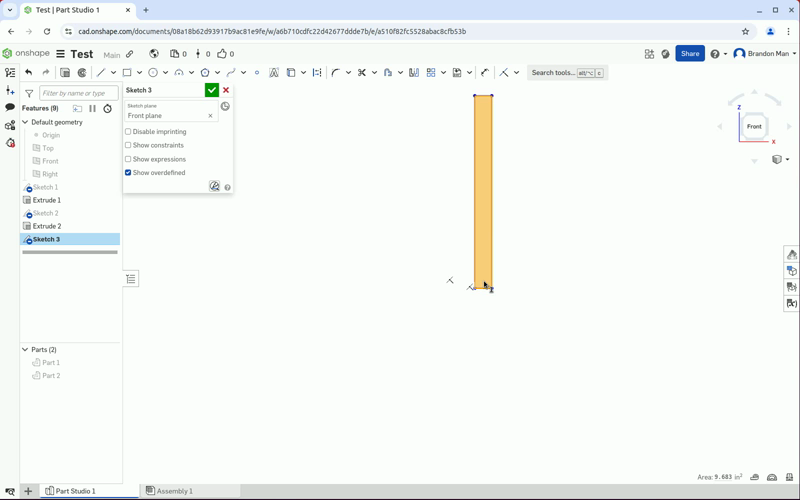
scroll(-6)
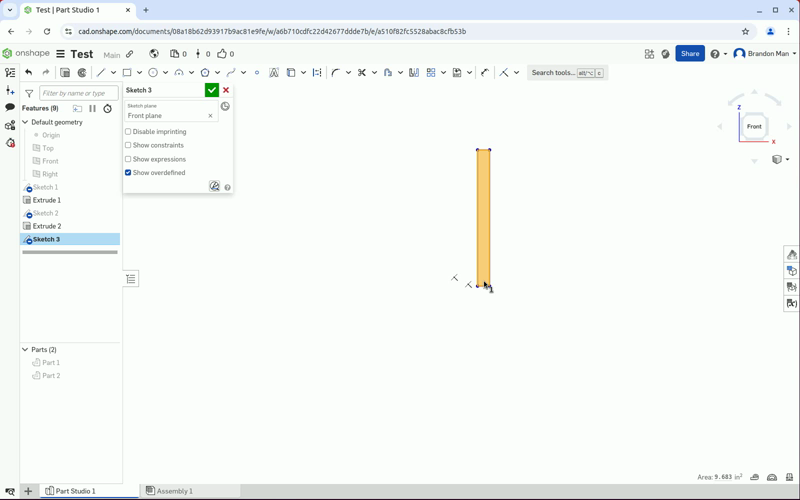
scroll(-6)
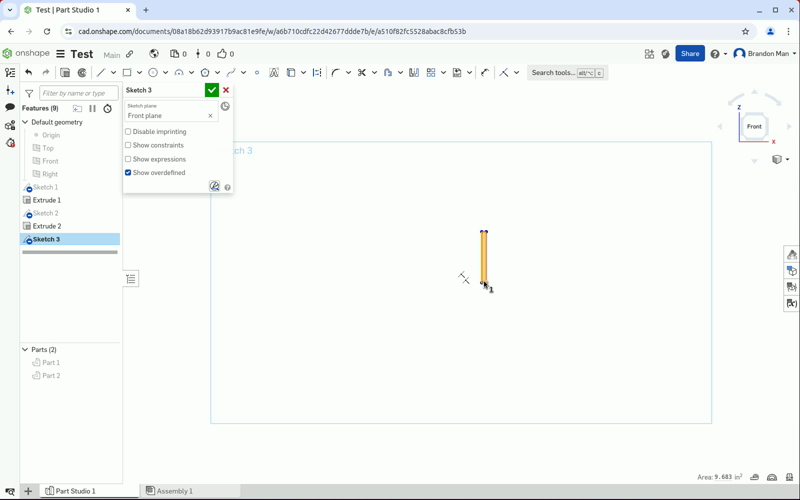
mouse_move(73, 352)
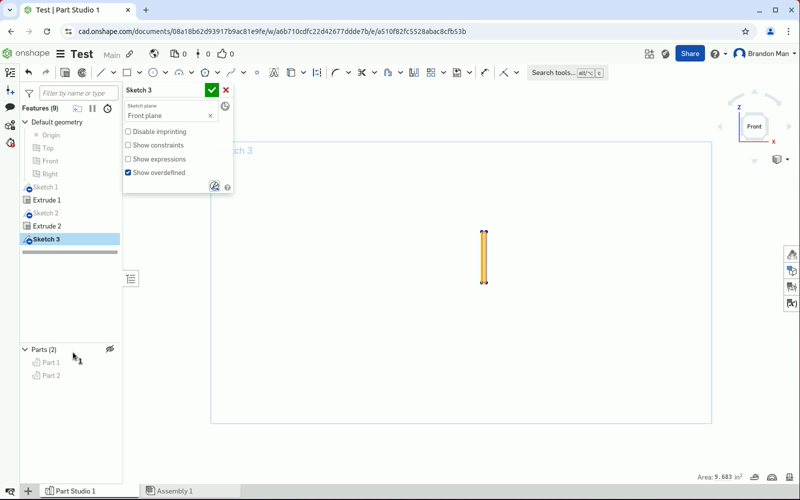
key(shift+y)
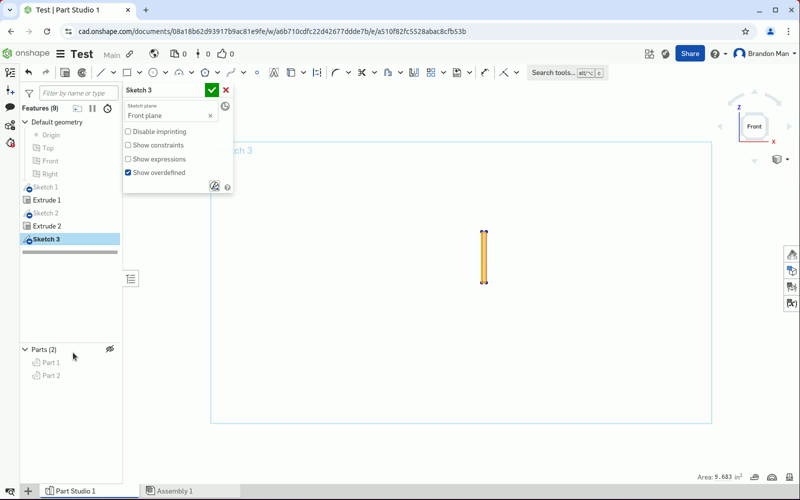
key(shift+e)
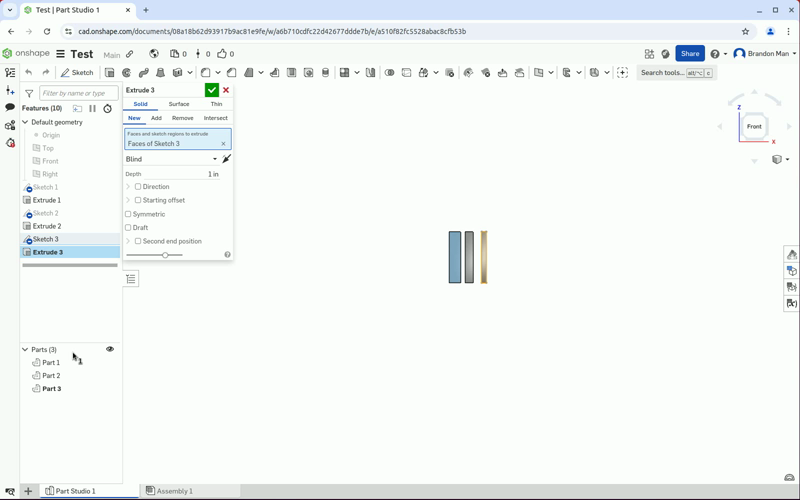
mouse_move(143, 106)
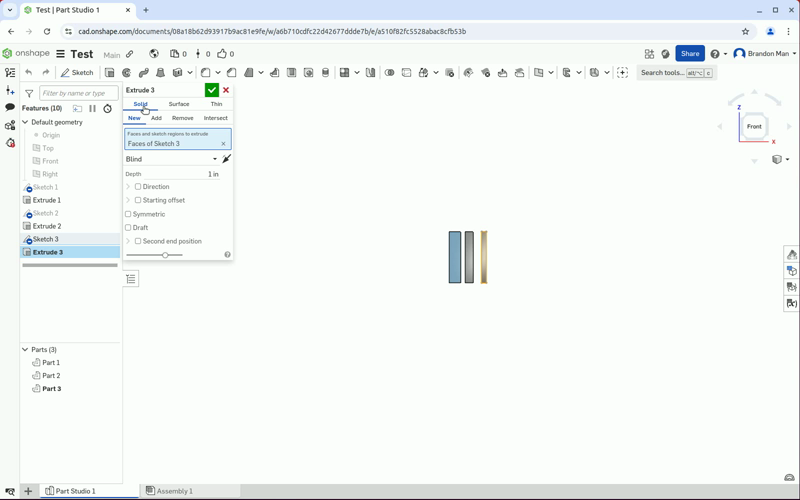
click(143, 106)
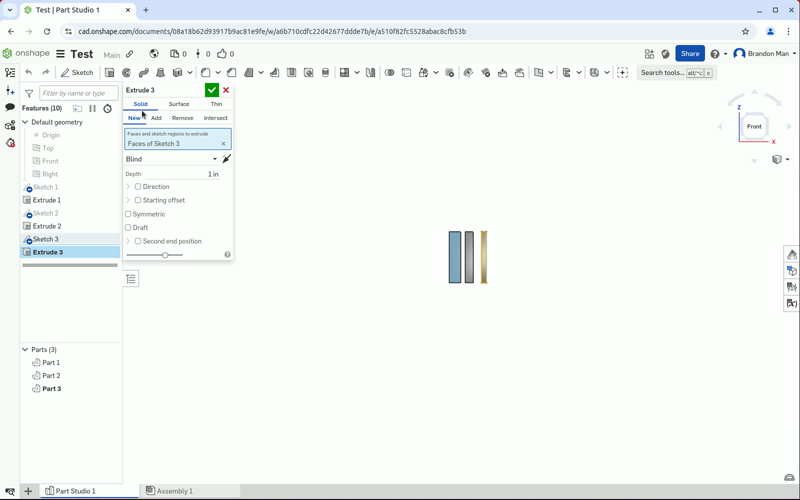
mouse_move(137, 120)
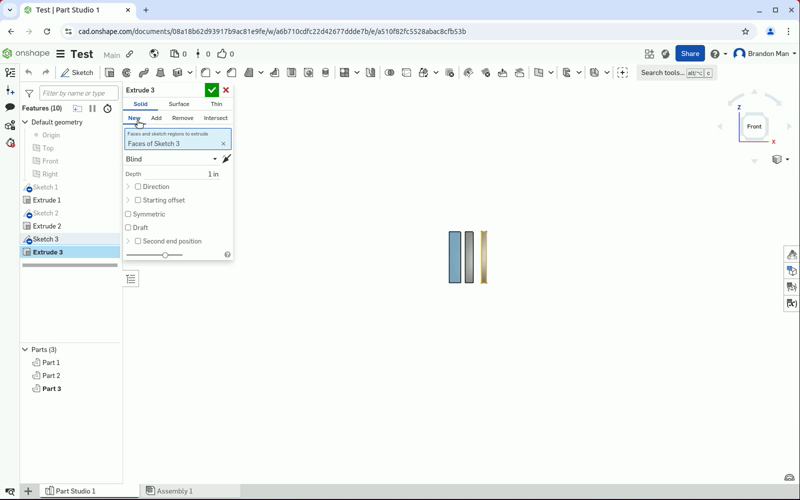
click(137, 120)
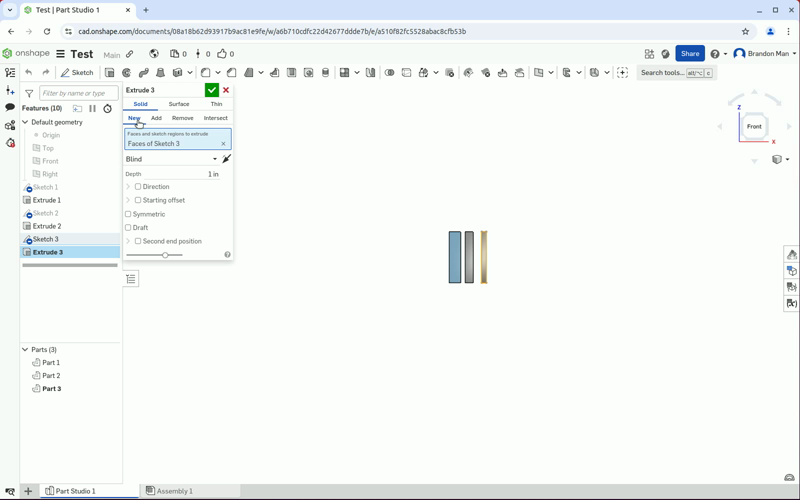
key(tab, 4)
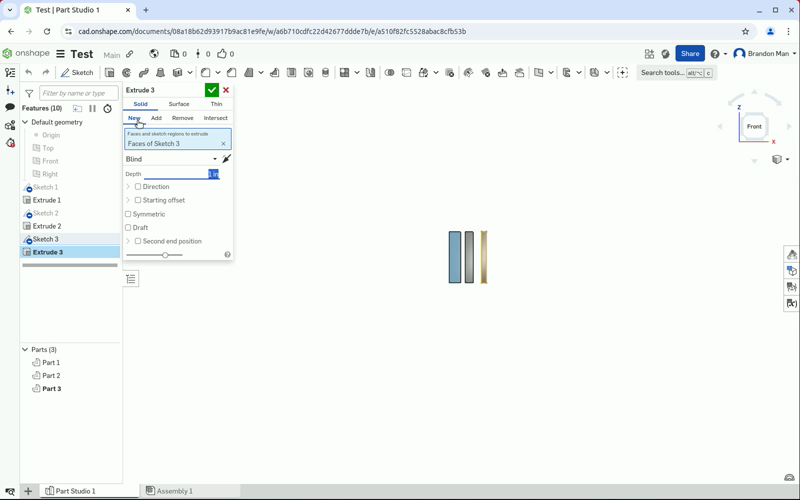
text(0.481)
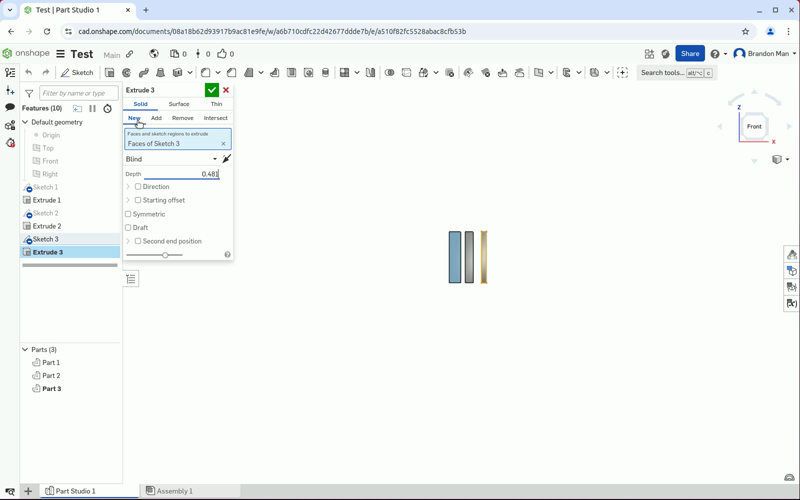
key(enter)
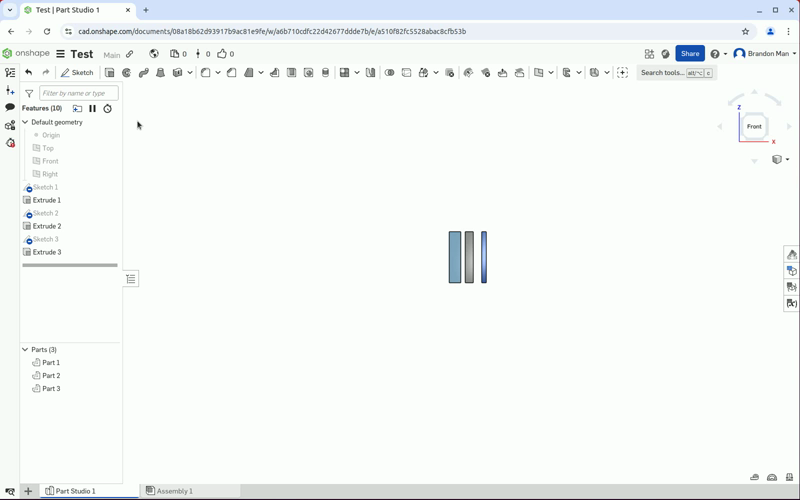
key(shift+h)
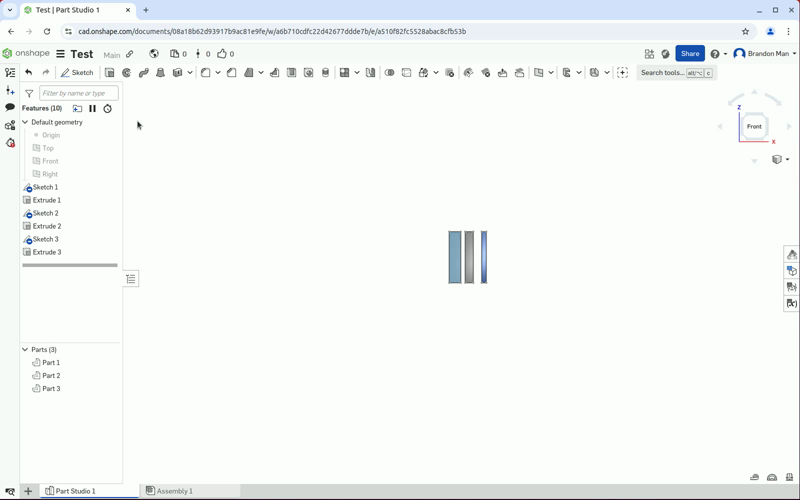
key(shift+h)
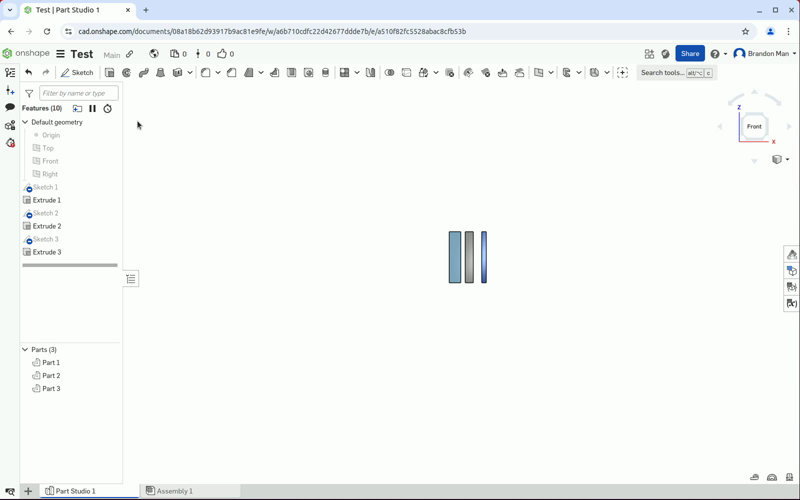
mouse_move(73, 189)
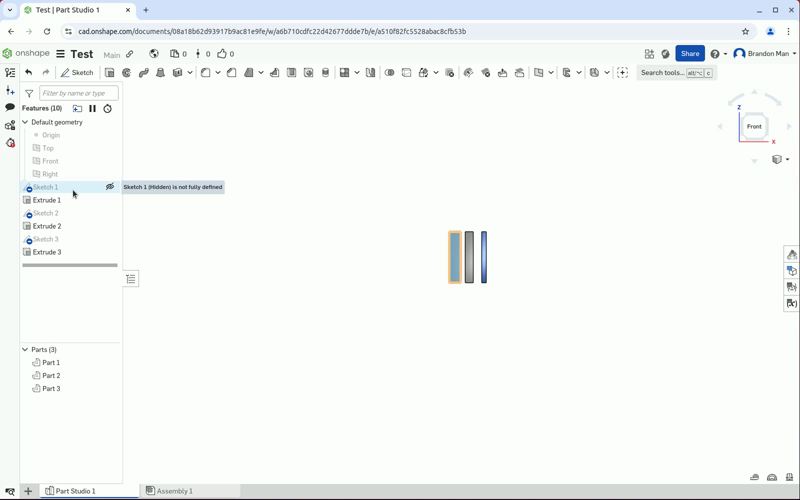
click(73, 189)
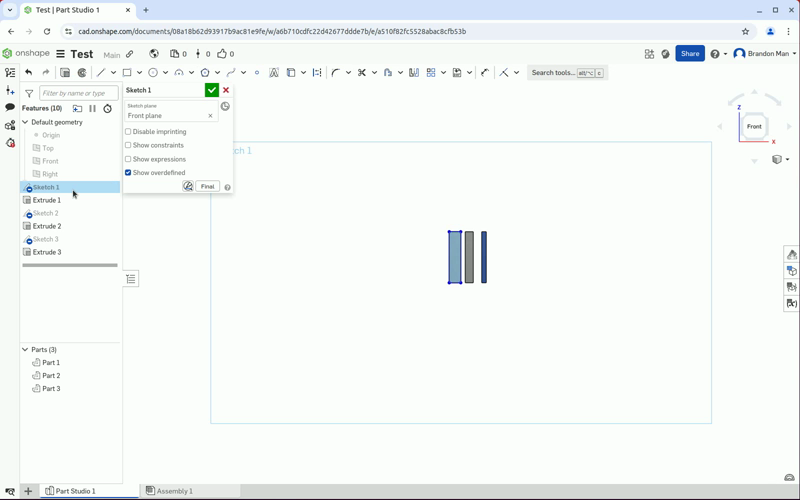
mouse_move(229, 92)
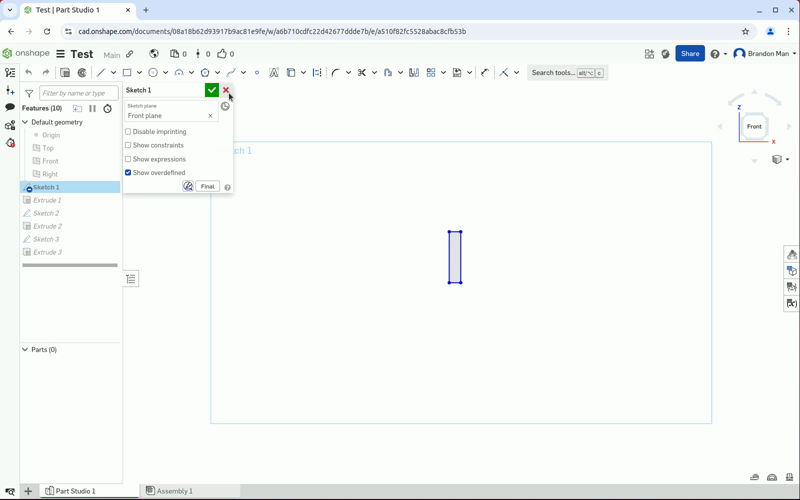
click(229, 92)
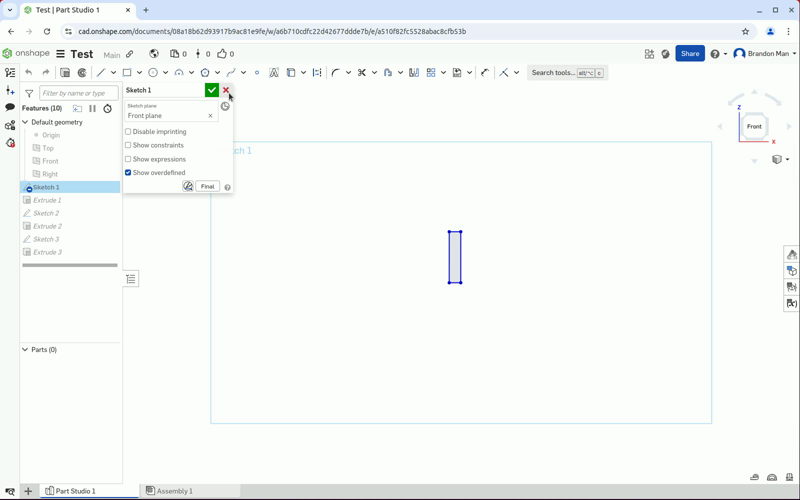
key(shift+s)
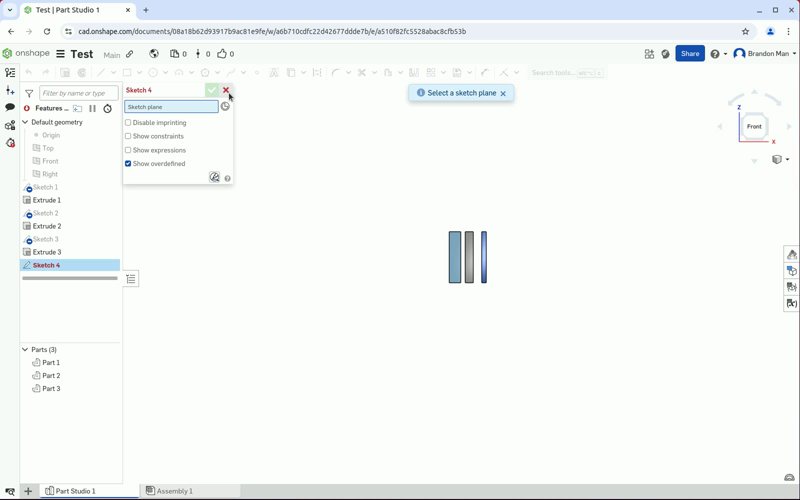
mouse_move(73, 163)
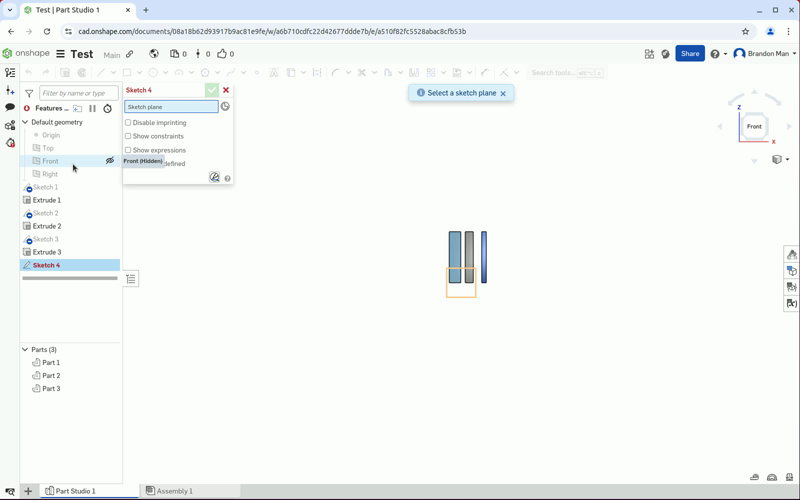
click(73, 163)
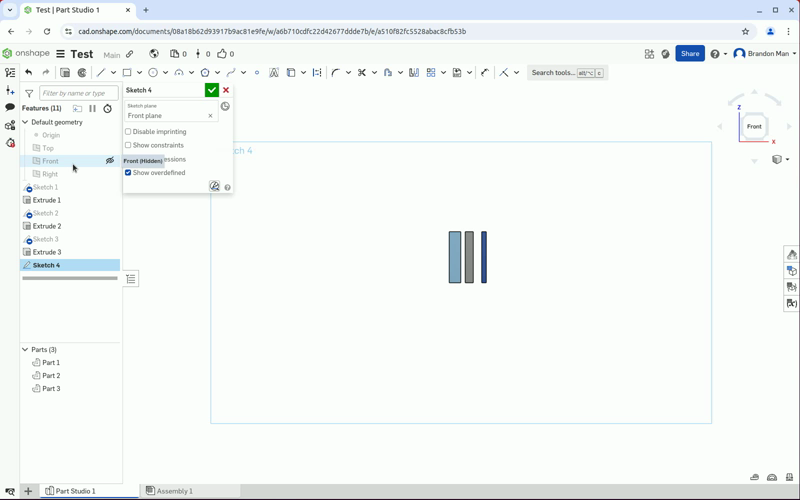
mouse_move(73, 352)
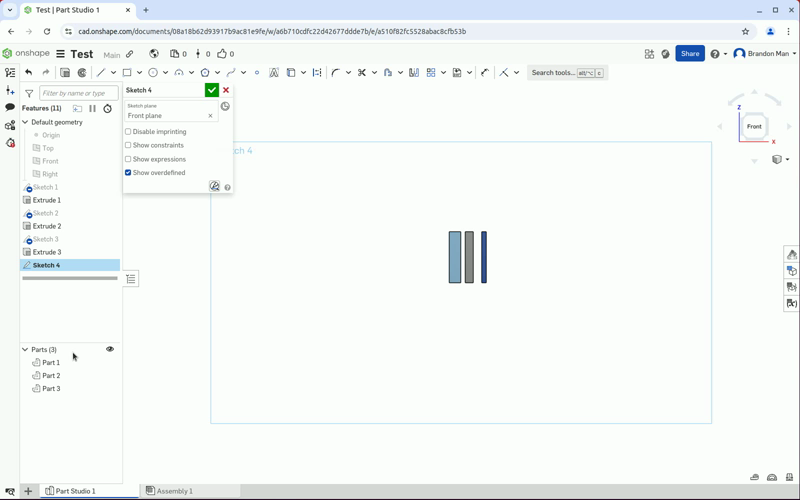
key(y)
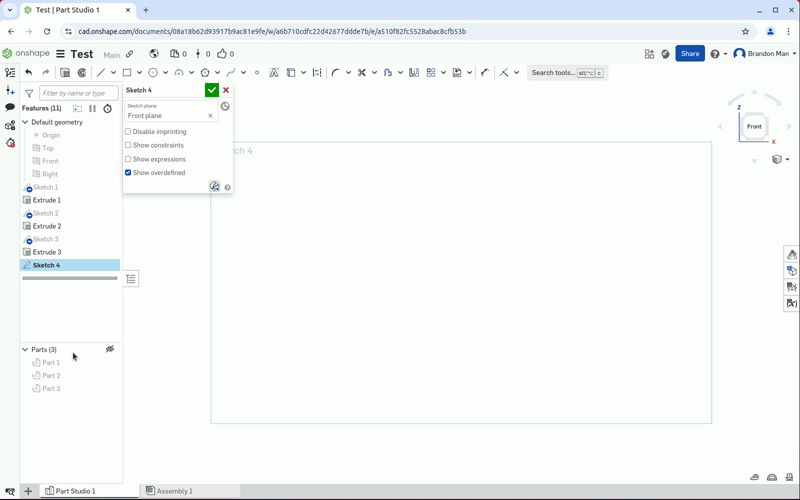
key(l)
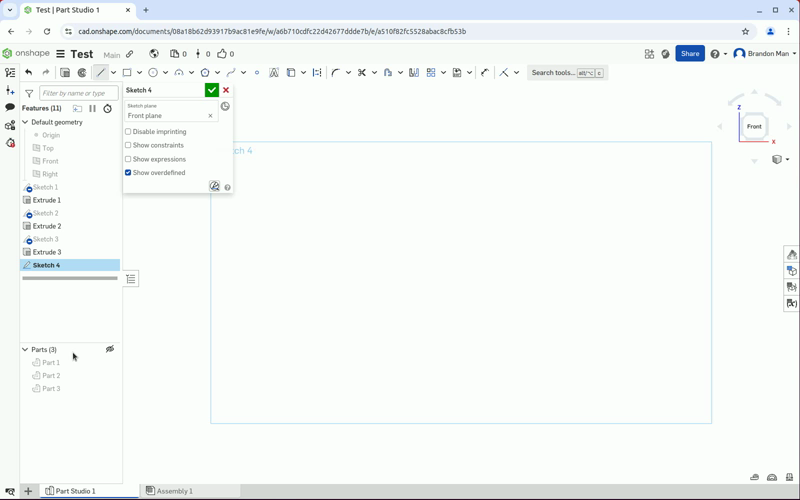
key_down(shift)
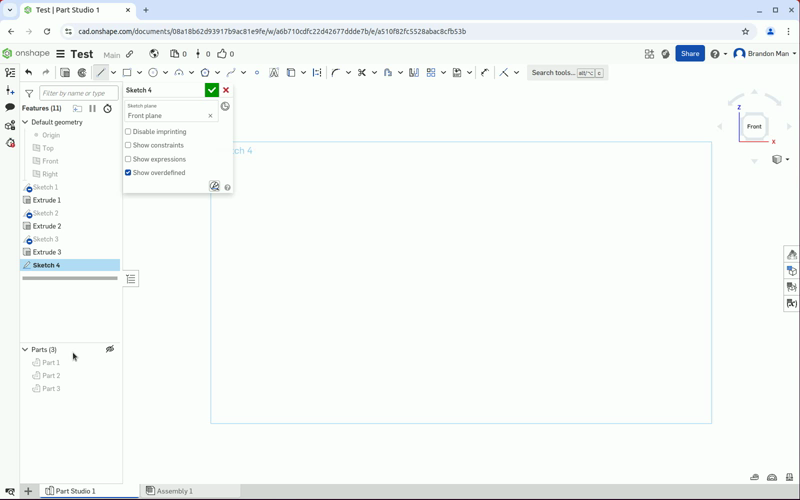
mouse_move(449, 315)
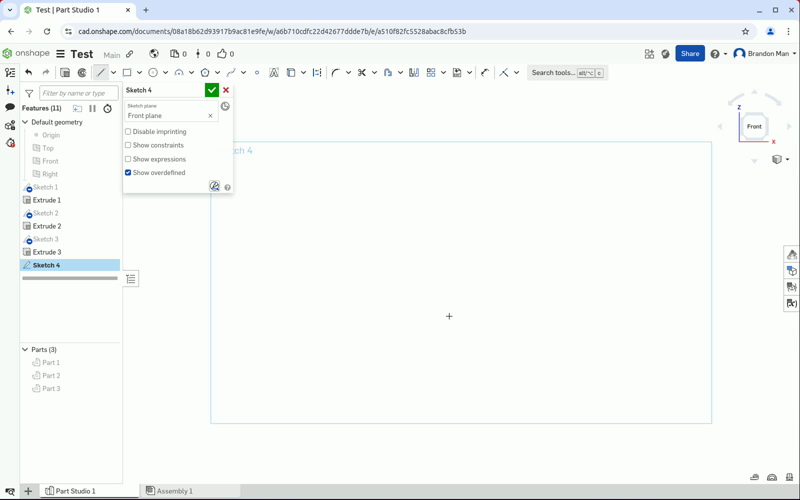
click(449, 315)
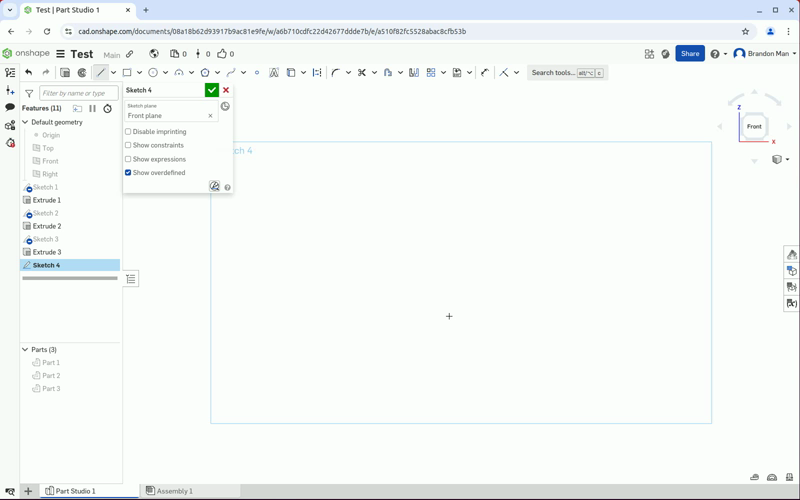
key_up(shift)
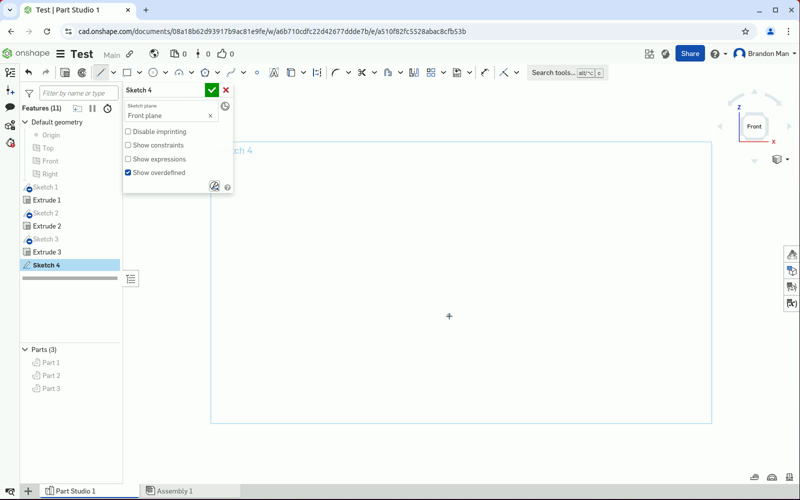
key_down(shift)
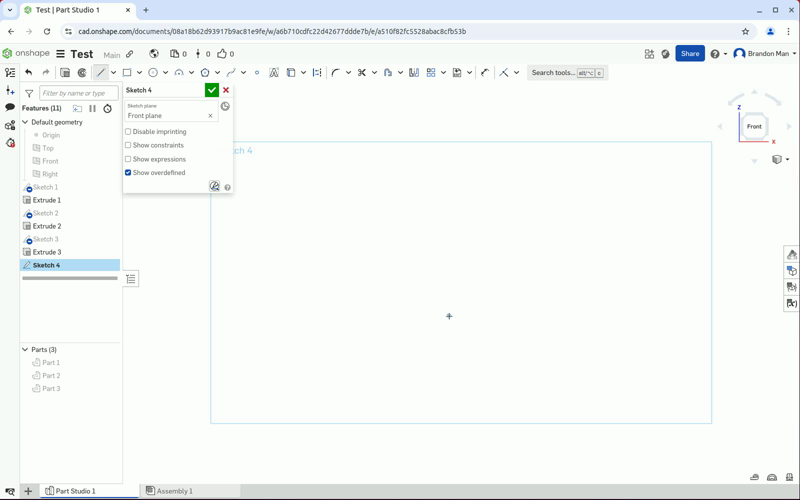
mouse_move(479, 315)
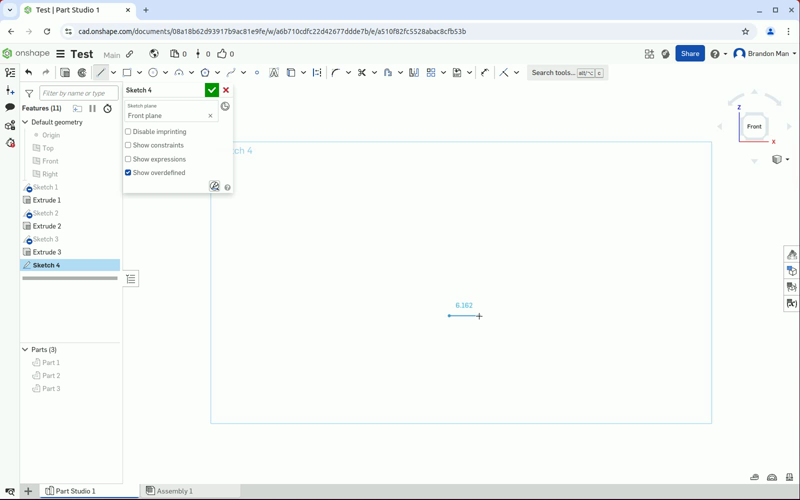
mouse_move(461, 315)
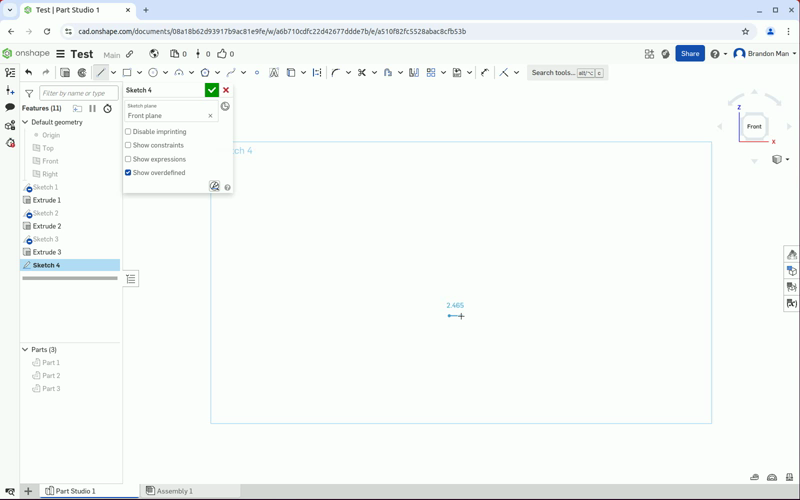
click(461, 315)
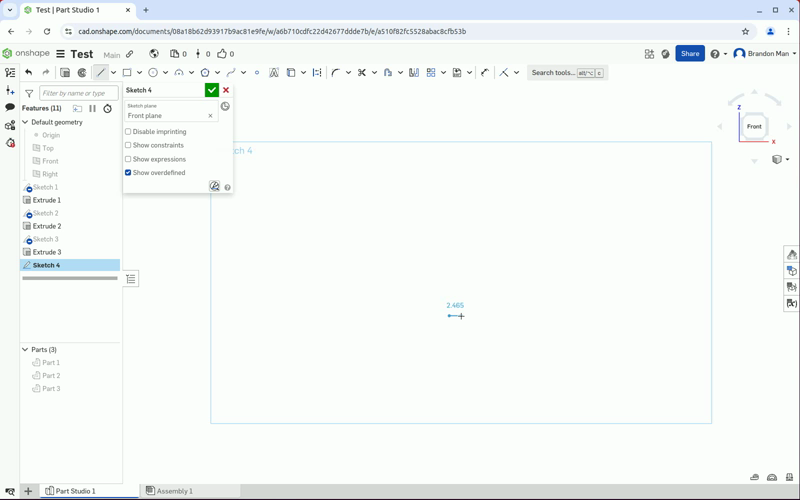
key_up(shift)
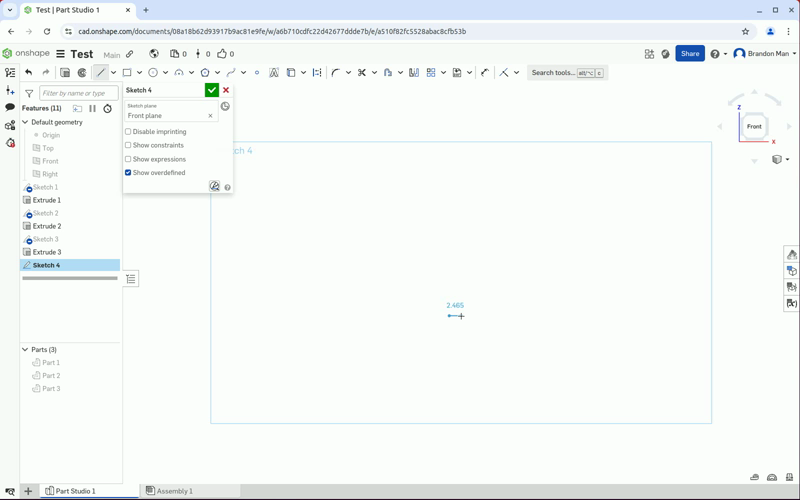
key_down(shift)
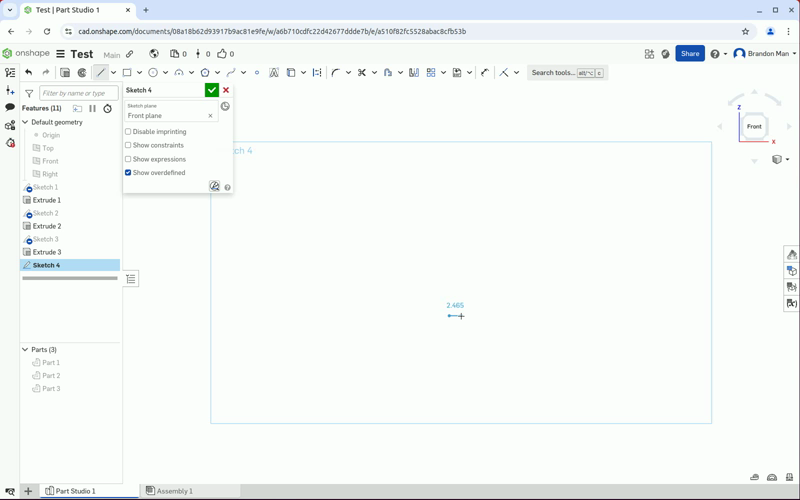
mouse_move(491, 315)
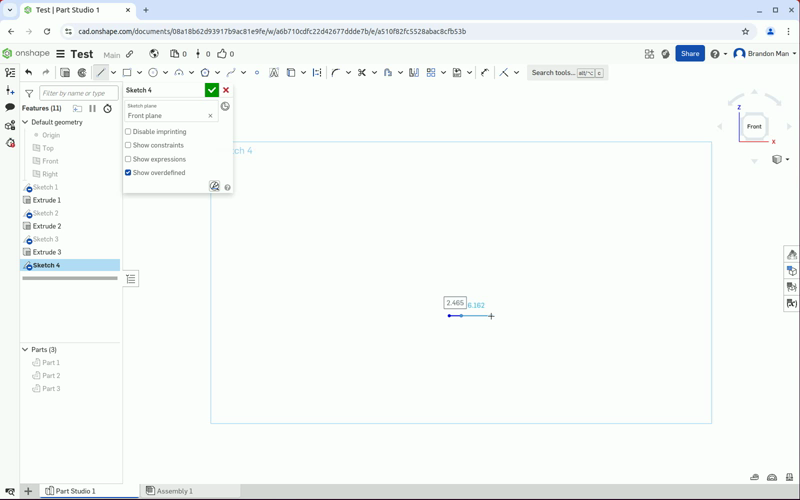
mouse_move(461, 303)
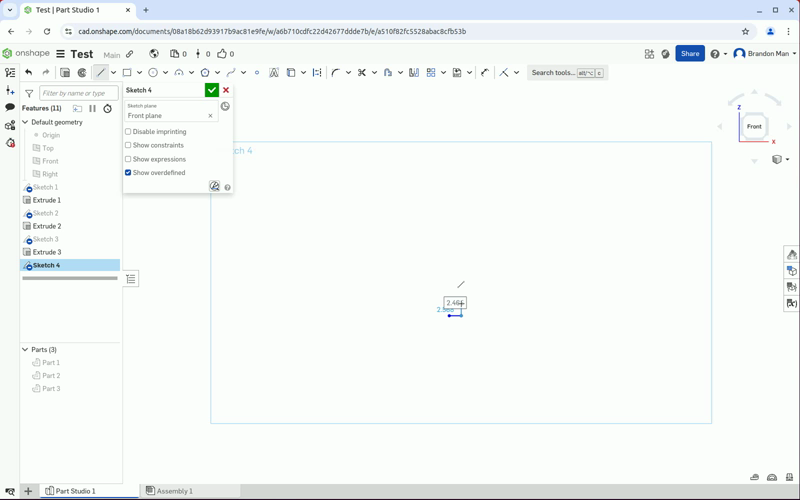
click(461, 303)
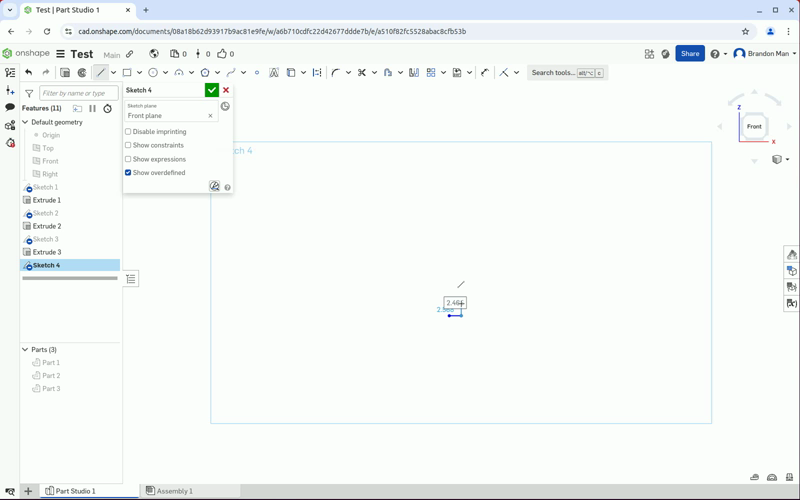
key_up(shift)
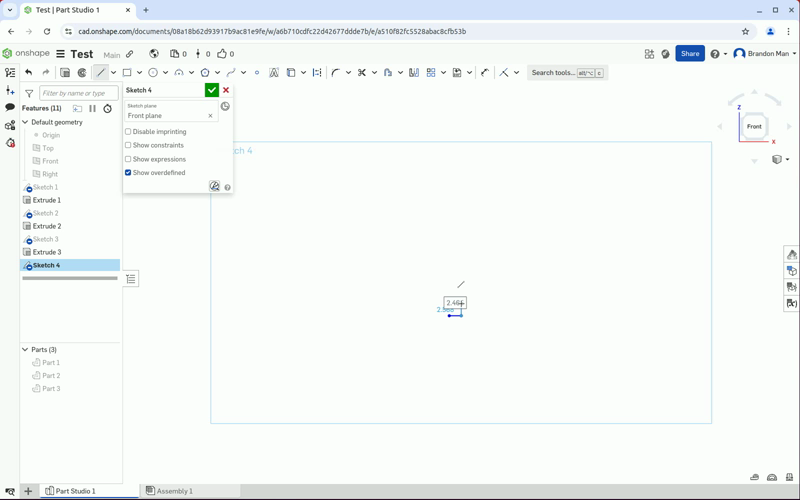
key_down(shift)
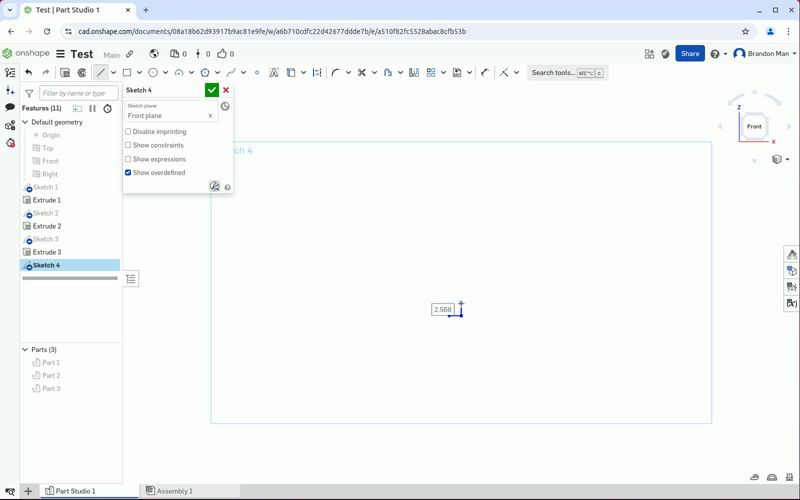
mouse_move(491, 303)
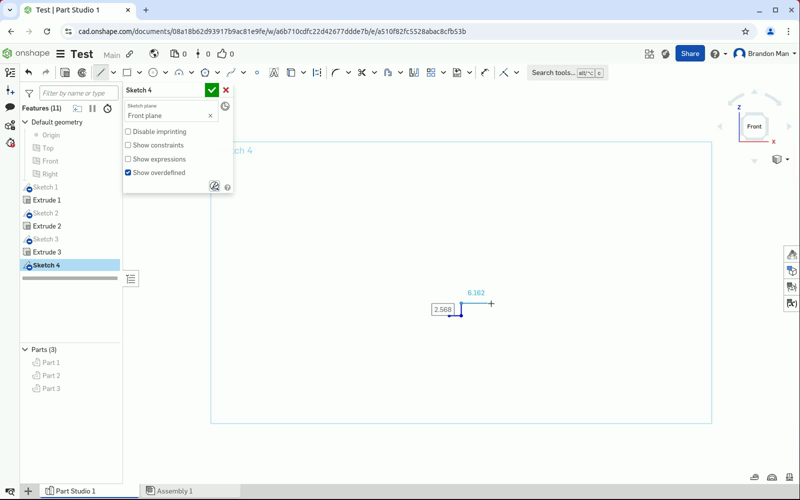
mouse_move(449, 303)
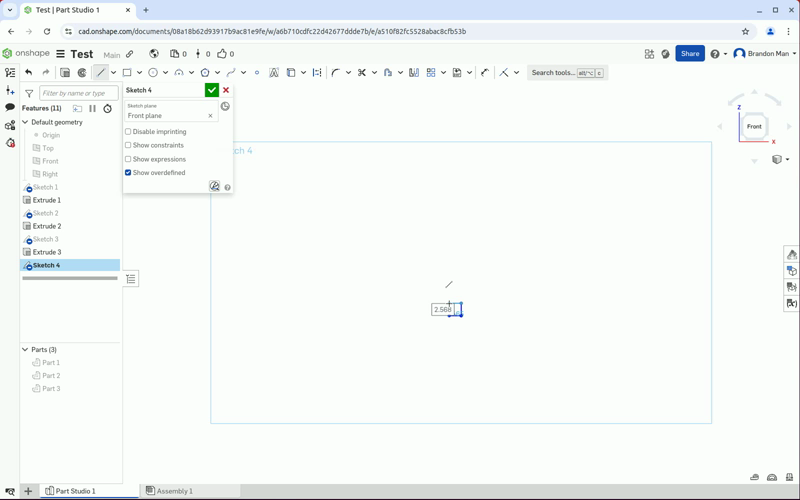
click(449, 303)
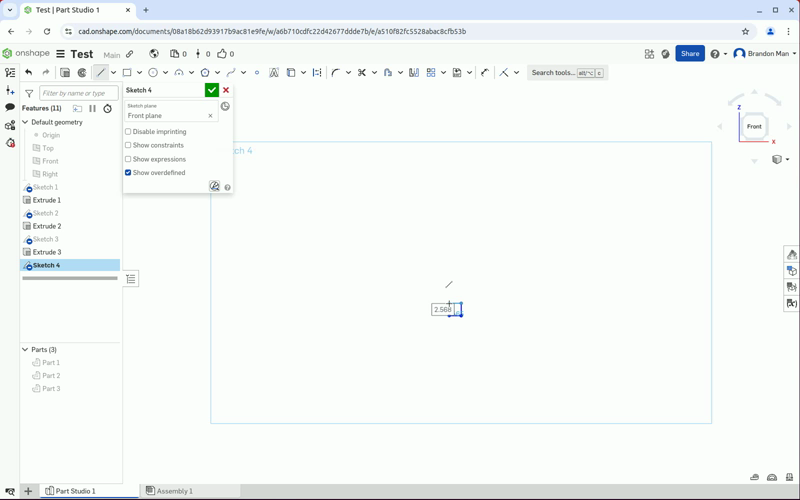
key_up(shift)
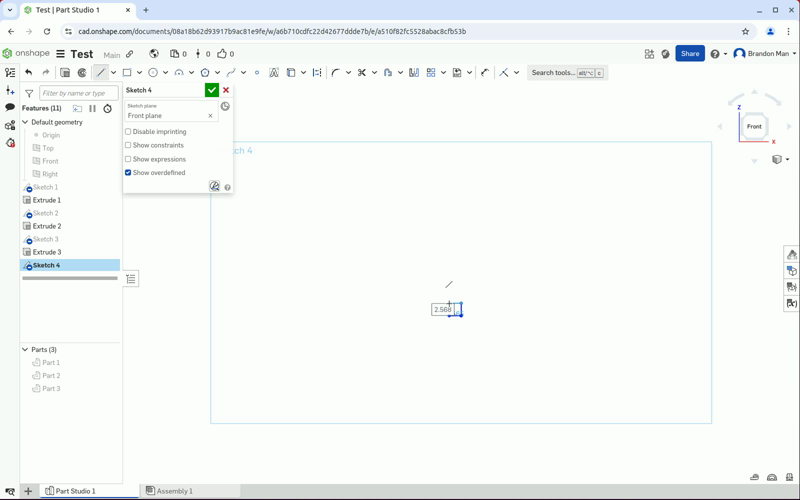
mouse_move(479, 303)
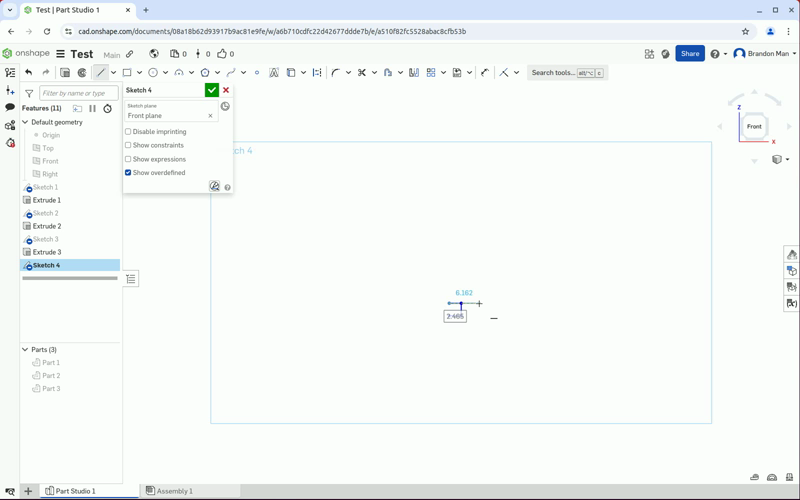
key_down(shift)
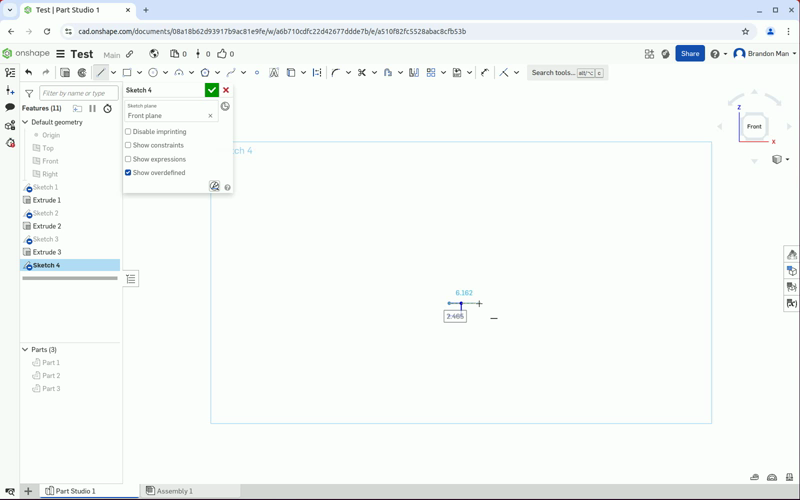
mouse_move(449, 315)
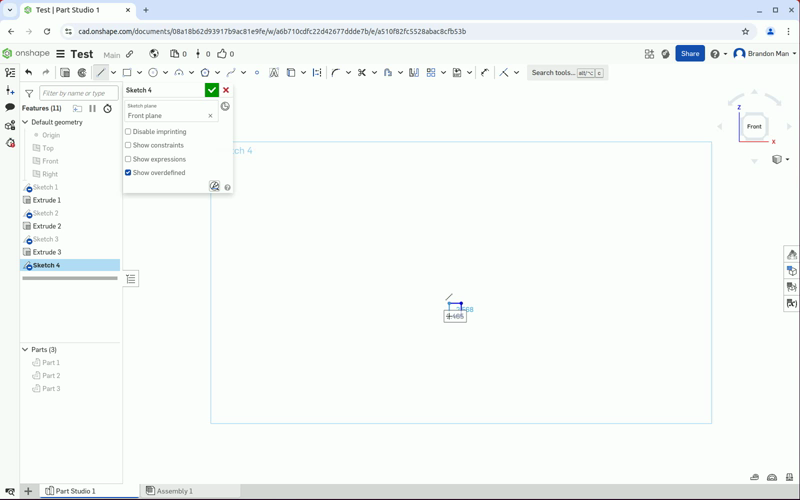
key_up(shift)
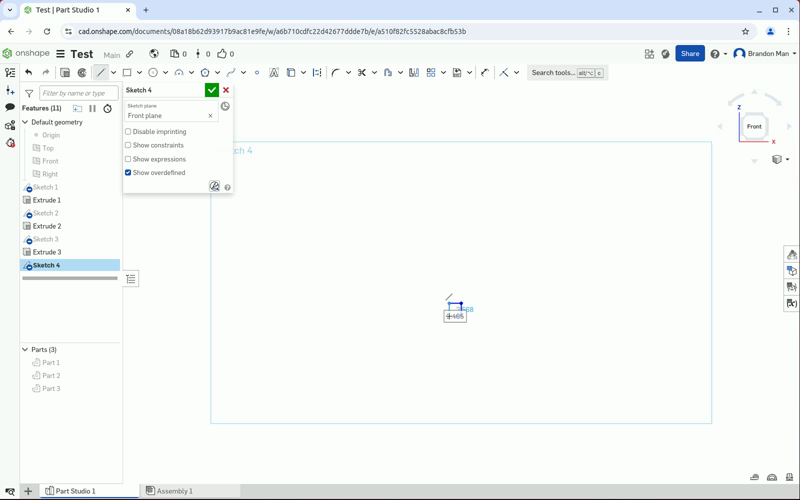
click(449, 315)
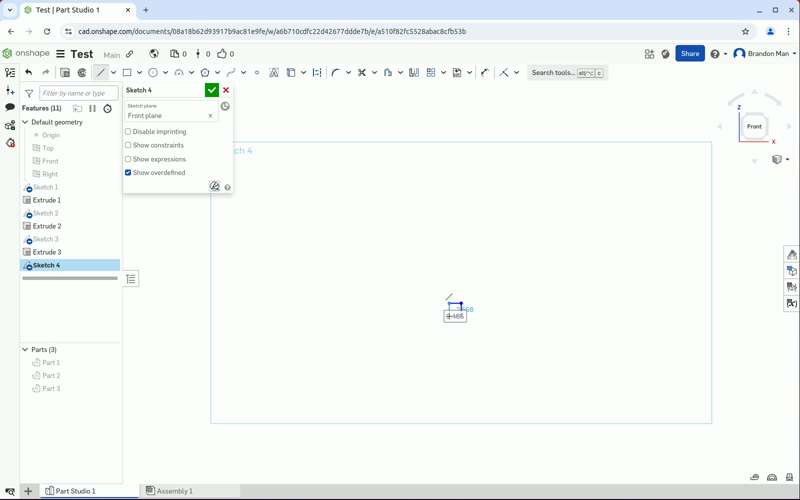
key(esc)
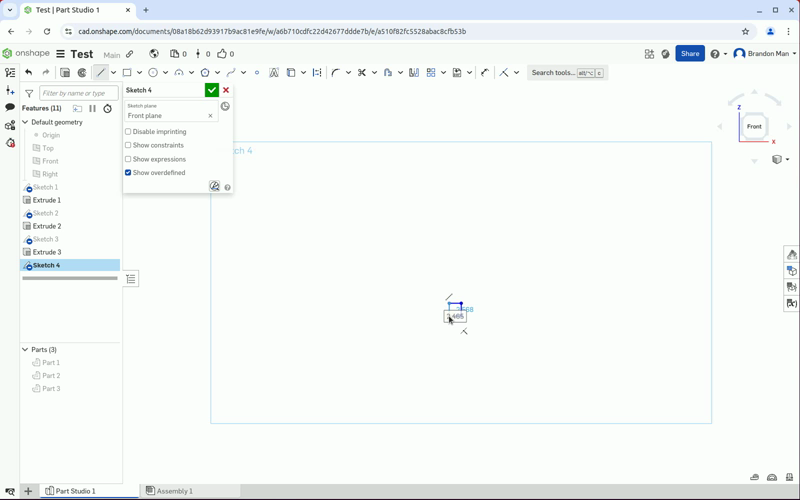
mouse_move(453, 314)
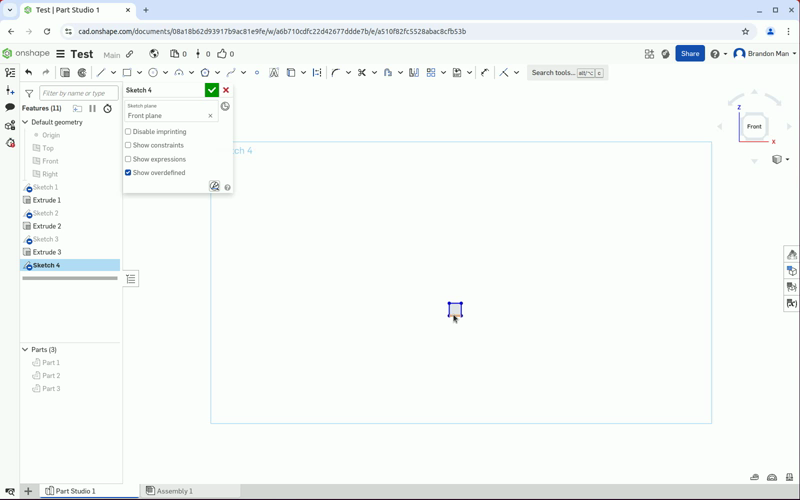
scroll(6)
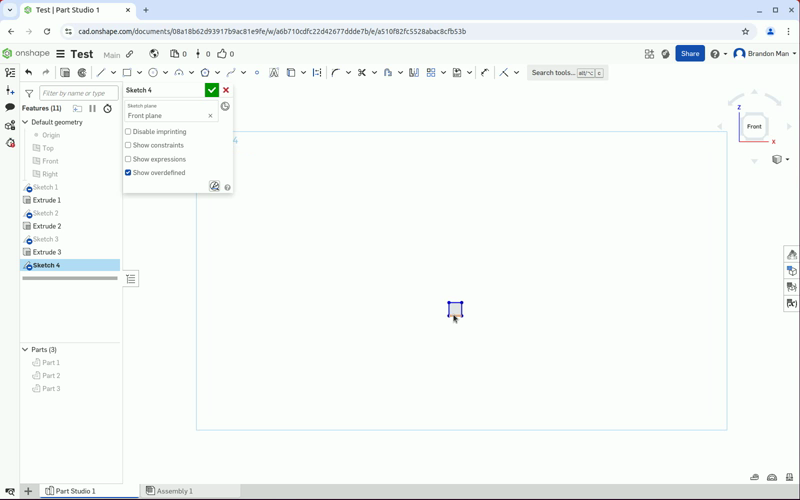
scroll(6)
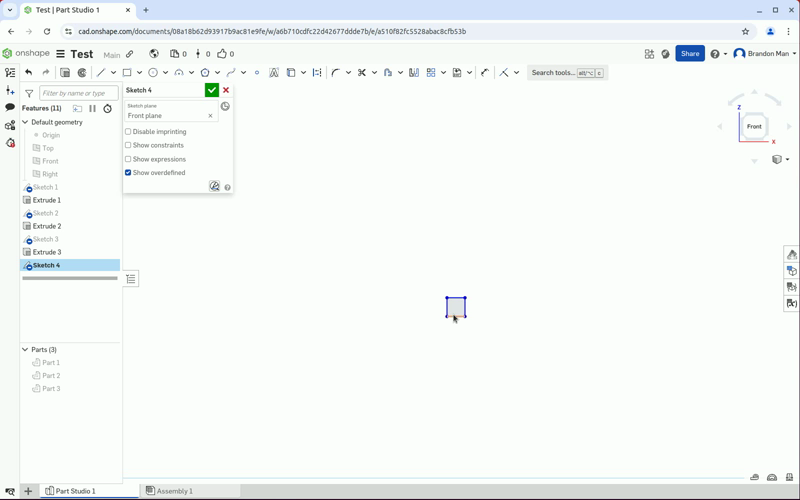
scroll(6)
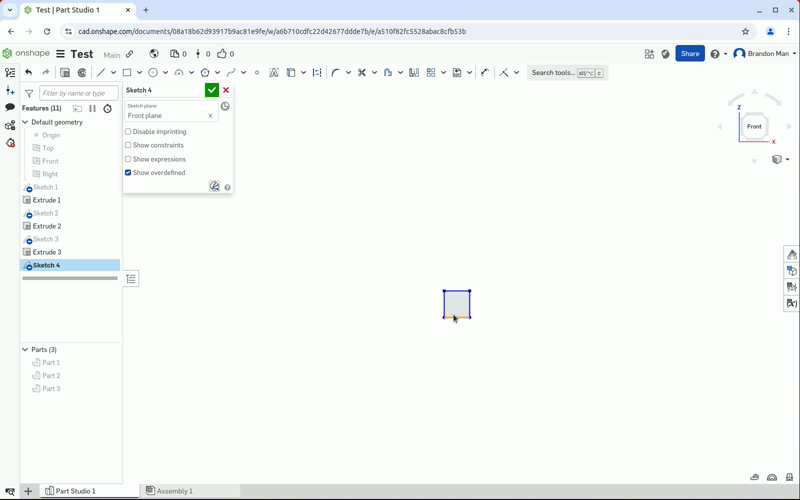
scroll(6)
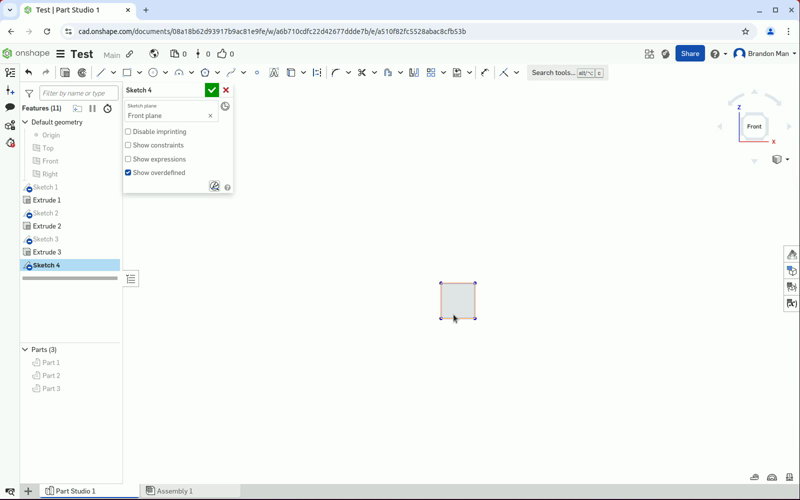
scroll(6)
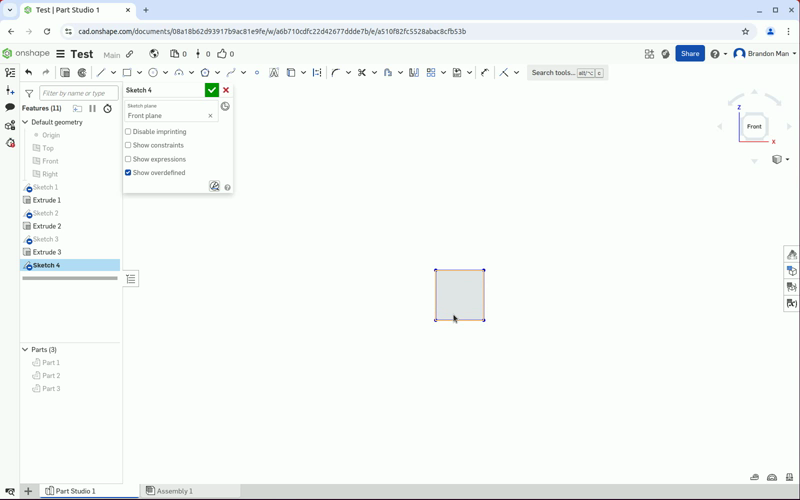
scroll(6)
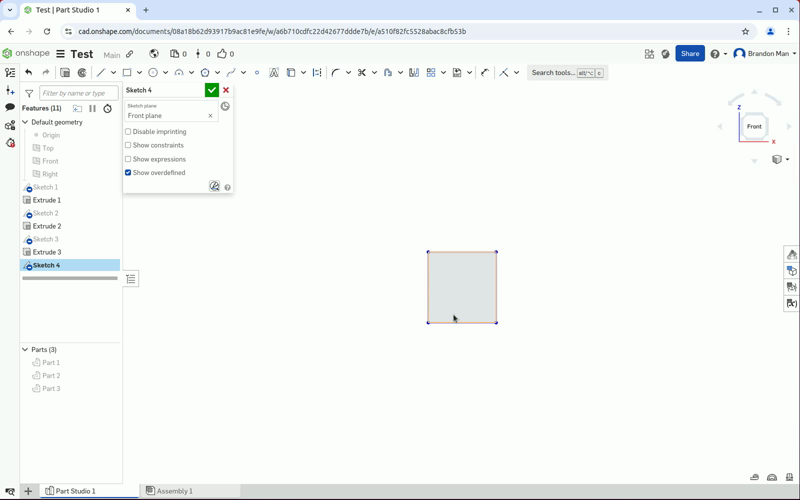
scroll(6)
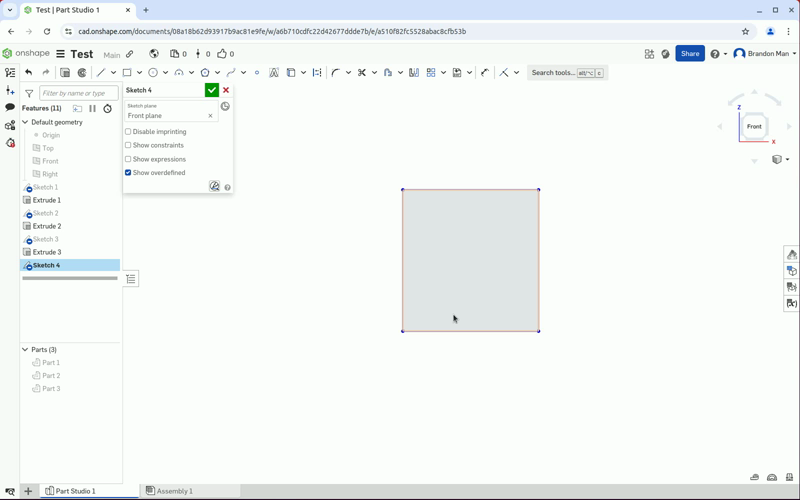
click(453, 314)
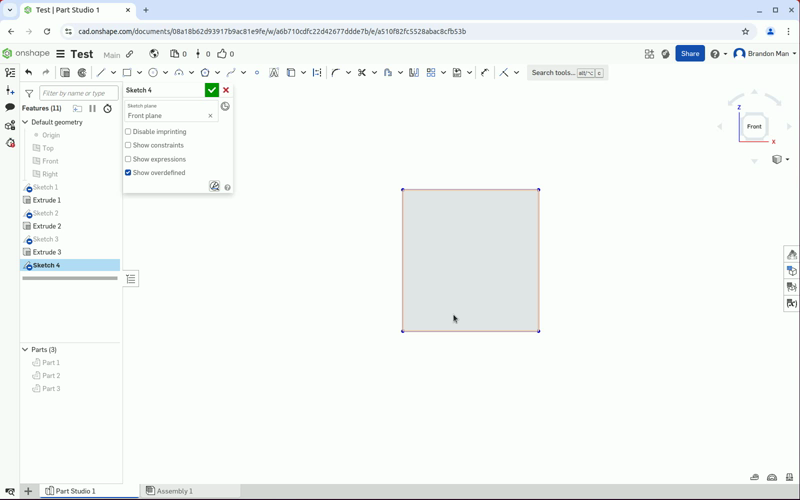
scroll(-6)
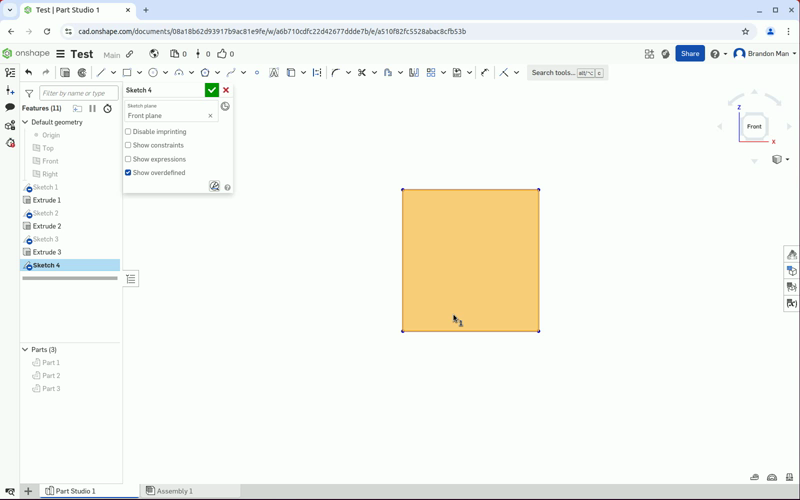
scroll(-6)
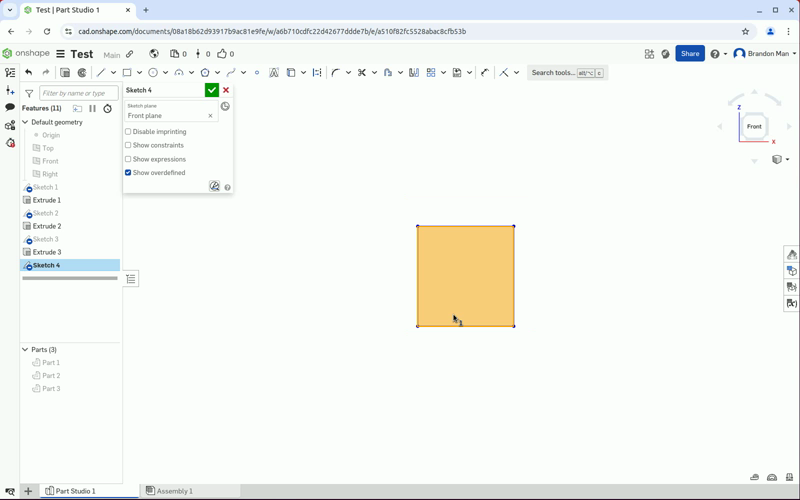
scroll(-6)
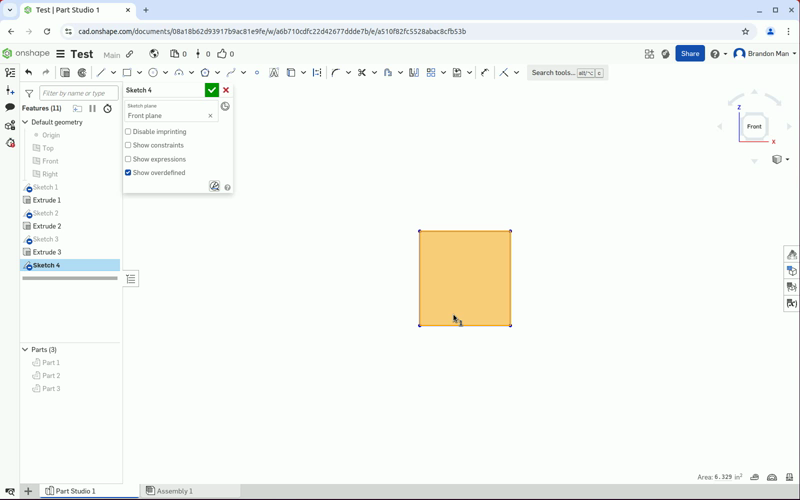
scroll(-6)
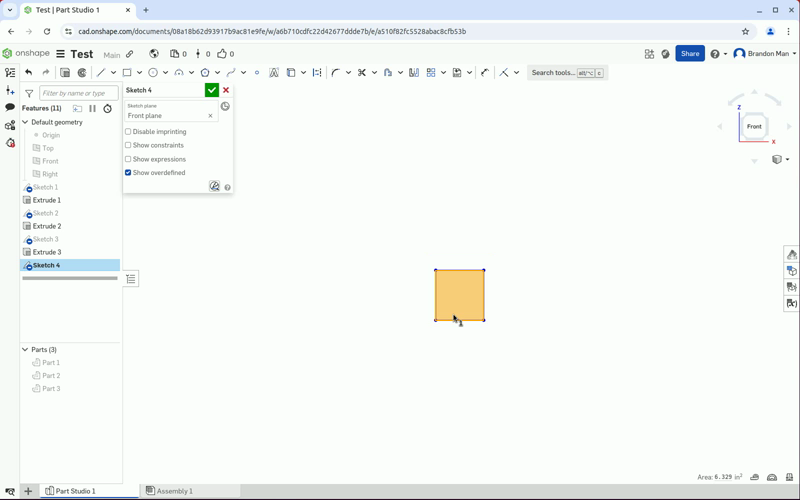
scroll(-6)
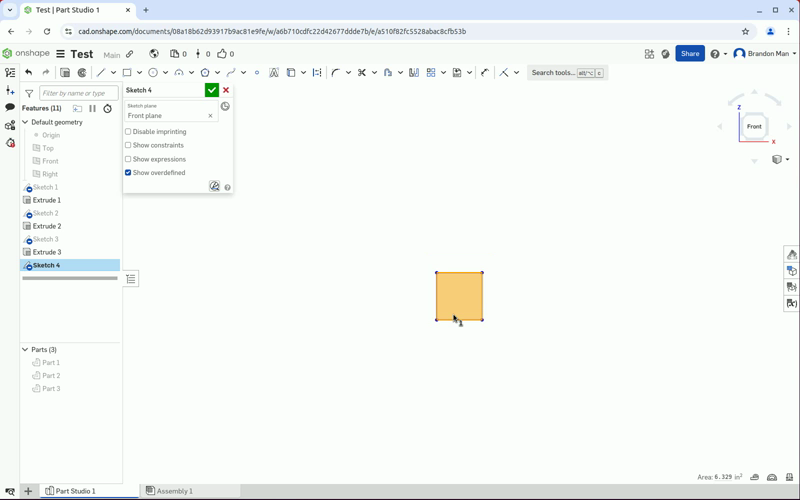
scroll(-6)
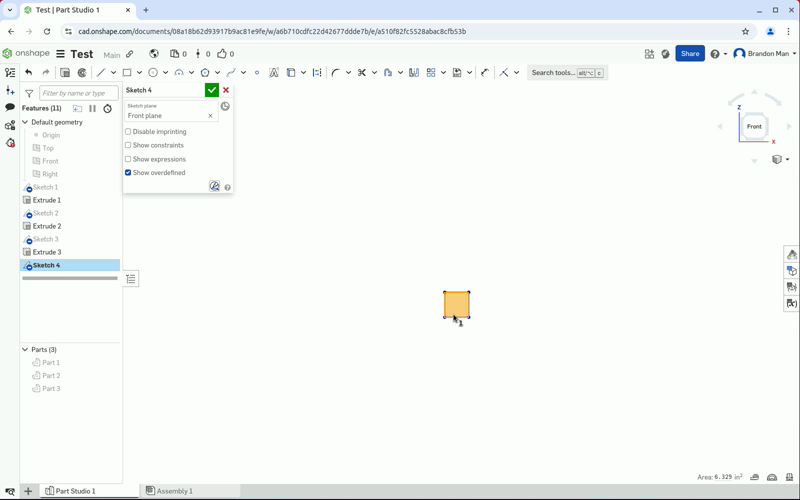
scroll(-6)
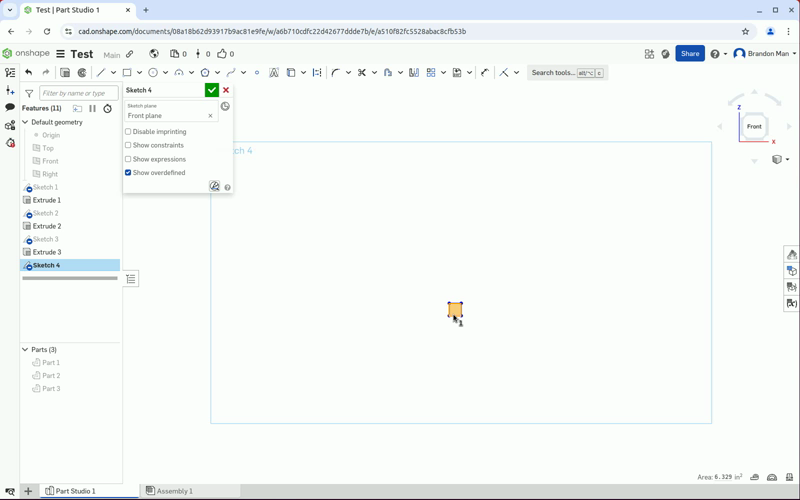
mouse_move(73, 352)
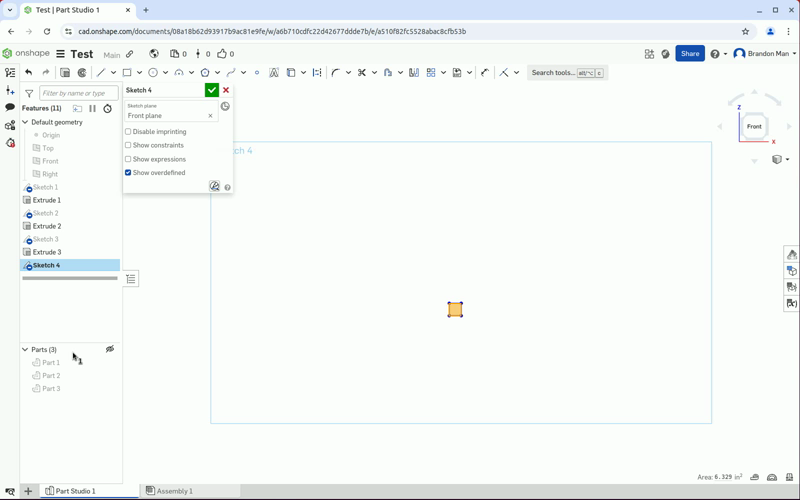
key(shift+y)
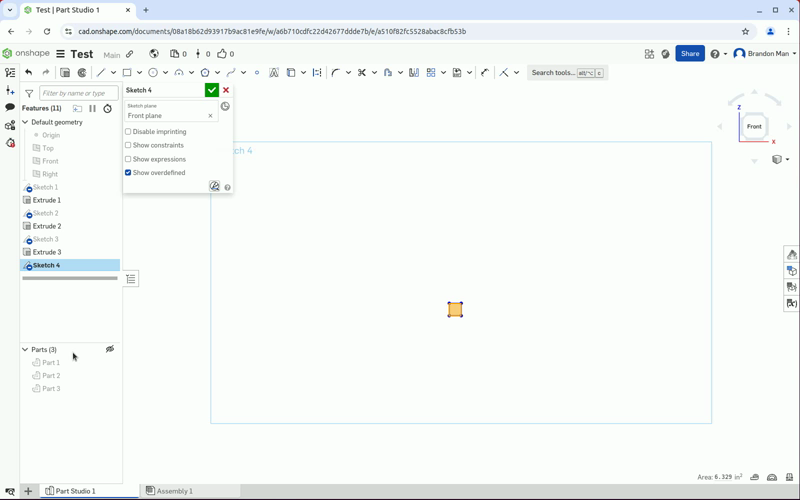
key(shift+e)
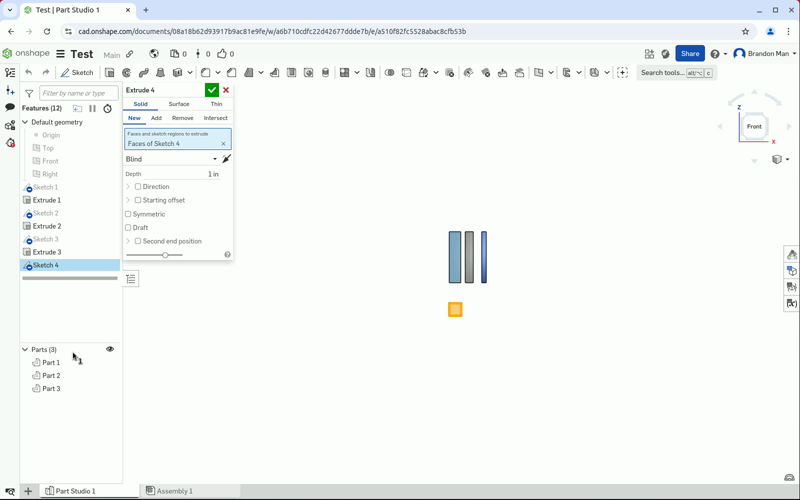
mouse_move(143, 106)
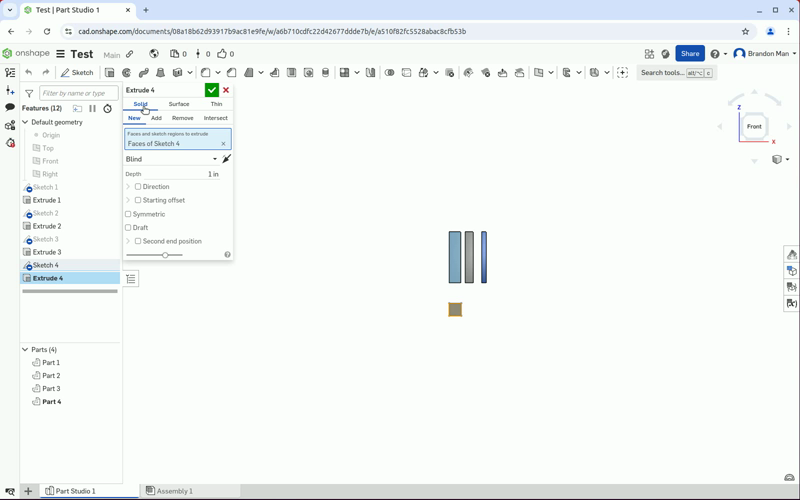
click(143, 106)
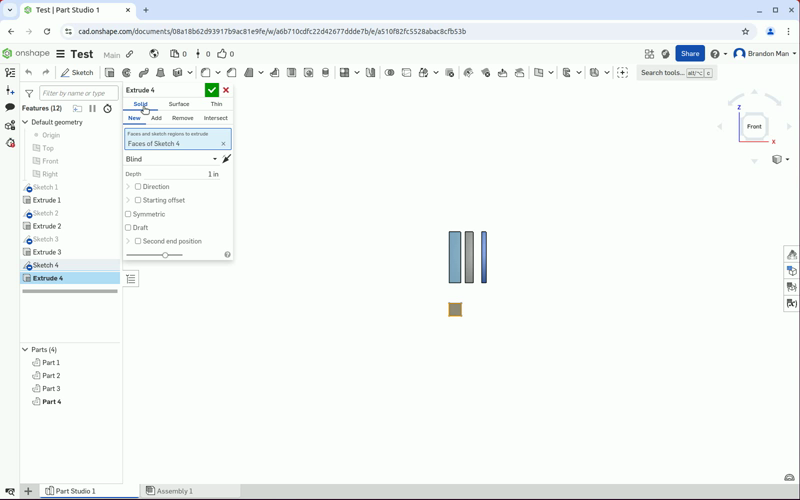
mouse_move(137, 120)
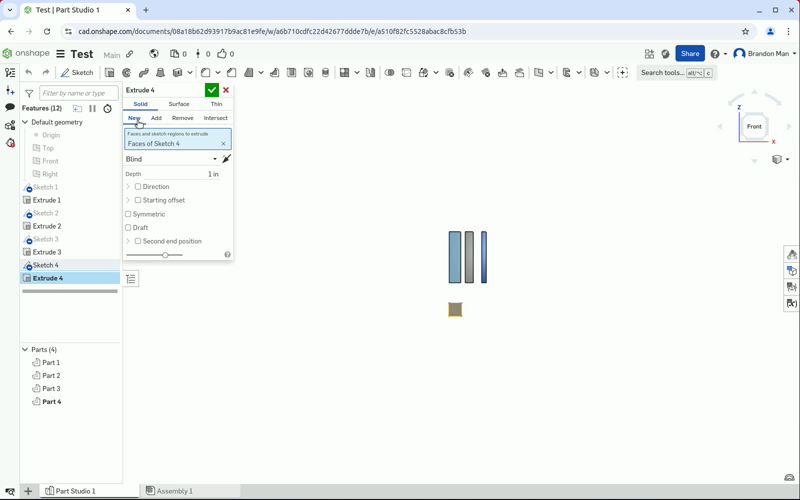
click(137, 120)
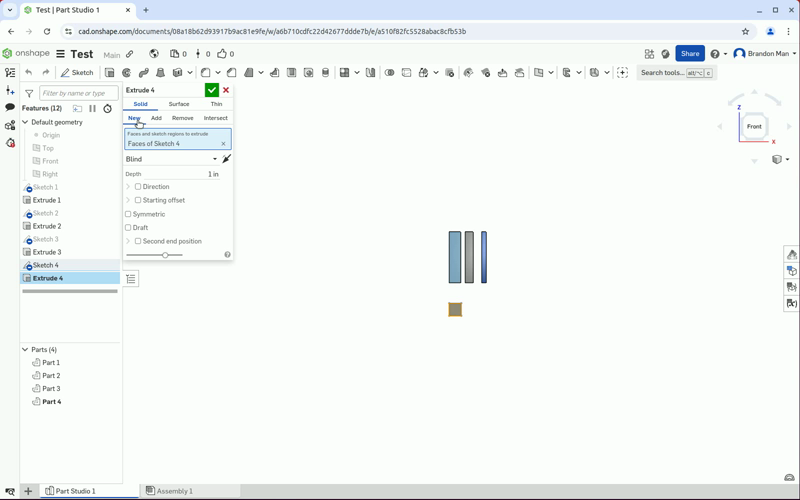
key(tab, 4)
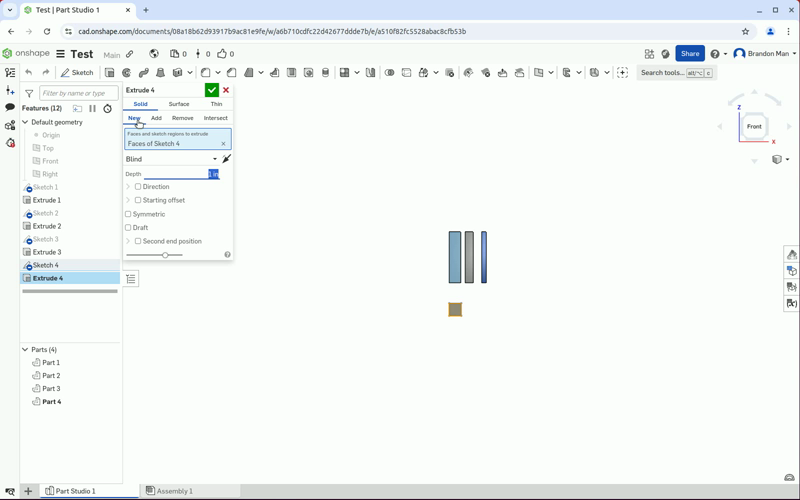
text(0.481)
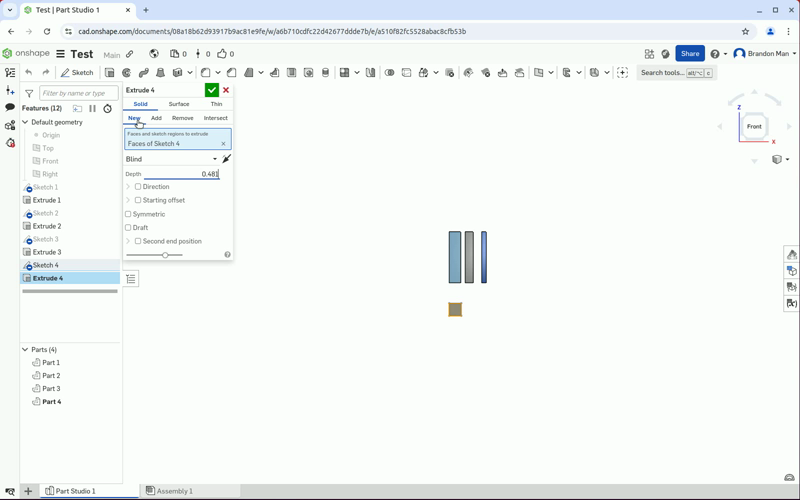
key(enter)
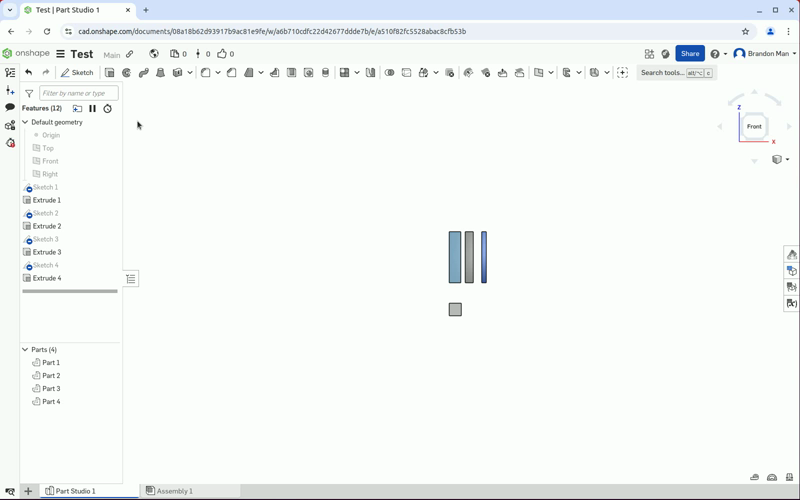
key(shift+h)
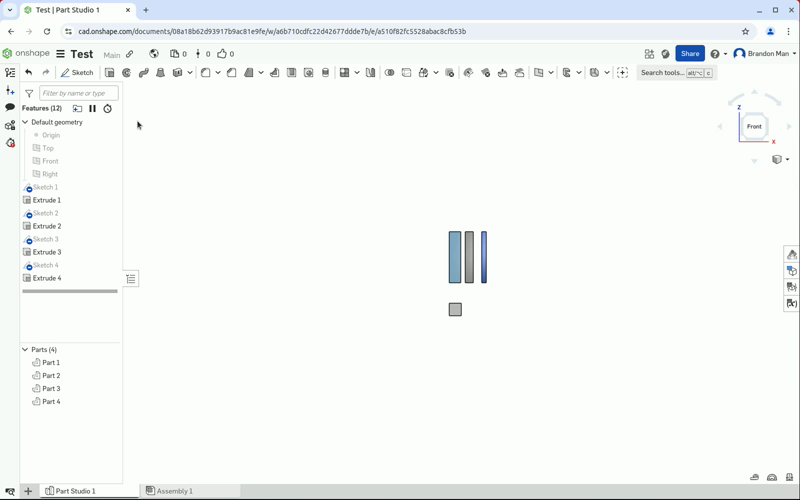
key(shift+h)
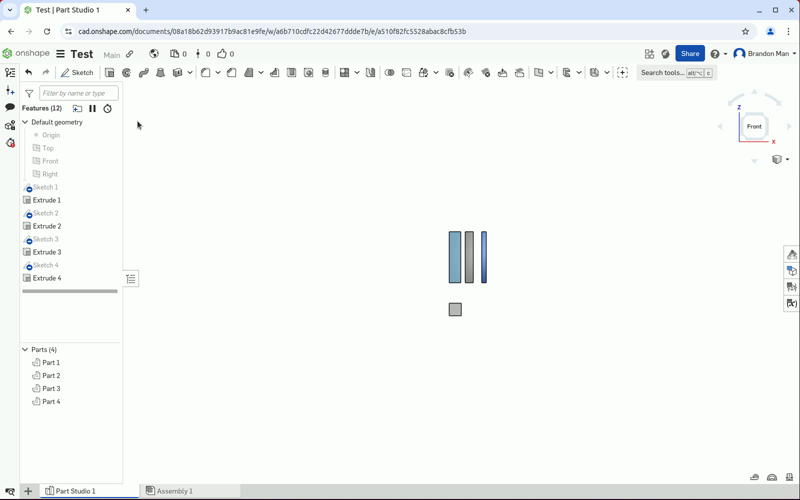
mouse_move(73, 189)
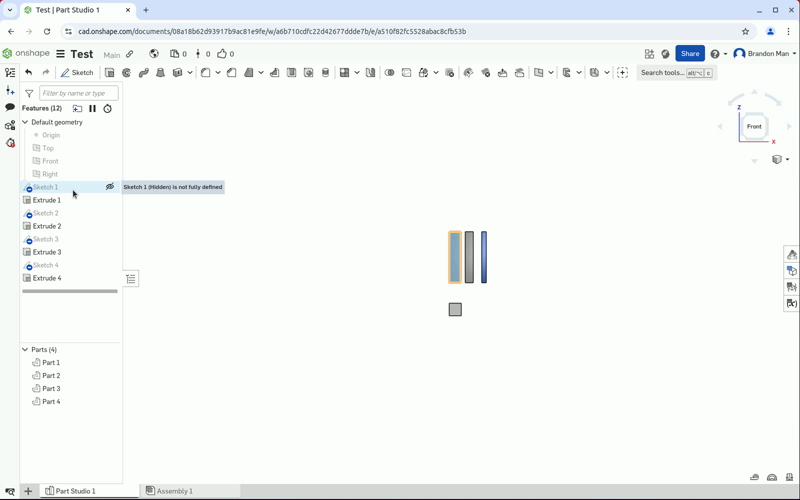
click(73, 189)
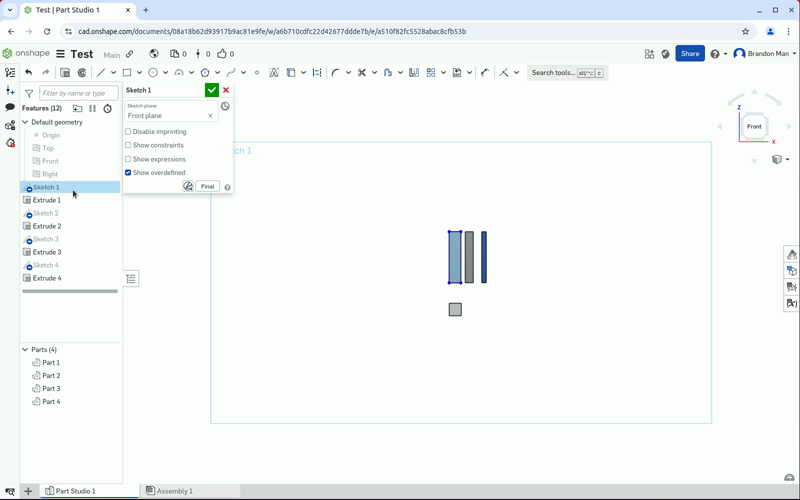
mouse_move(229, 92)
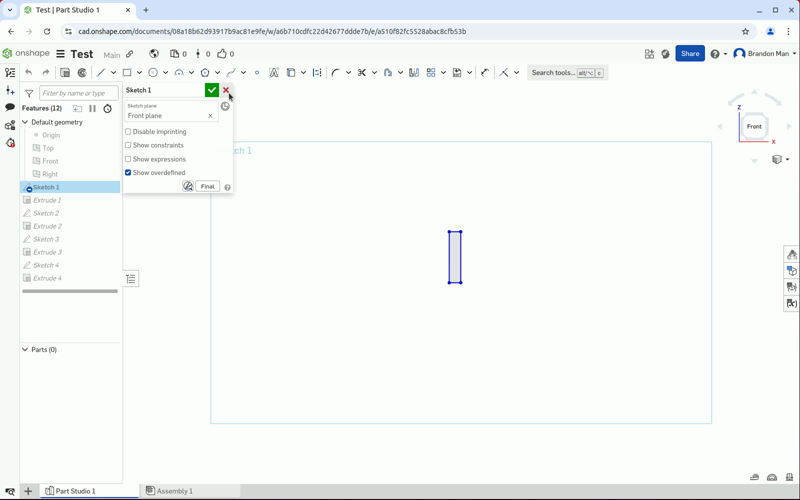
click(229, 92)
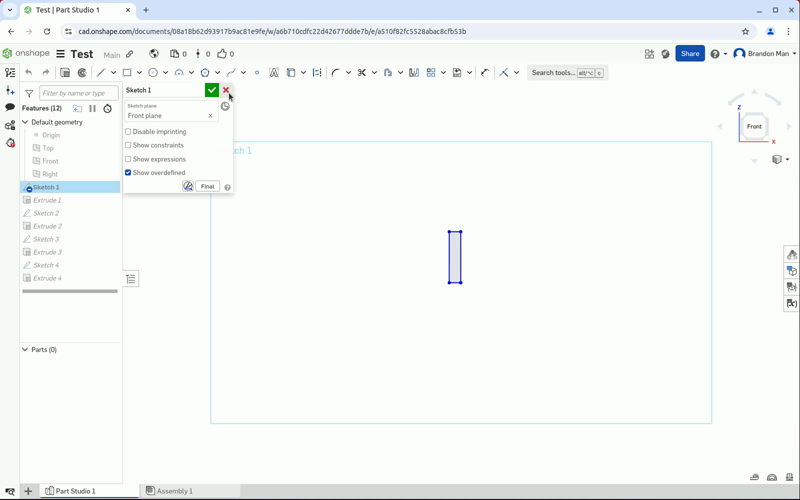
key(shift+s)
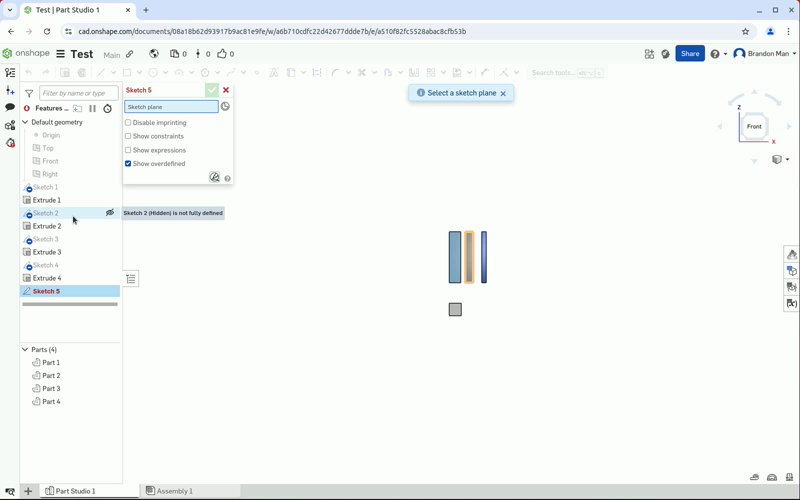
scroll(3)
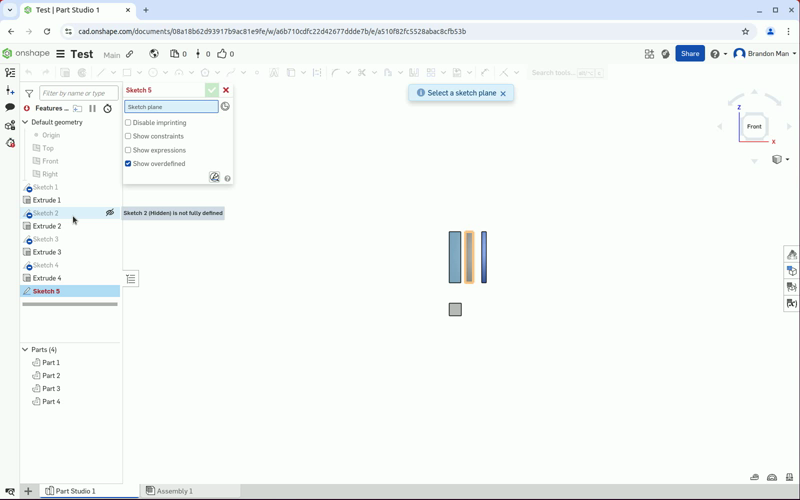
mouse_move(73, 163)
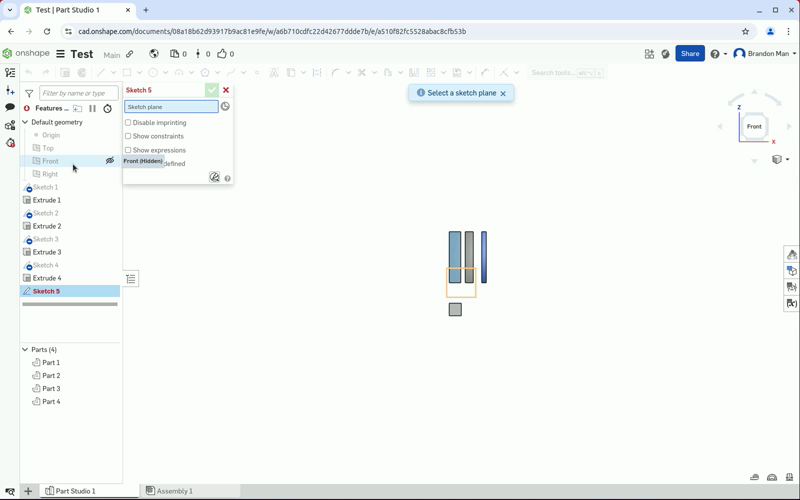
click(73, 163)
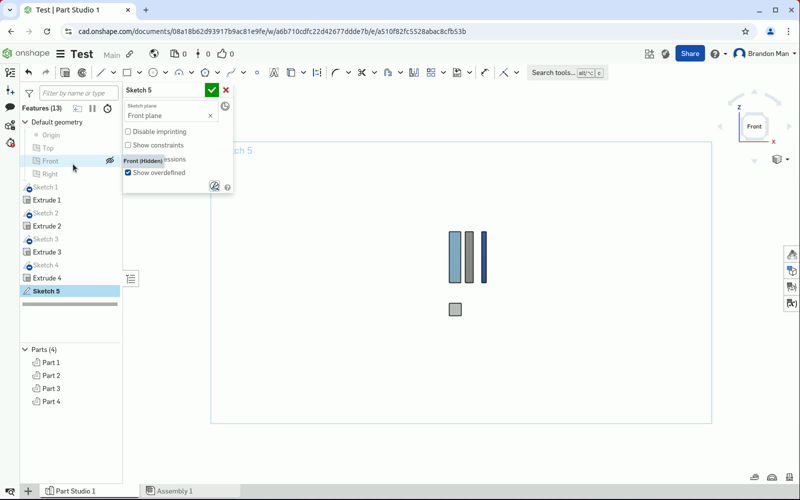
mouse_move(73, 352)
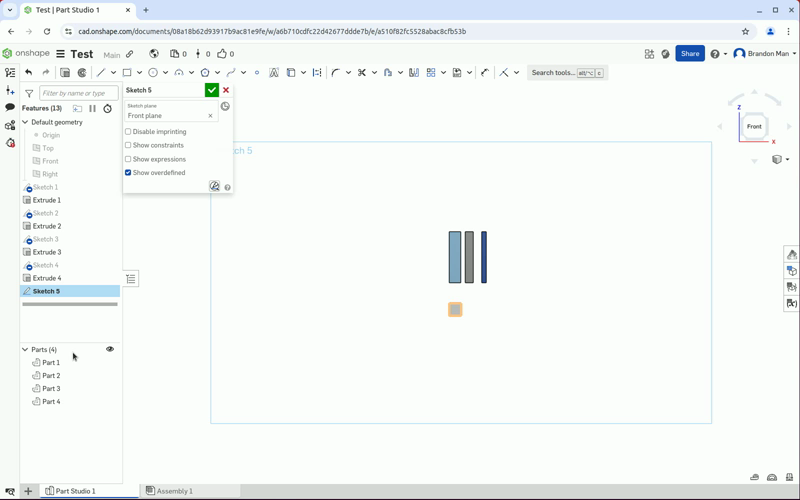
key(y)
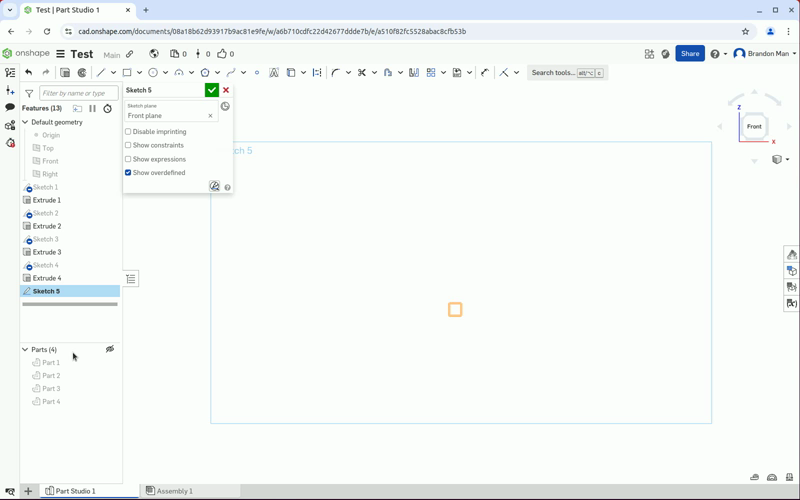
key(l)
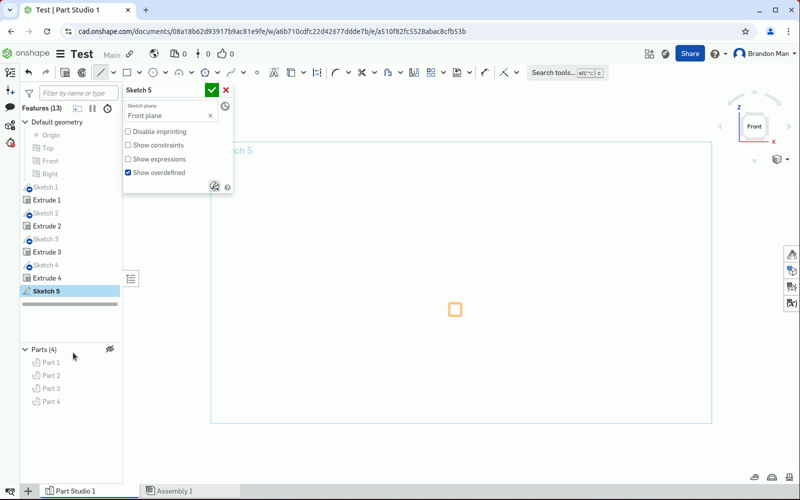
key_down(shift)
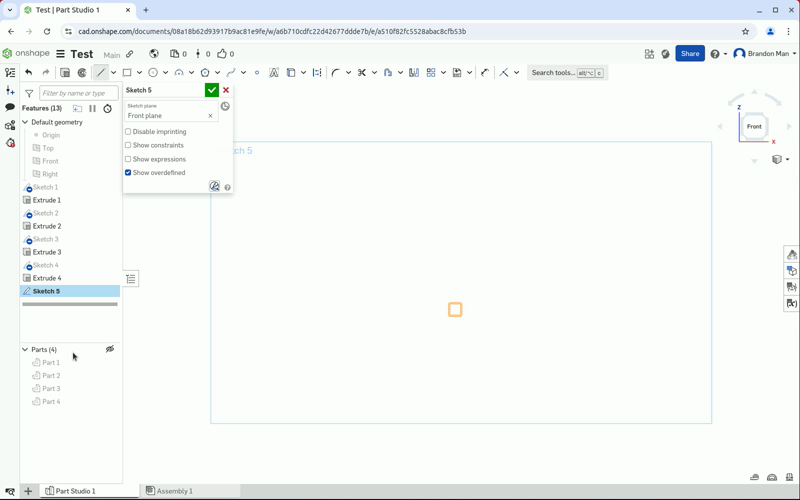
mouse_move(465, 309)
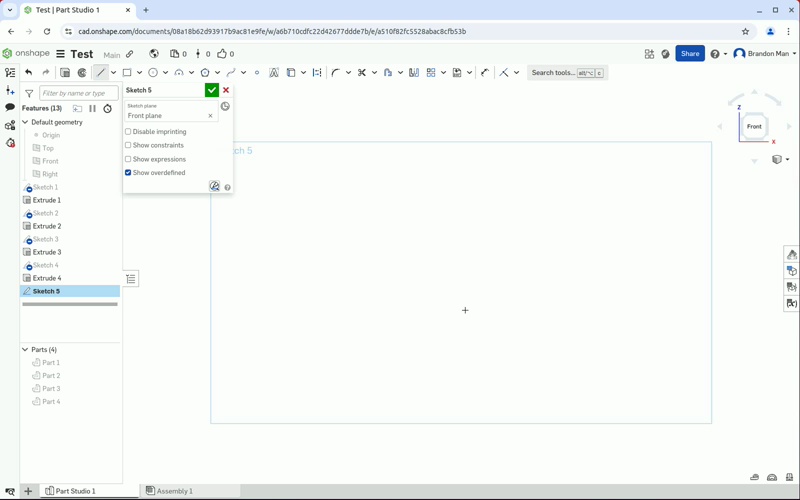
click(465, 309)
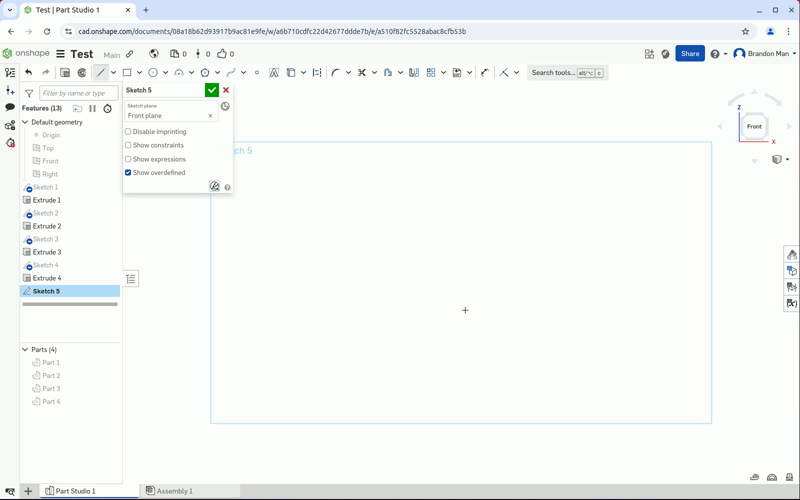
key_up(shift)
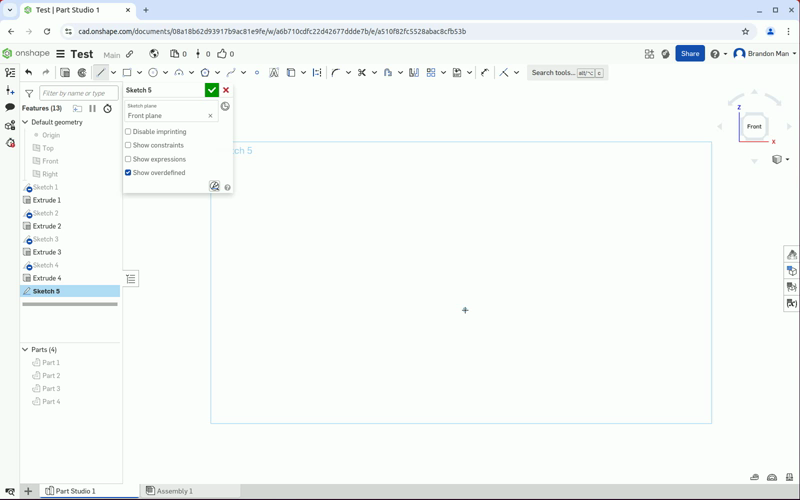
key_down(shift)
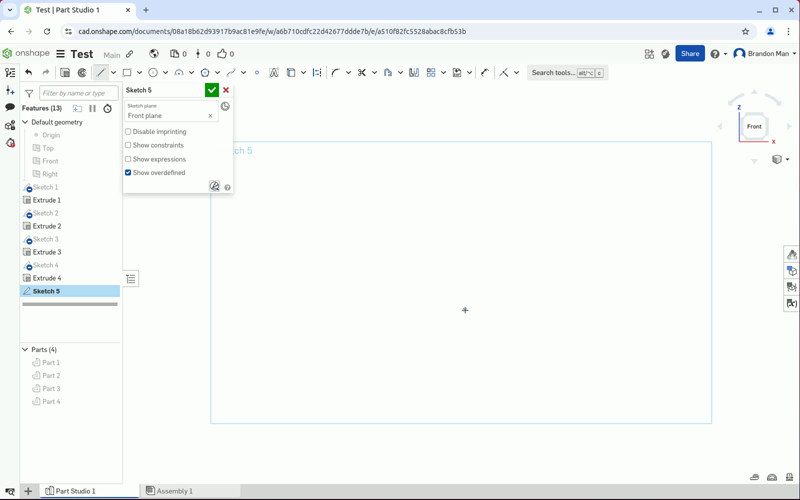
mouse_move(495, 309)
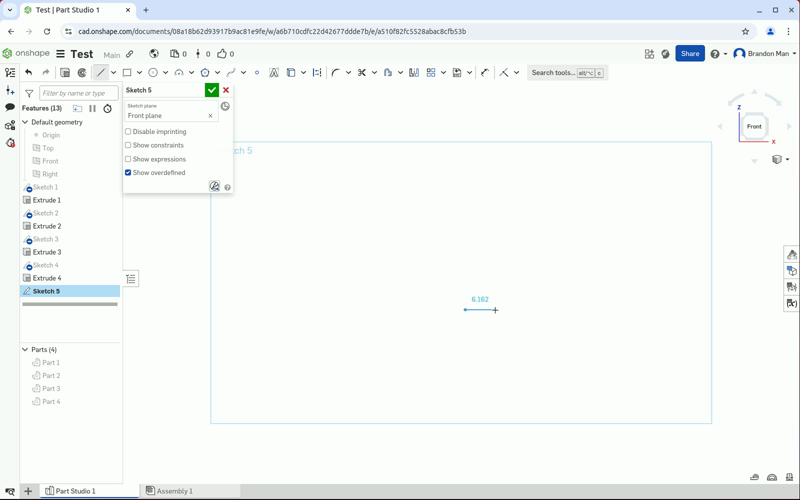
mouse_move(473, 309)
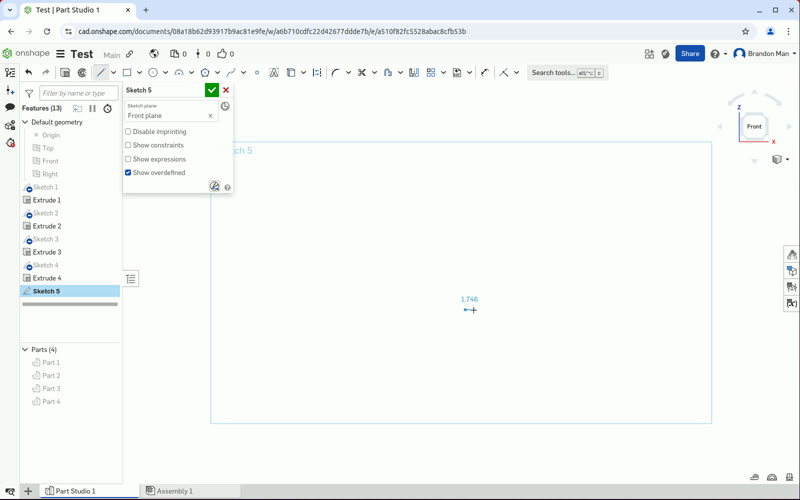
click(473, 309)
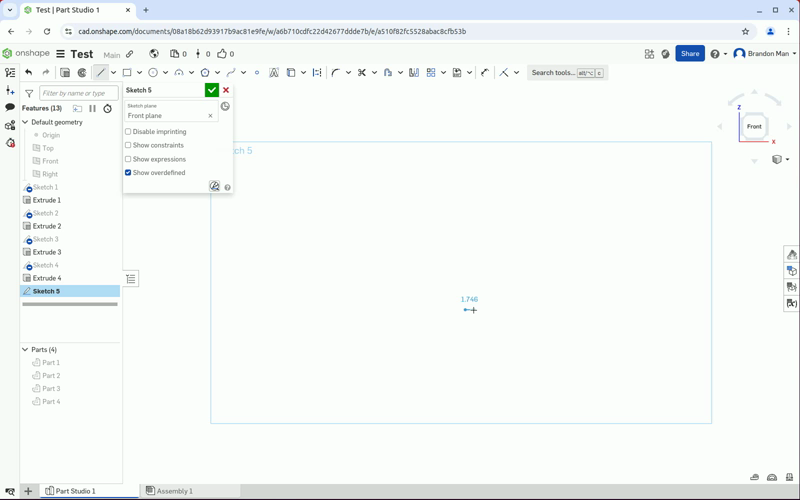
key_up(shift)
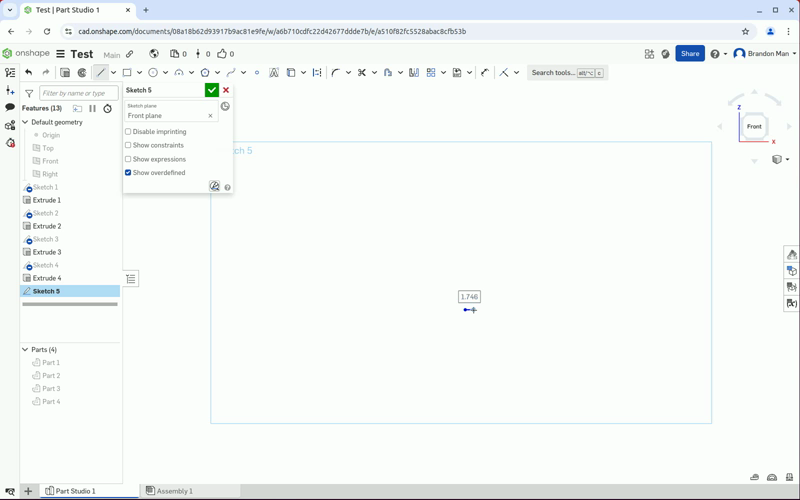
key_down(shift)
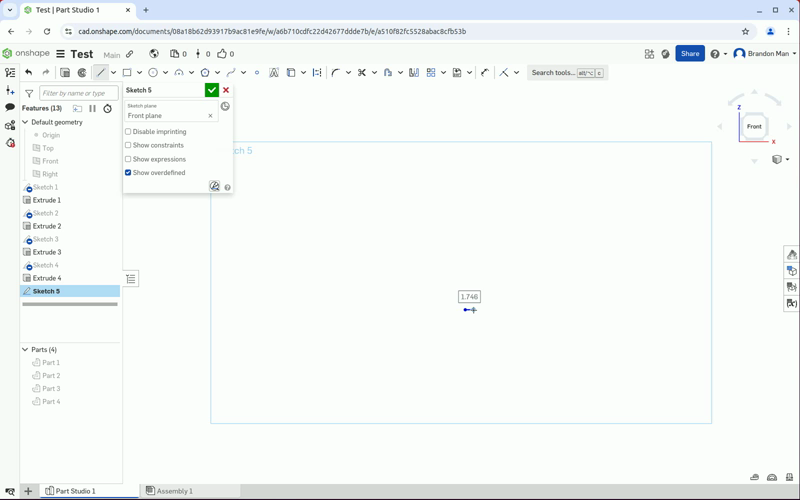
mouse_move(503, 309)
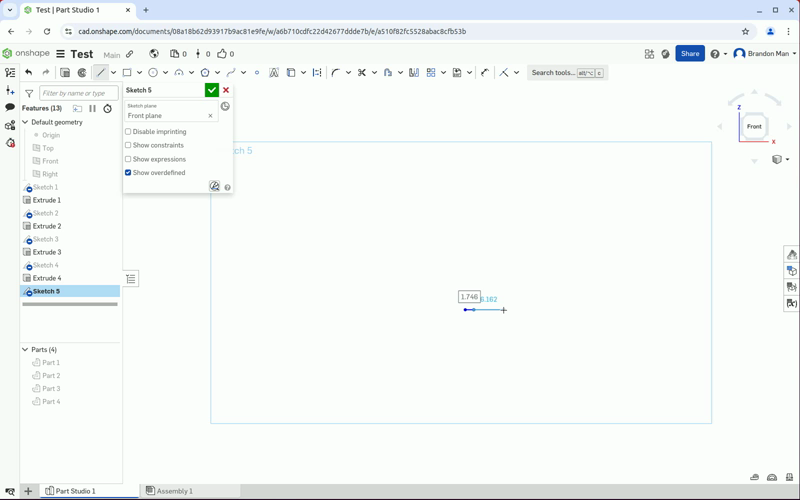
mouse_move(473, 303)
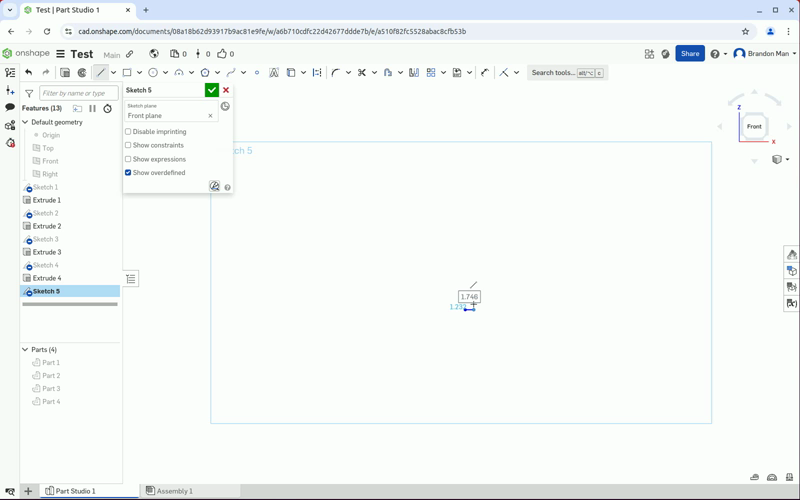
scroll(6)
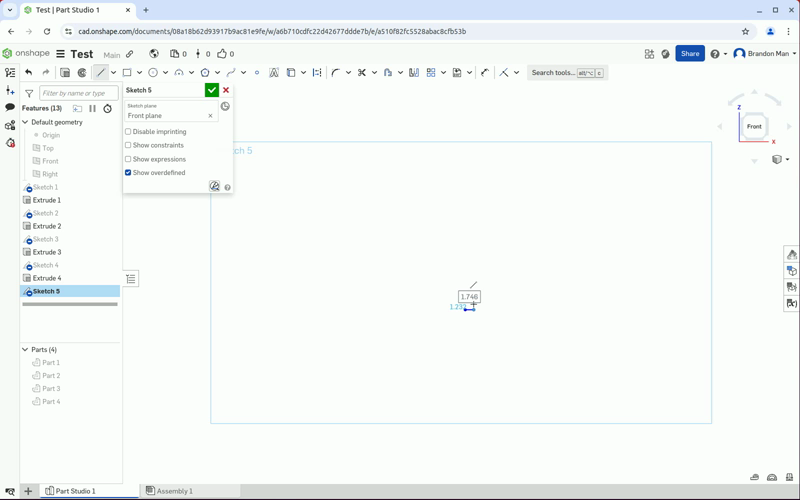
scroll(6)
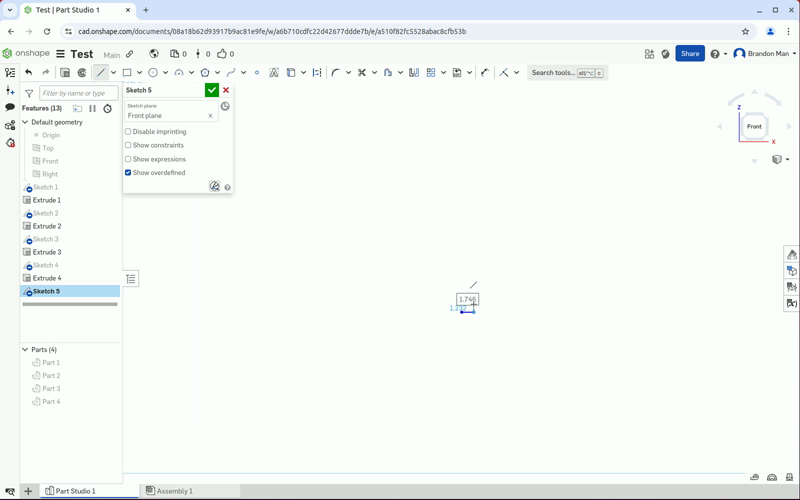
scroll(6)
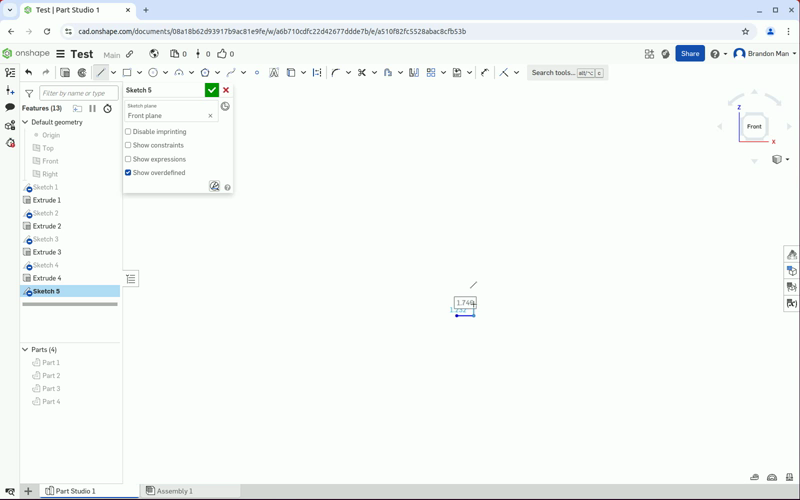
scroll(6)
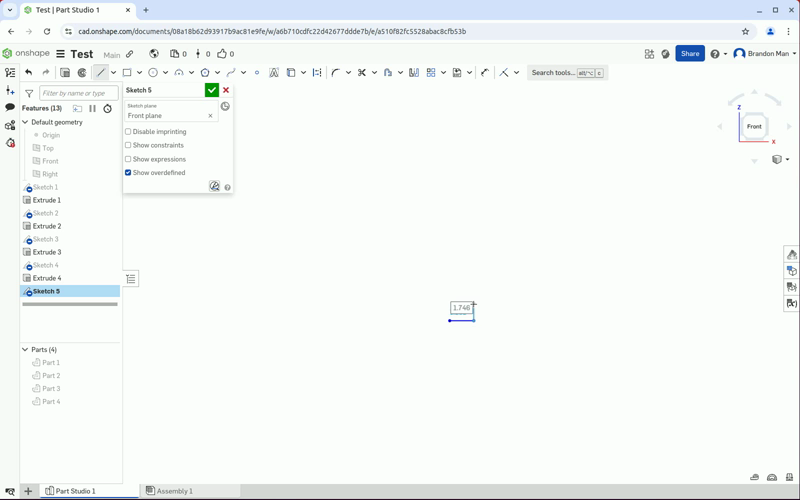
scroll(6)
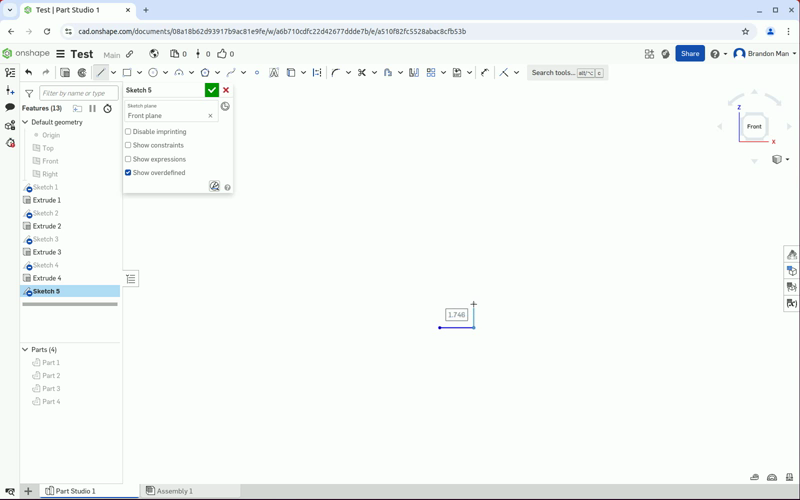
scroll(6)
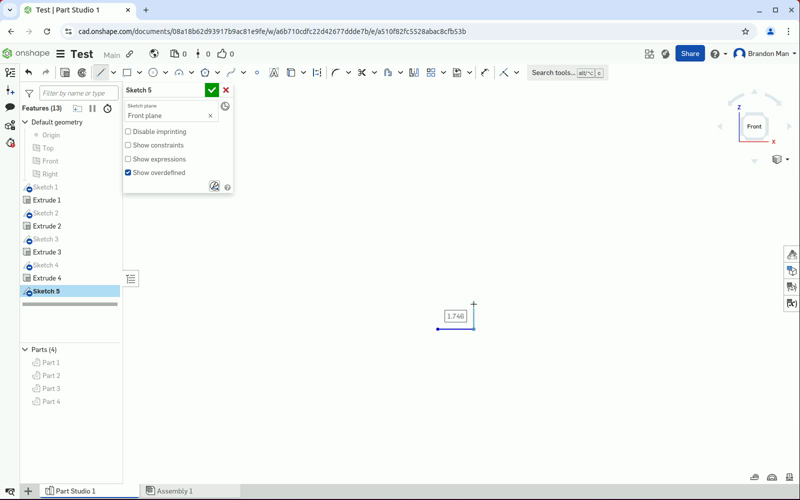
scroll(6)
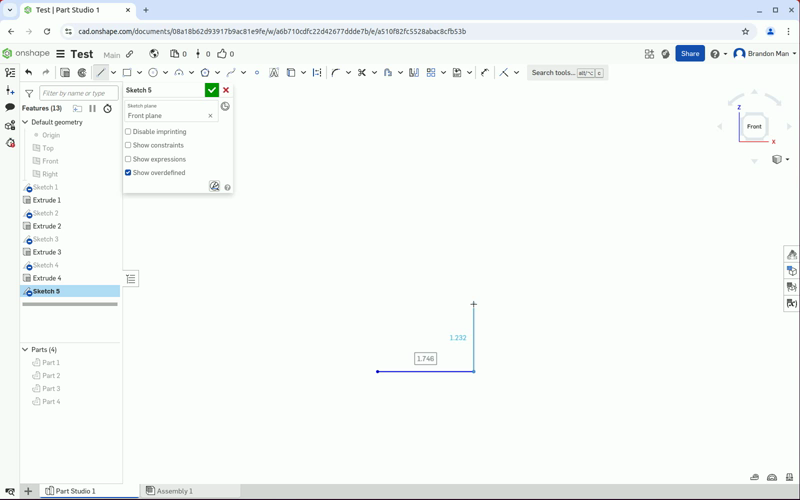
click(473, 303)
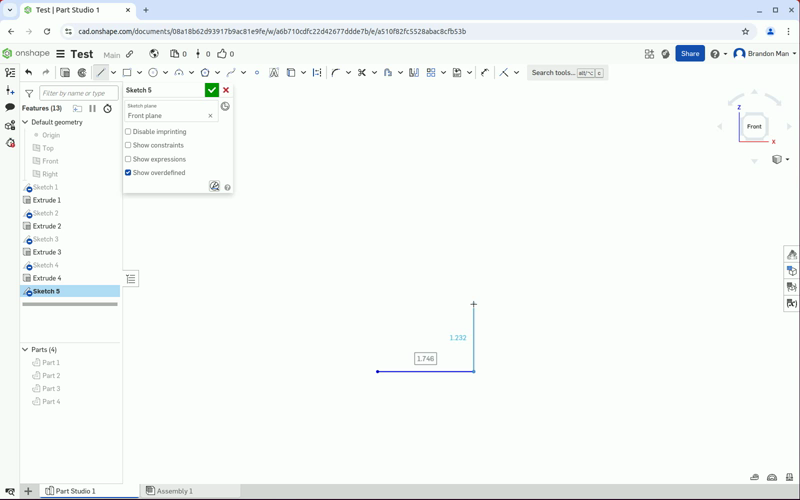
scroll(-6)
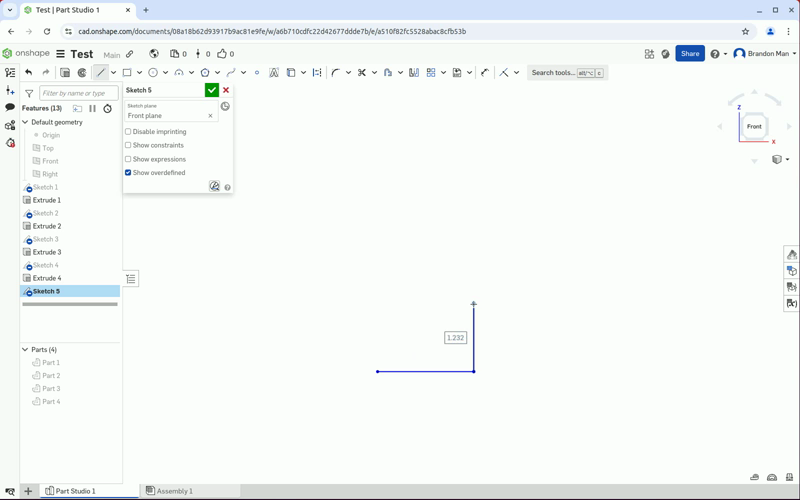
scroll(-6)
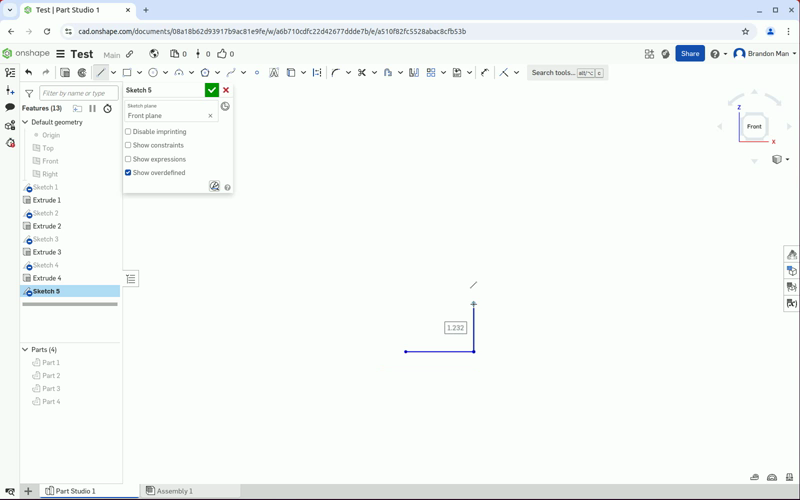
scroll(-6)
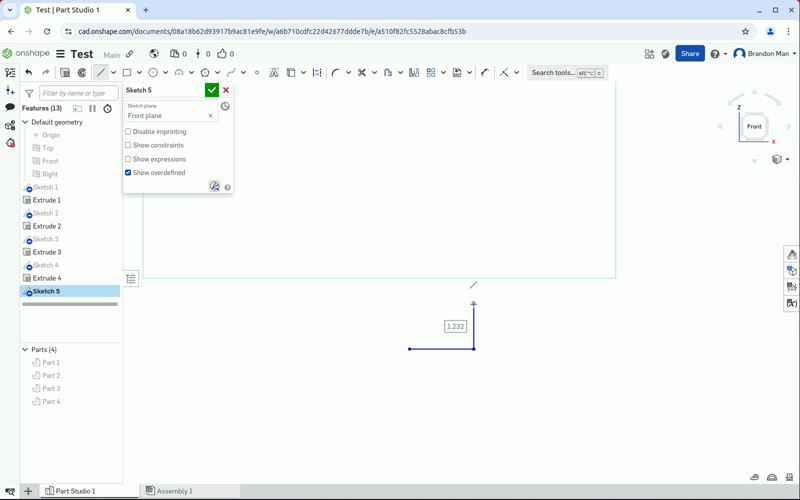
scroll(-6)
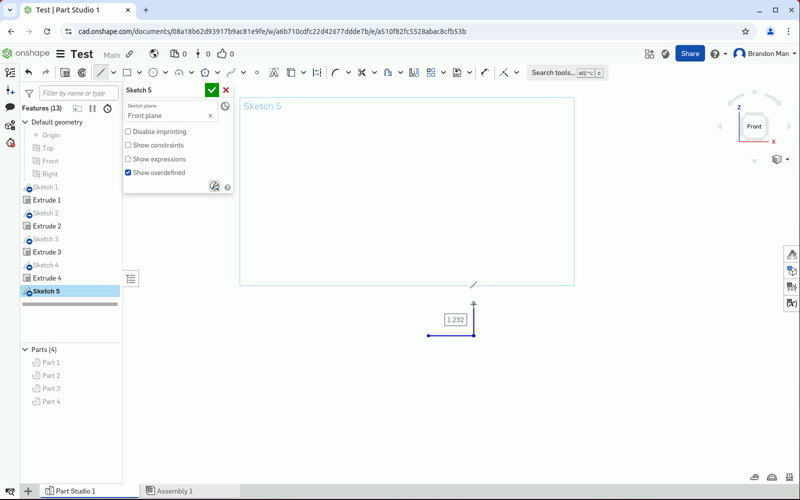
scroll(-6)
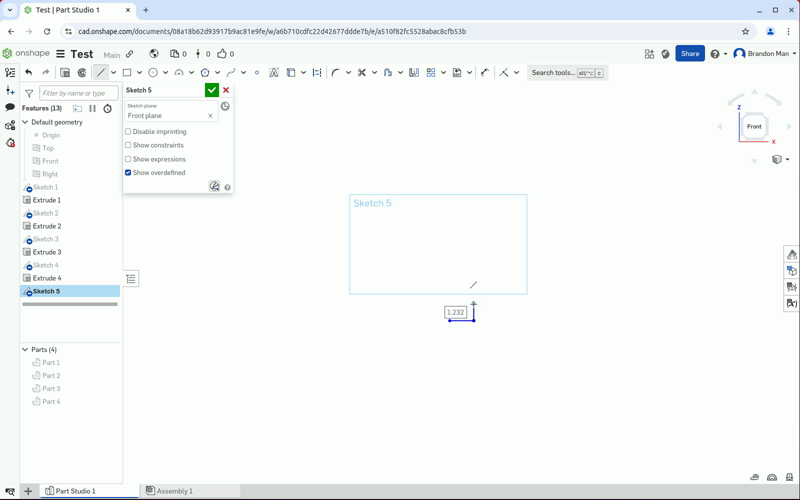
scroll(-6)
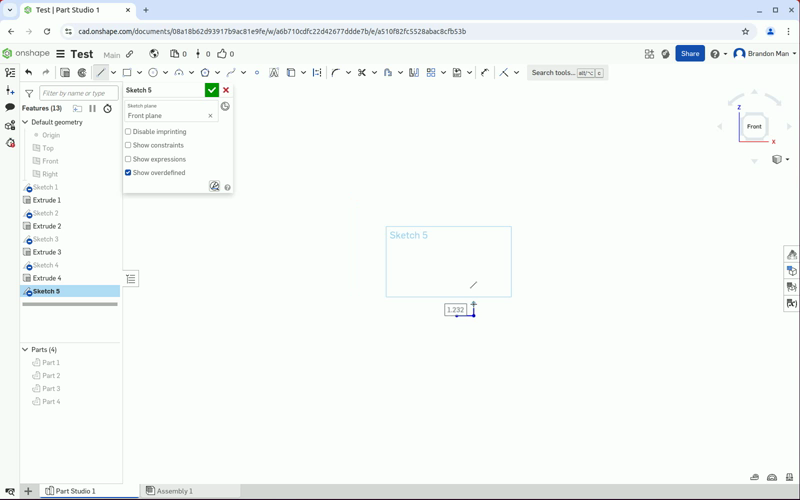
scroll(-6)
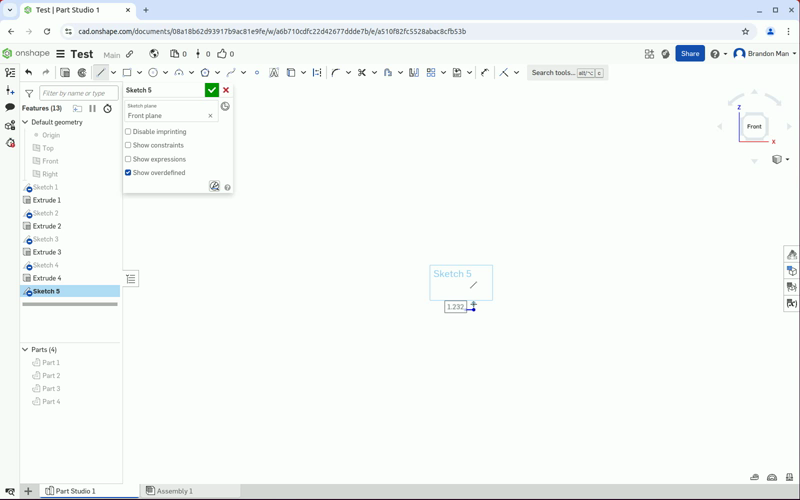
key_up(shift)
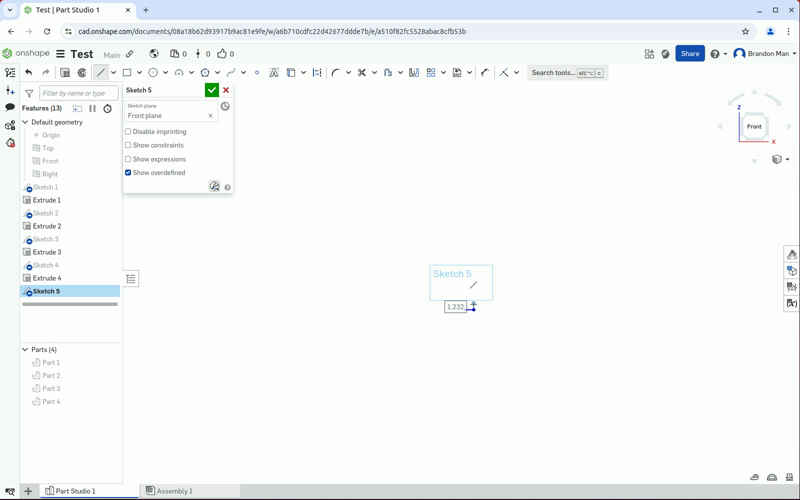
key_down(shift)
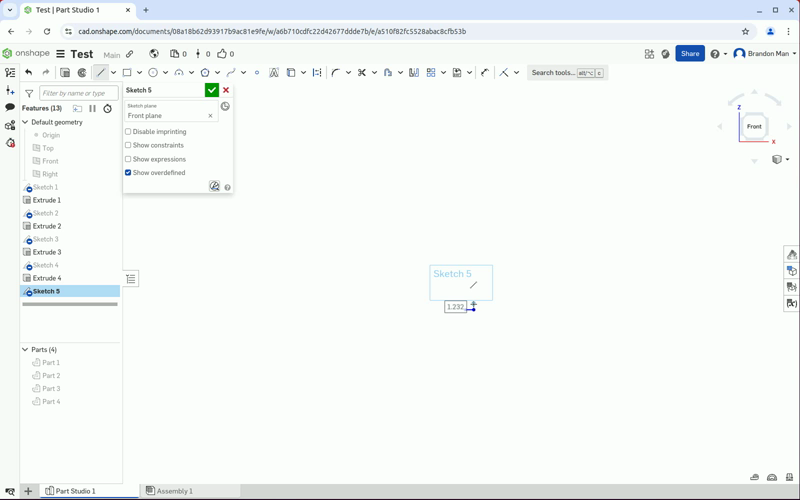
mouse_move(503, 303)
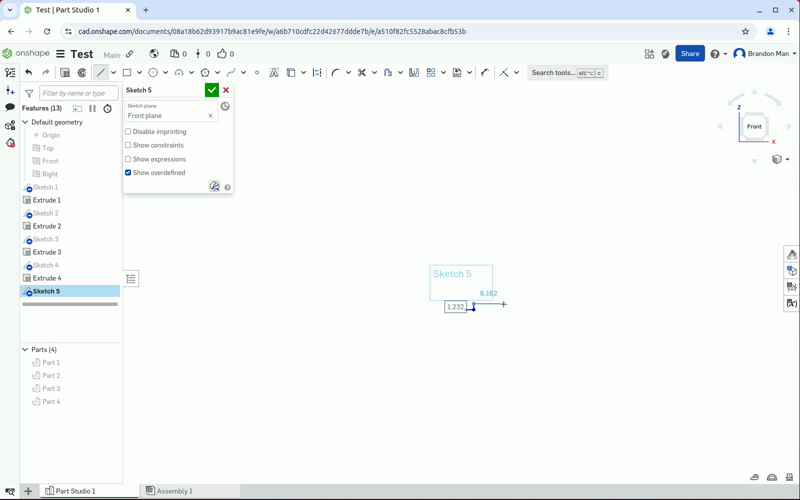
mouse_move(465, 303)
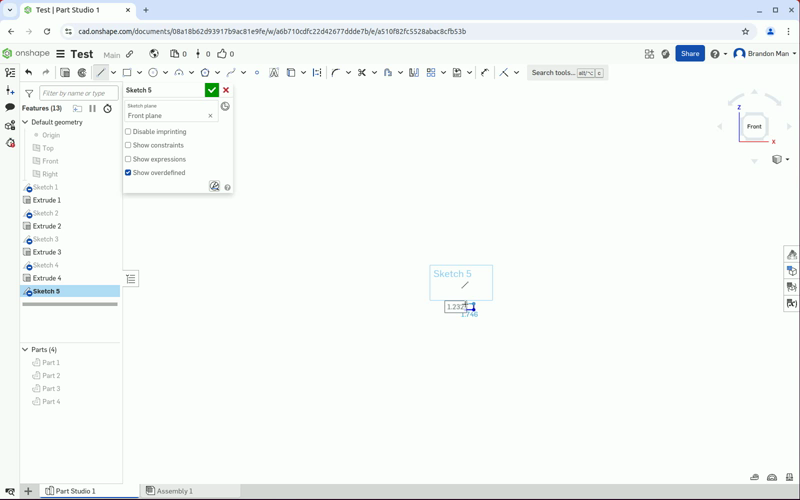
click(465, 303)
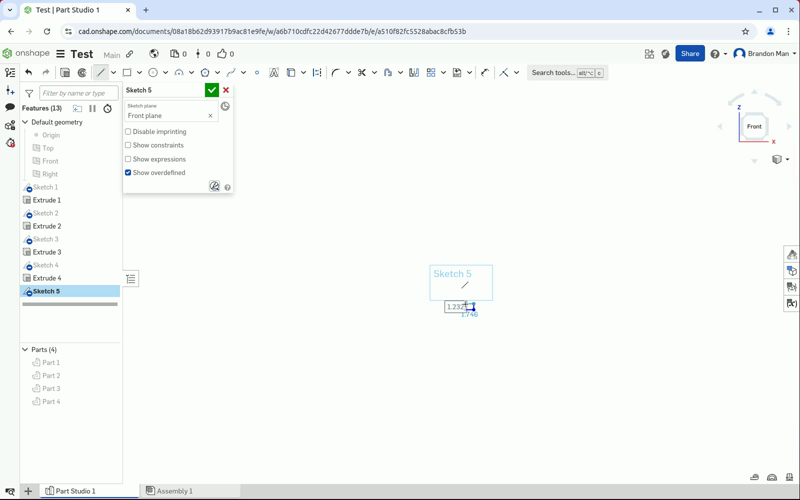
key_up(shift)
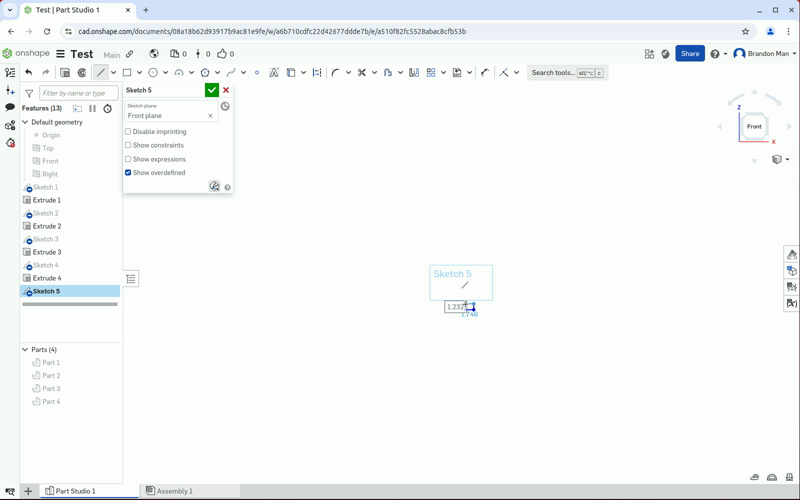
mouse_move(495, 303)
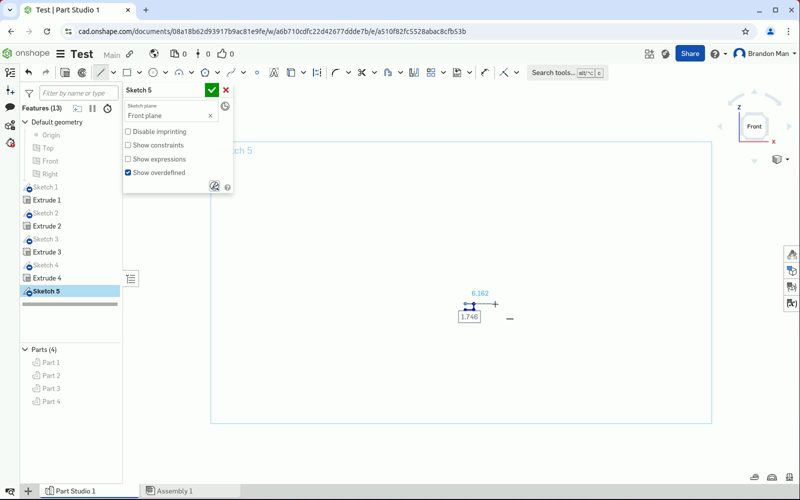
key_down(shift)
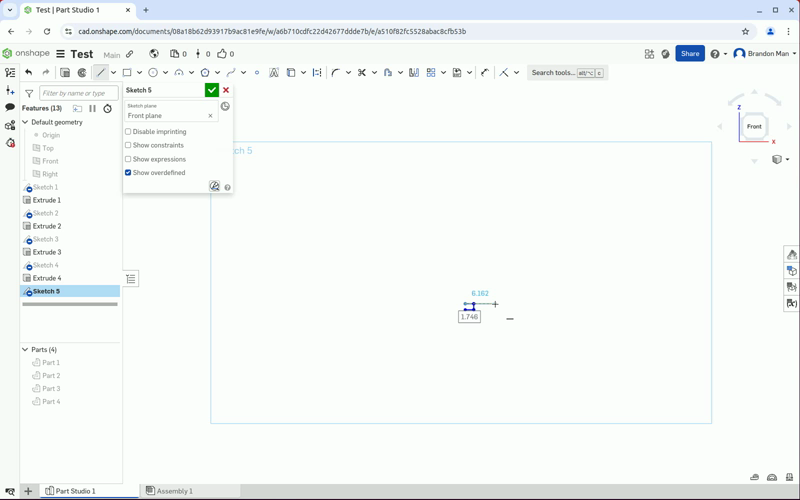
mouse_move(465, 309)
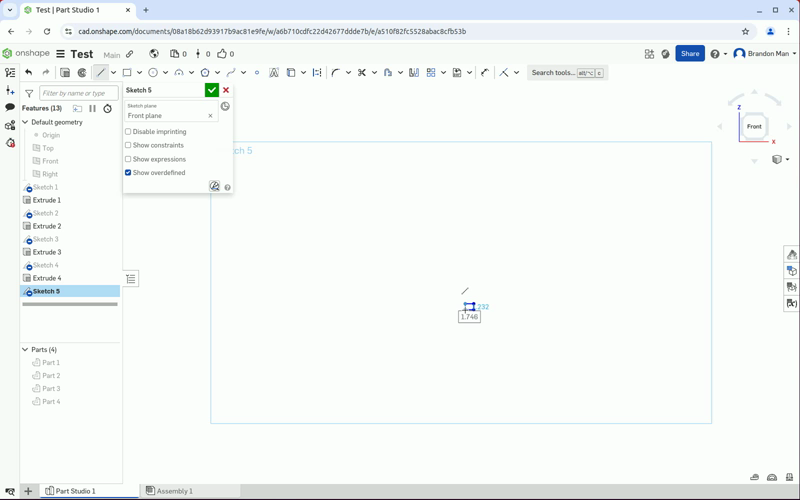
scroll(6)
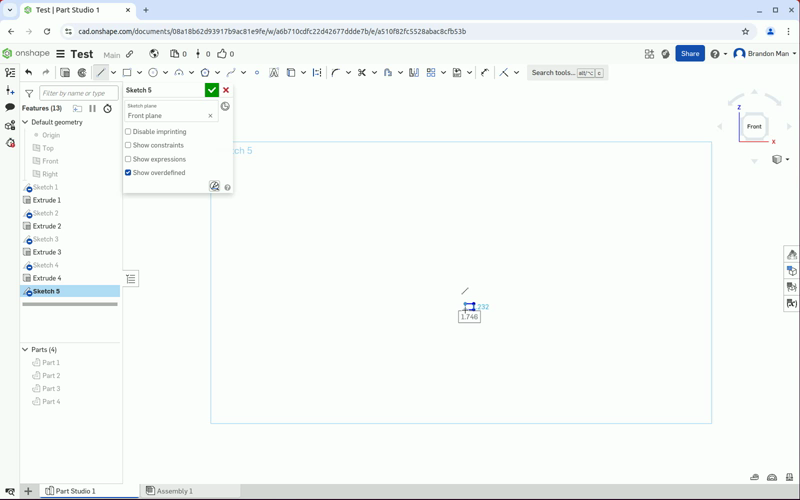
scroll(6)
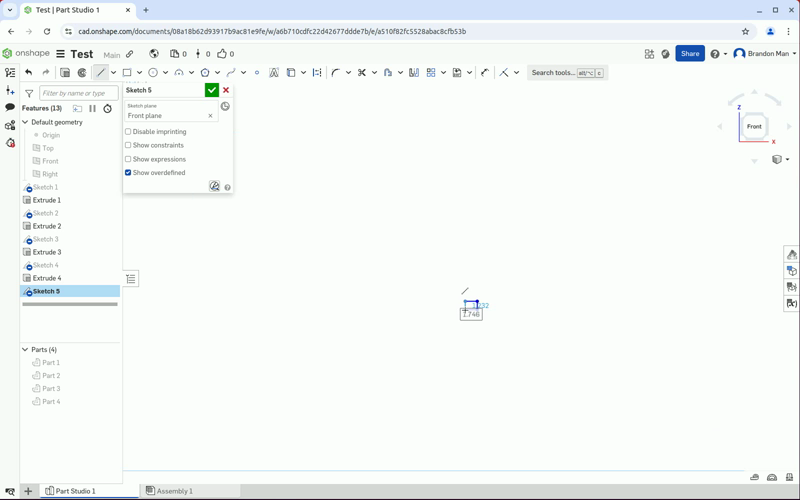
scroll(6)
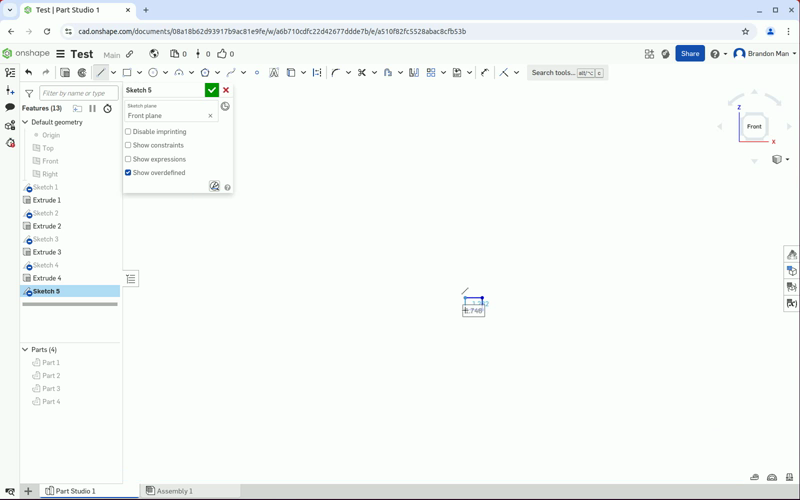
scroll(6)
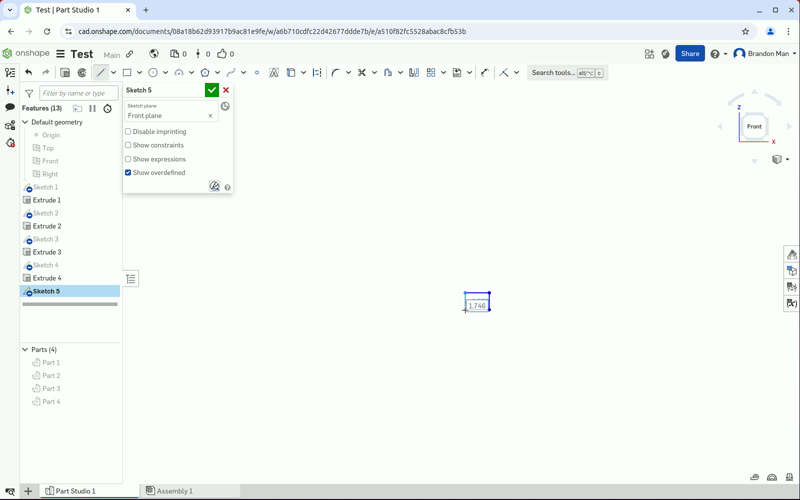
scroll(6)
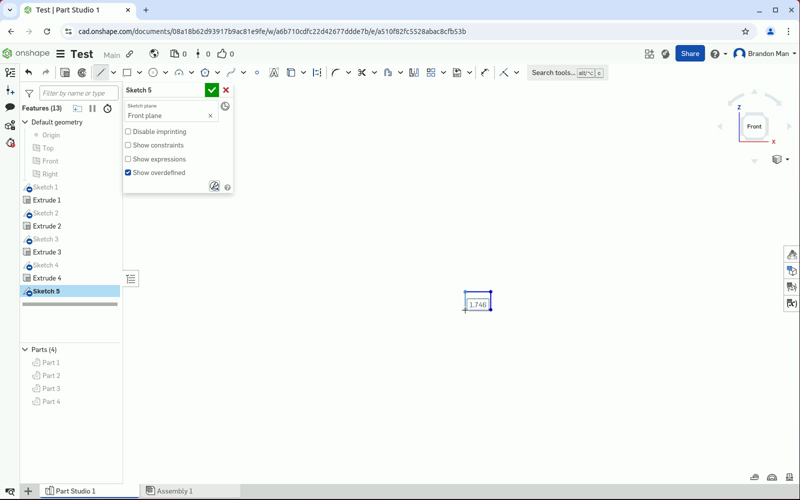
scroll(6)
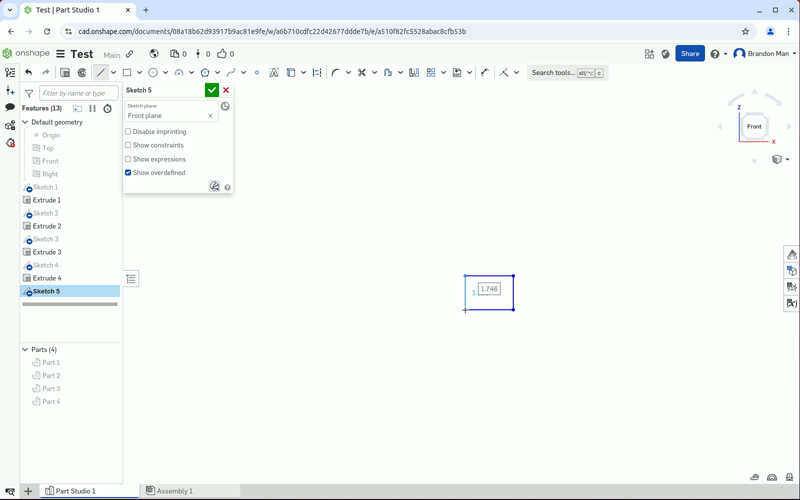
scroll(6)
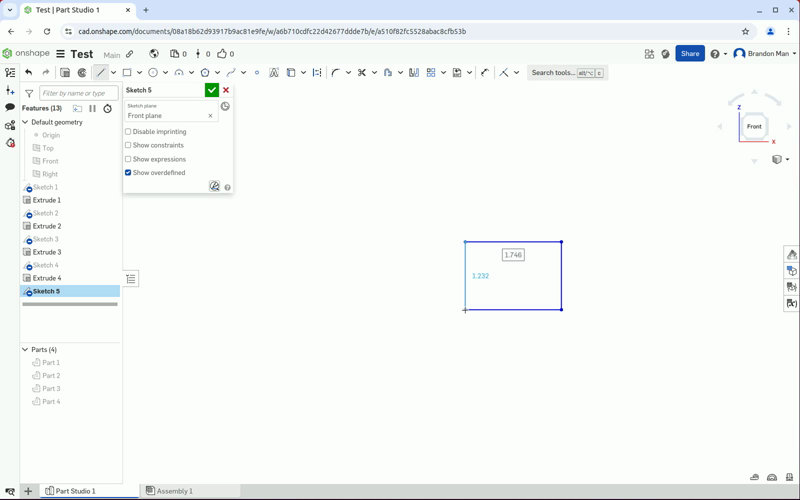
key_up(shift)
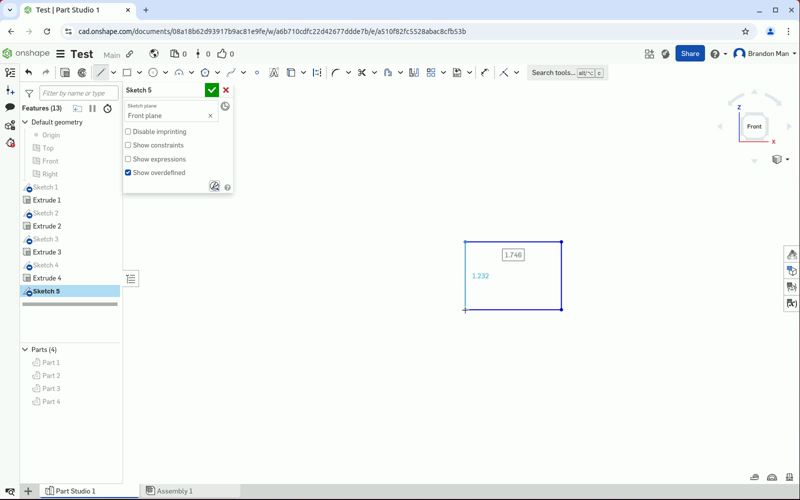
click(465, 309)
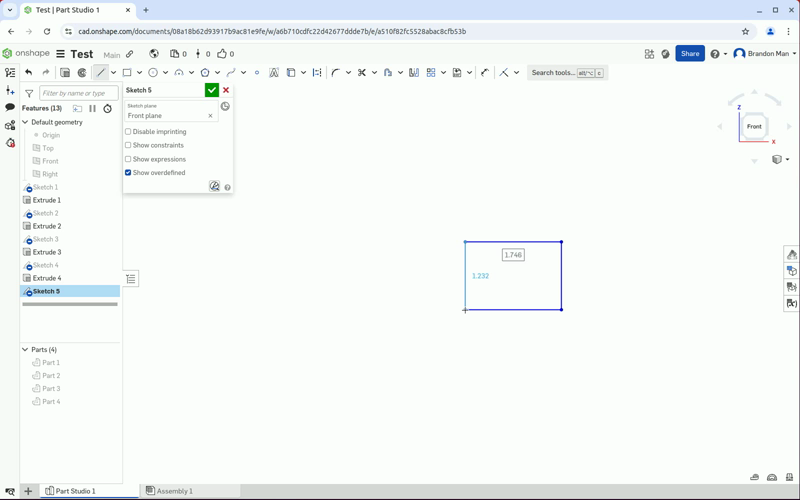
scroll(-6)
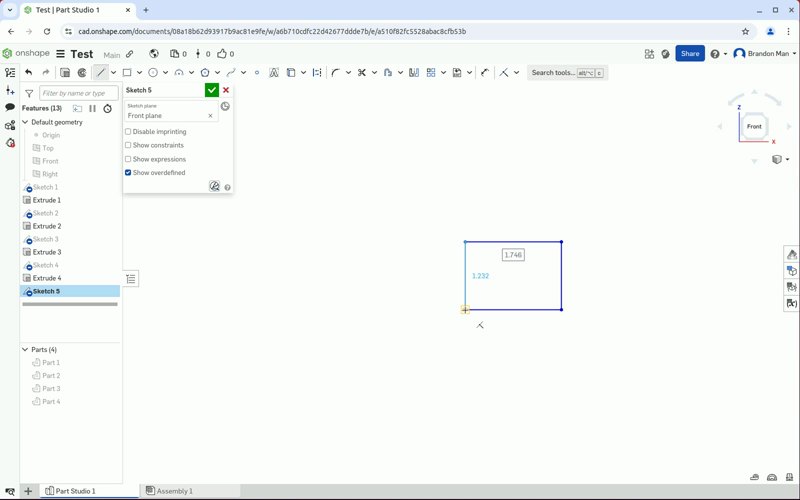
scroll(-6)
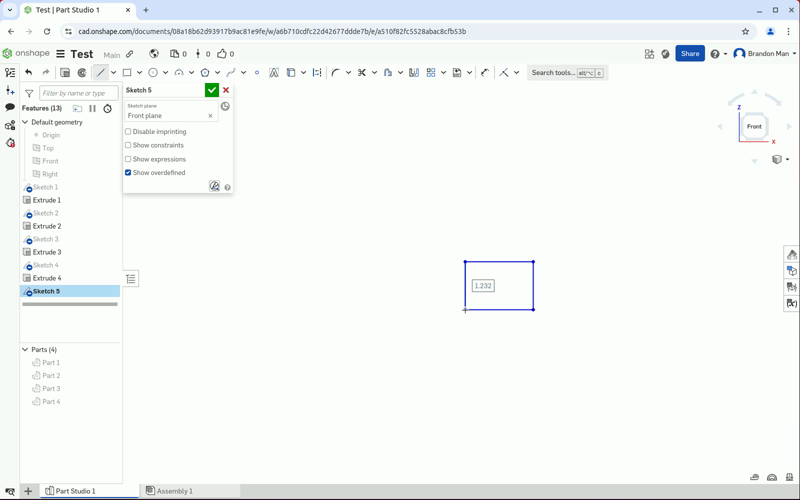
scroll(-6)
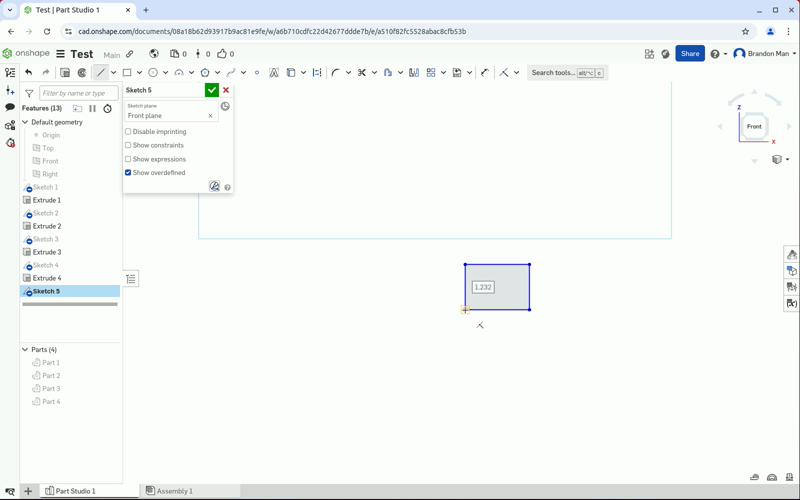
scroll(-6)
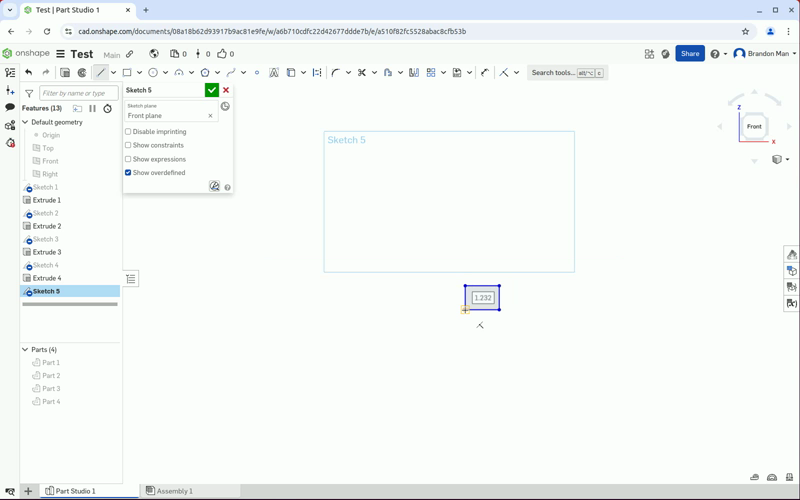
scroll(-6)
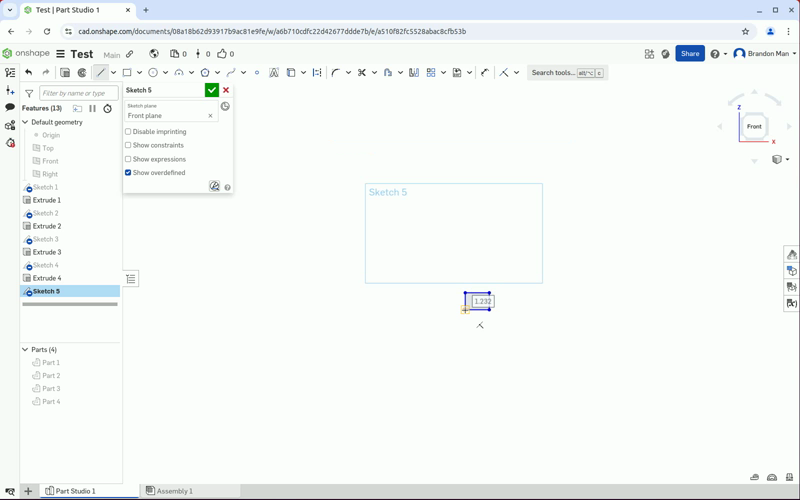
scroll(-6)
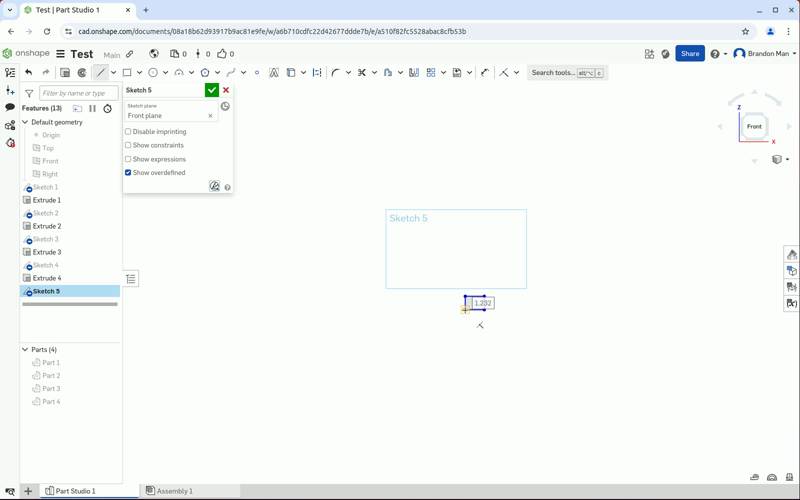
scroll(-6)
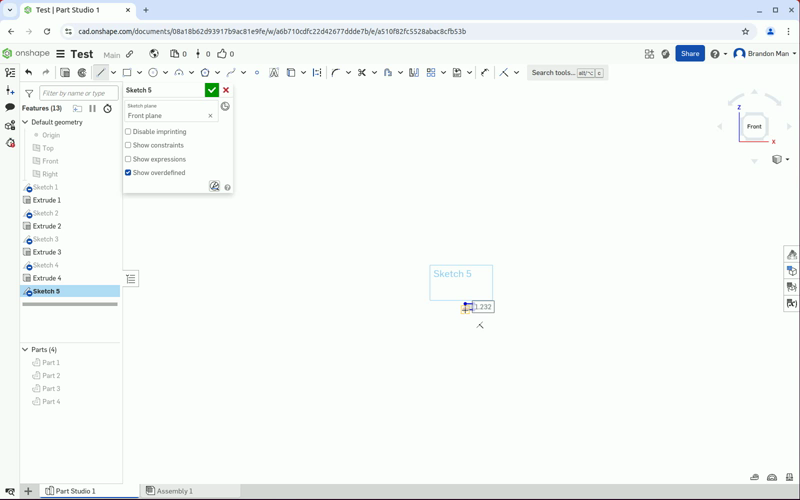
key(esc)
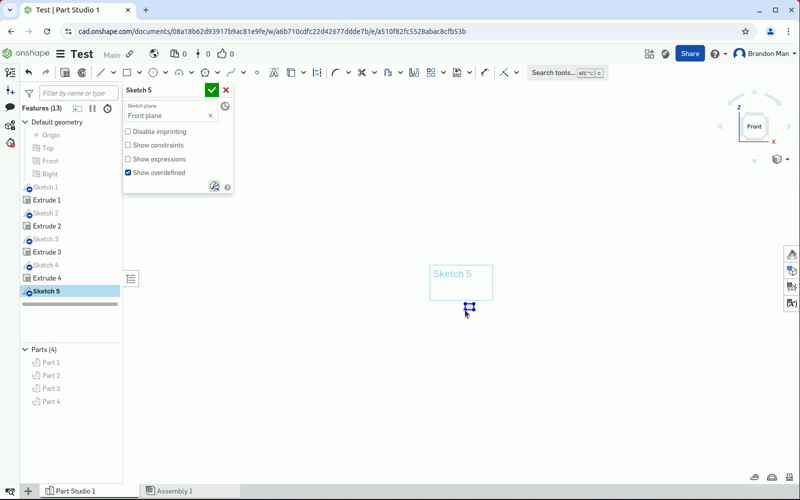
mouse_move(470, 303)
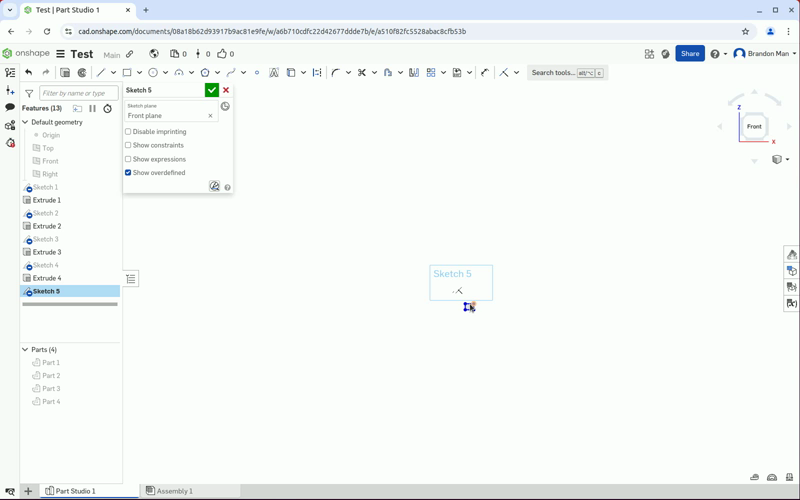
scroll(6)
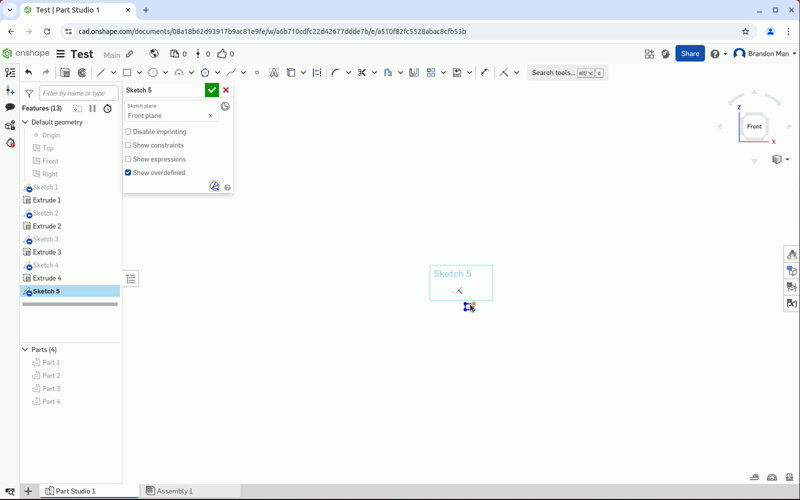
scroll(6)
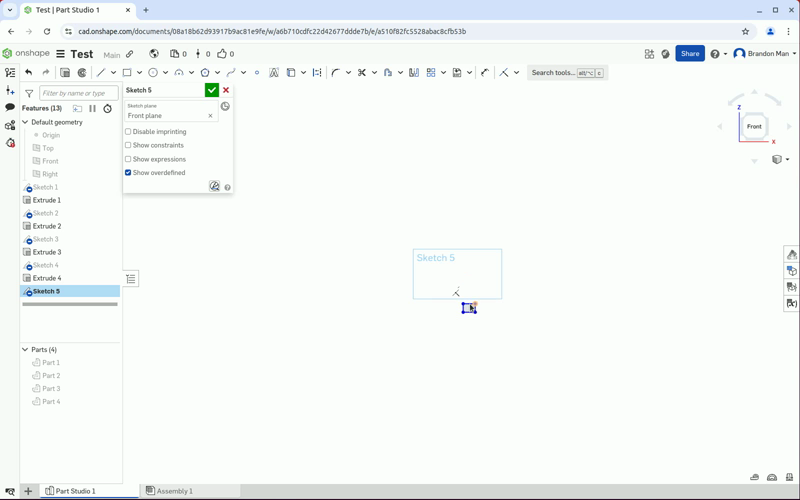
scroll(6)
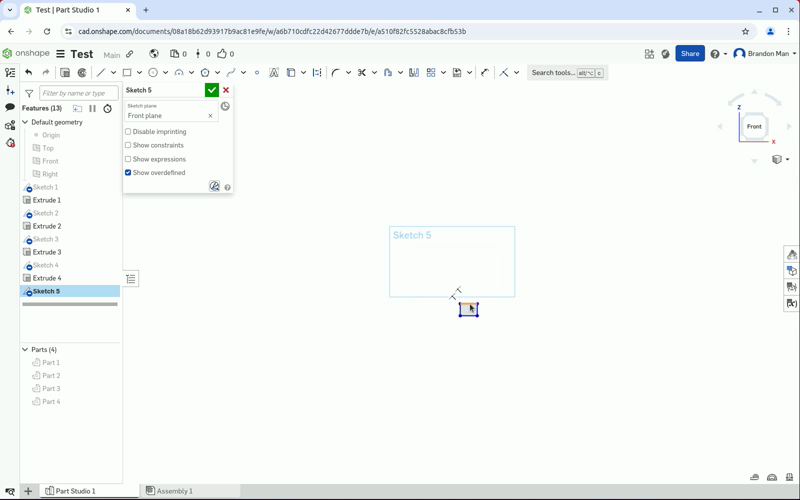
scroll(6)
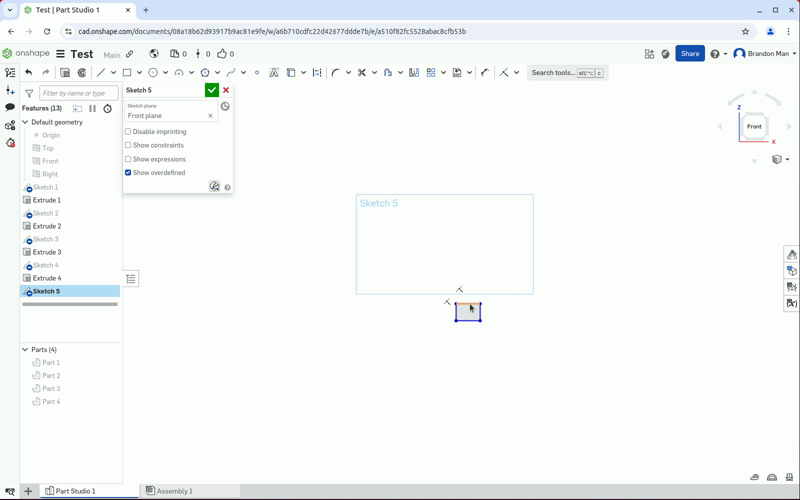
scroll(6)
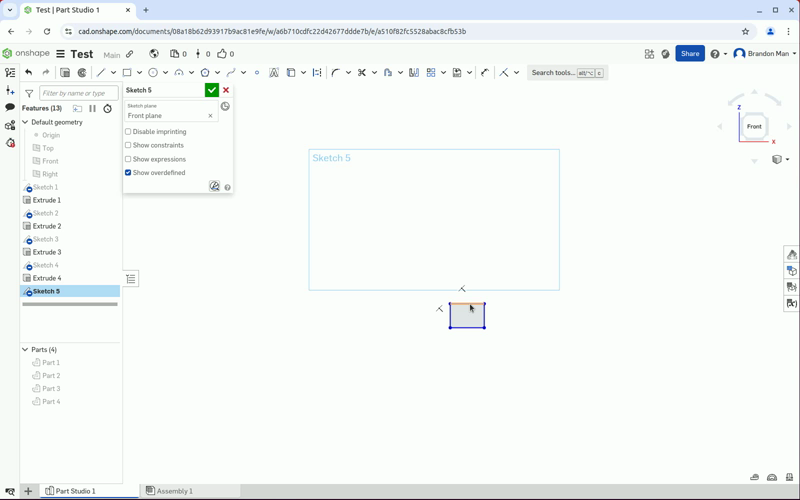
scroll(6)
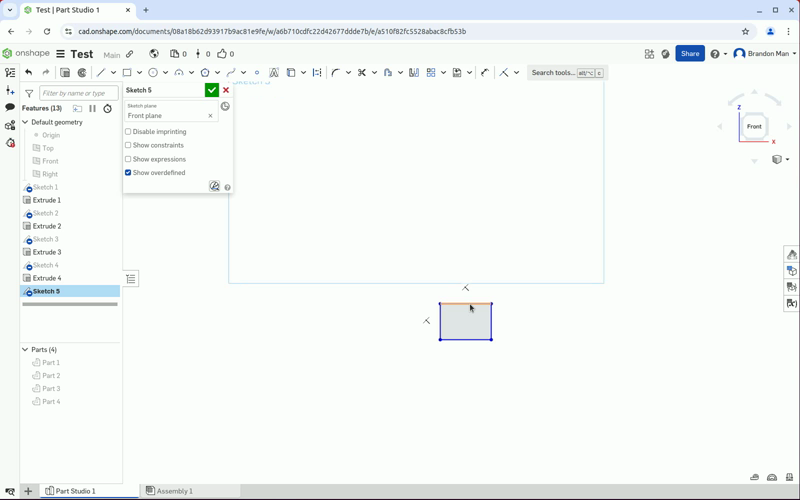
scroll(6)
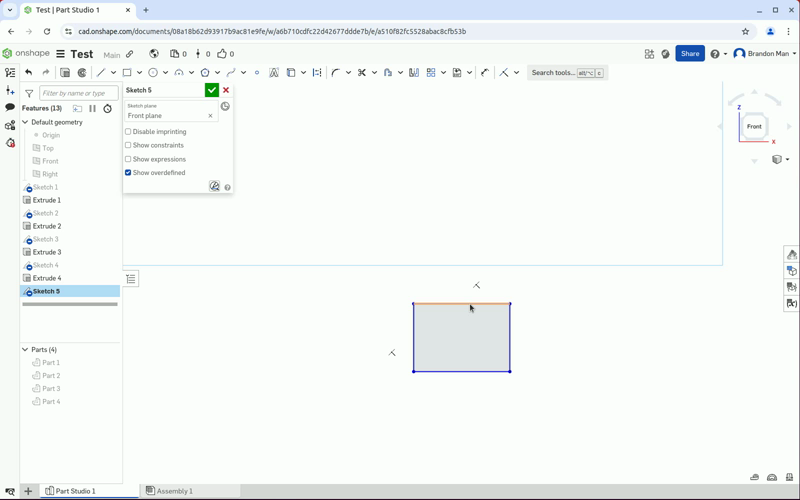
click(470, 303)
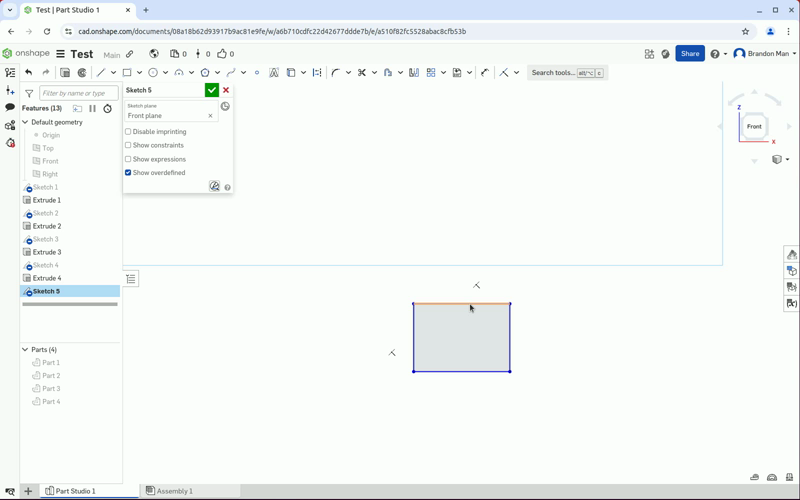
scroll(-6)
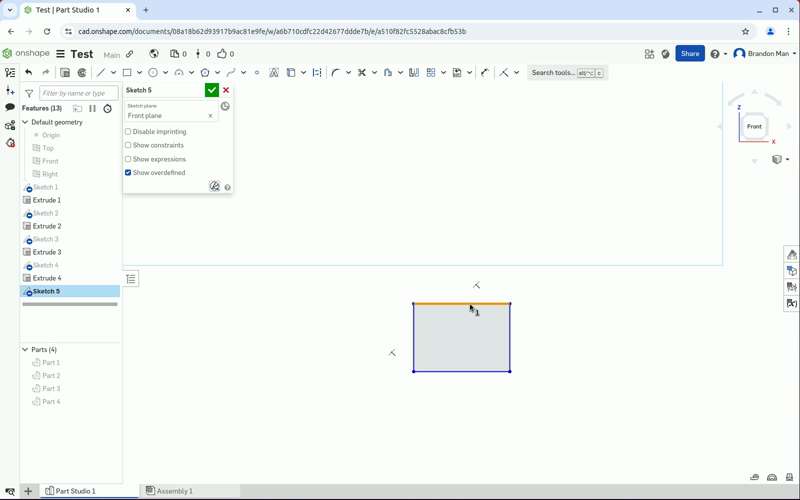
scroll(-6)
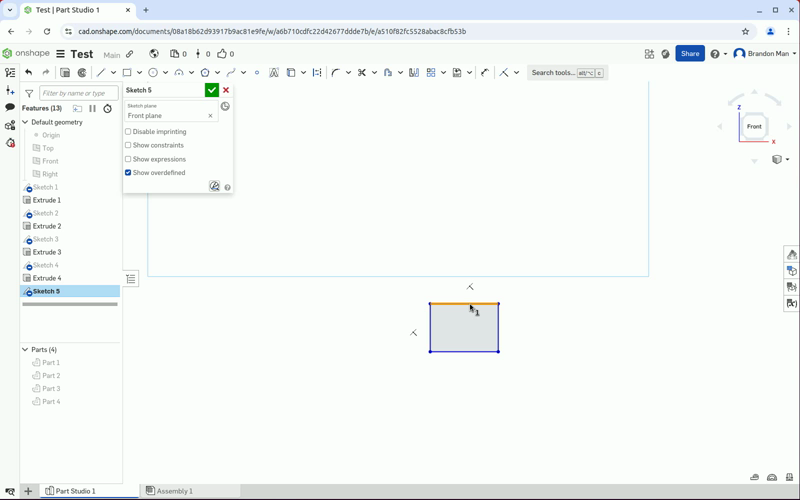
scroll(-6)
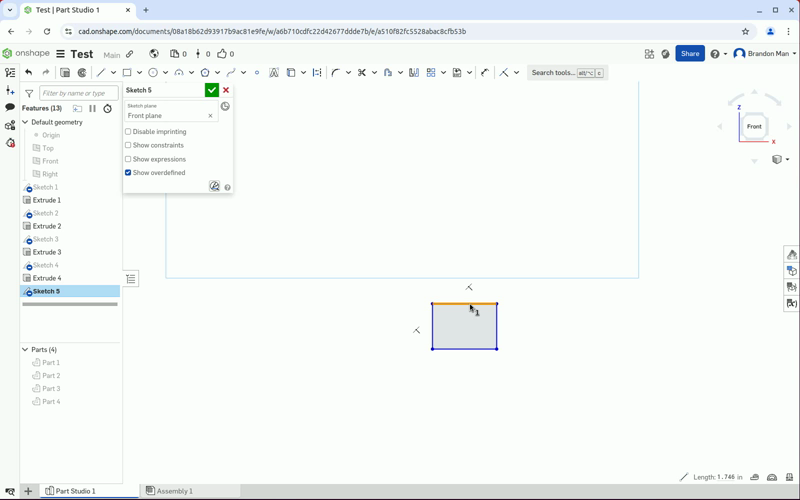
scroll(-6)
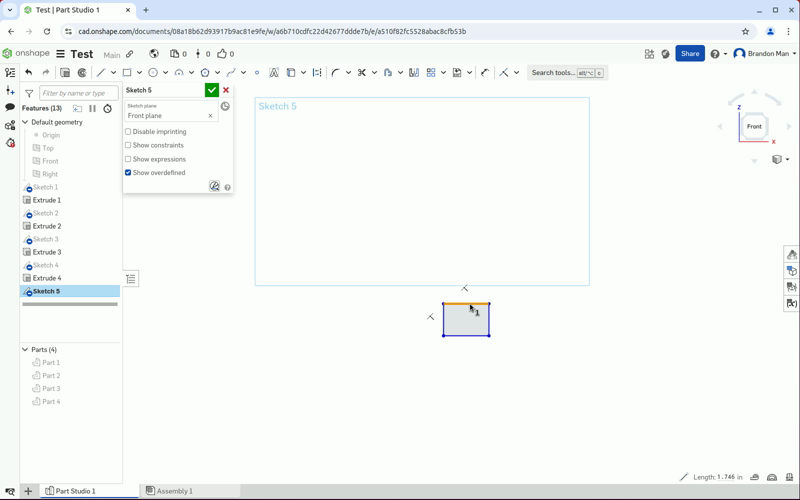
scroll(-6)
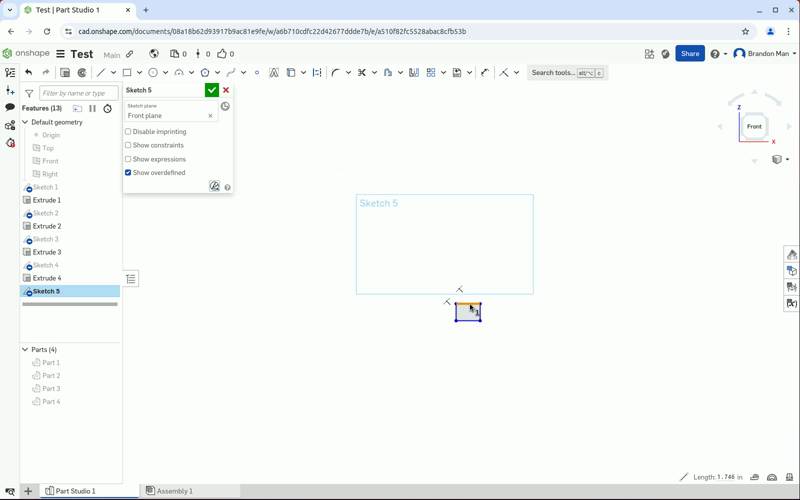
scroll(-6)
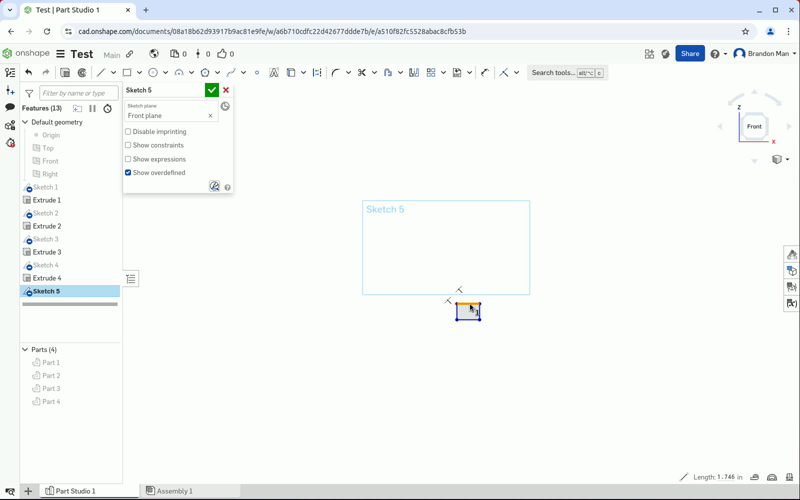
scroll(-6)
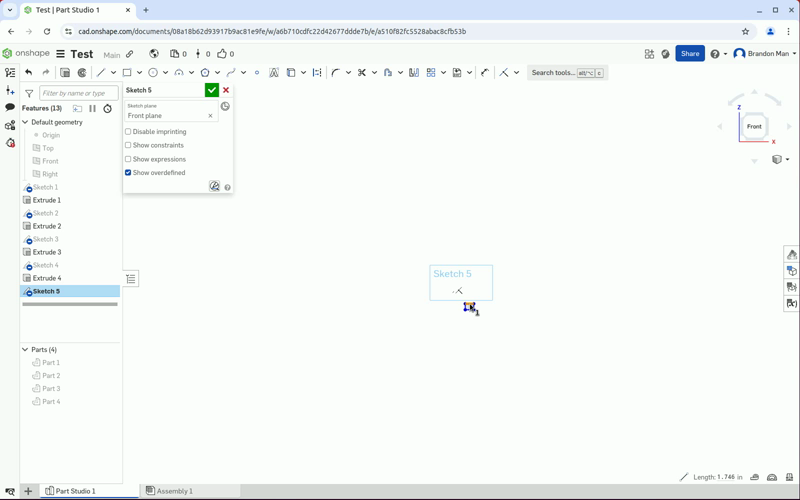
mouse_move(73, 352)
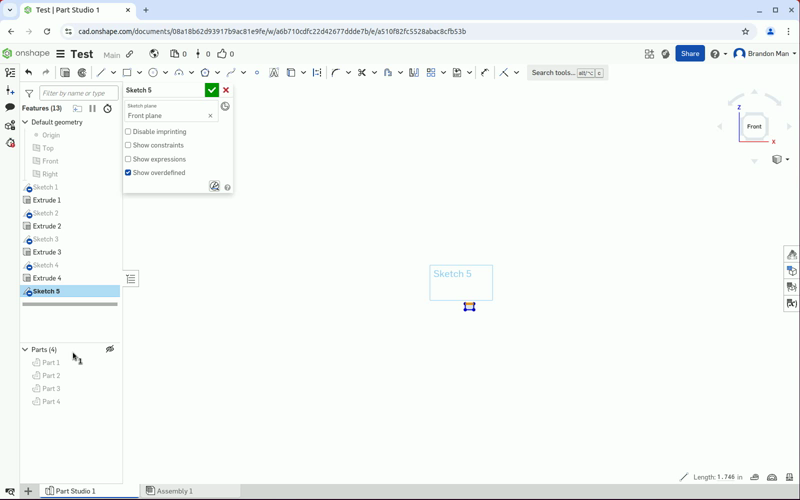
key(shift+y)
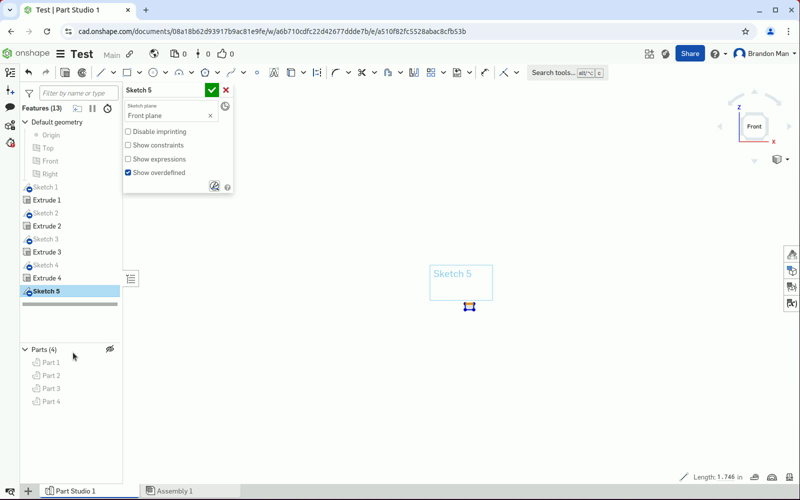
key(shift+e)
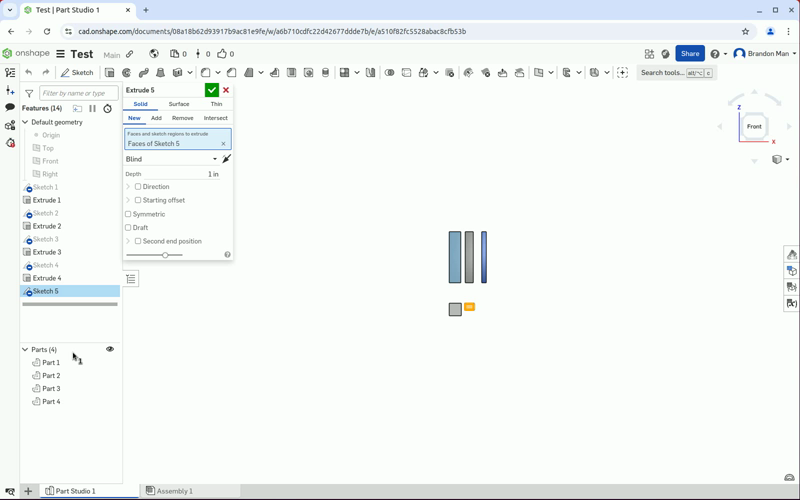
mouse_move(143, 106)
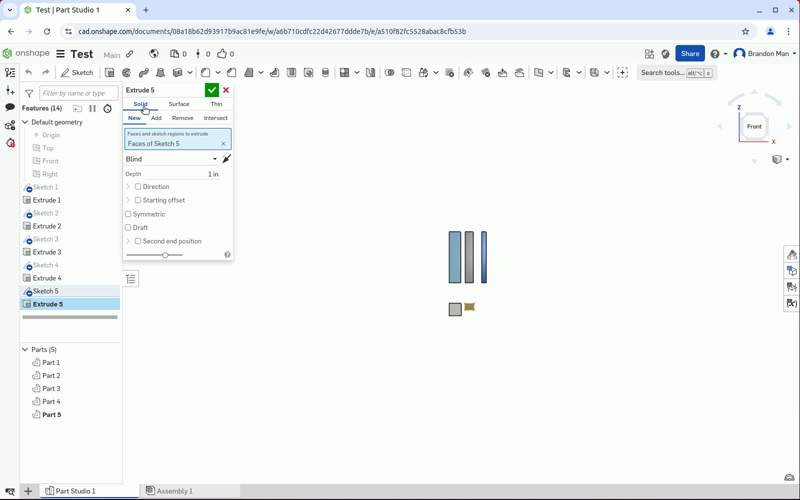
click(143, 106)
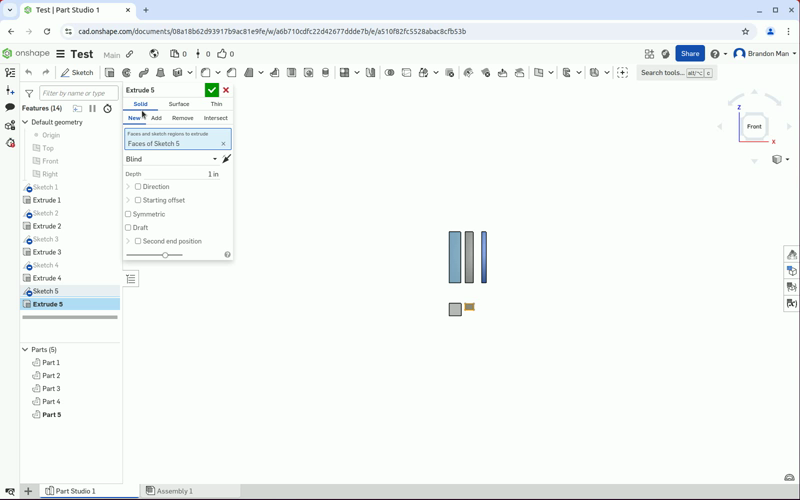
mouse_move(137, 120)
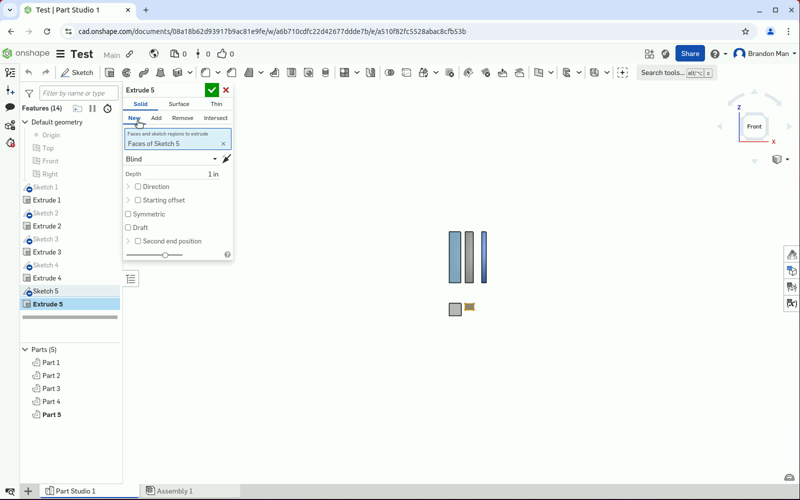
click(137, 120)
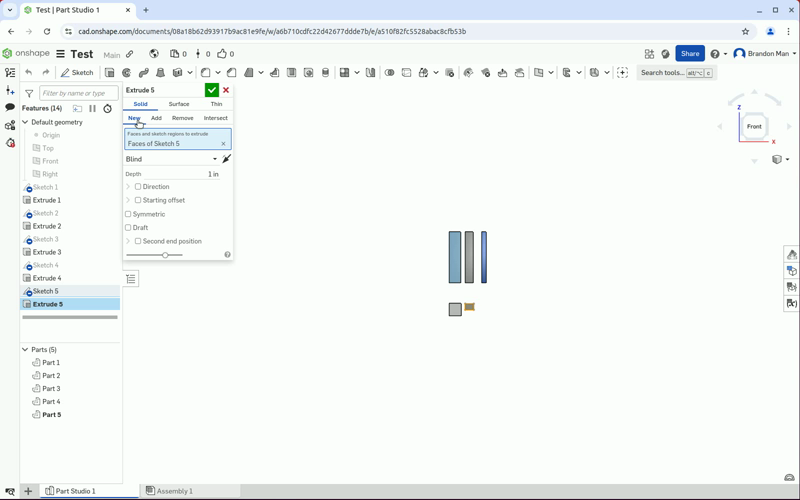
key(tab, 4)
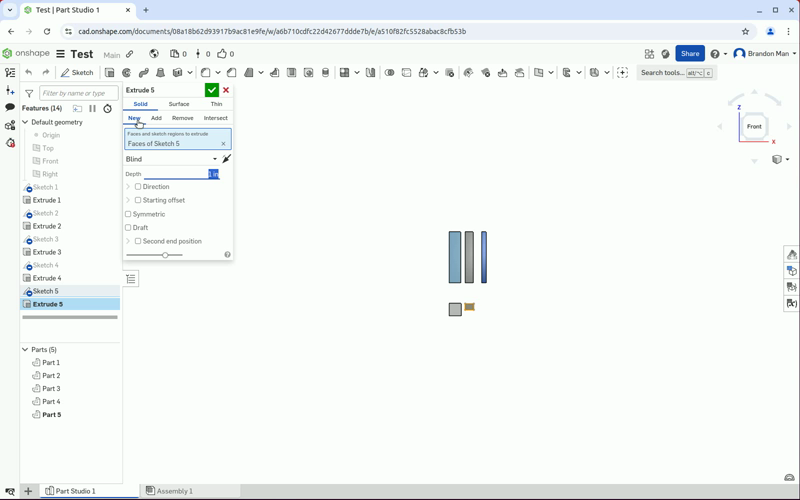
text(0.481)
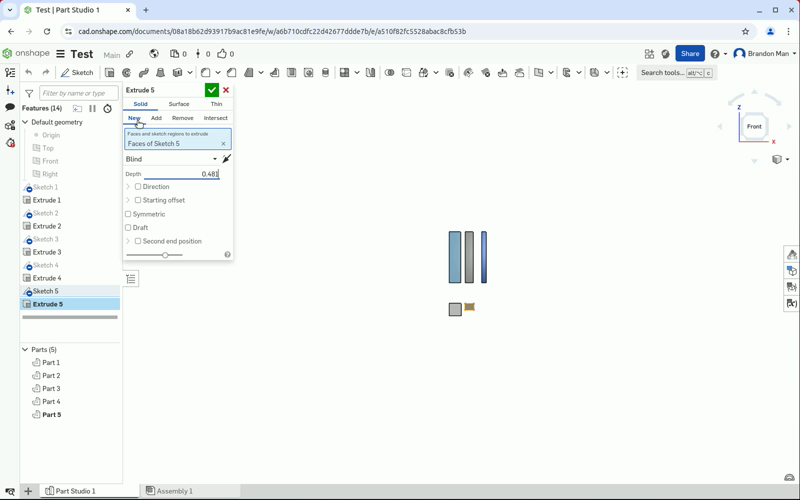
key(enter)
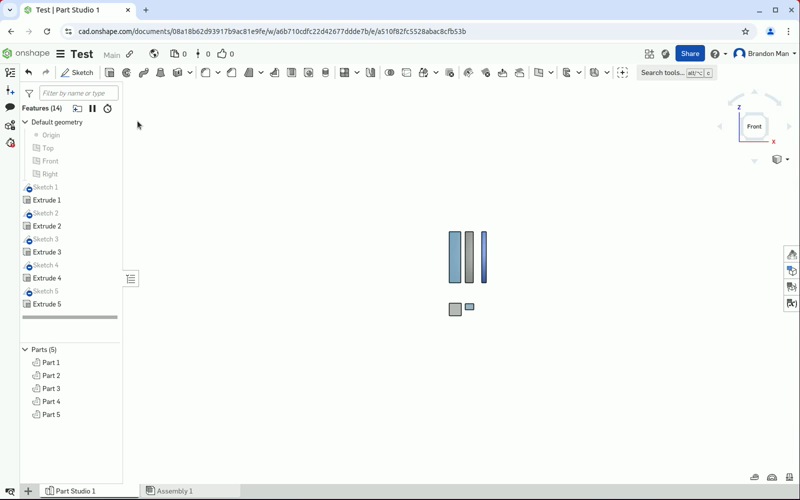
key(shift+h)
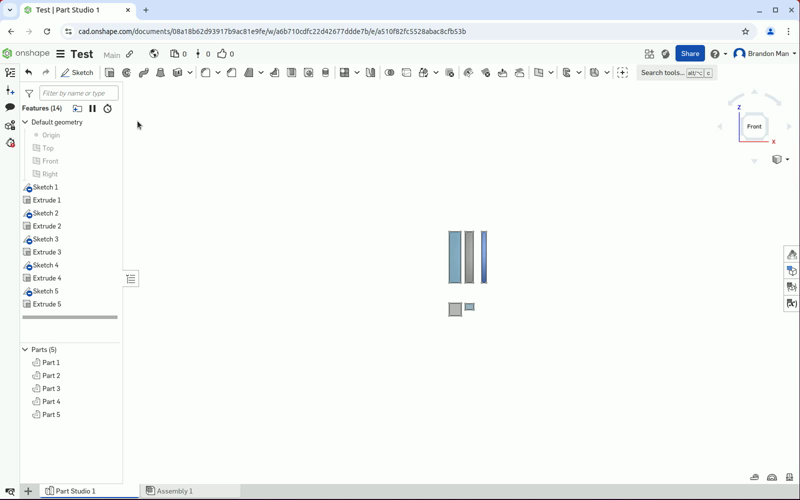
key(shift+h)
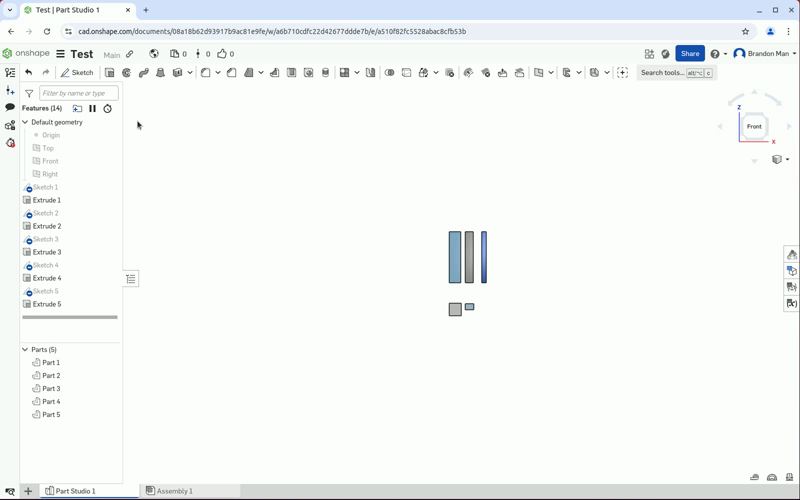
mouse_move(73, 189)
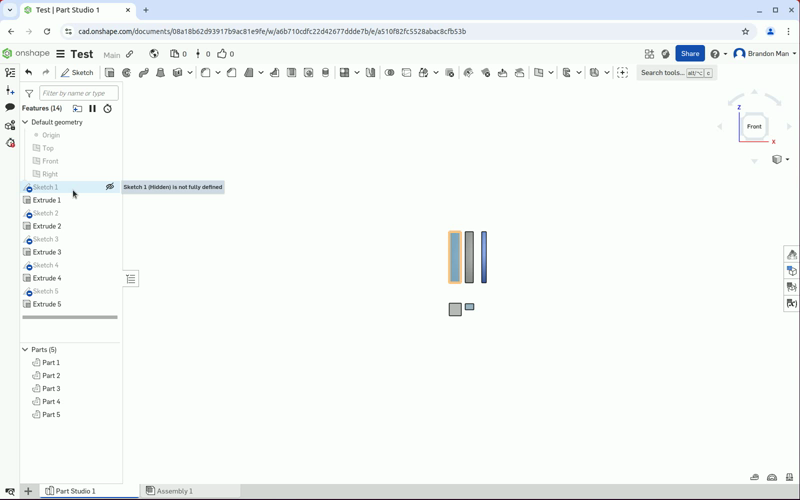
click(73, 189)
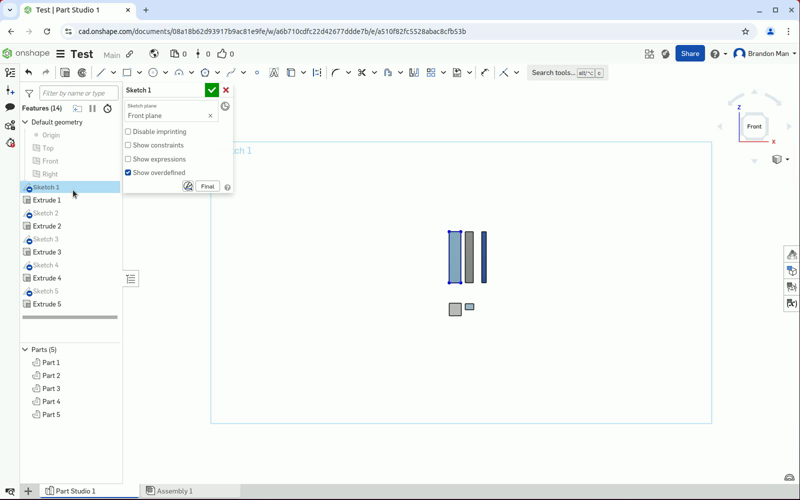
mouse_move(229, 92)
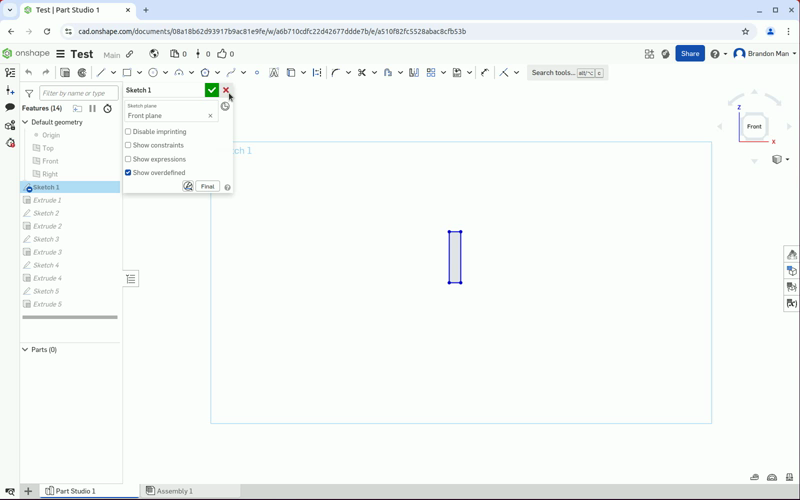
click(229, 92)
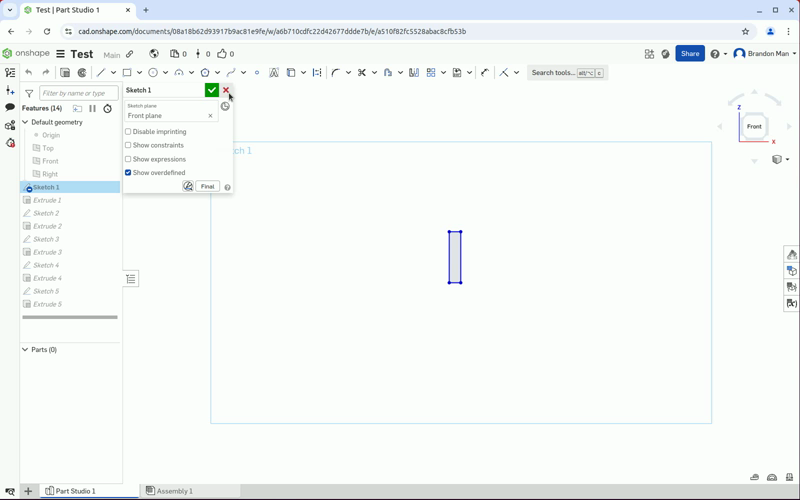
key(shift+s)
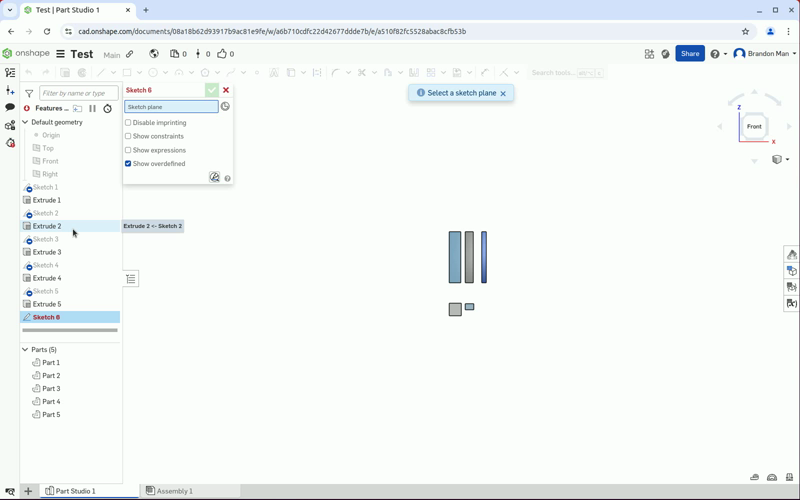
scroll(3)
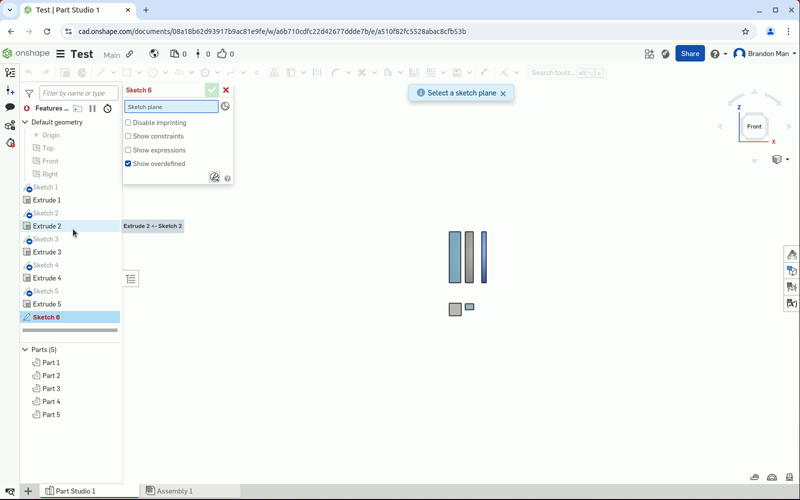
mouse_move(73, 163)
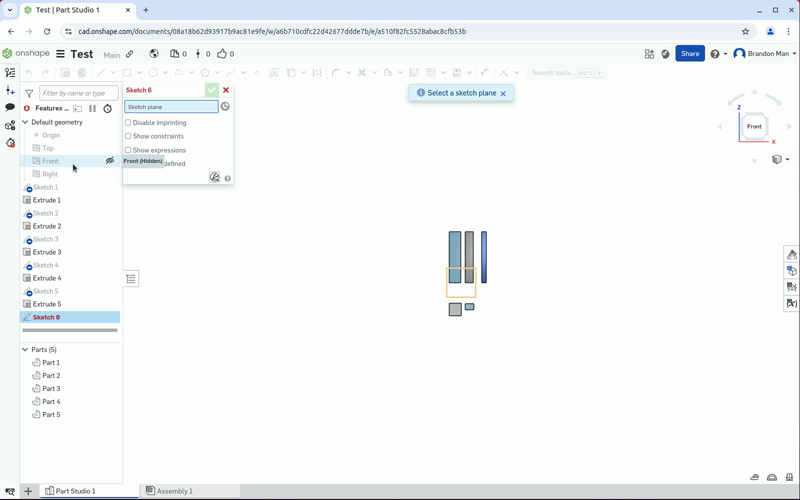
click(73, 163)
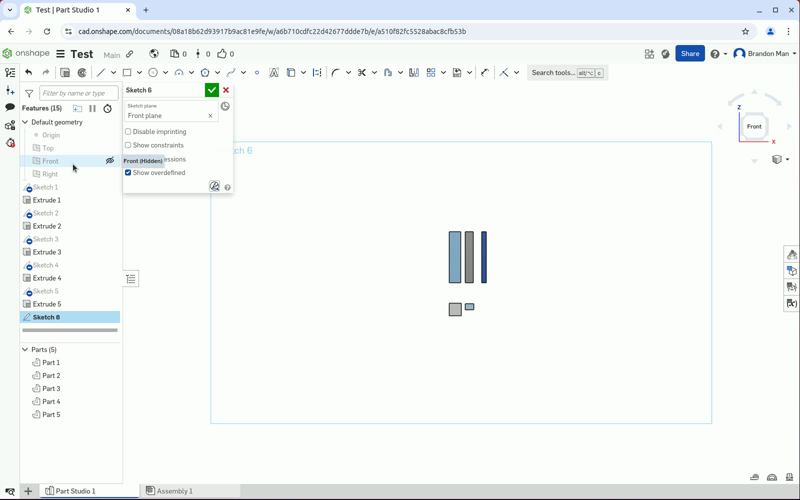
mouse_move(73, 352)
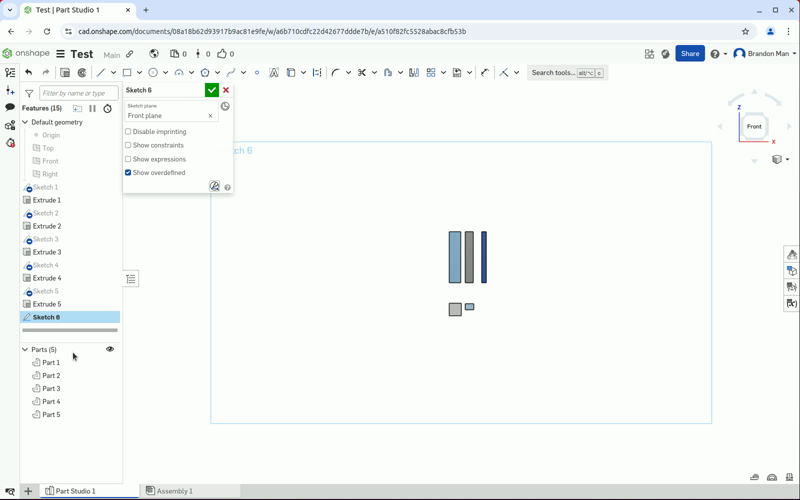
key(y)
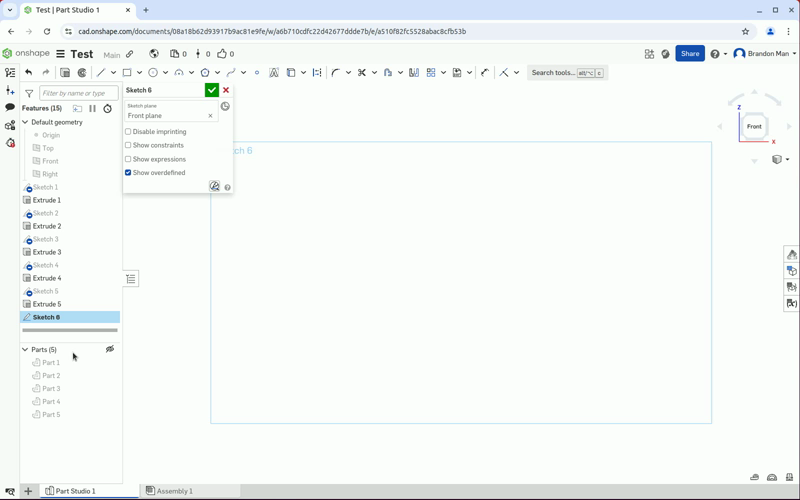
key(l)
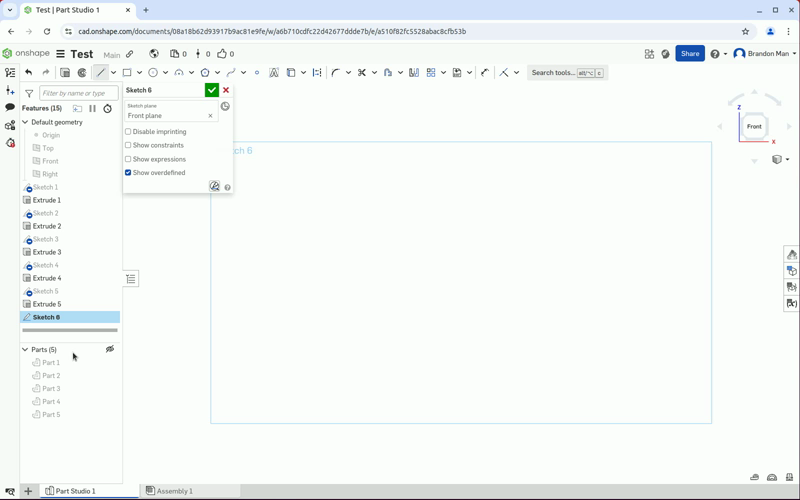
key_down(shift)
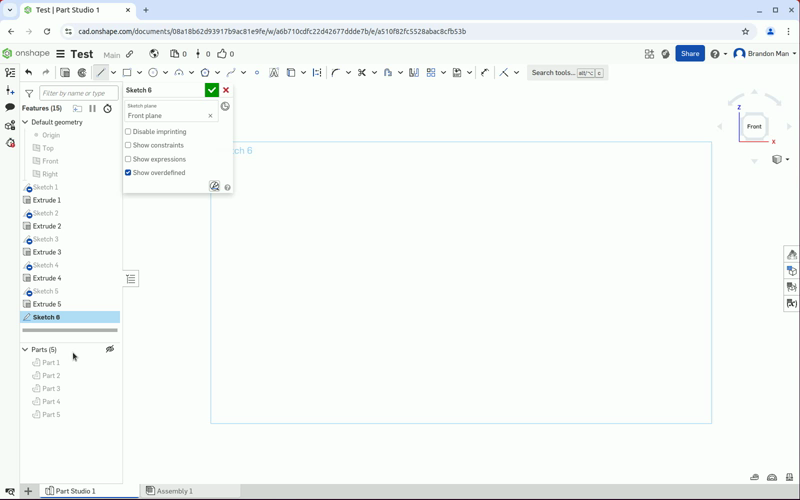
mouse_move(499, 282)
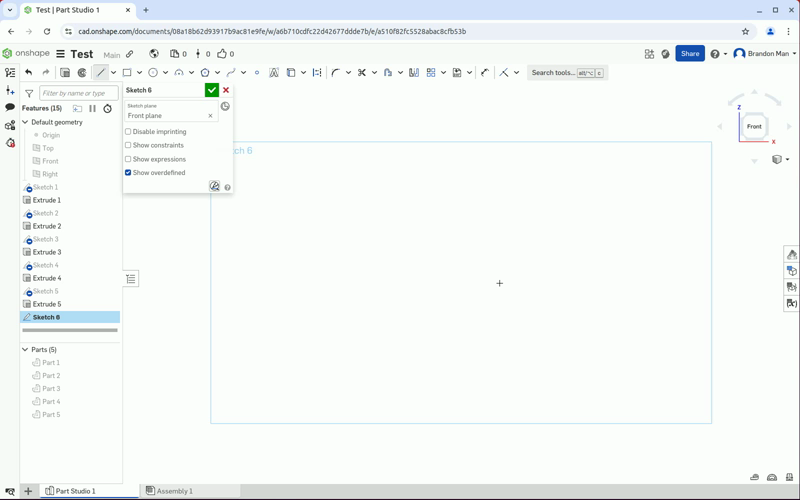
click(499, 282)
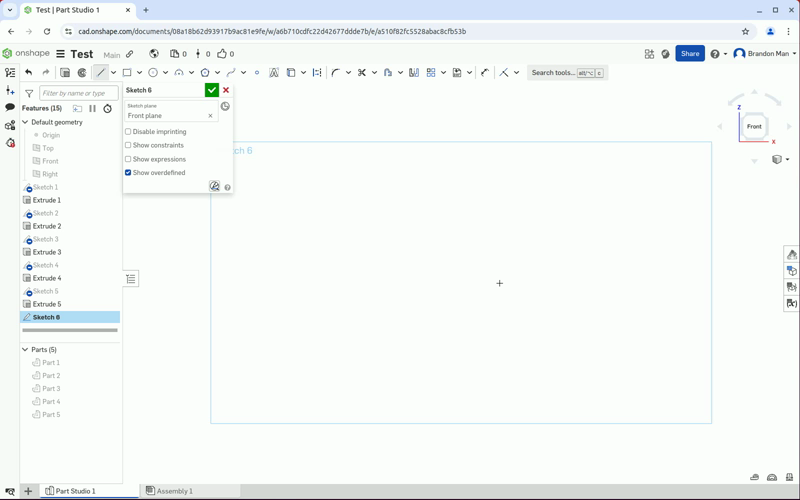
key_up(shift)
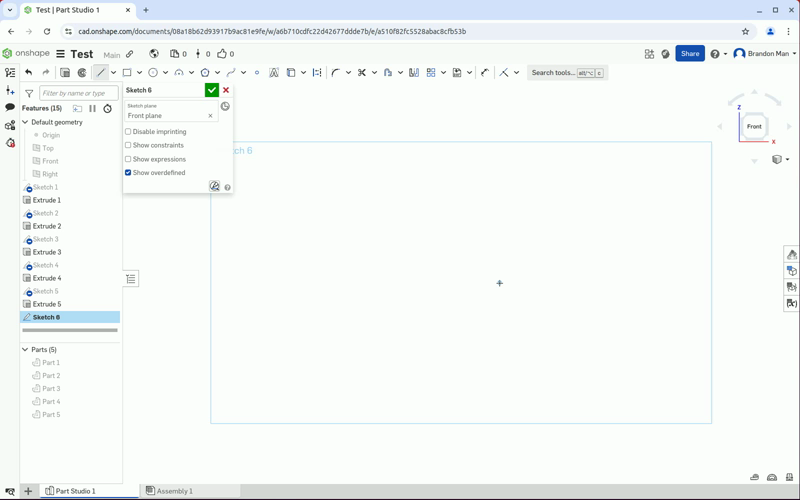
key_down(shift)
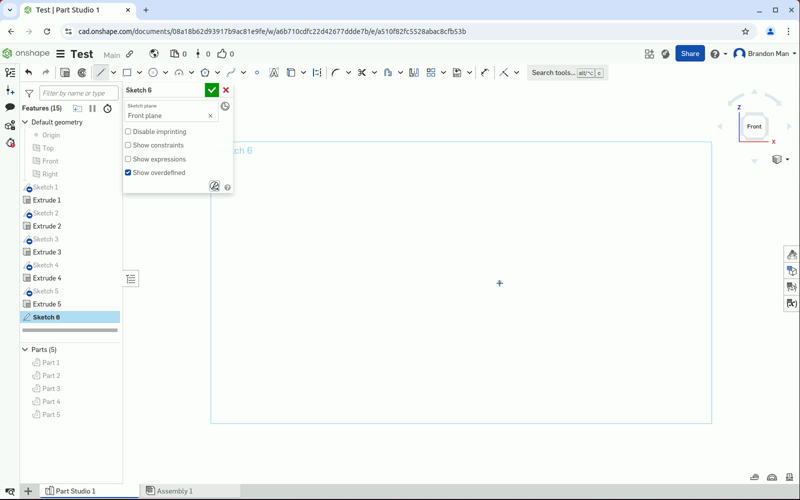
mouse_move(573, 282)
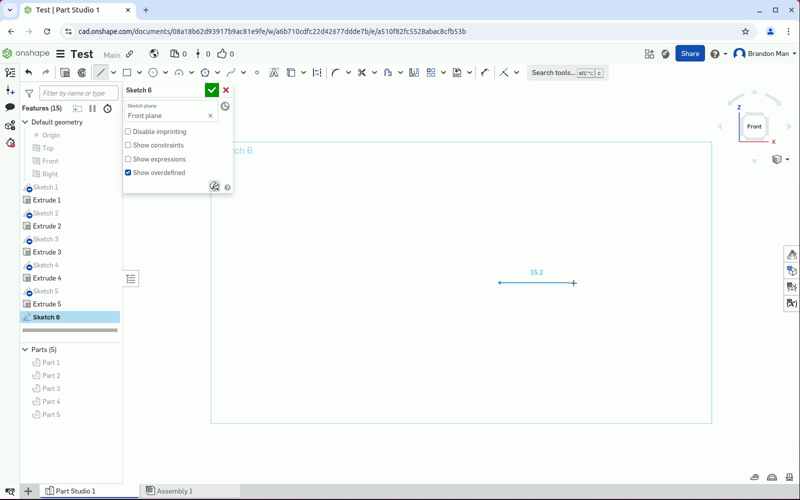
click(573, 282)
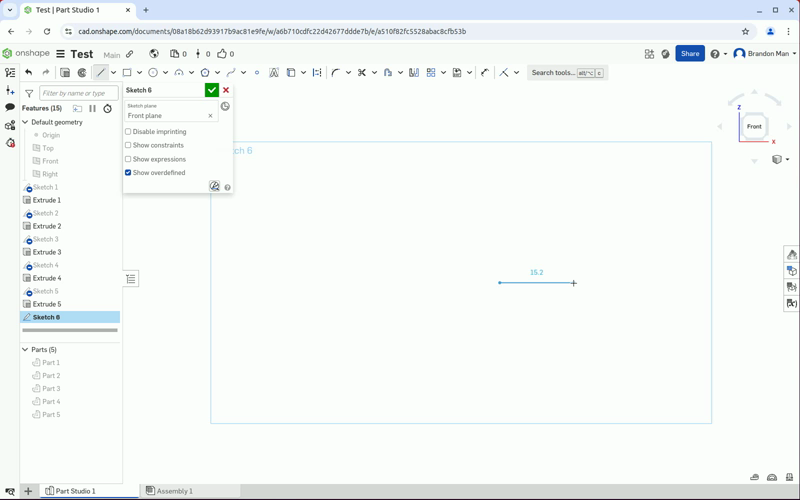
key_up(shift)
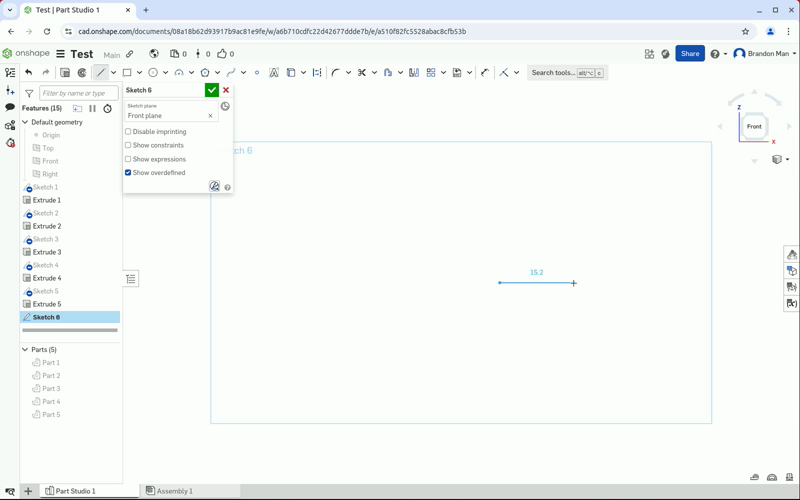
key_down(shift)
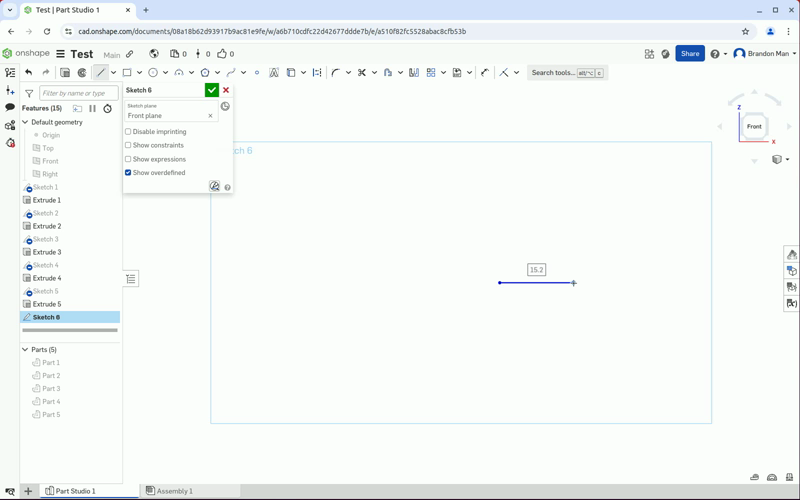
mouse_move(589, 282)
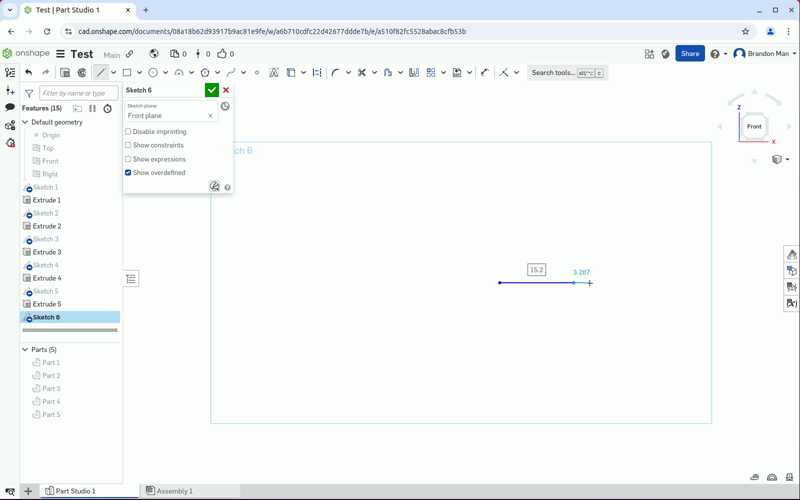
mouse_move(573, 274)
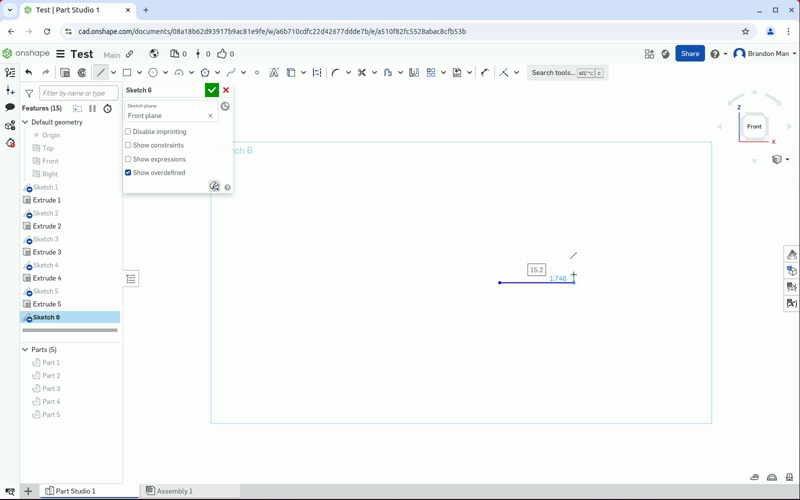
click(573, 274)
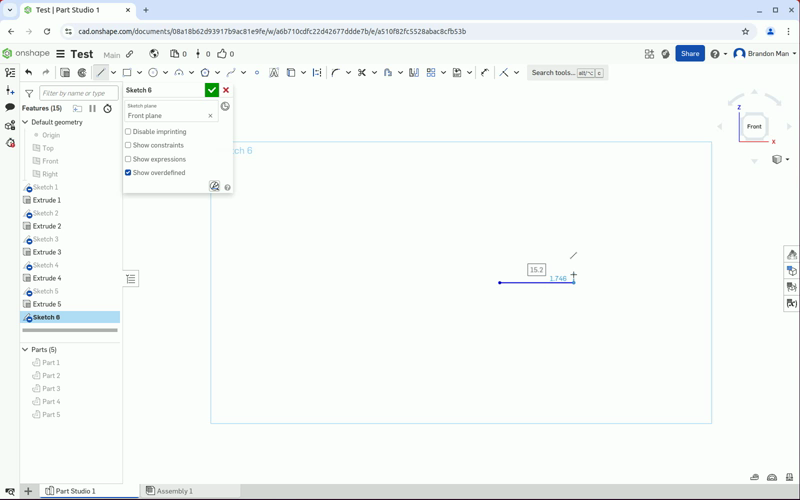
key_up(shift)
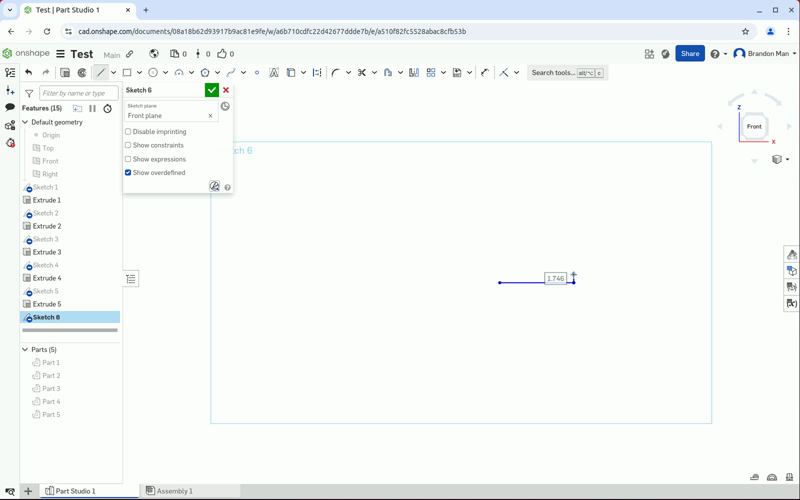
key_down(shift)
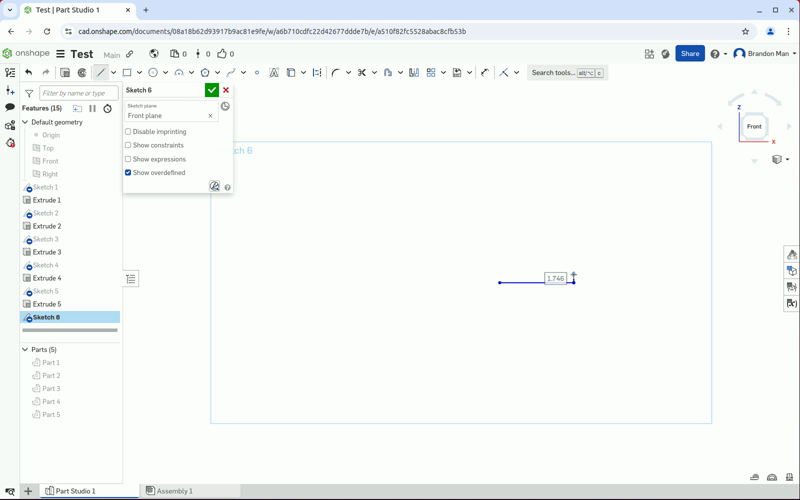
mouse_move(499, 274)
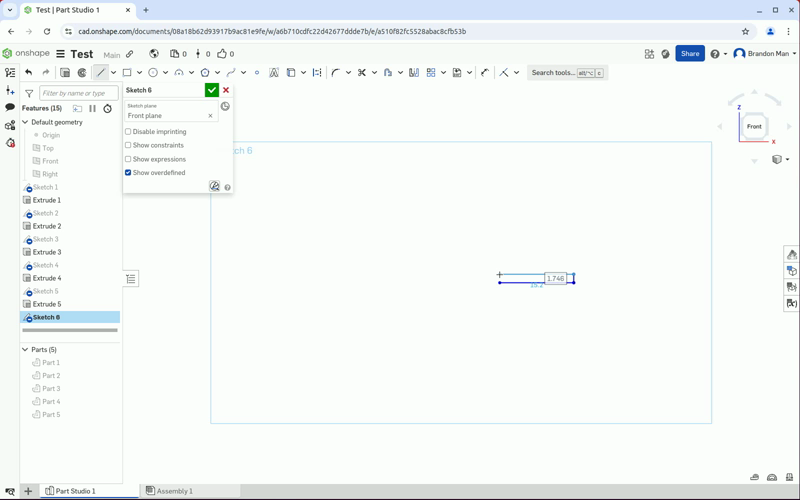
click(499, 274)
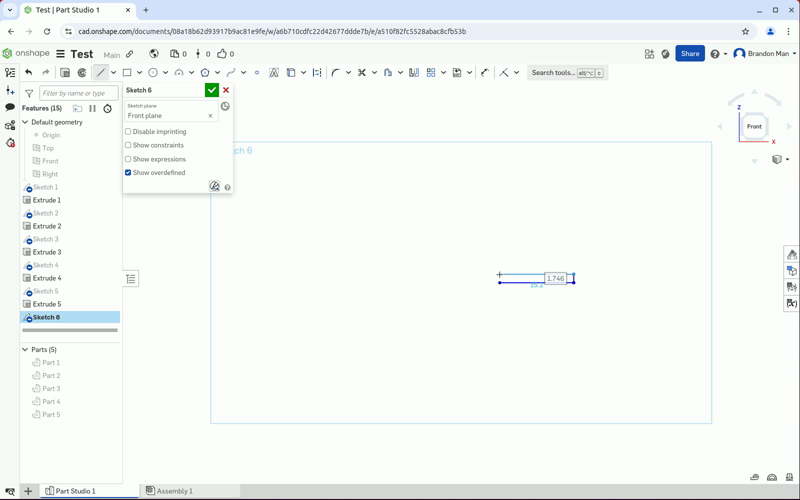
key_up(shift)
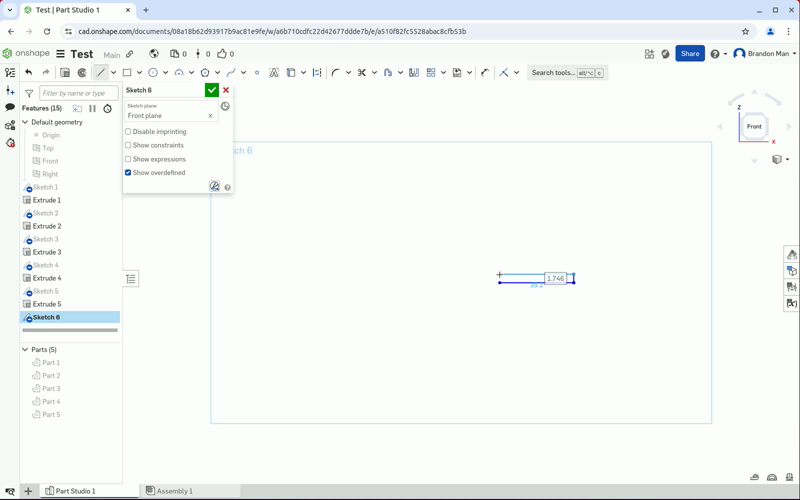
mouse_move(529, 274)
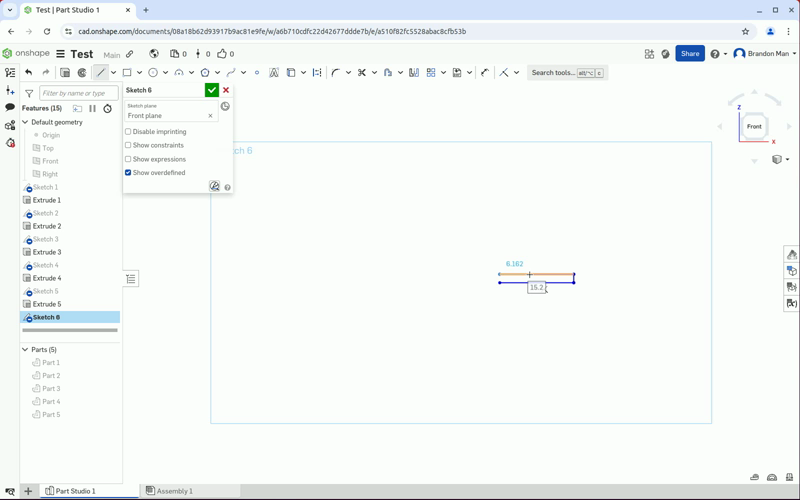
key_down(shift)
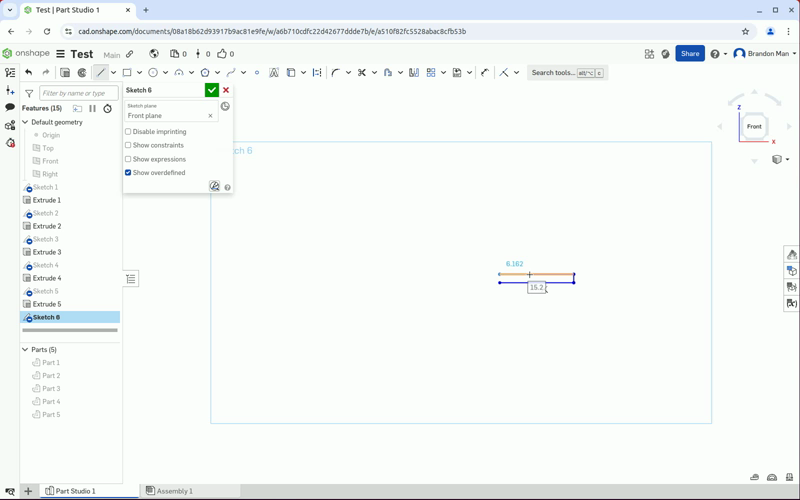
mouse_move(499, 282)
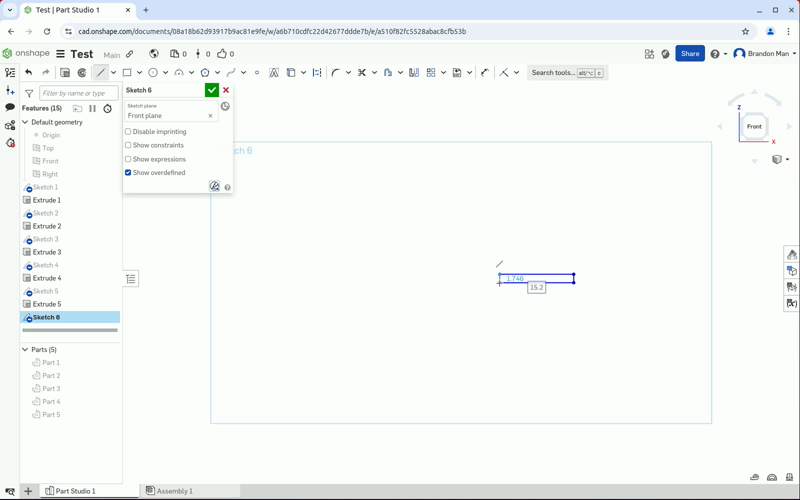
key_up(shift)
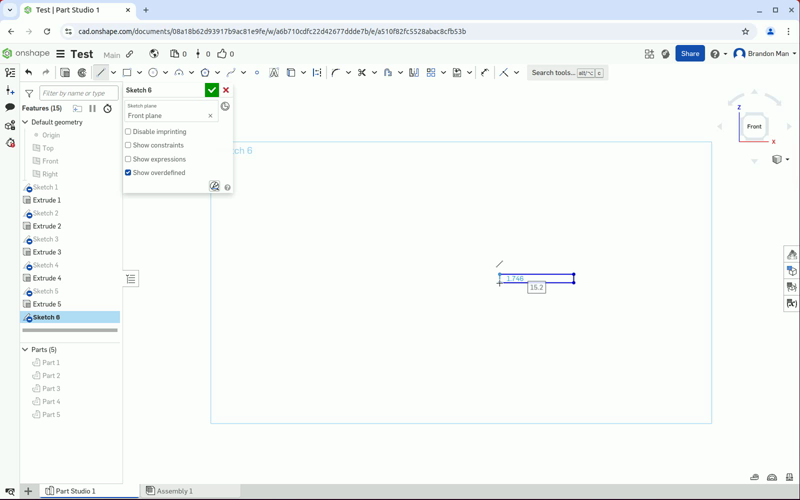
click(499, 282)
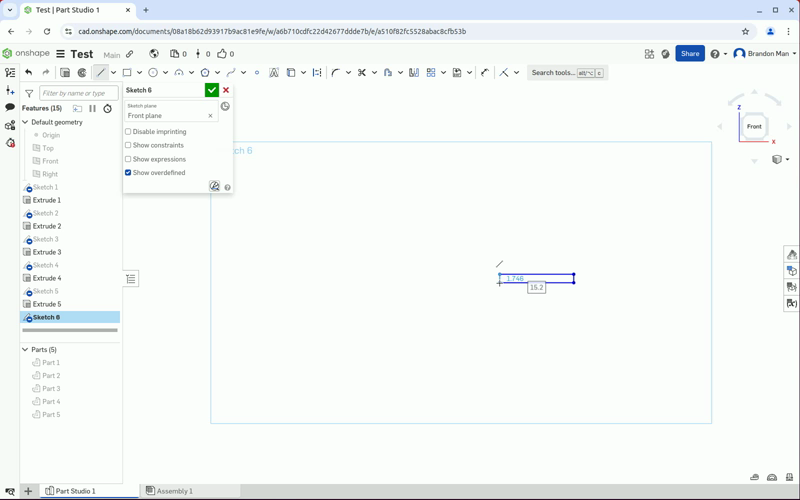
key(esc)
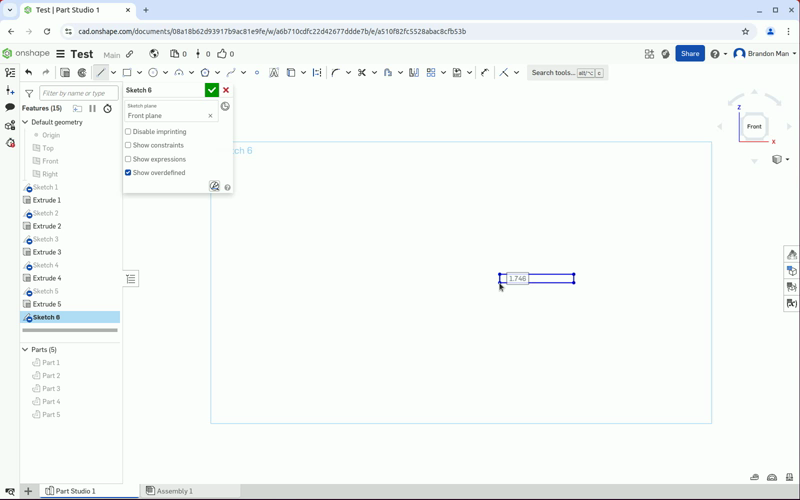
key(c)
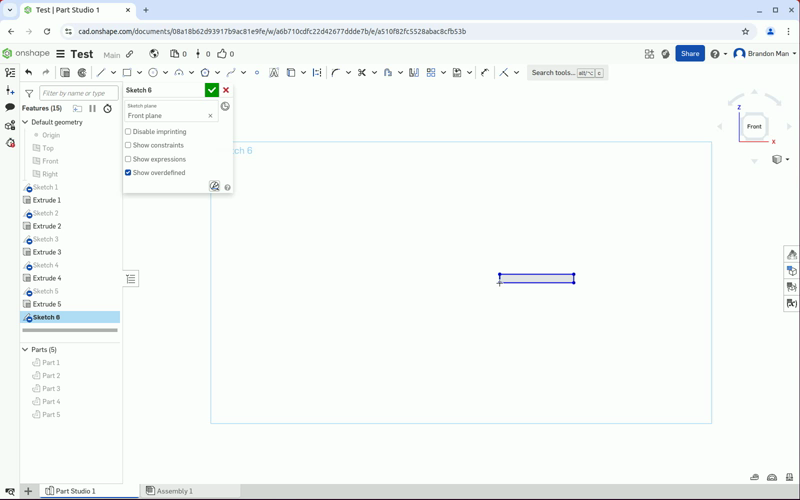
key_down(shift)
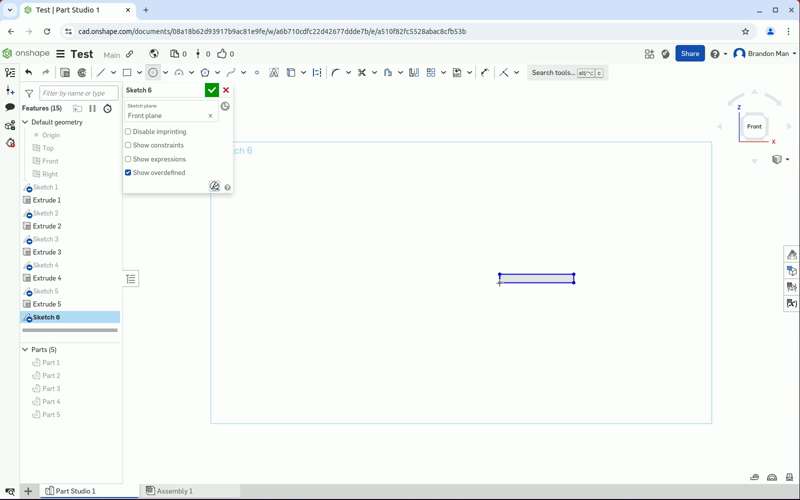
mouse_move(537, 280)
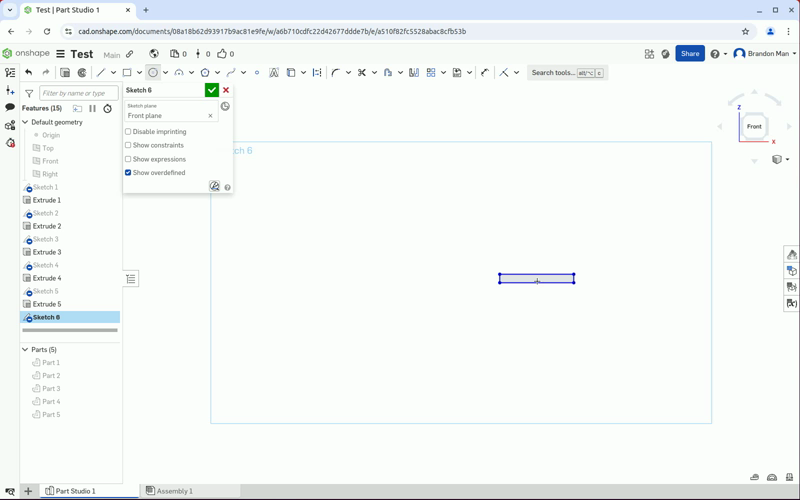
click(537, 280)
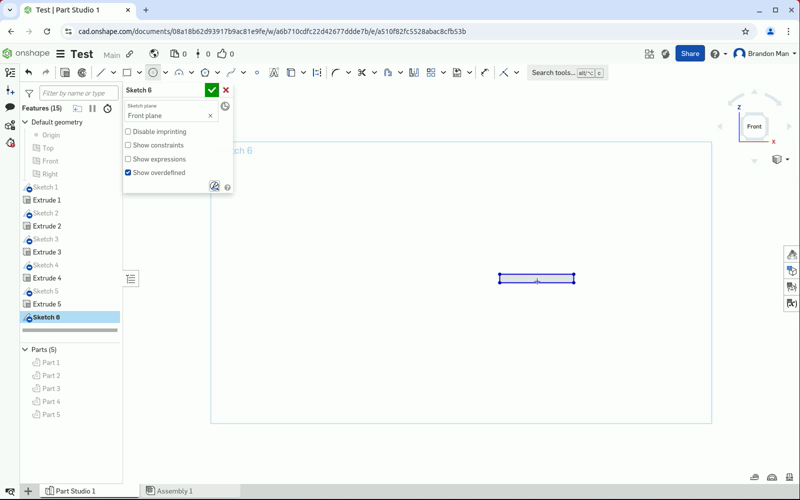
key_up(shift)
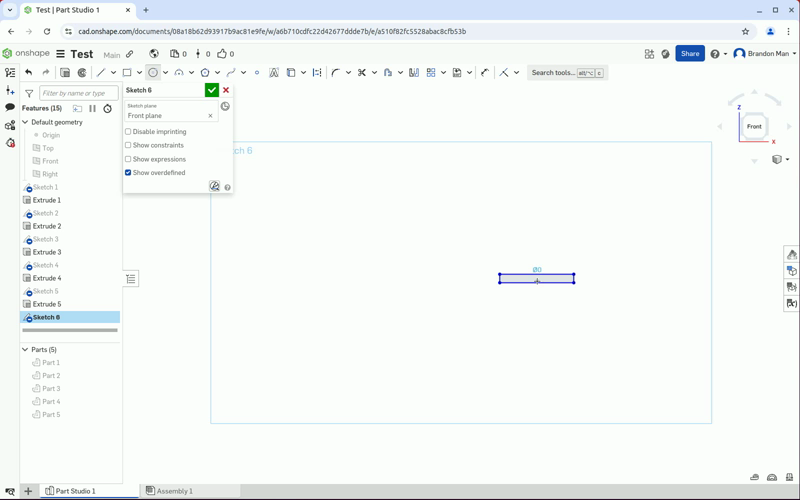
mouse_move(537, 280)
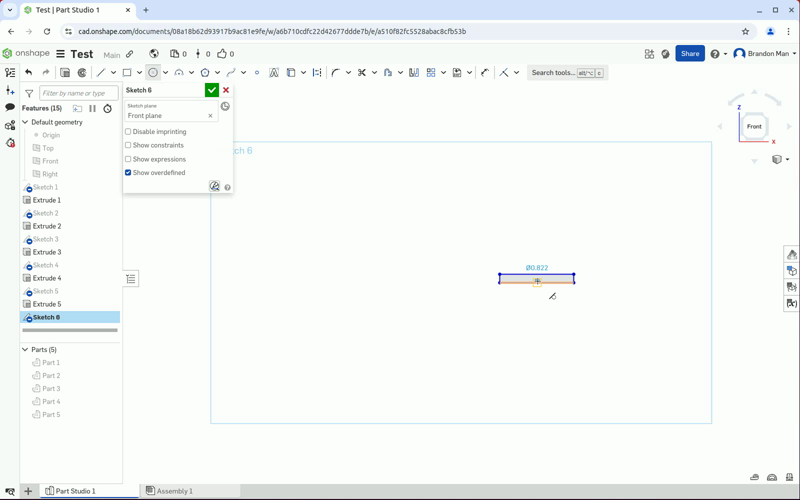
scroll(6)
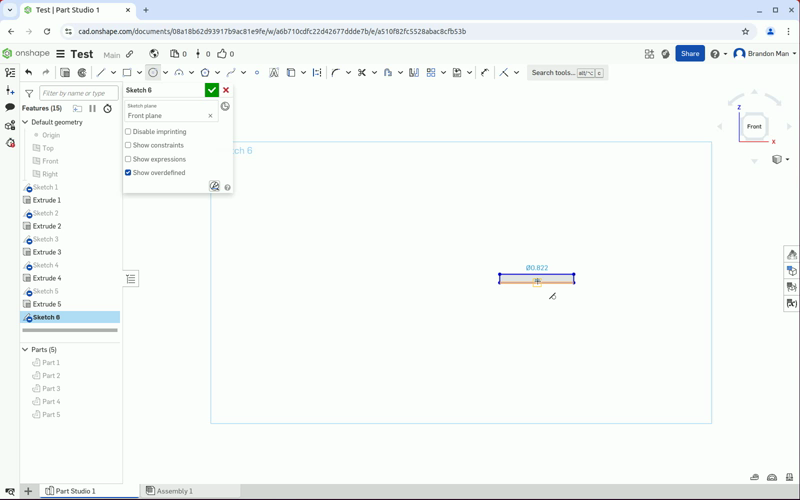
scroll(6)
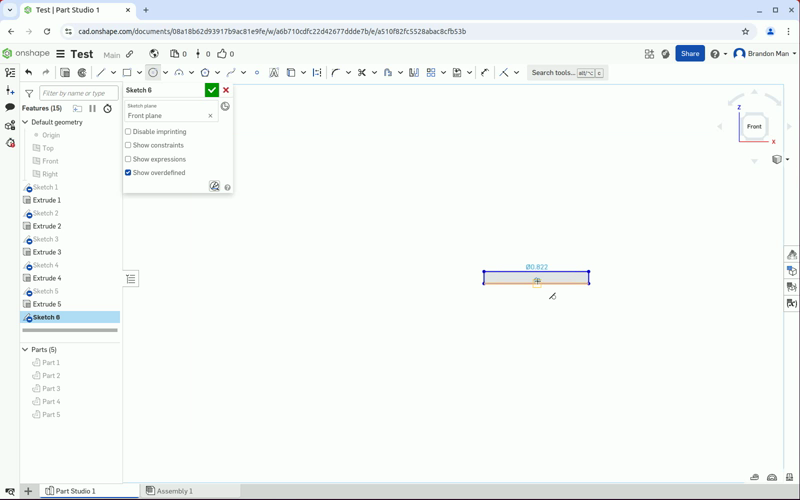
scroll(6)
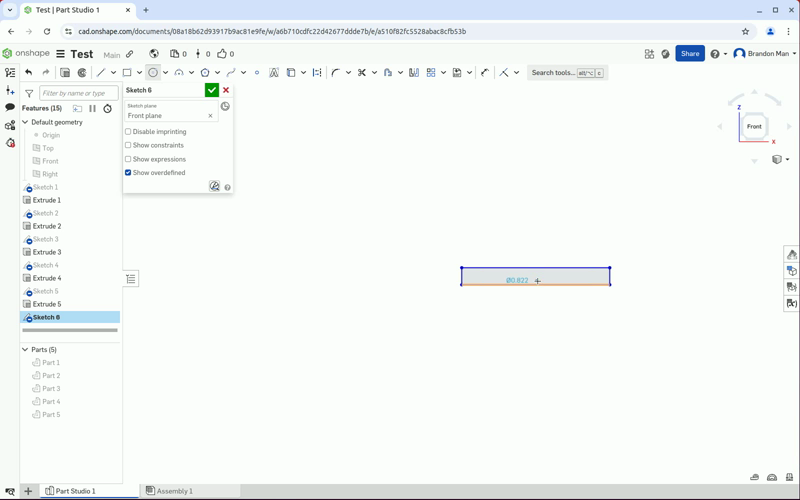
scroll(6)
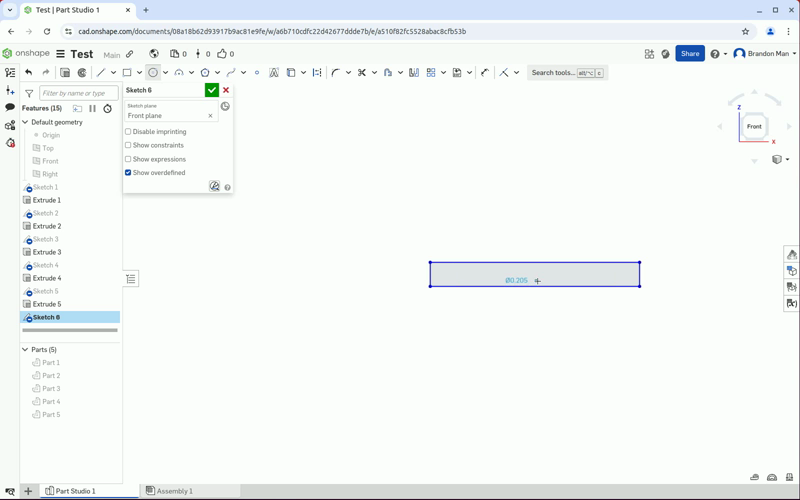
scroll(6)
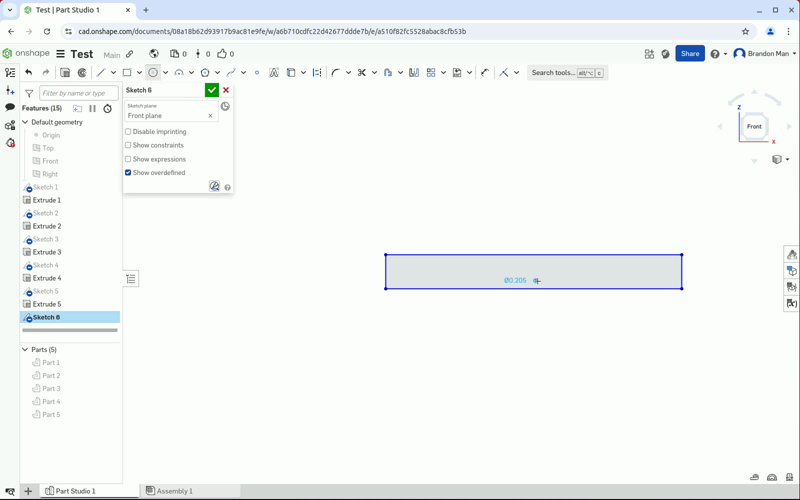
scroll(6)
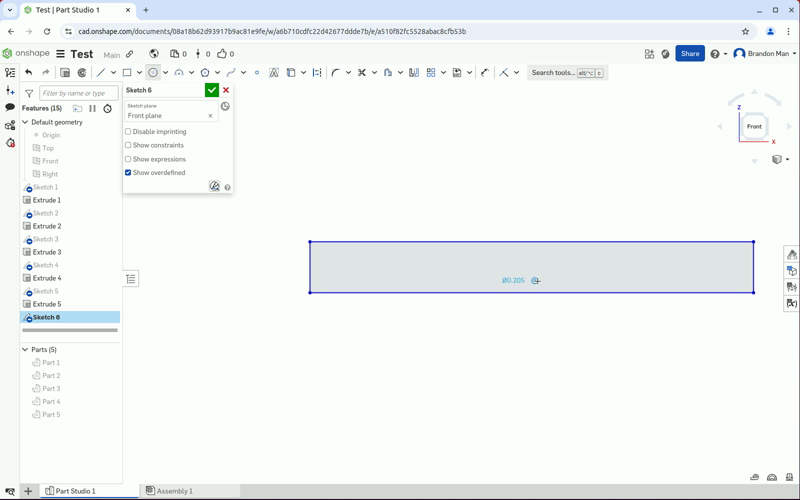
scroll(6)
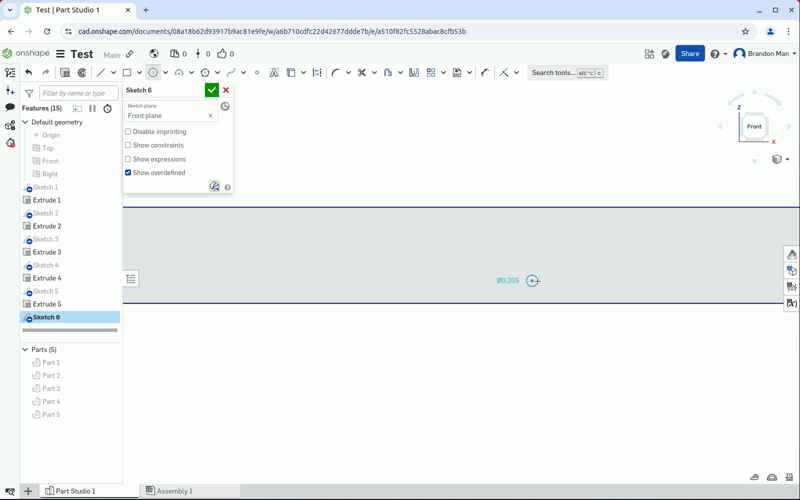
click(537, 280)
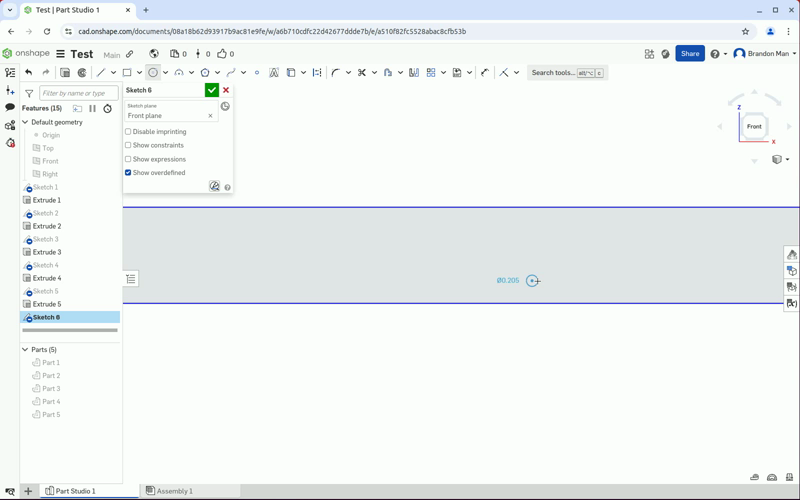
scroll(-6)
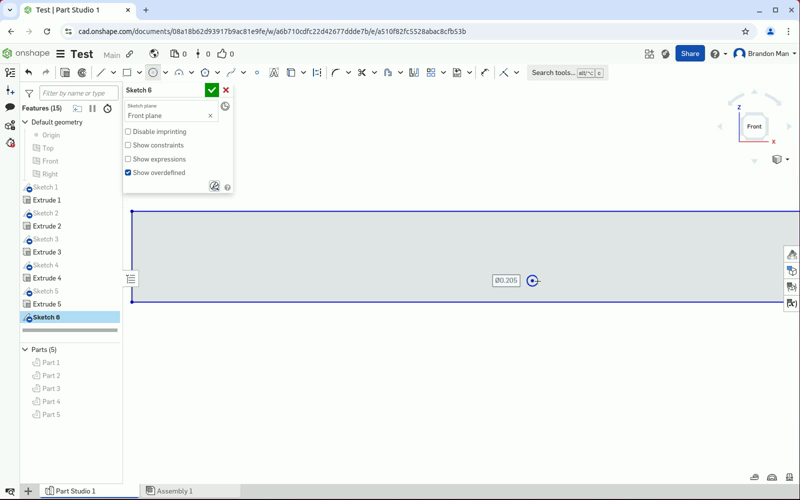
scroll(-6)
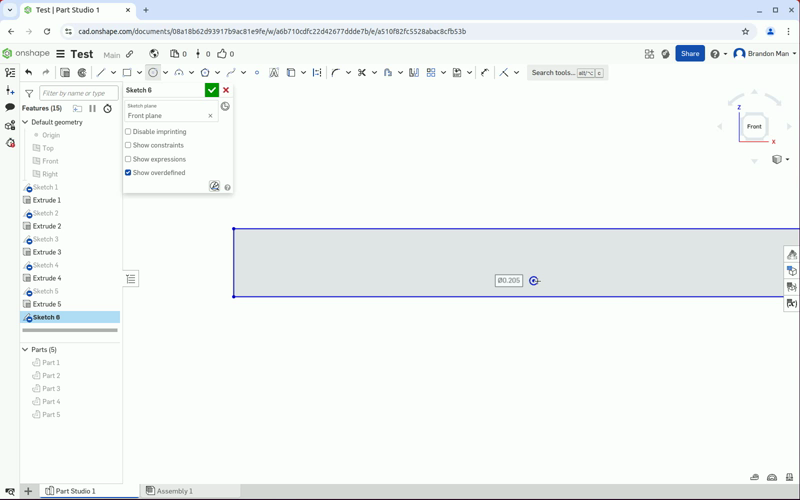
scroll(-6)
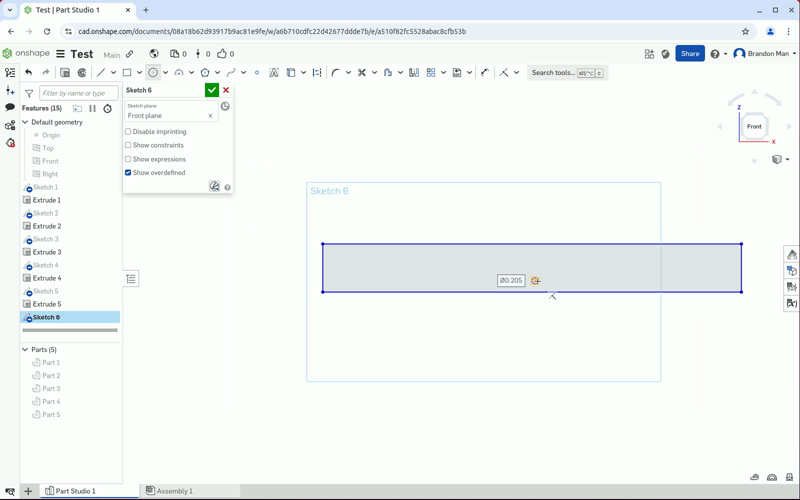
scroll(-6)
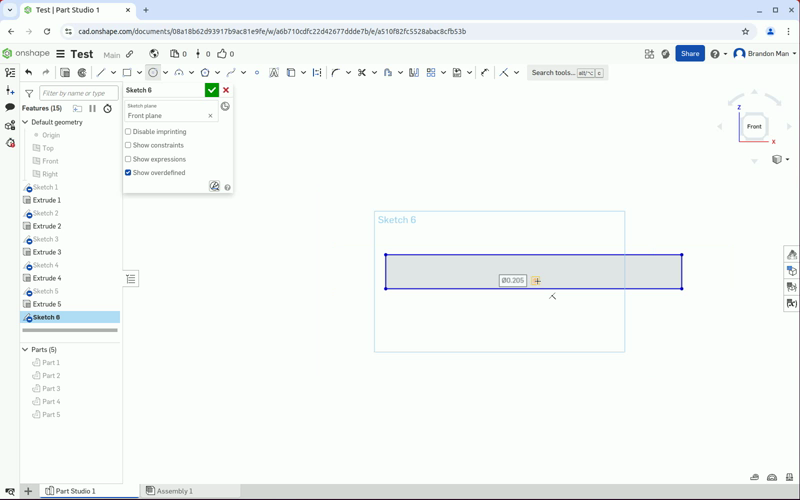
scroll(-6)
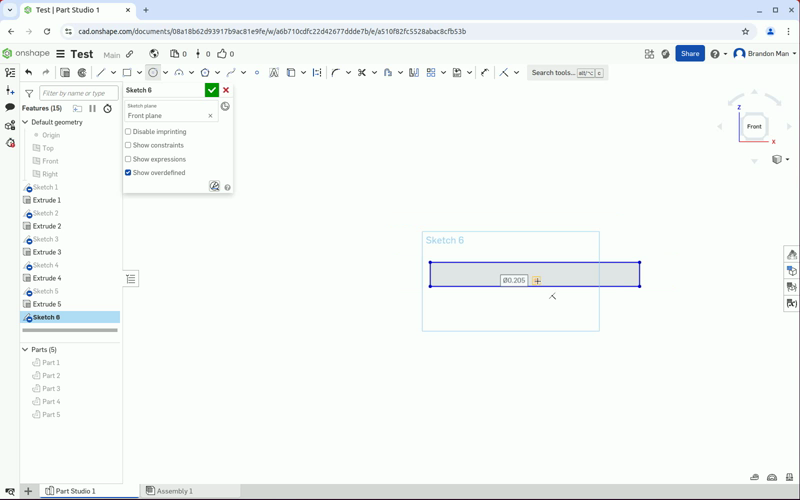
scroll(-6)
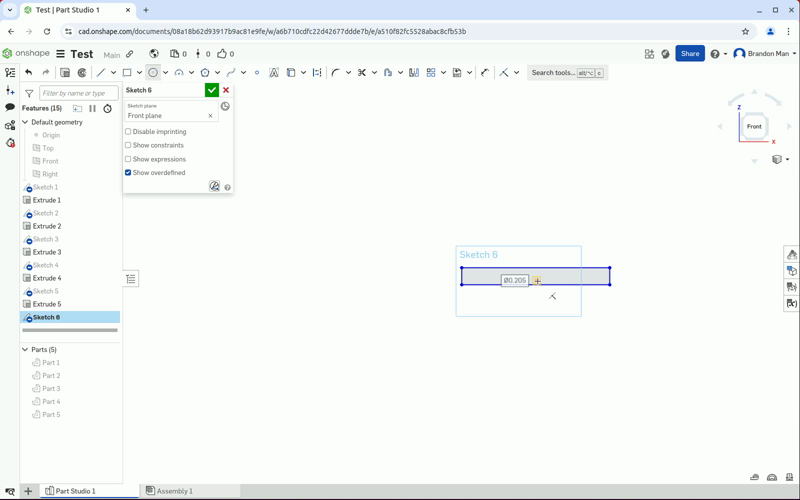
scroll(-6)
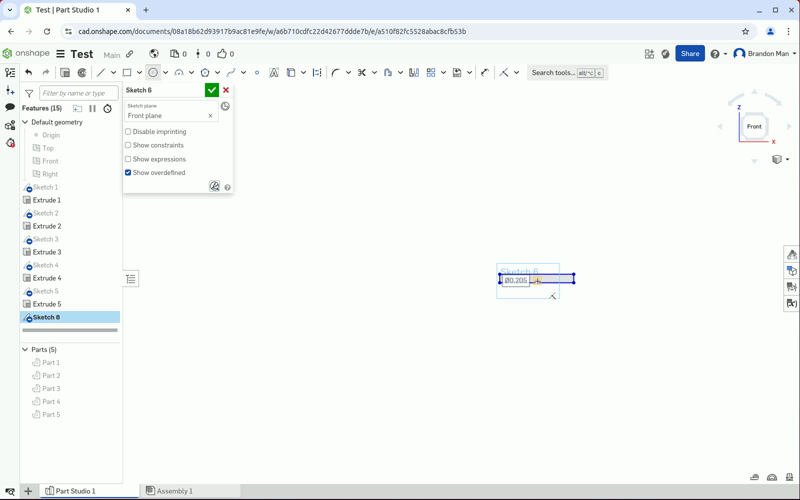
key(esc)
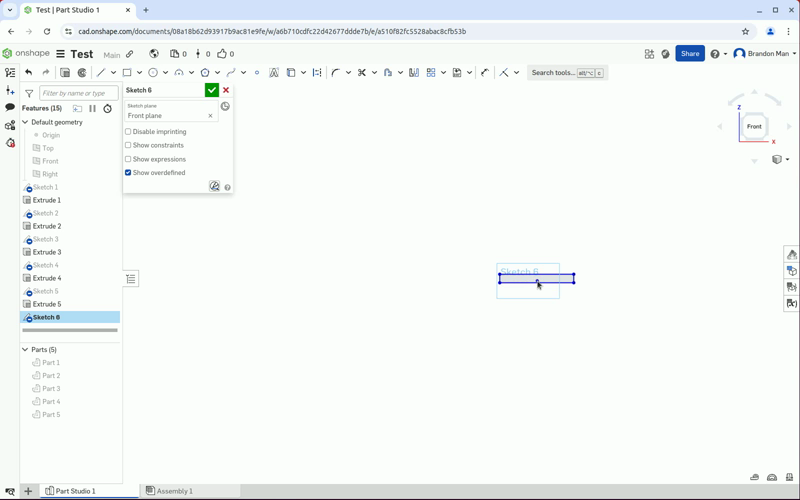
mouse_move(553, 279)
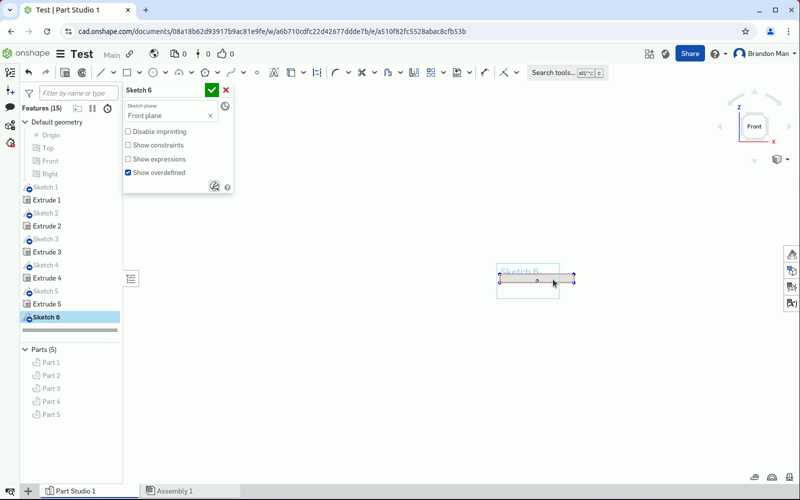
scroll(6)
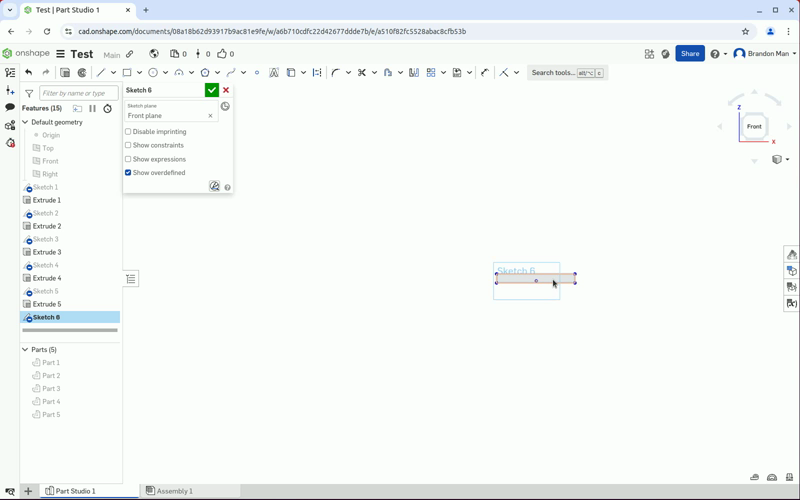
scroll(6)
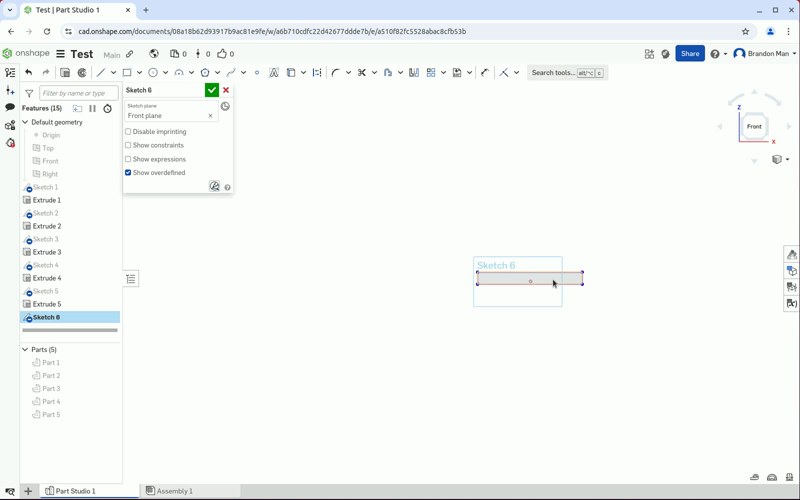
scroll(6)
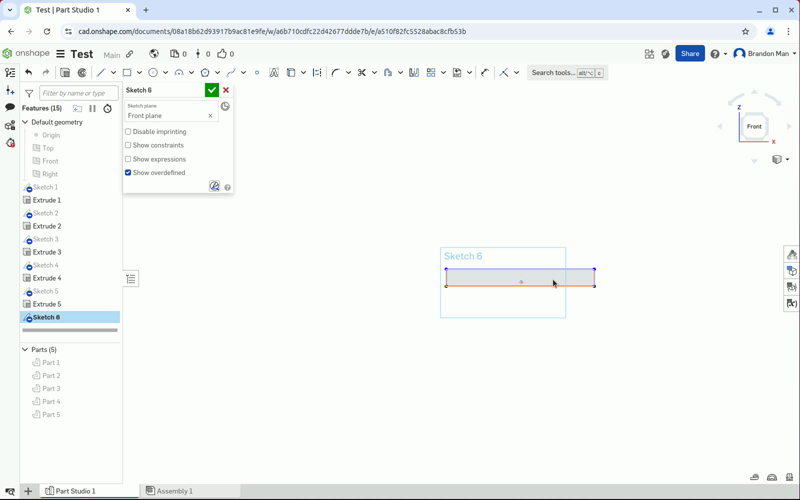
scroll(6)
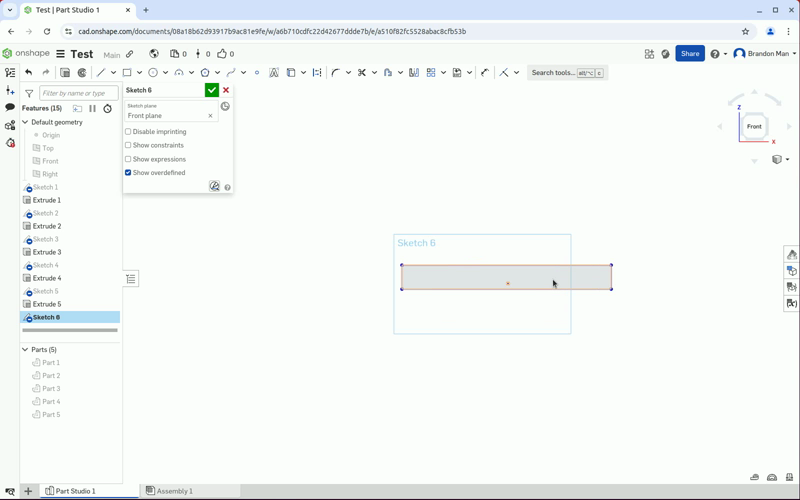
scroll(6)
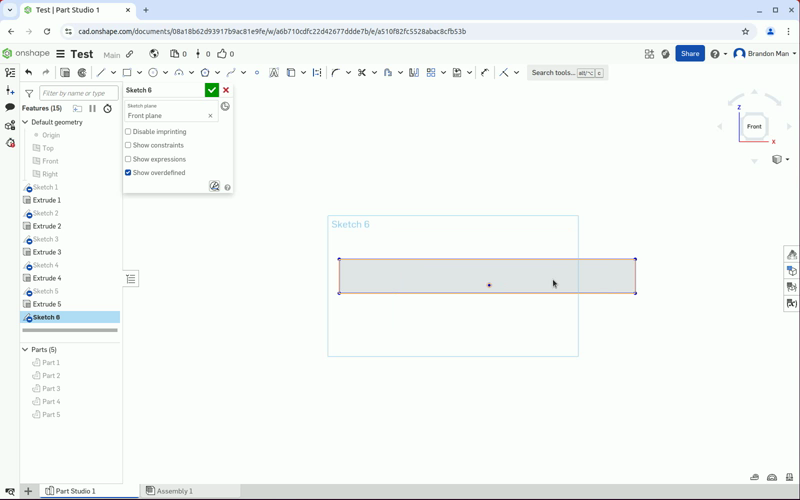
scroll(6)
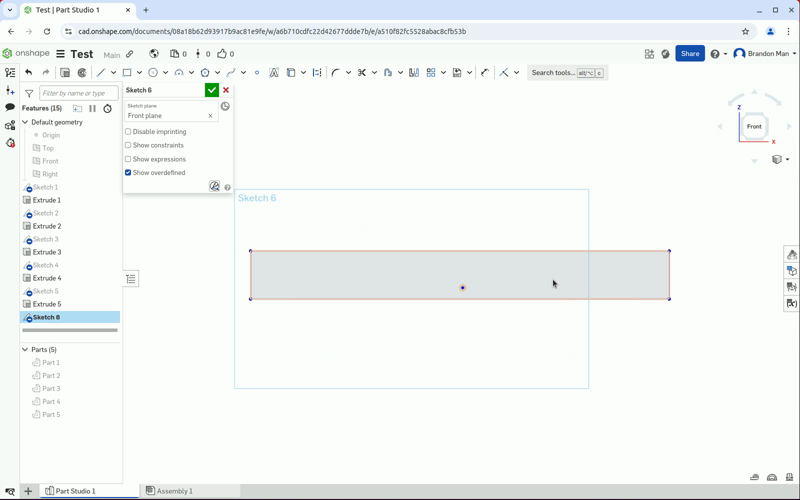
scroll(6)
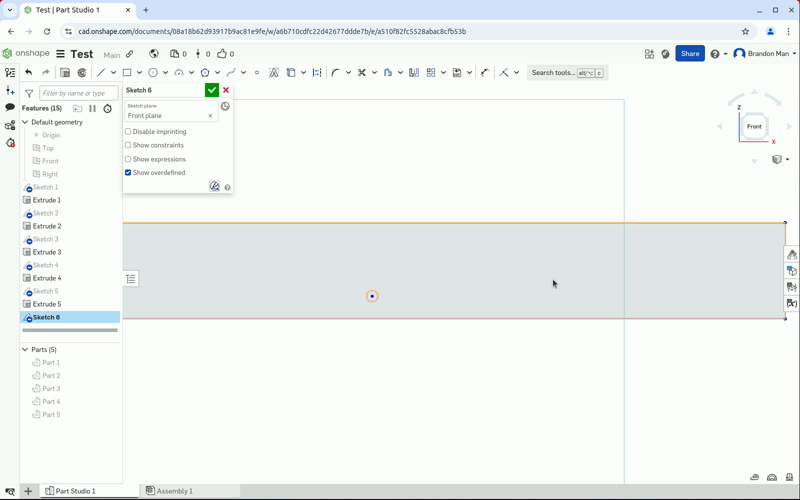
click(553, 279)
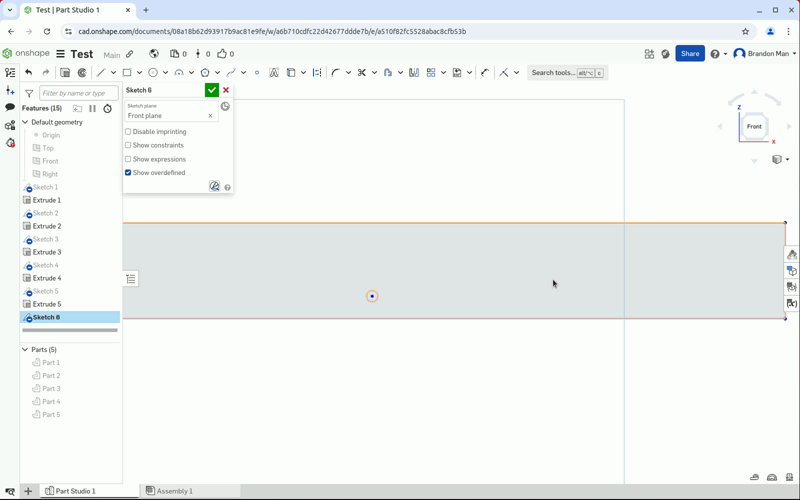
scroll(-6)
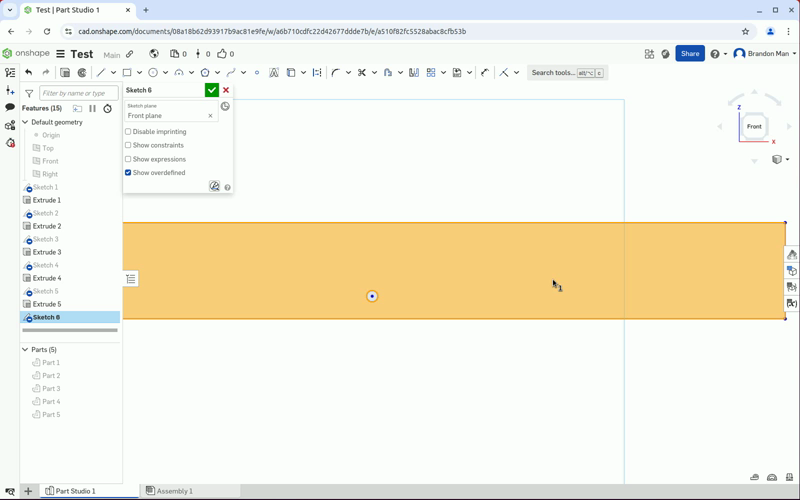
scroll(-6)
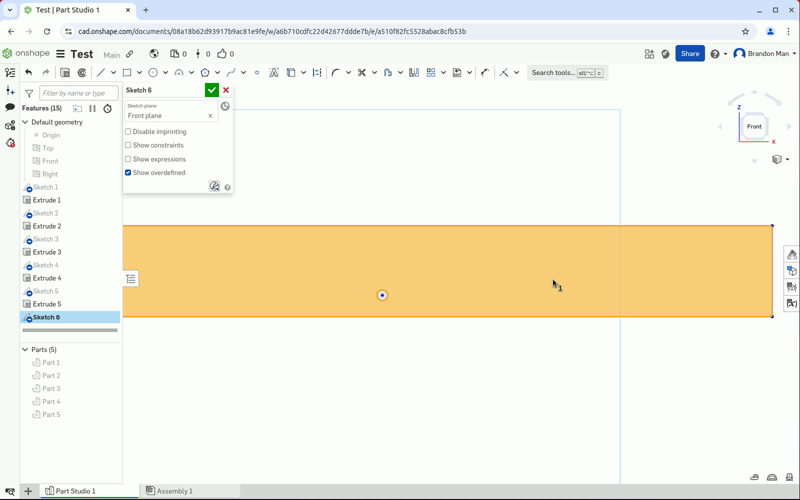
scroll(-6)
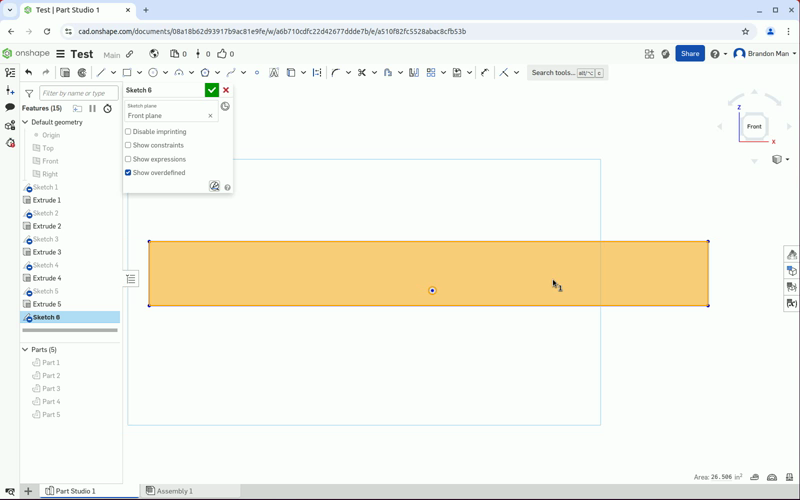
scroll(-6)
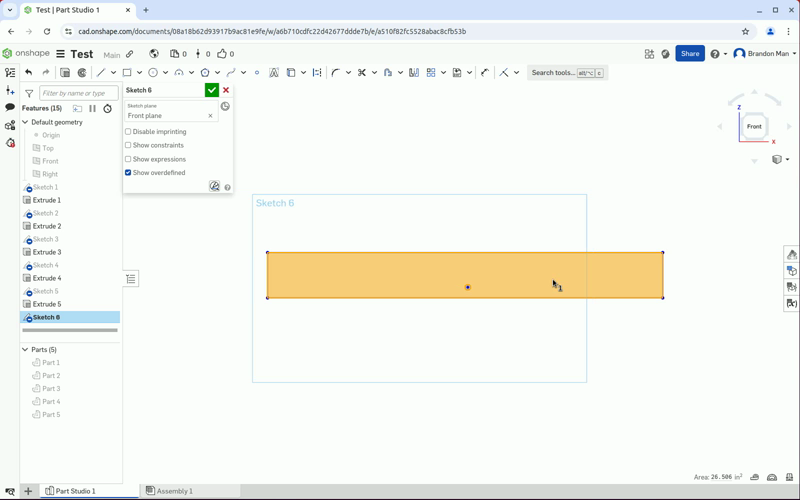
scroll(-6)
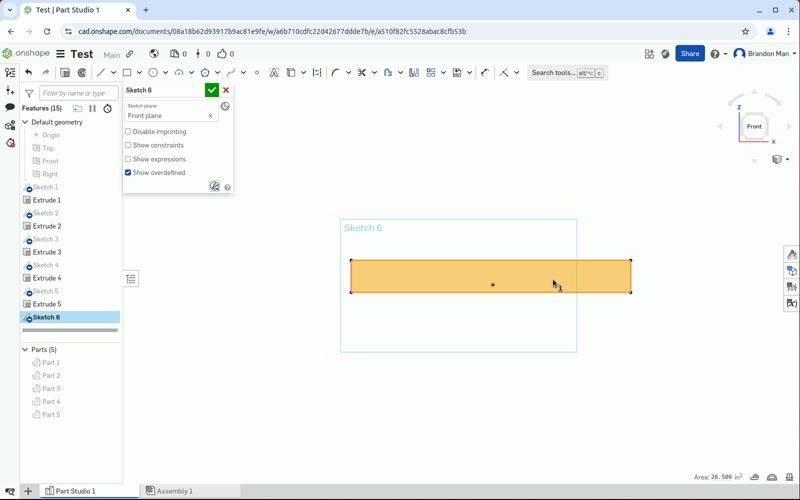
scroll(-6)
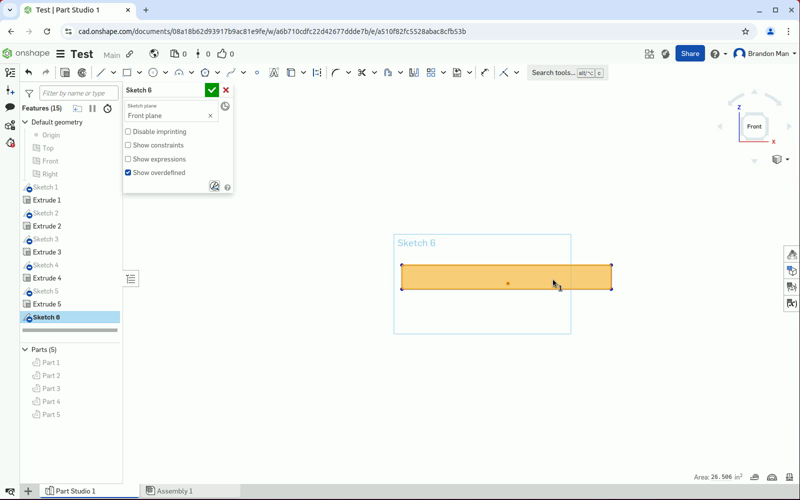
scroll(-6)
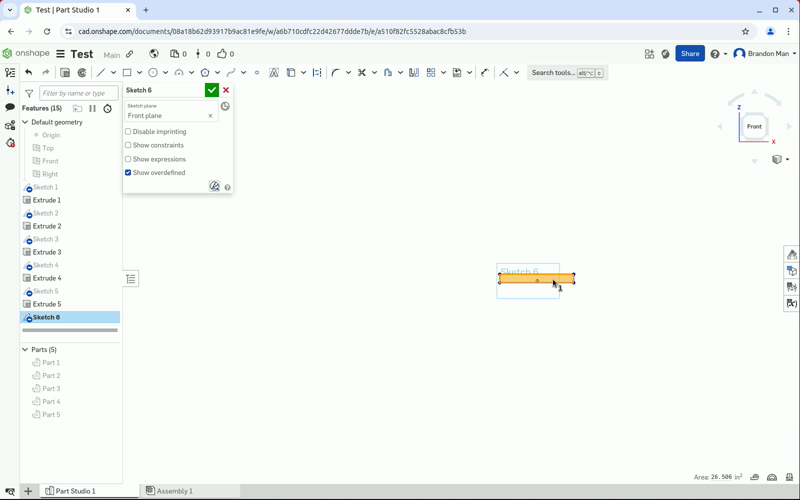
mouse_move(73, 352)
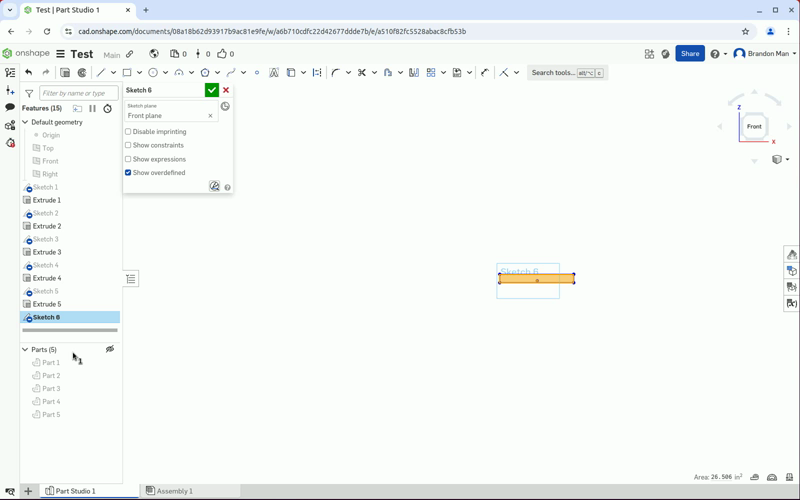
key(shift+y)
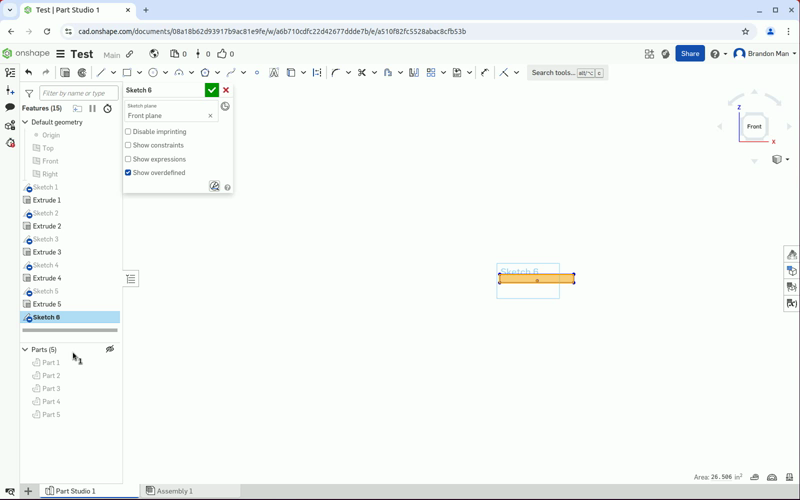
key(shift+e)
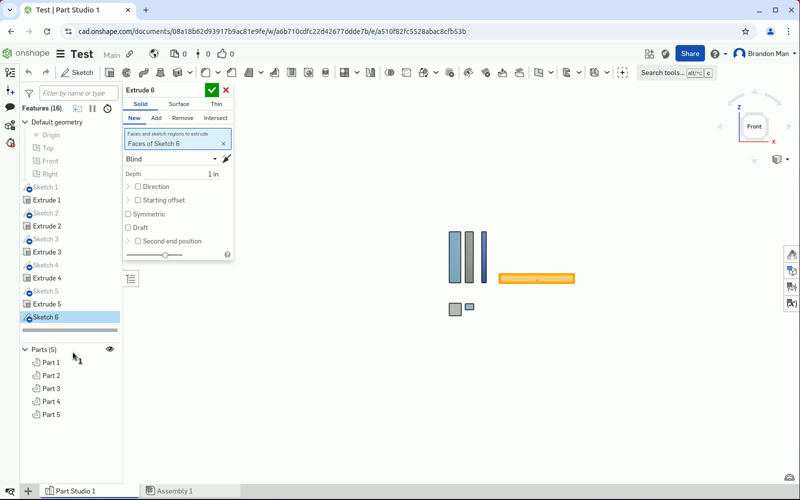
mouse_move(143, 106)
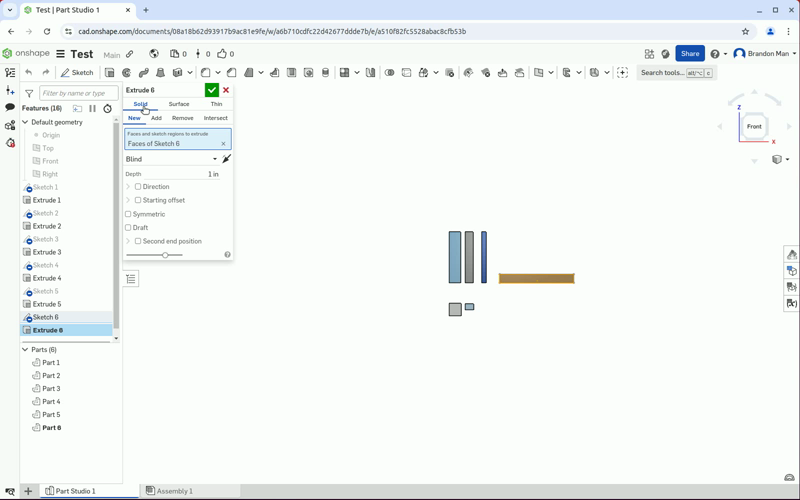
click(143, 106)
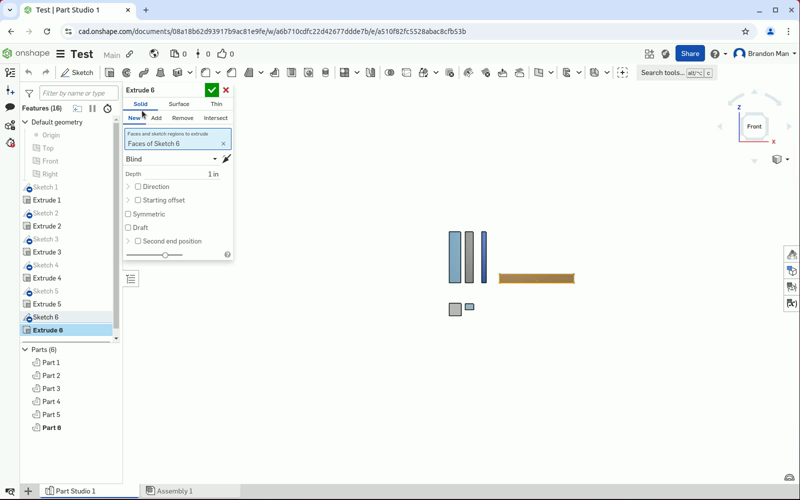
mouse_move(137, 120)
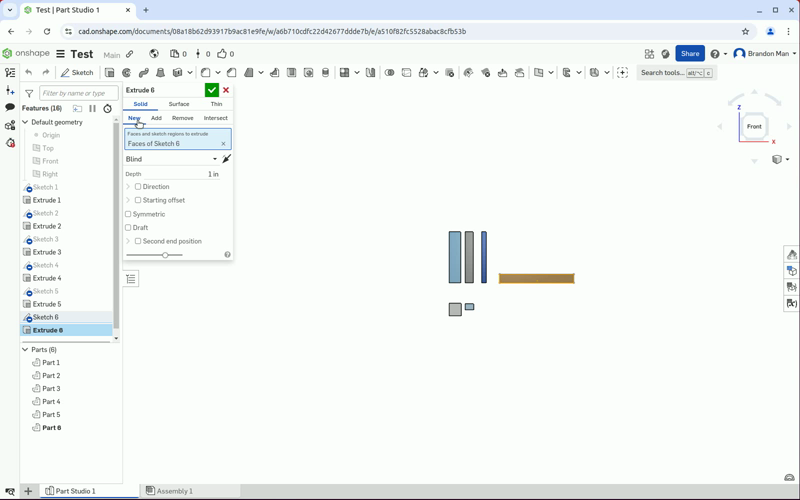
click(137, 120)
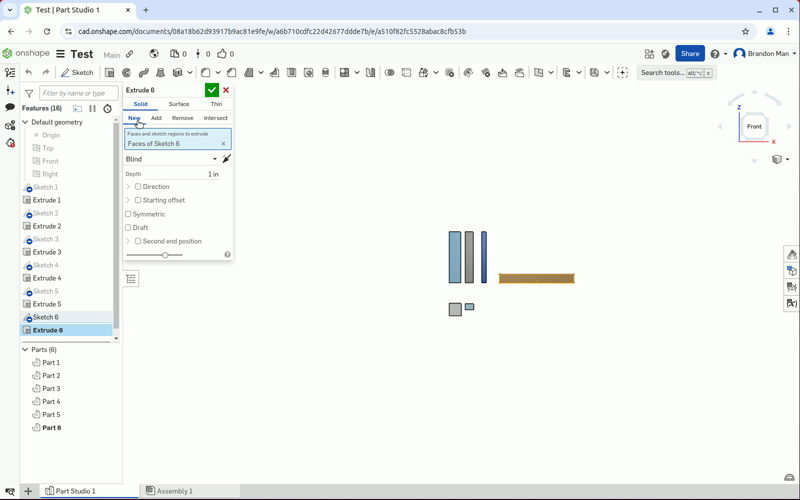
key(tab, 4)
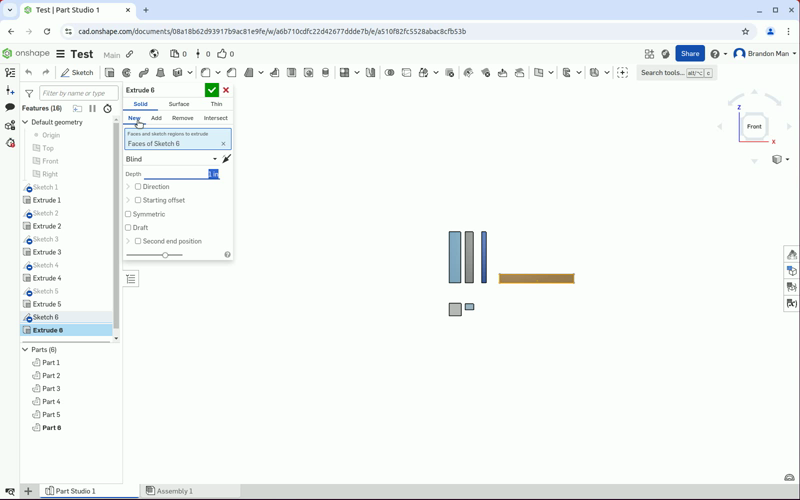
text(0.481)
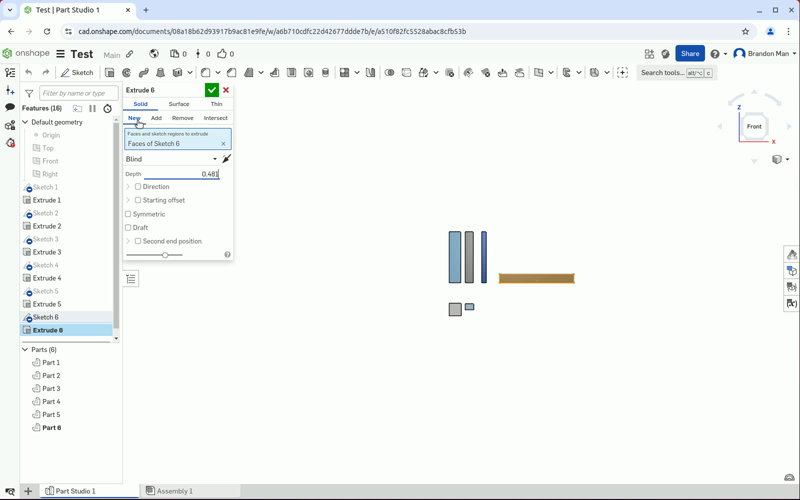
key(enter)
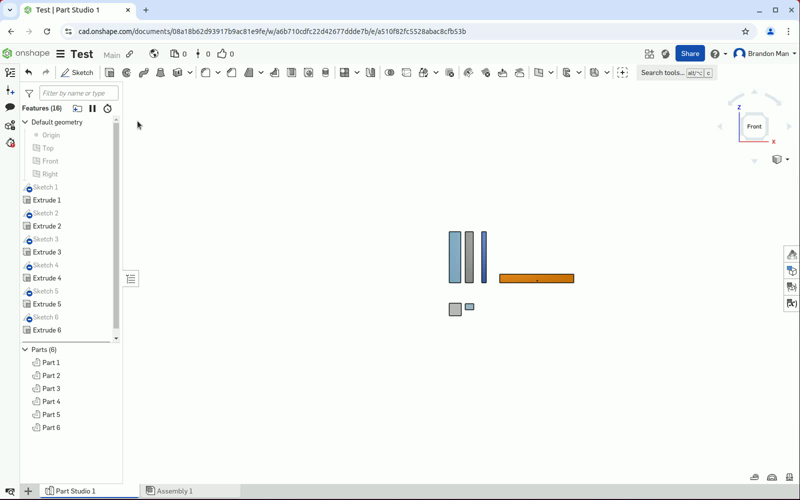
key(shift+h)
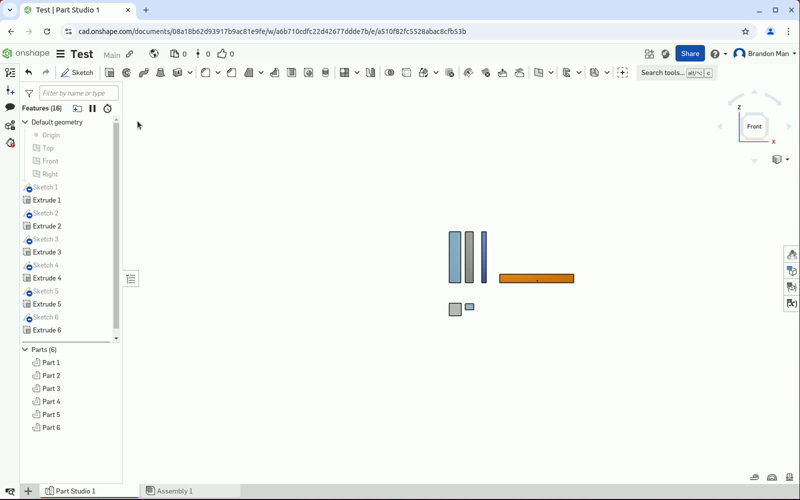
key(shift+h)
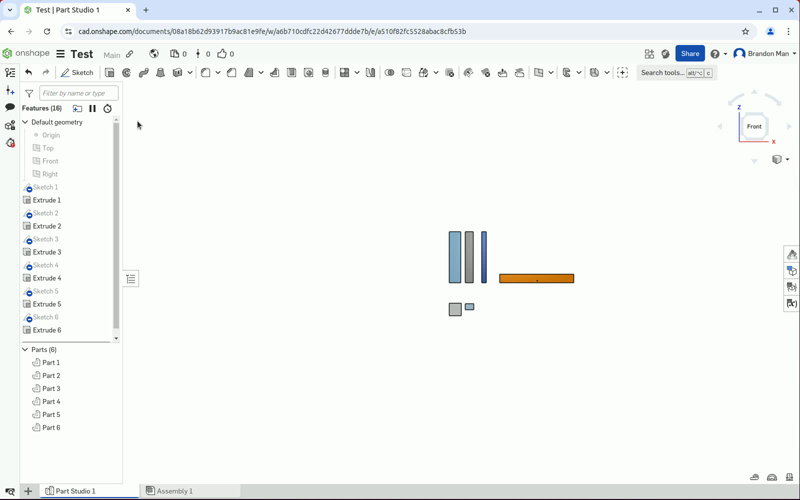
key(shift+7)
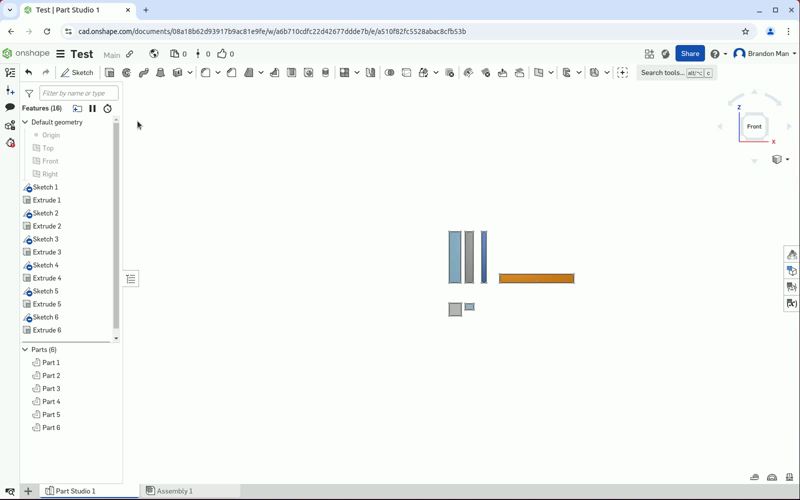
key(left, 2)
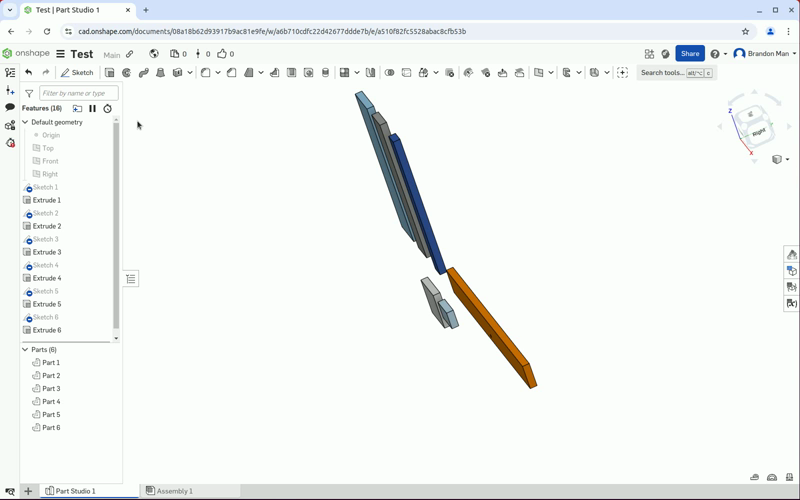
key(down, 2)
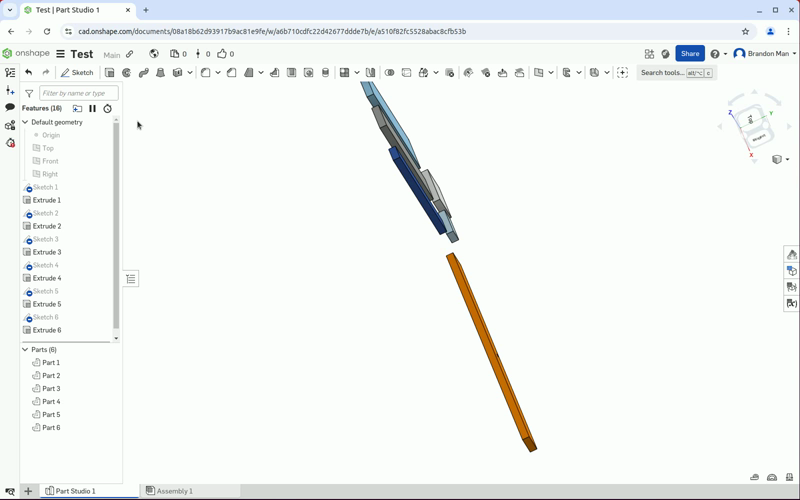
key(up, 2)
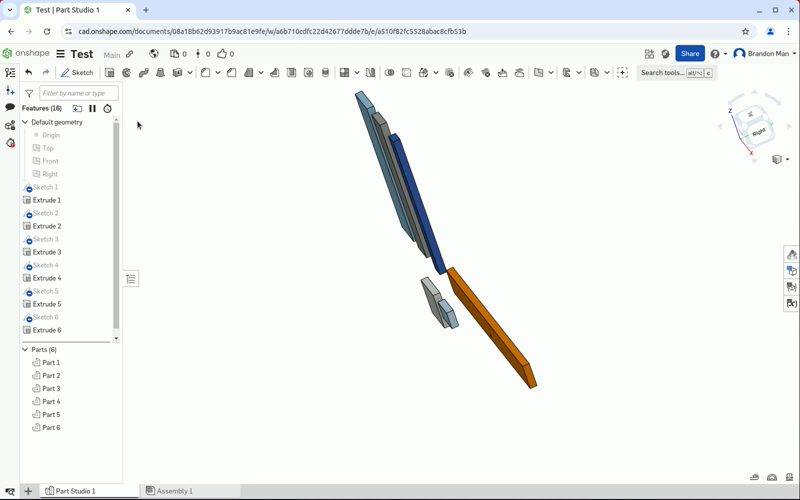
key(right, 2)
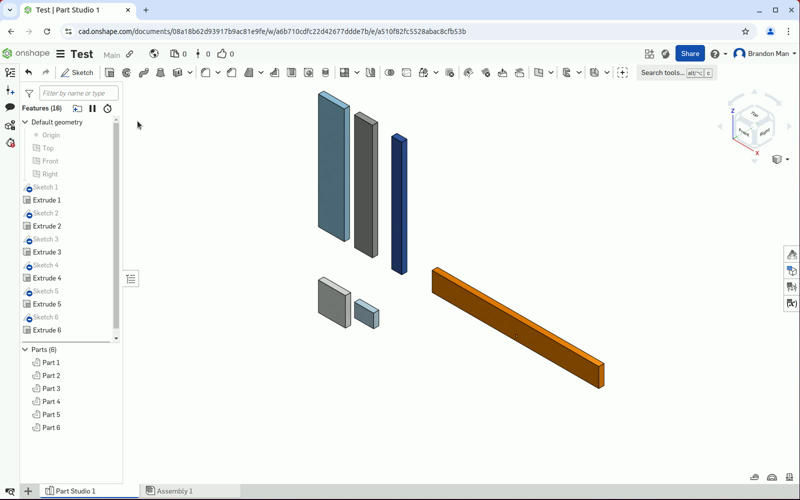
mouse_move(69, 189)
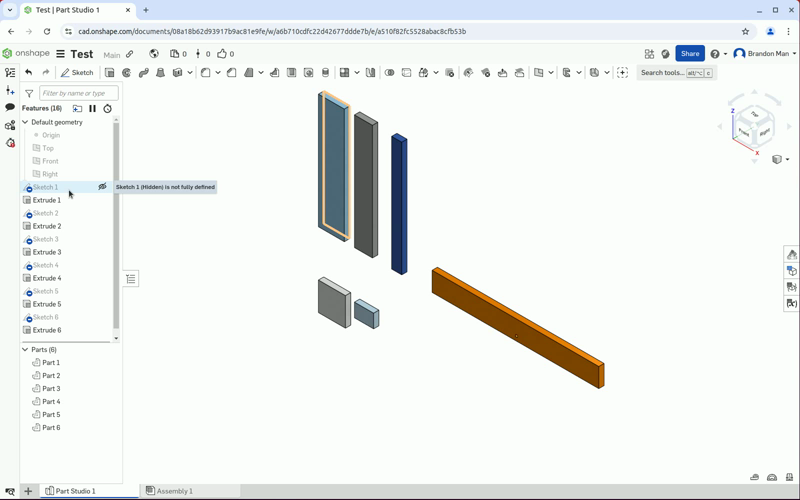
click(69, 189)